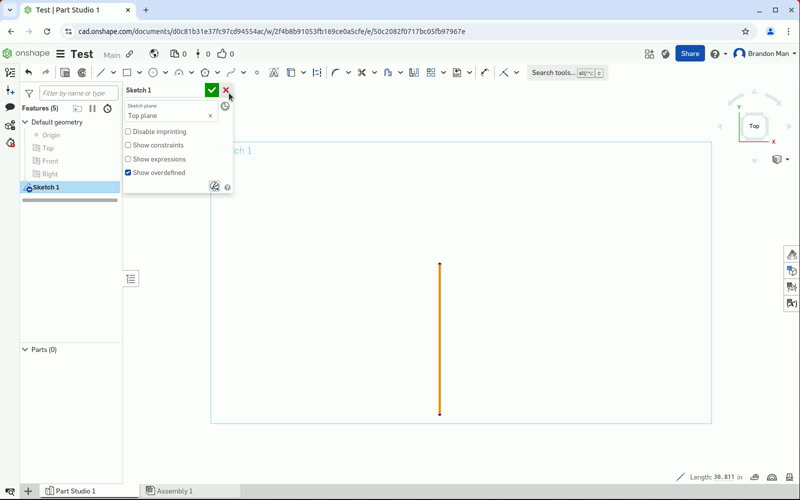
key(shift+h)
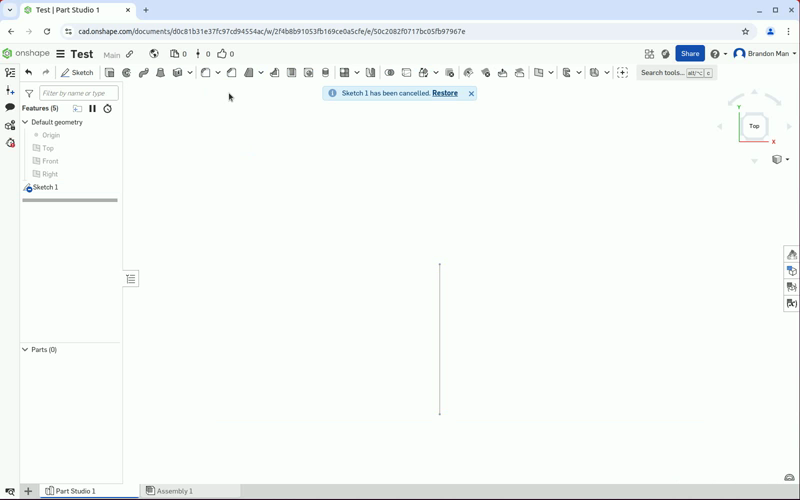
key(shift+s)
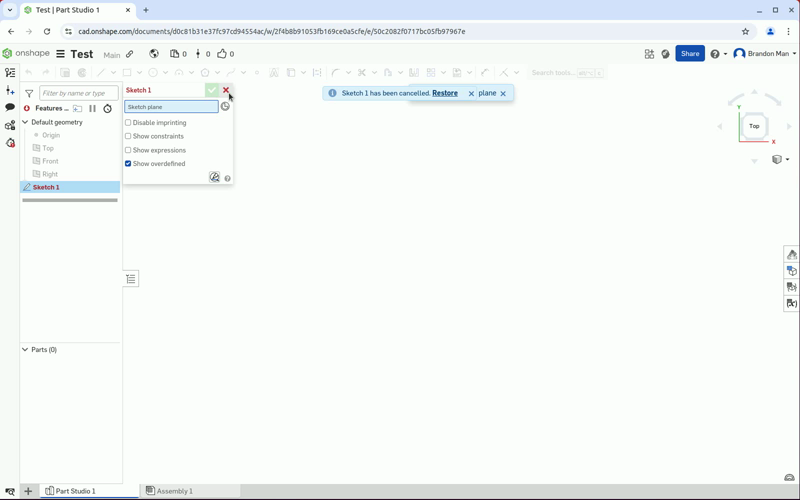
mouse_move(73, 150)
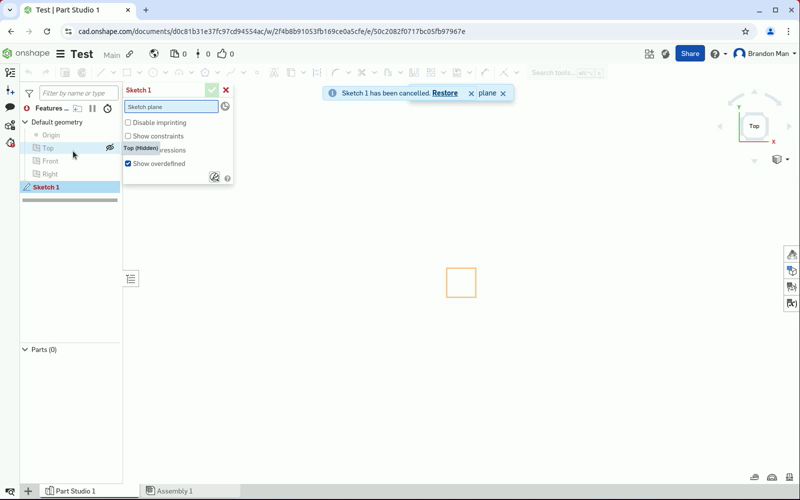
click(73, 150)
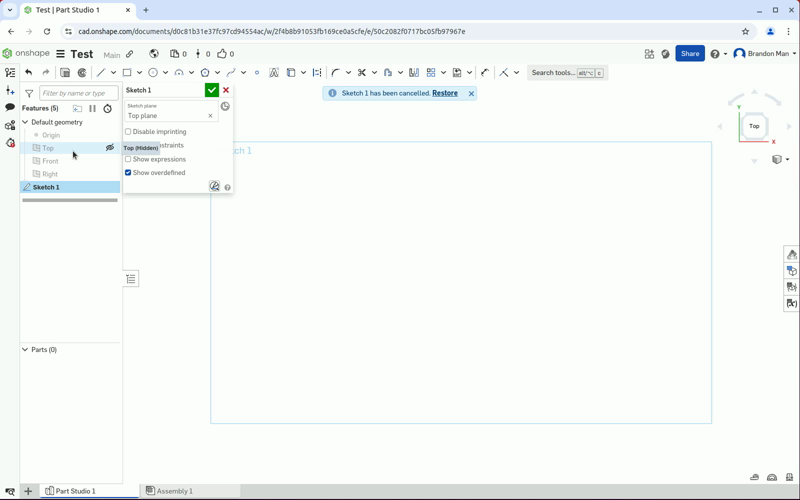
mouse_move(73, 352)
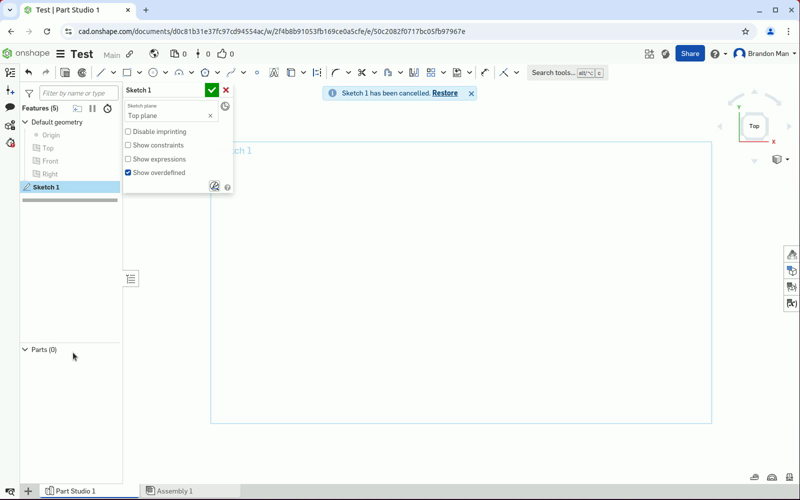
key(y)
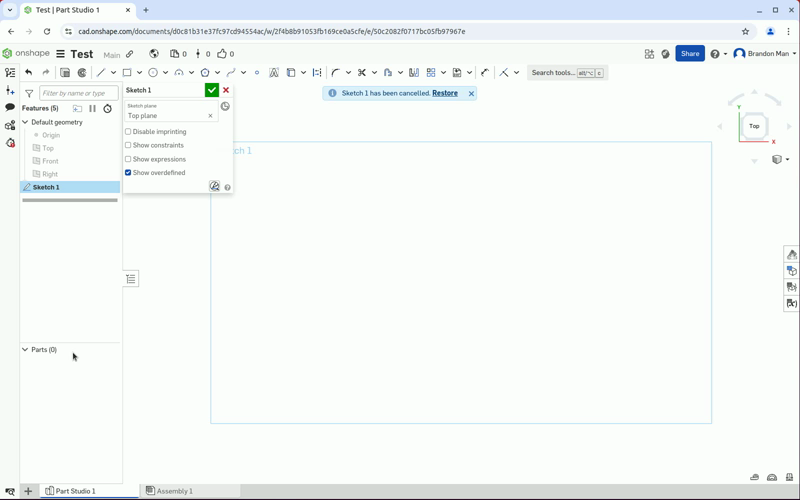
key(l)
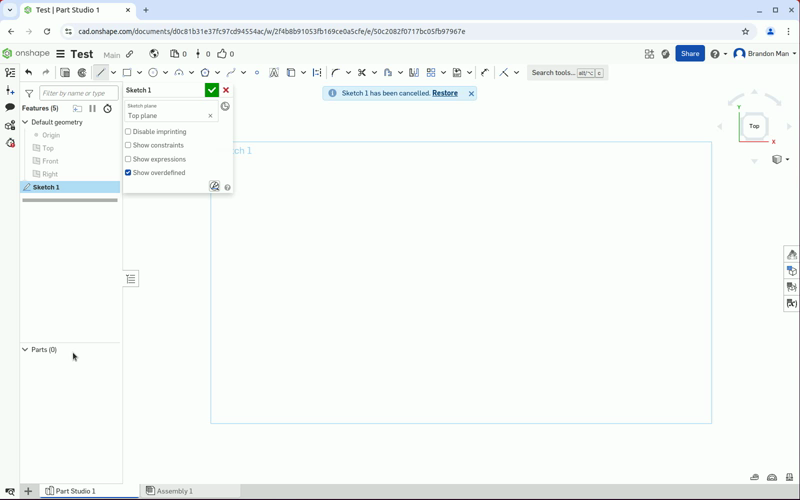
key_down(shift)
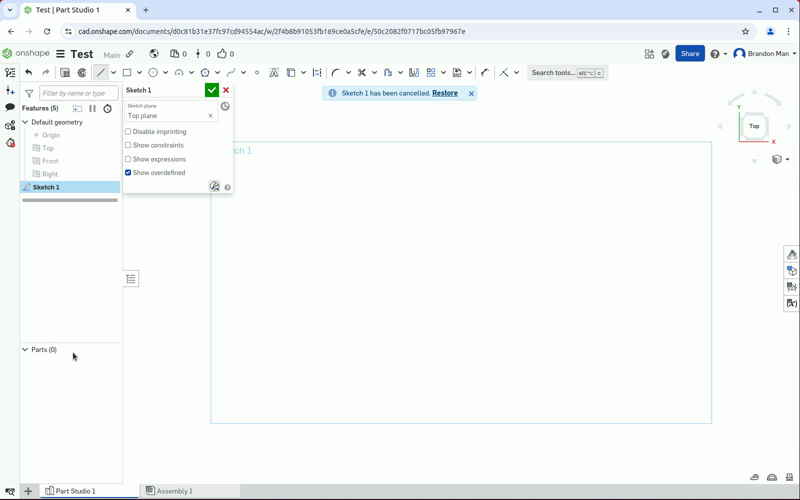
mouse_move(378, 280)
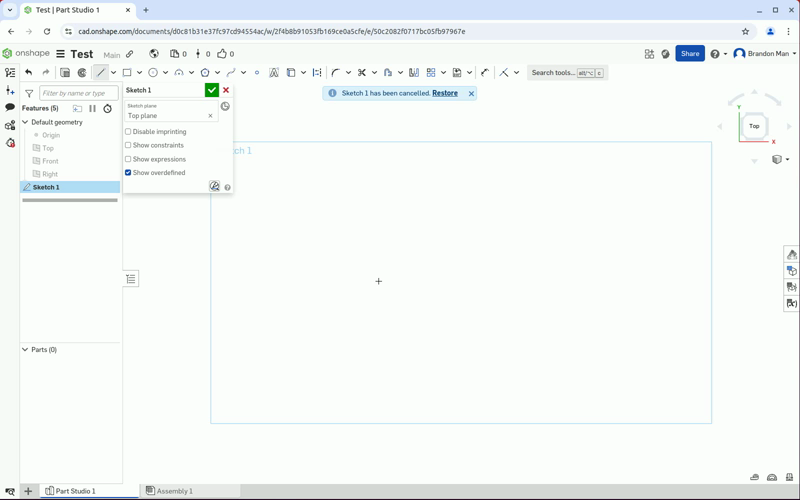
click(378, 280)
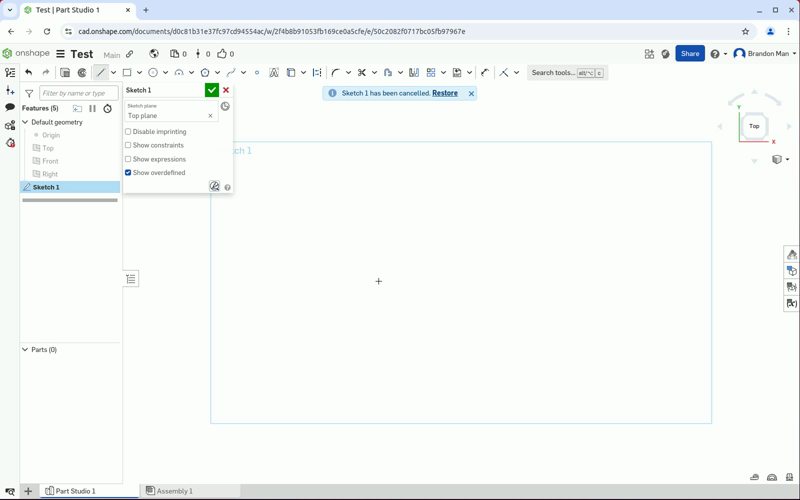
key_up(shift)
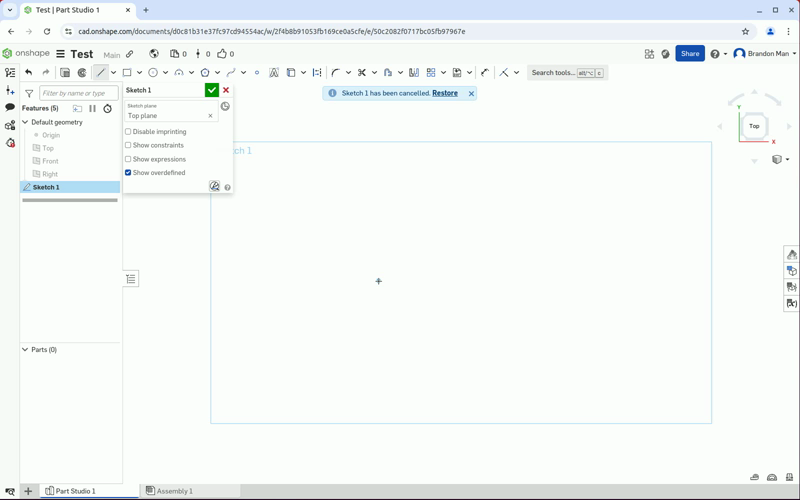
key_down(shift)
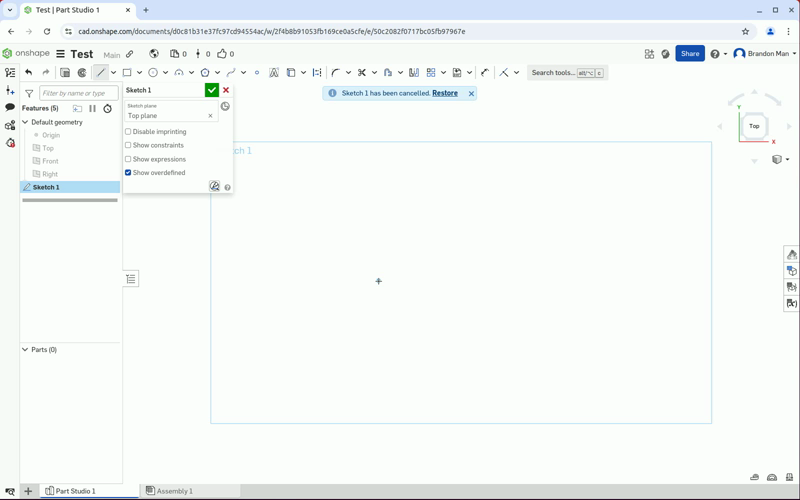
mouse_move(408, 280)
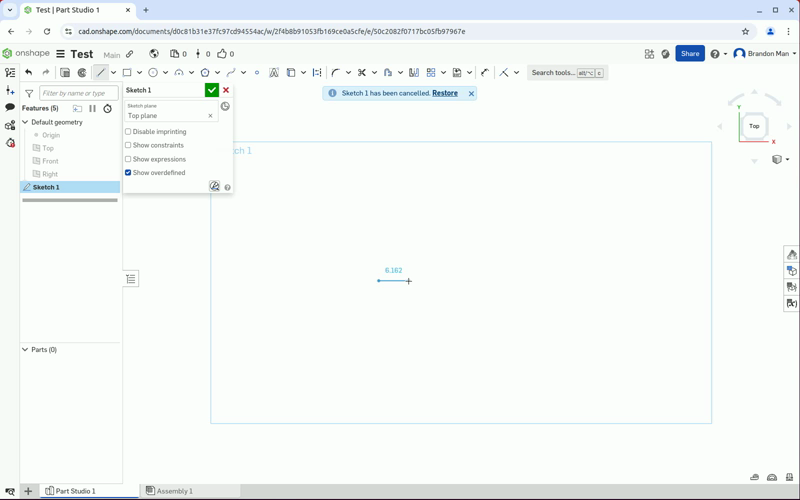
mouse_move(434, 280)
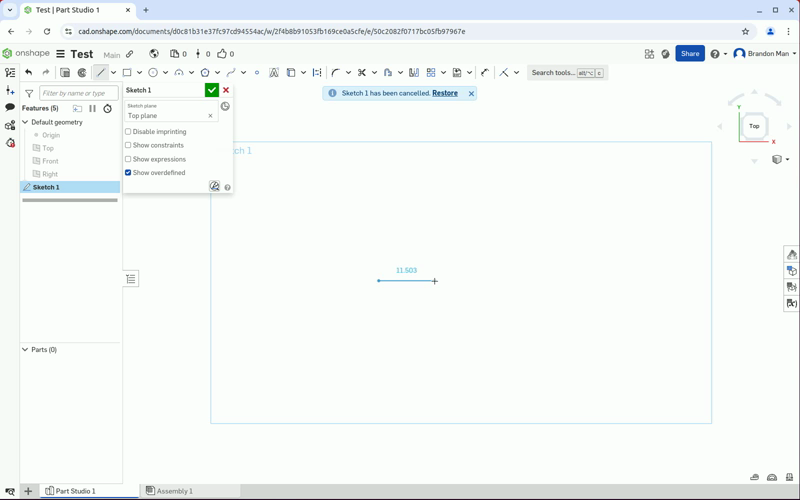
click(434, 280)
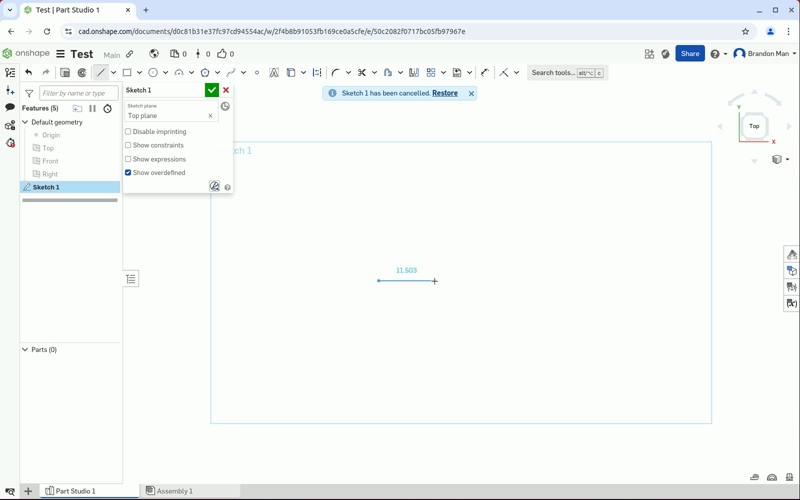
key_up(shift)
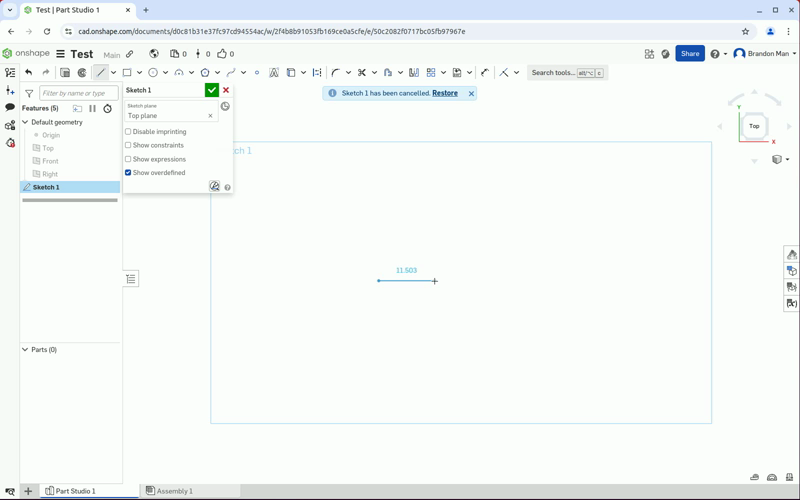
key_down(shift)
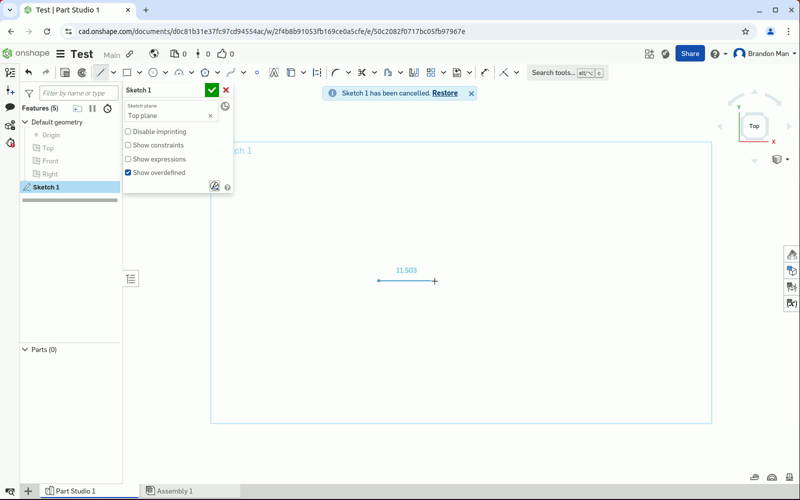
mouse_move(464, 280)
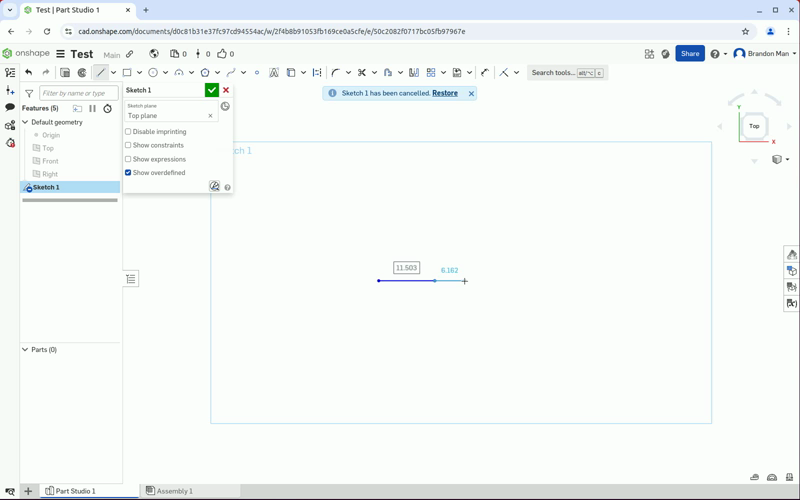
mouse_move(434, 336)
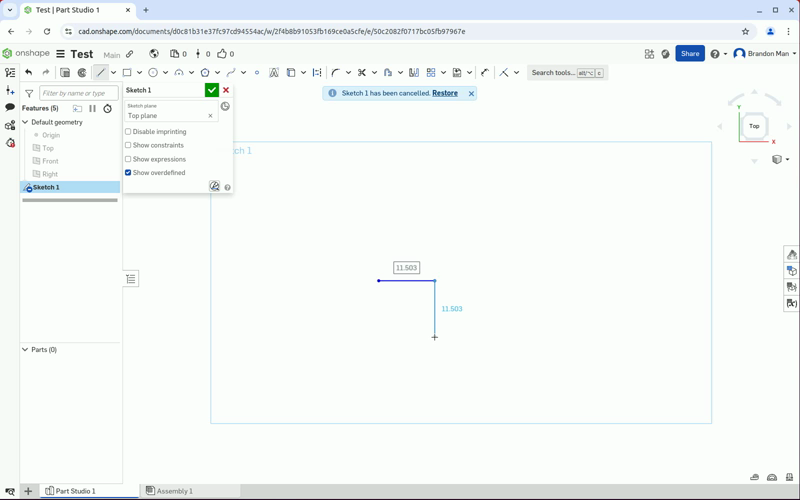
click(434, 336)
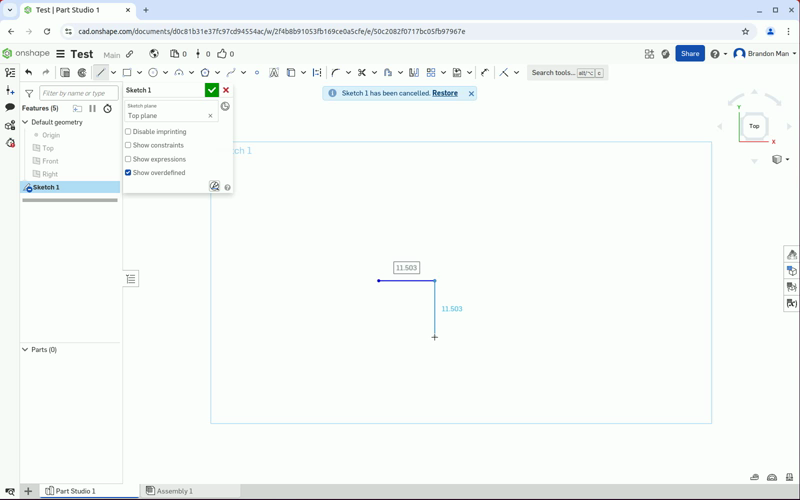
key_up(shift)
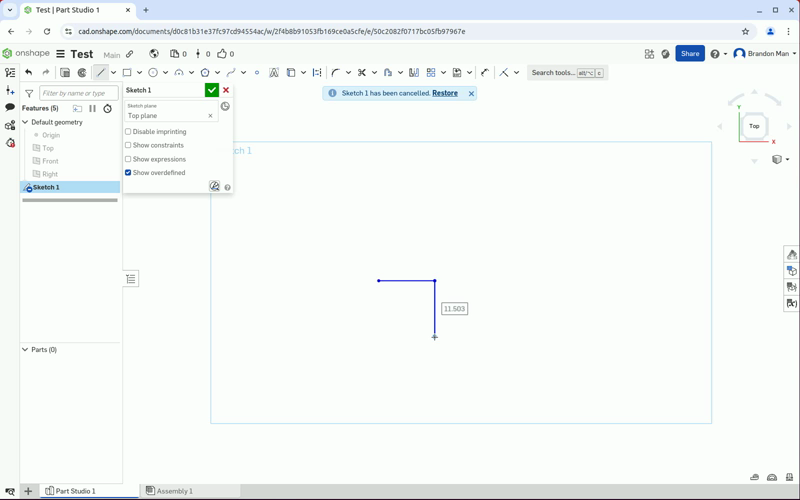
key_down(shift)
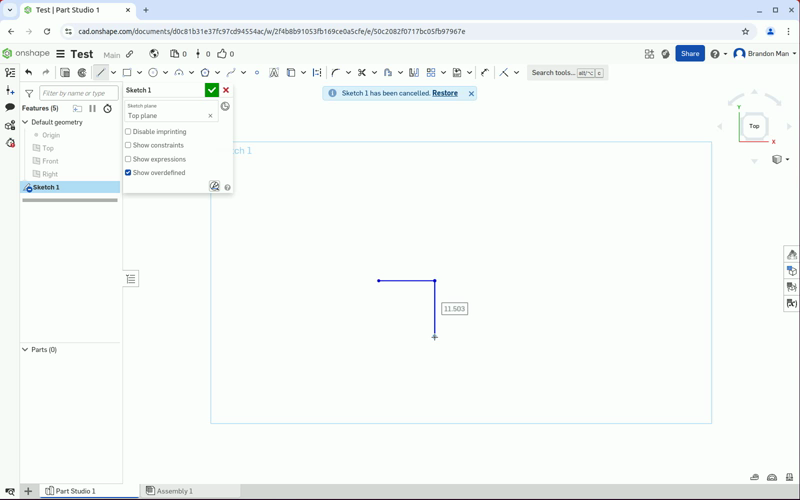
mouse_move(464, 336)
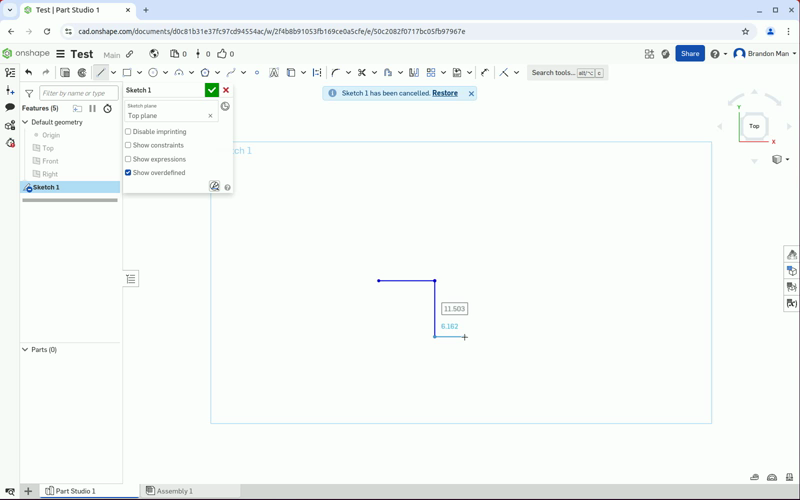
mouse_move(459, 336)
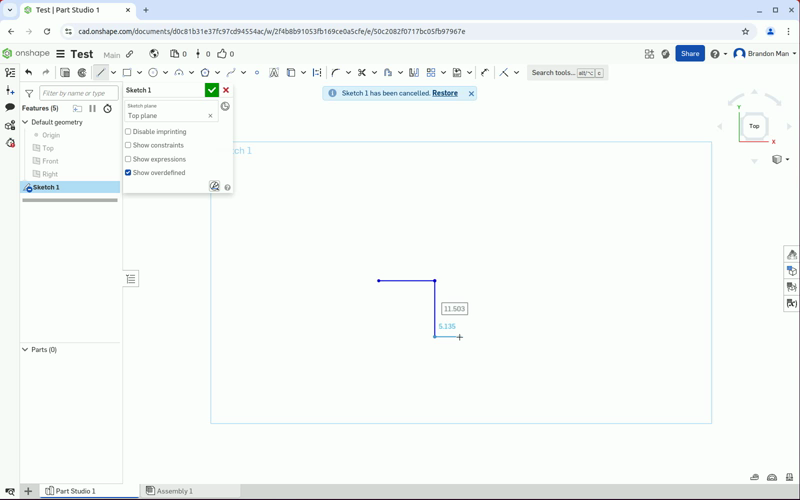
click(459, 336)
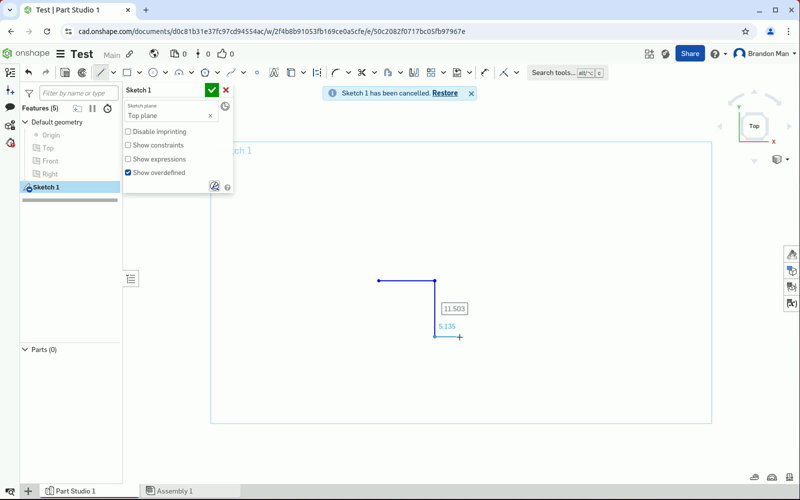
key_up(shift)
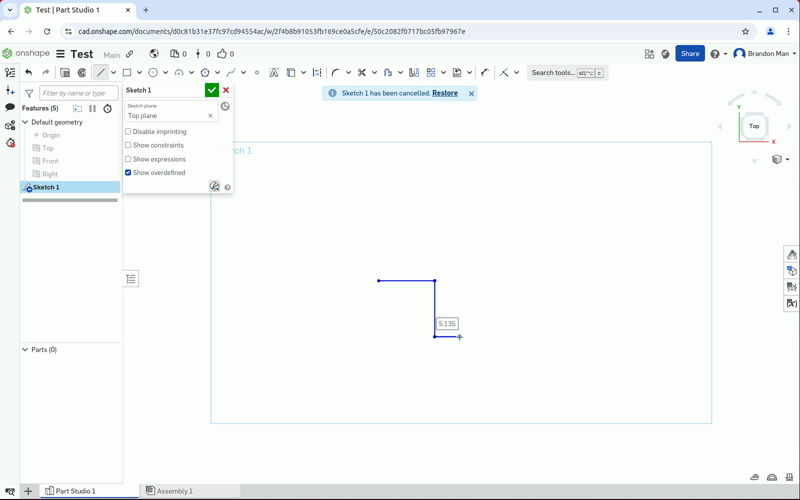
key_down(shift)
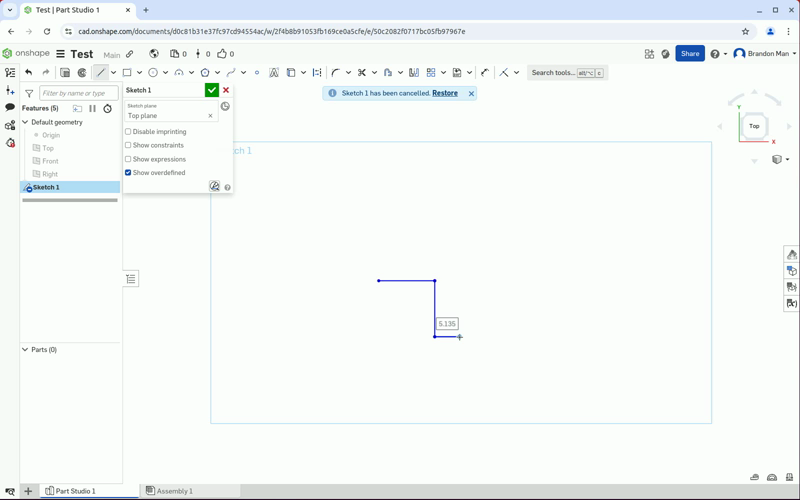
mouse_move(459, 173)
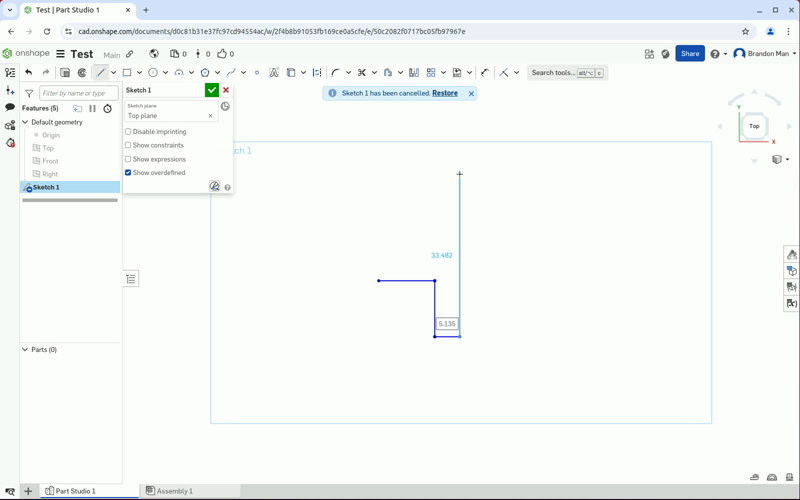
click(459, 173)
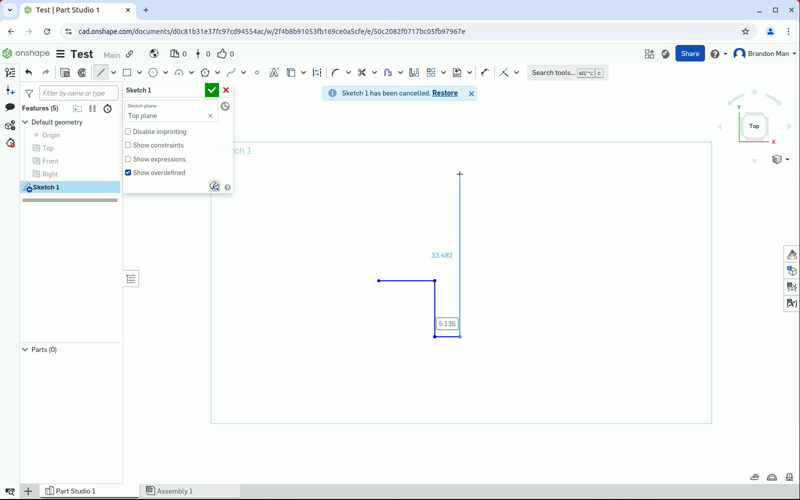
key_up(shift)
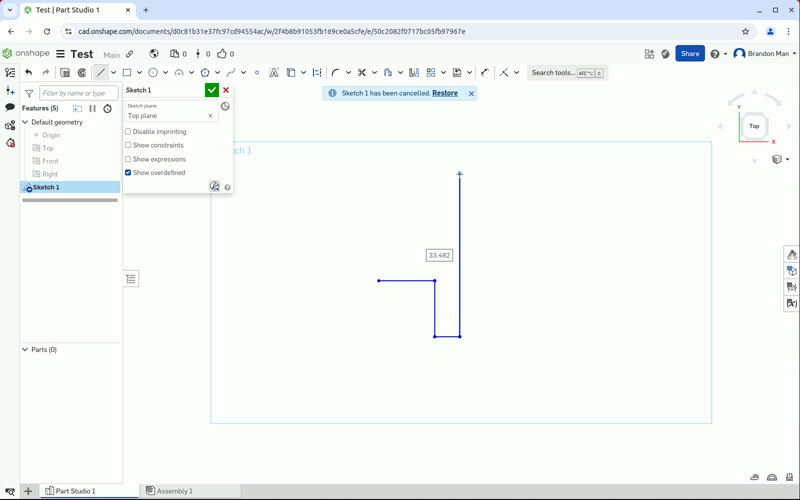
key_down(shift)
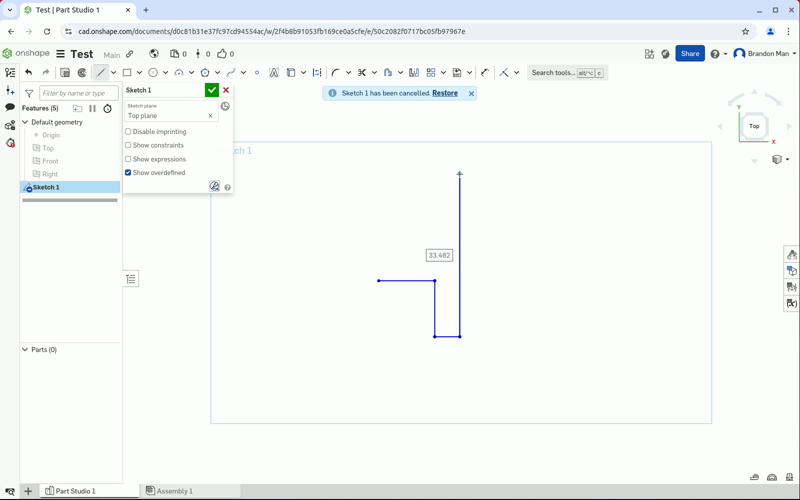
mouse_move(378, 173)
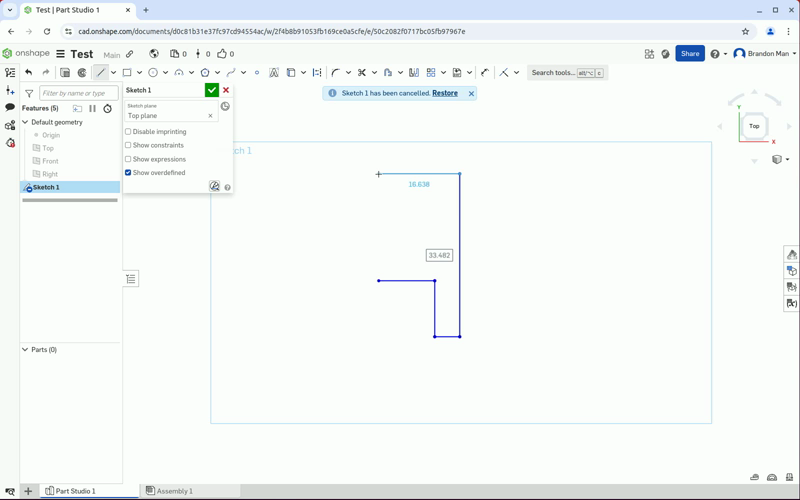
click(378, 173)
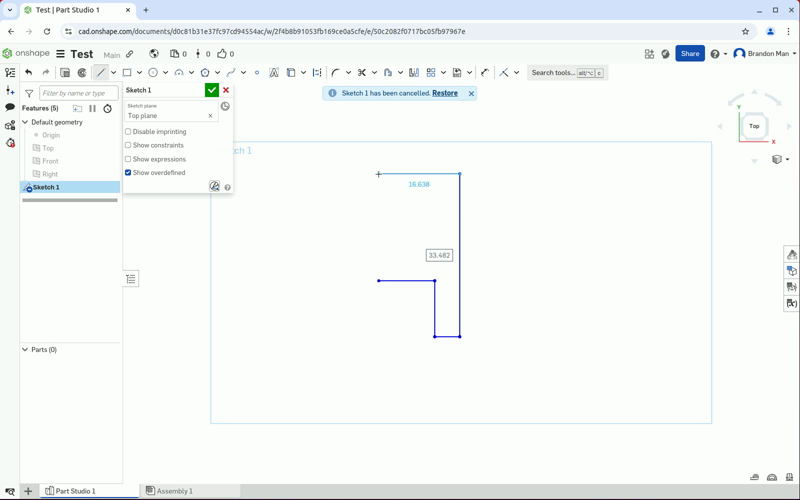
key_up(shift)
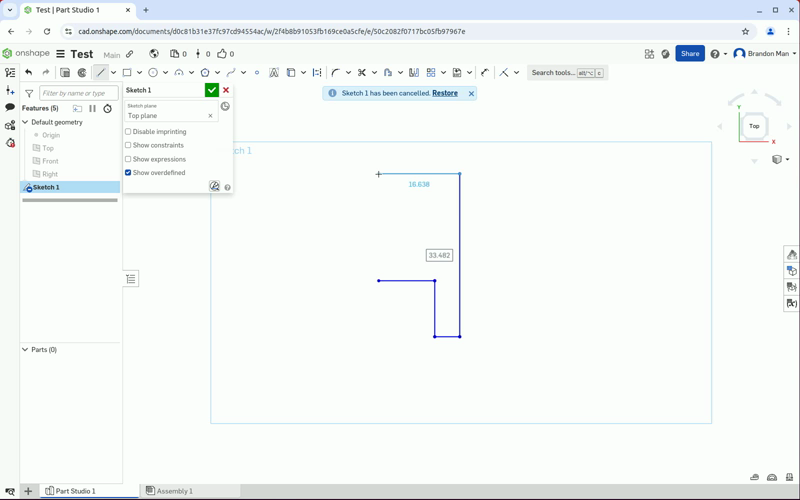
key_down(shift)
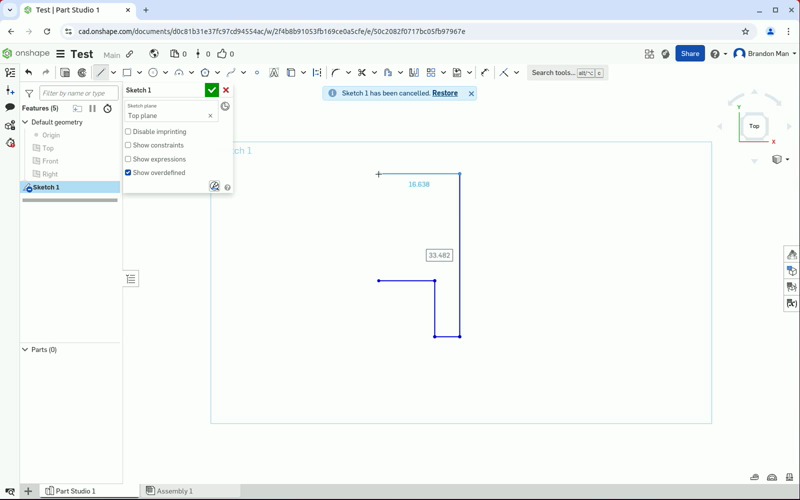
mouse_move(378, 280)
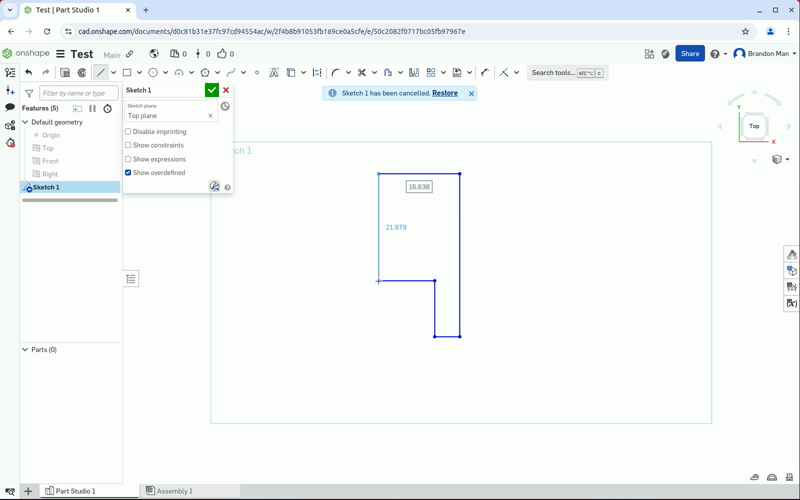
key_up(shift)
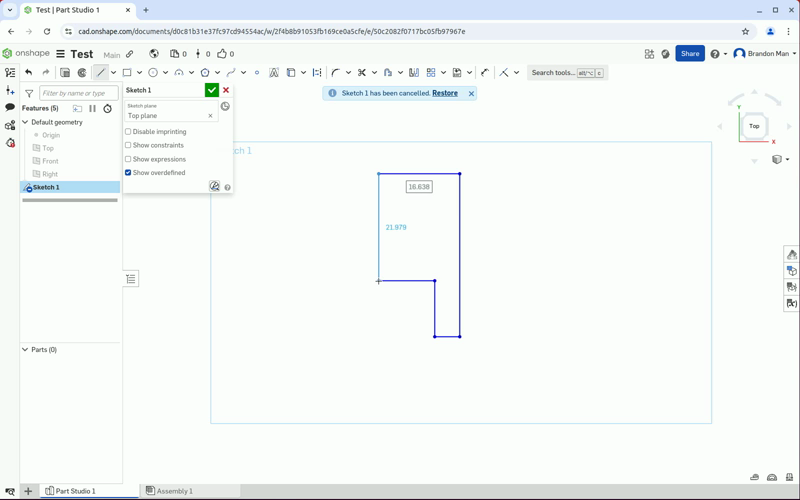
click(378, 280)
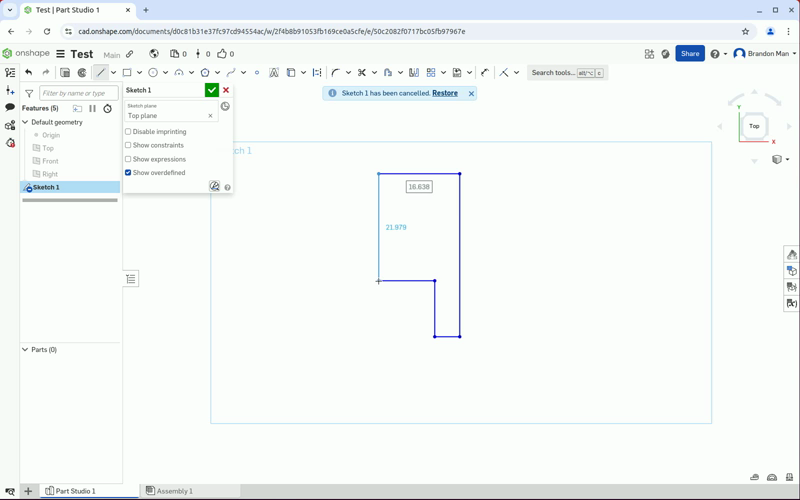
key(esc)
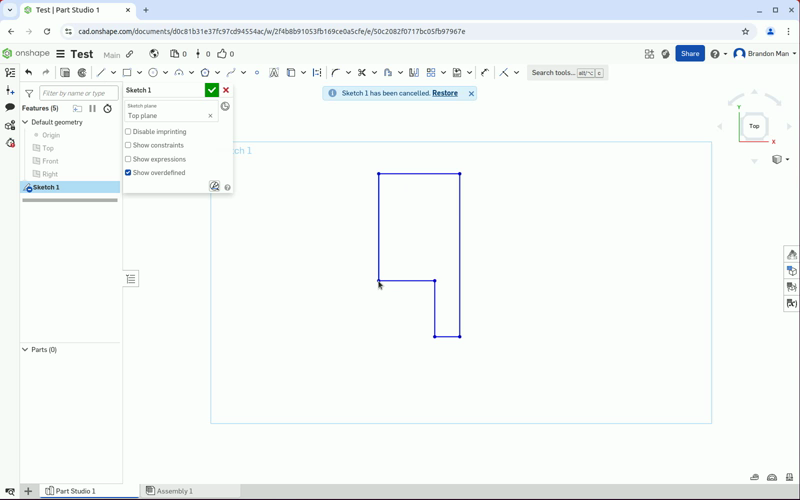
mouse_move(427, 184)
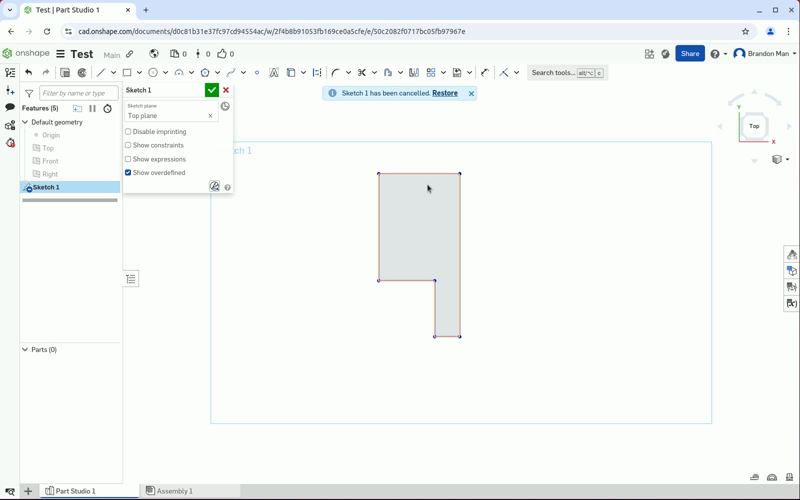
click(427, 184)
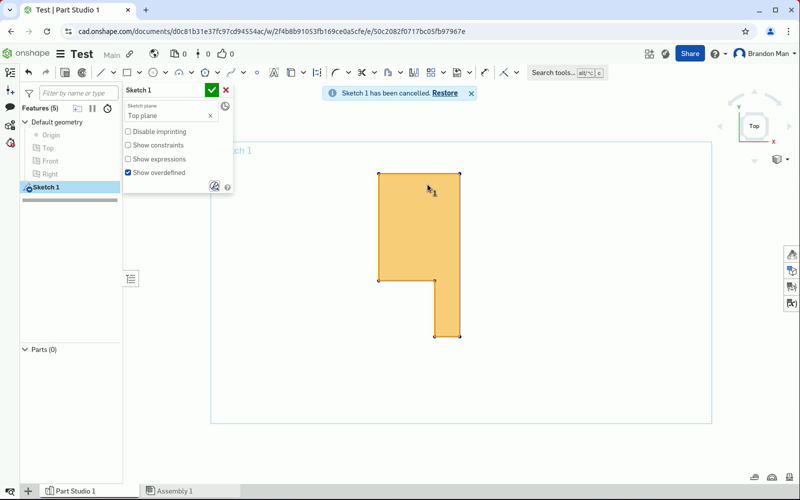
mouse_move(73, 352)
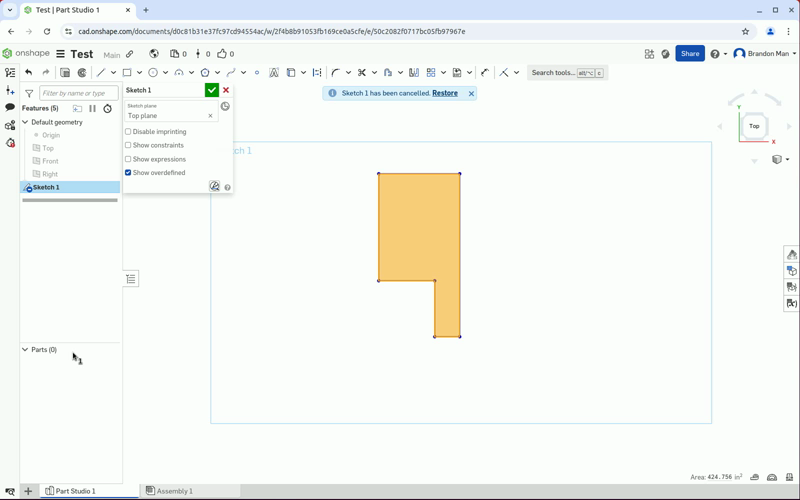
key(shift+y)
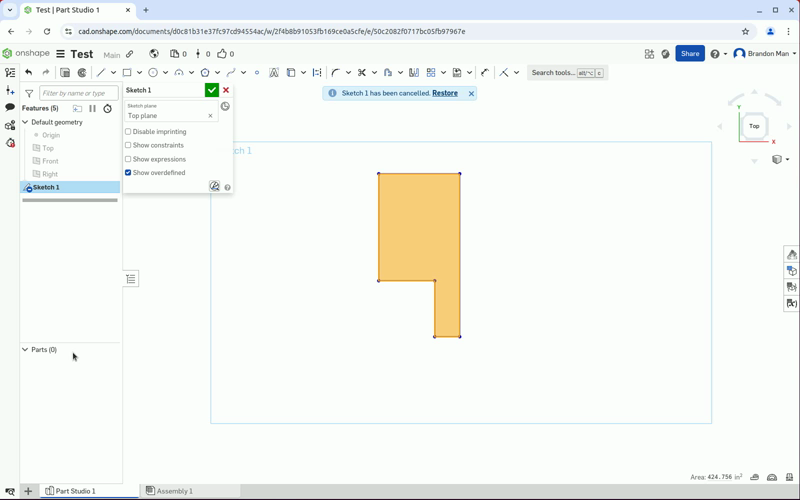
key(shift+e)
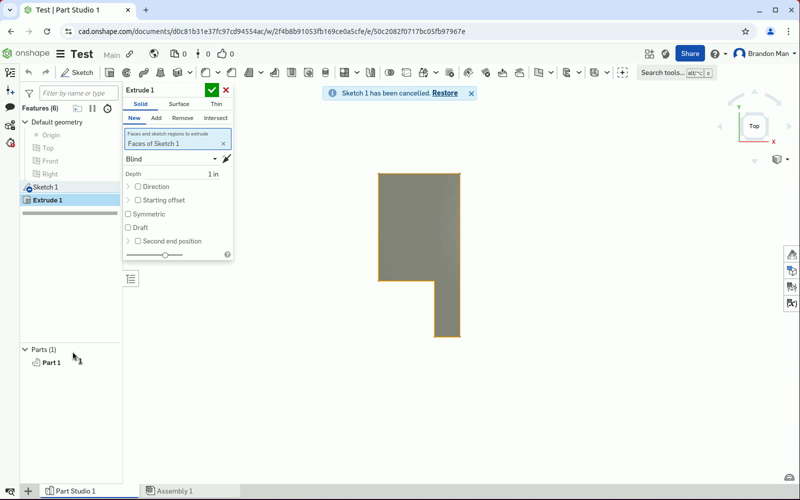
mouse_move(143, 106)
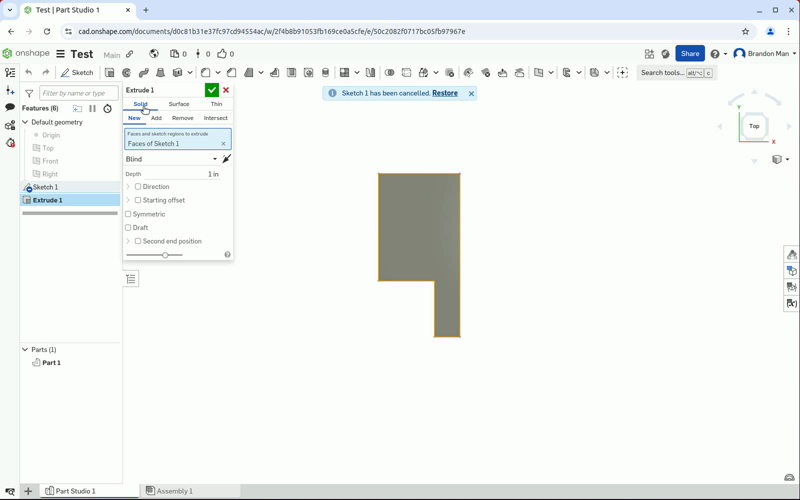
click(143, 106)
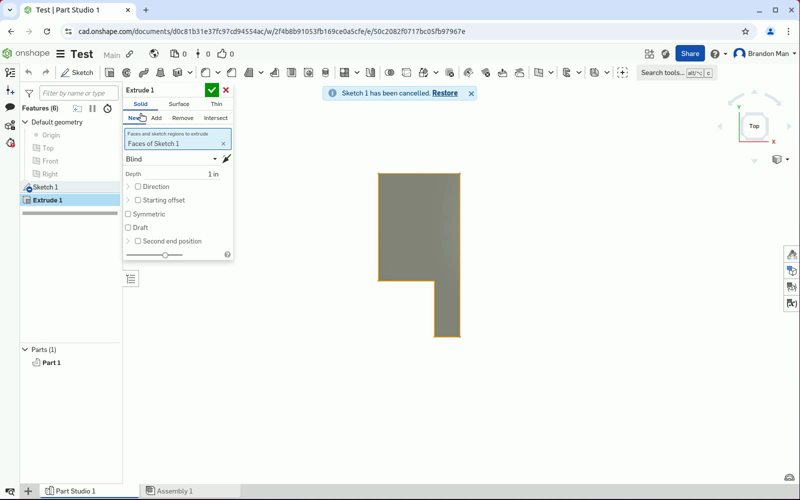
mouse_move(137, 120)
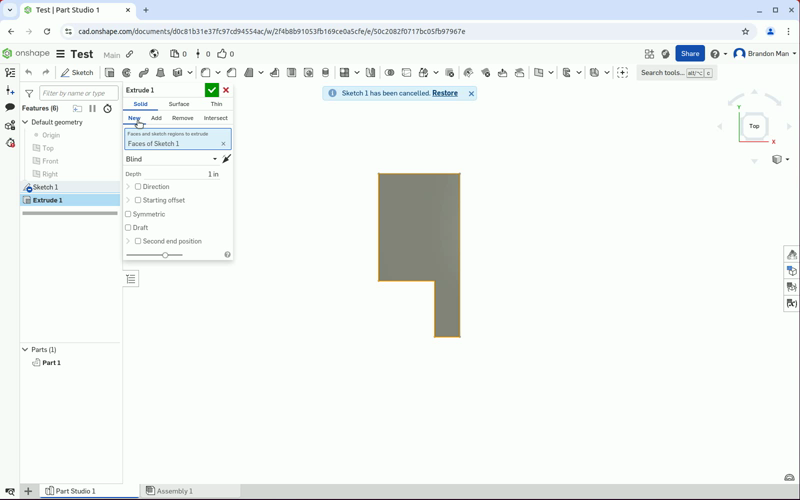
click(137, 120)
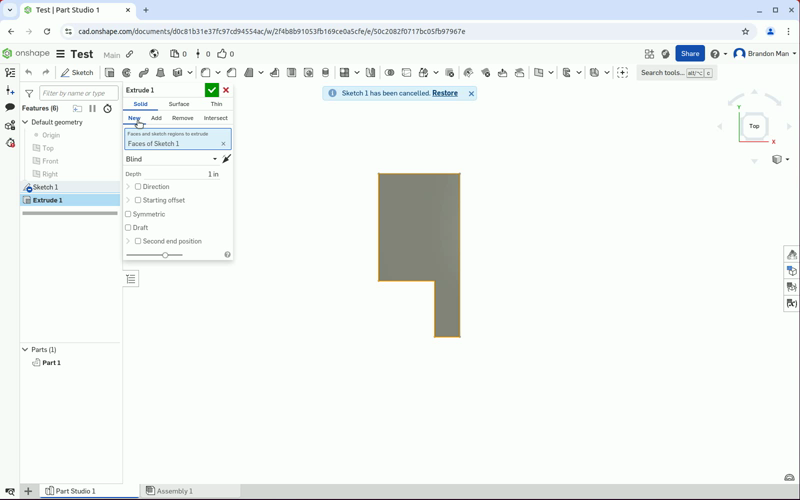
key(tab, 4)
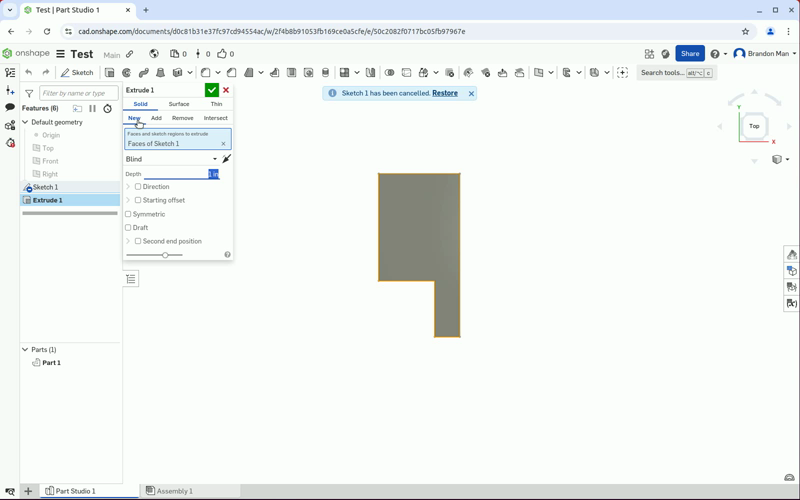
text(0.481)
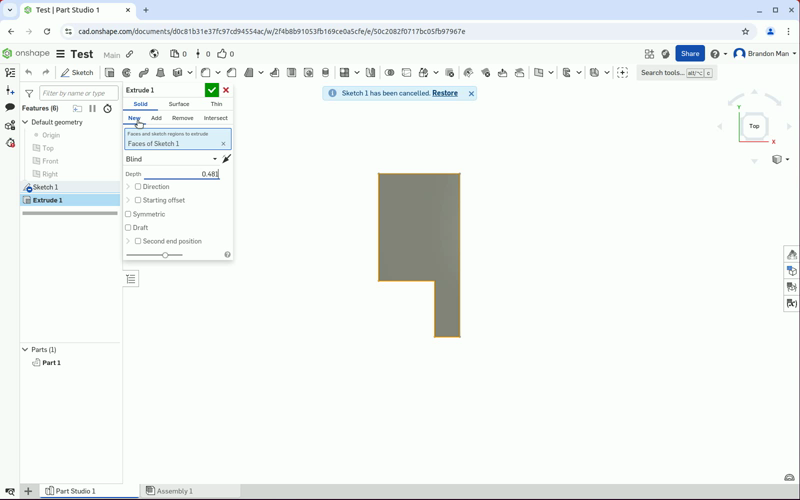
key(enter)
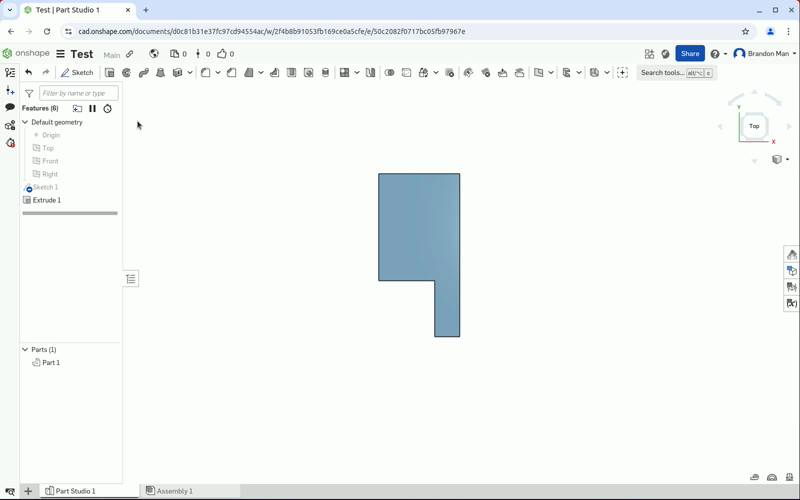
key(shift+h)
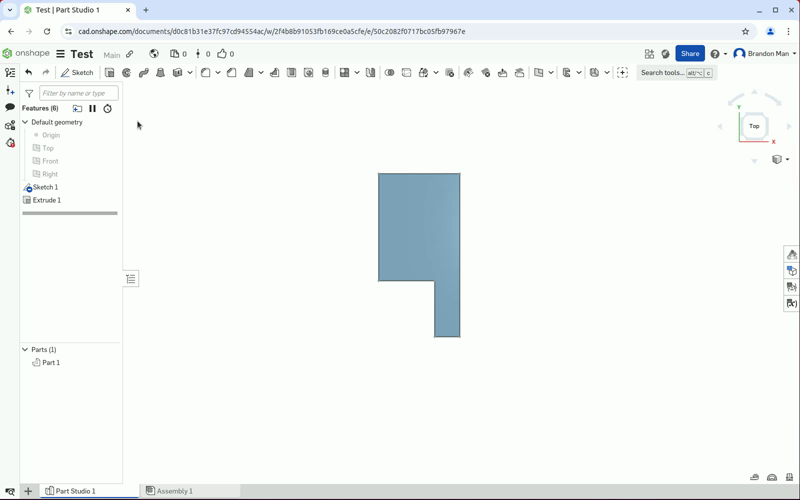
key(shift+h)
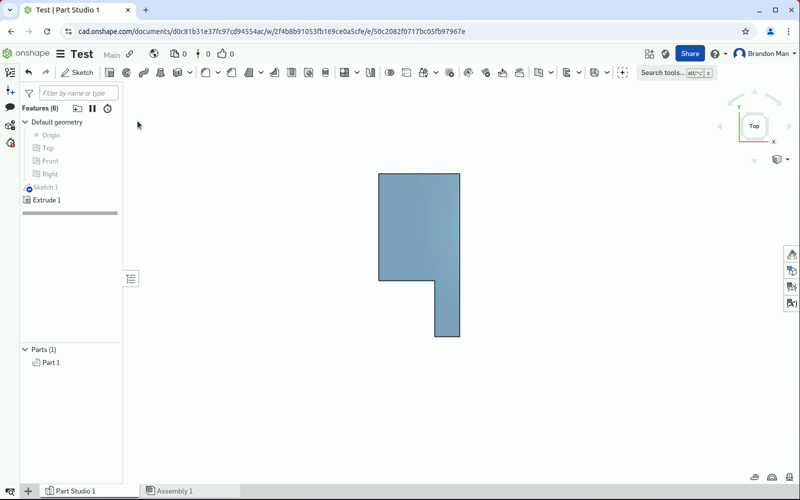
mouse_move(73, 189)
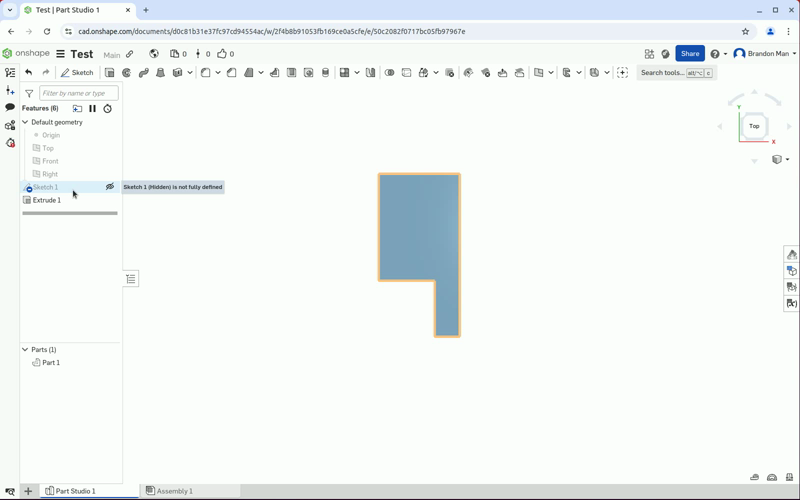
click(73, 189)
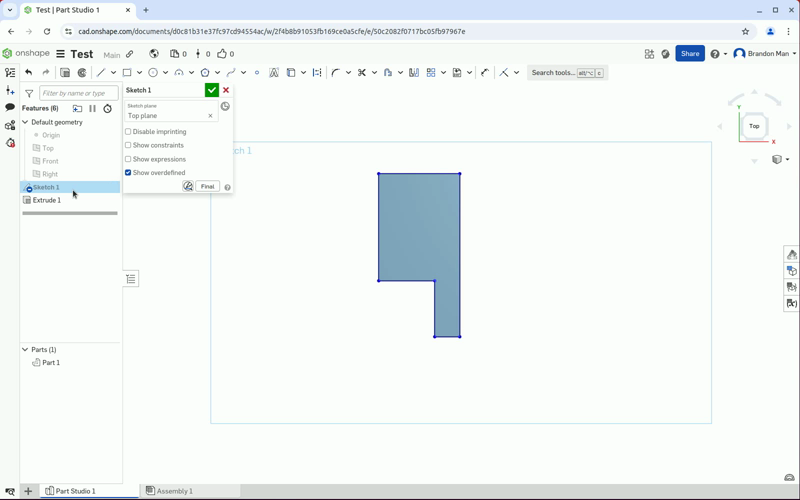
mouse_move(229, 92)
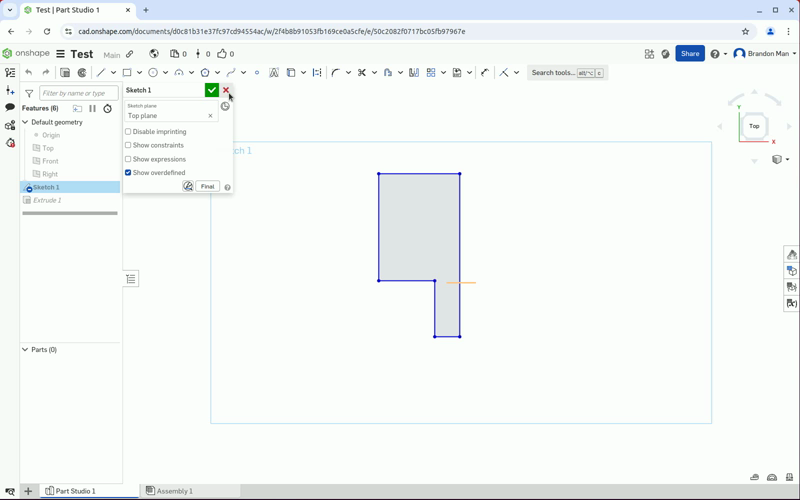
click(229, 92)
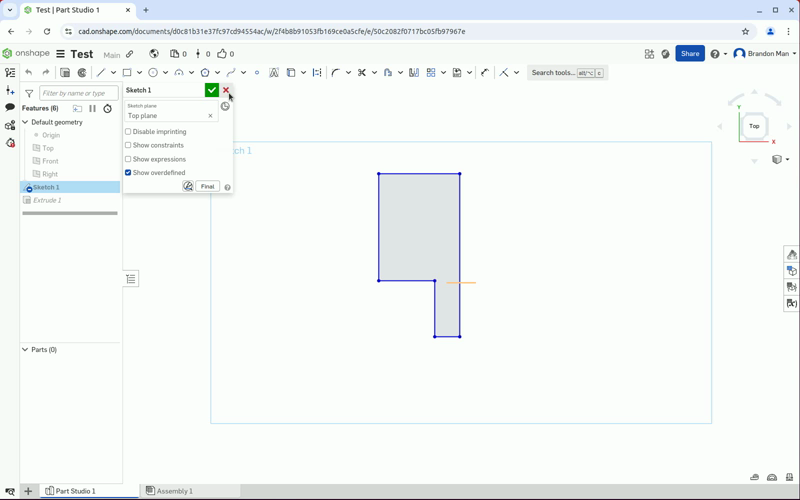
key(shift+s)
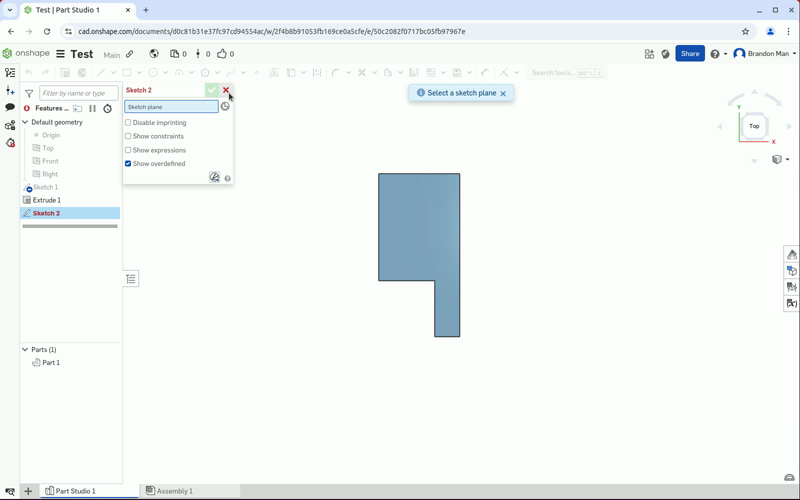
mouse_move(73, 150)
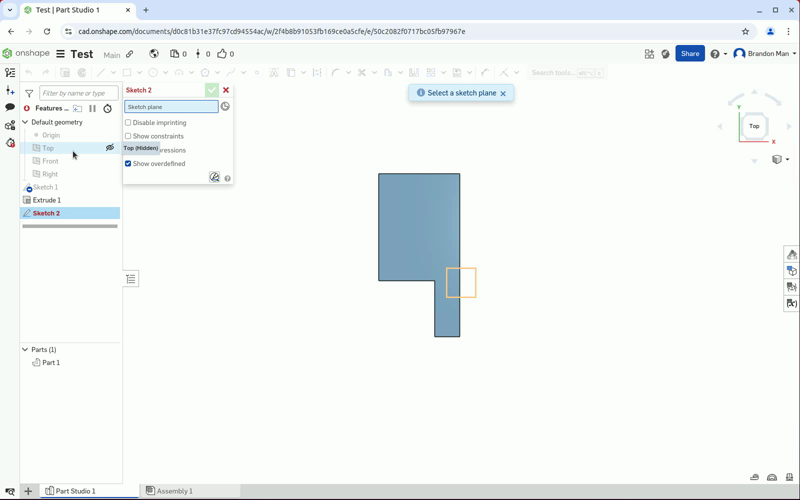
click(73, 150)
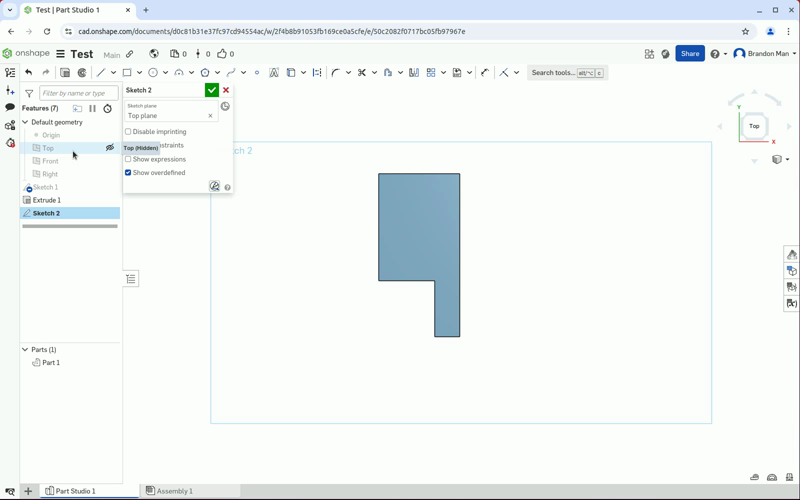
mouse_move(73, 352)
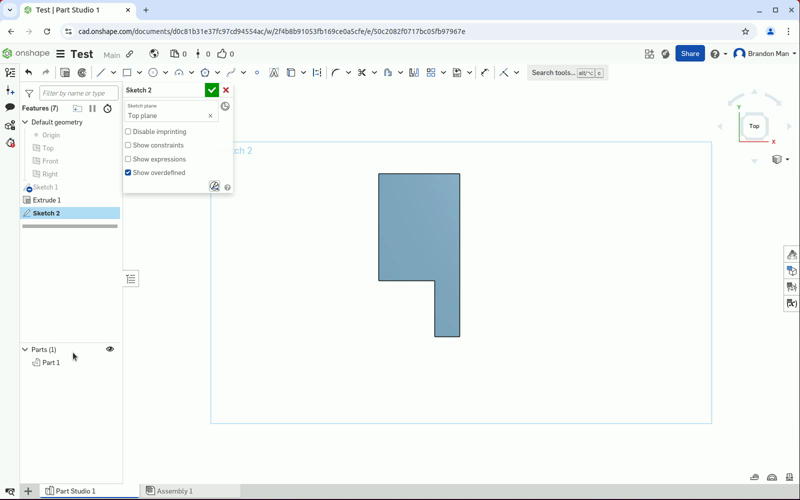
key(y)
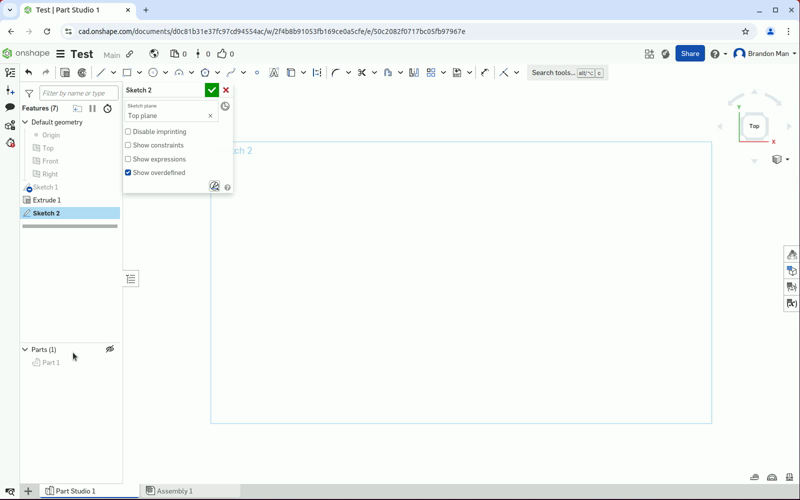
key(l)
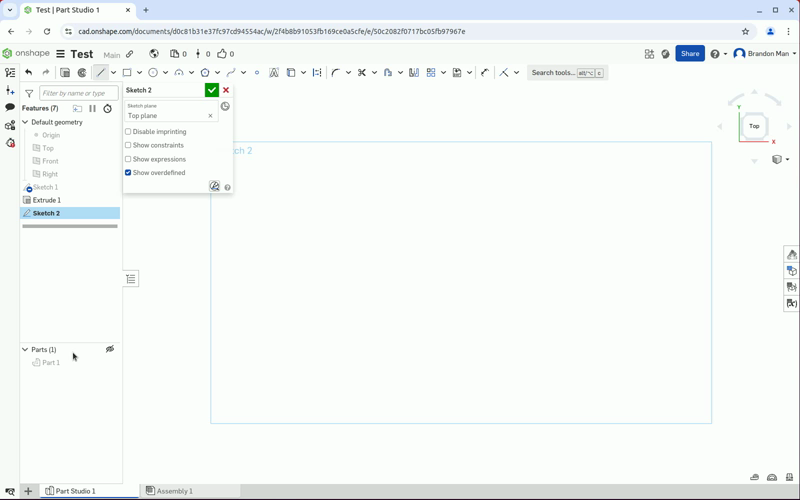
key_down(shift)
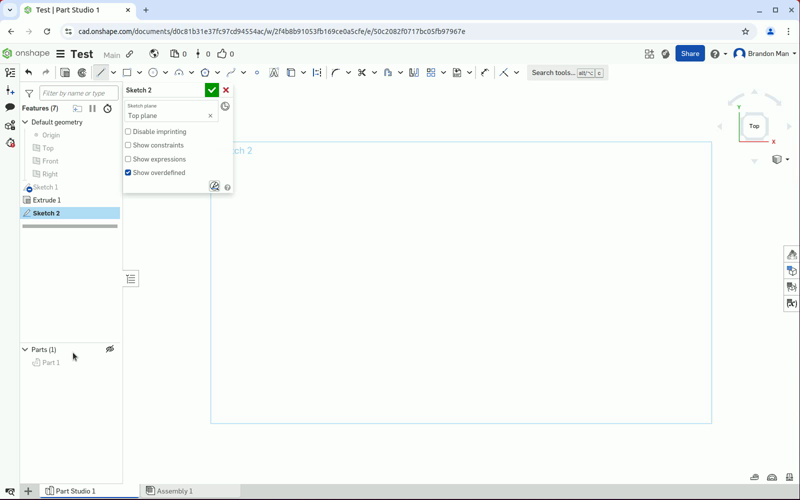
mouse_move(460, 336)
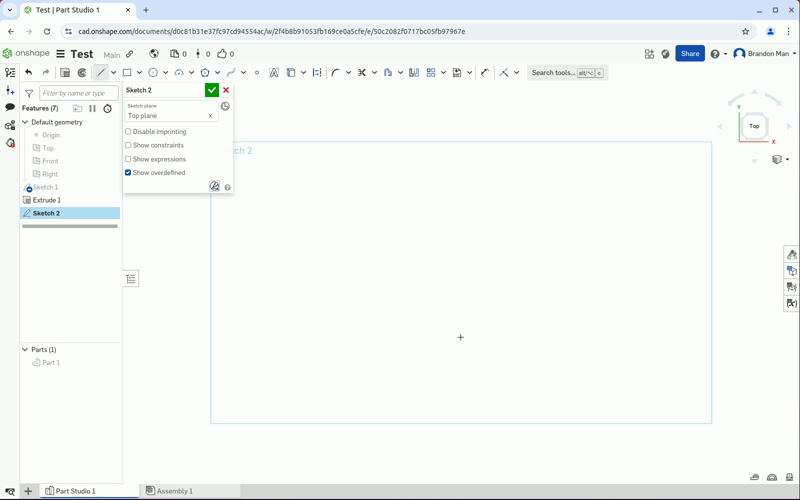
click(460, 336)
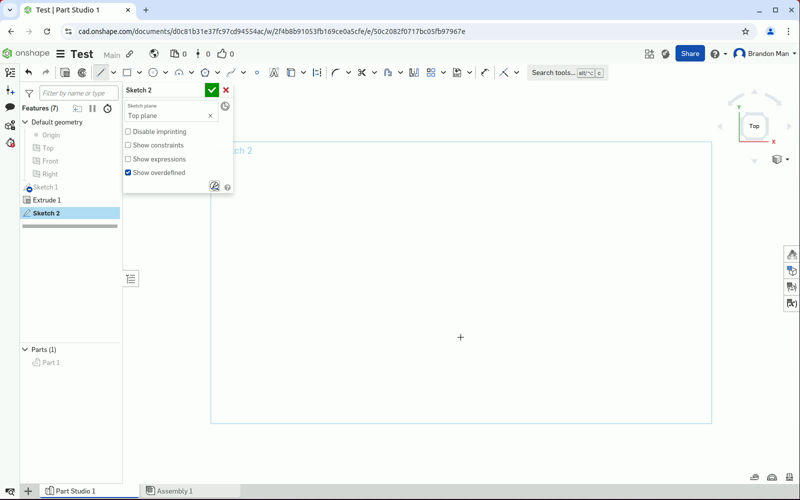
key_up(shift)
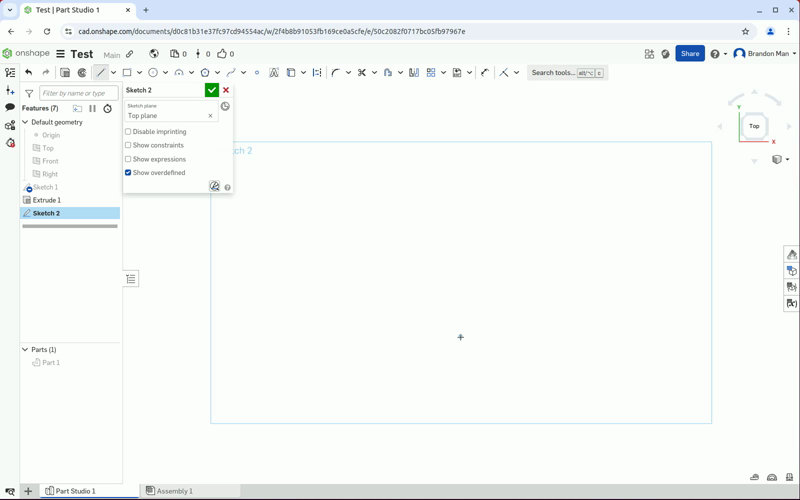
key_down(shift)
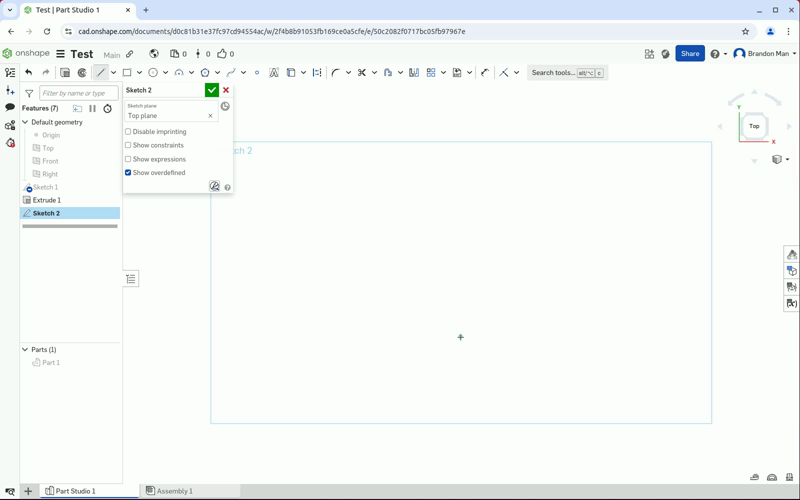
mouse_move(490, 336)
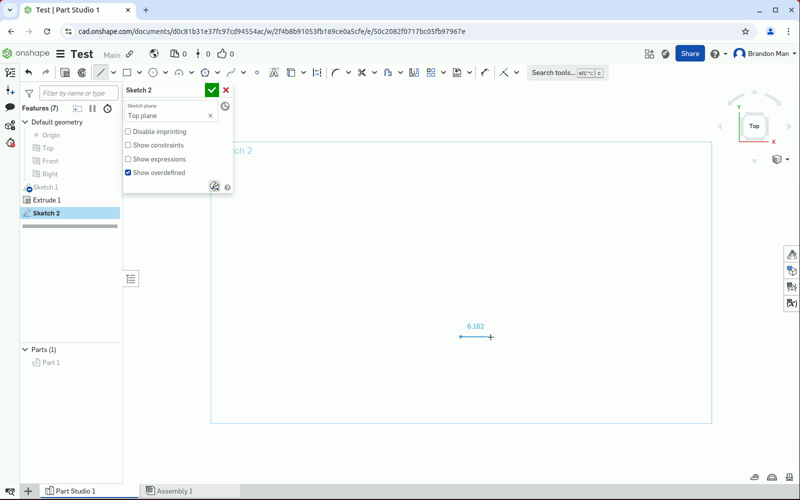
mouse_move(486, 336)
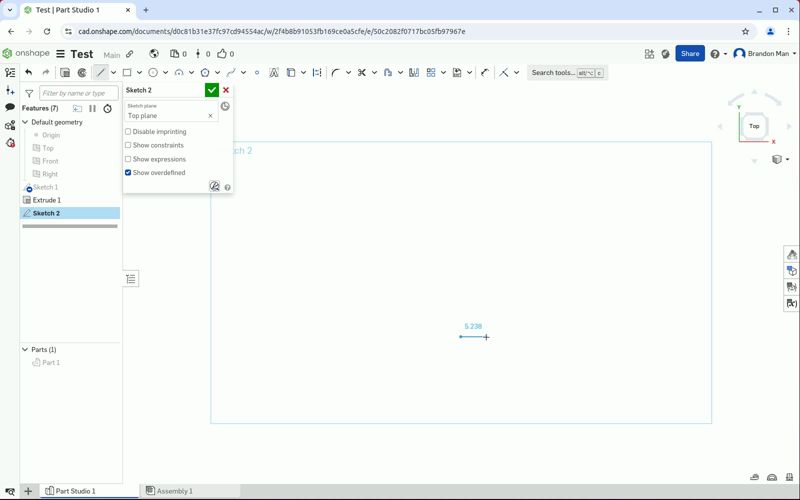
click(486, 336)
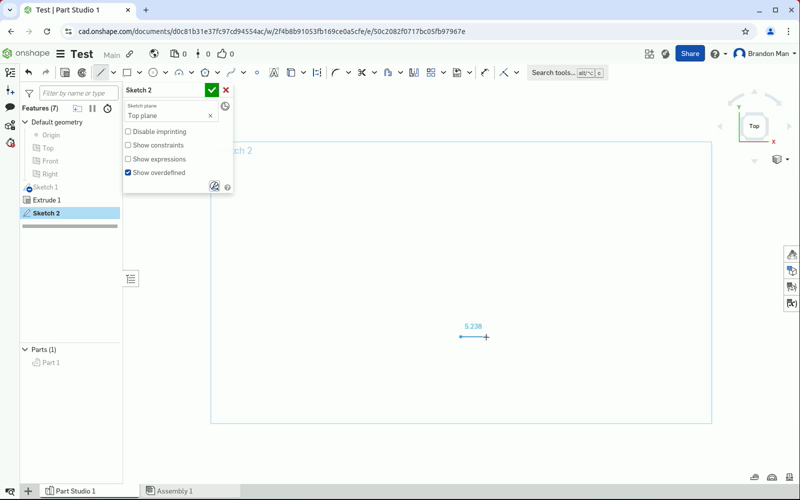
key_up(shift)
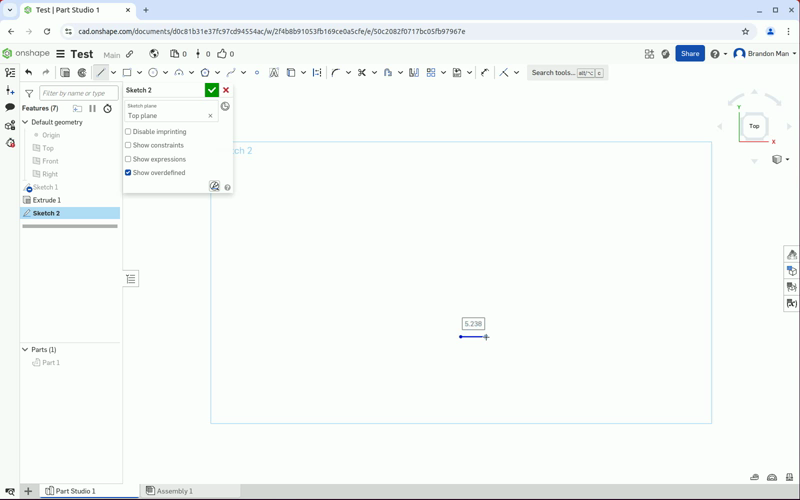
key_down(shift)
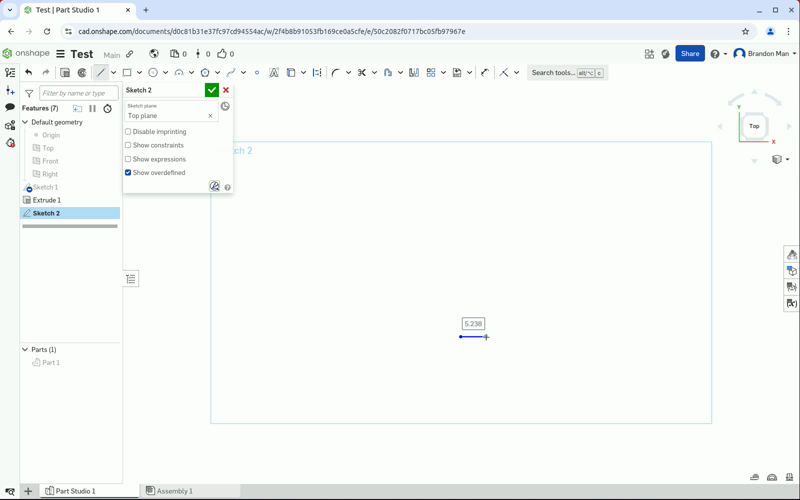
mouse_move(516, 336)
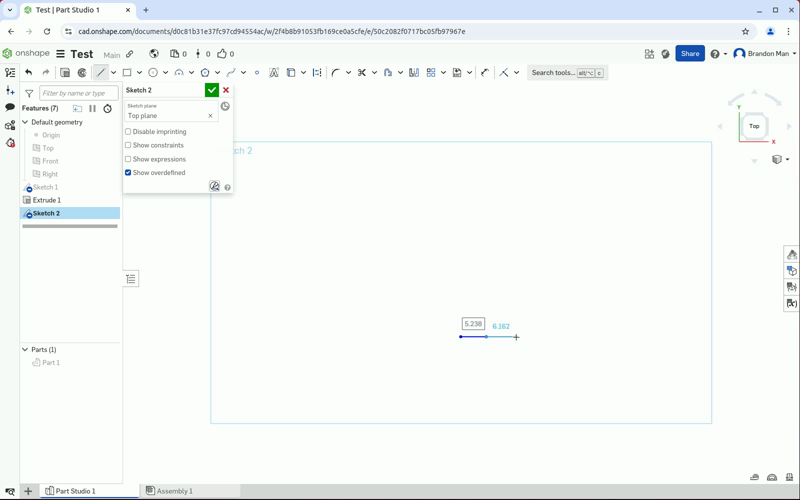
mouse_move(486, 280)
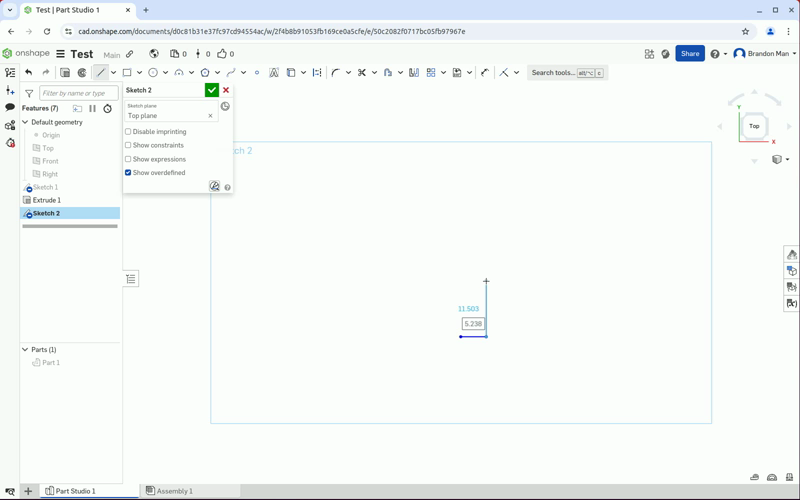
click(486, 280)
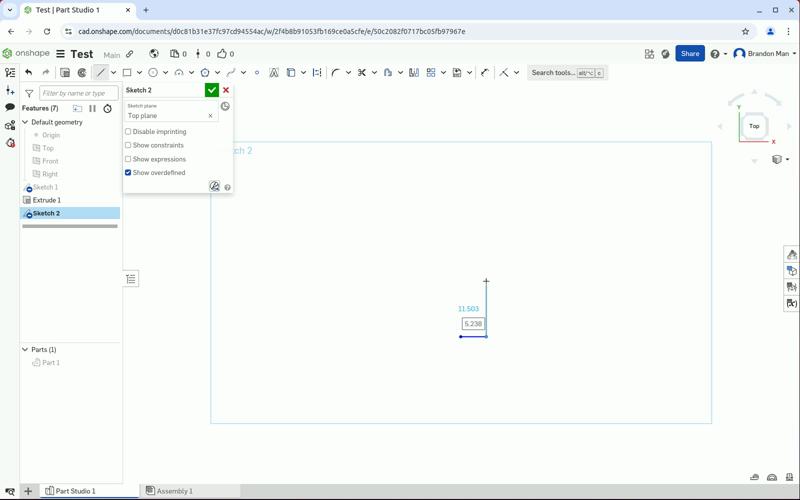
key_up(shift)
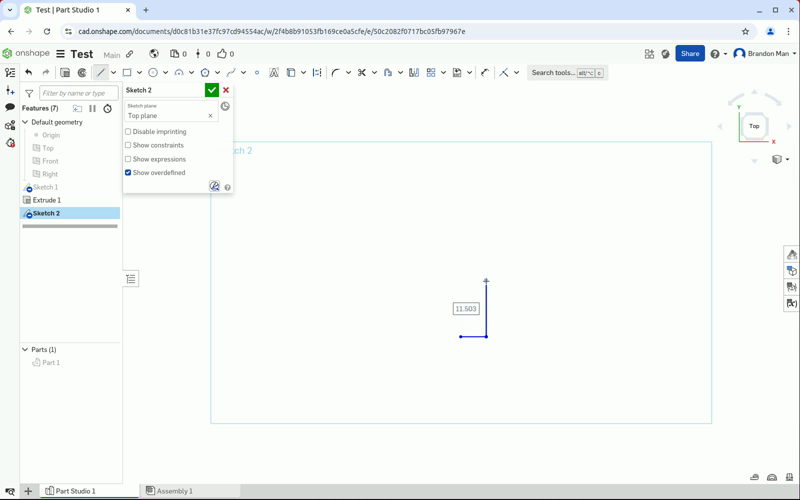
key_down(shift)
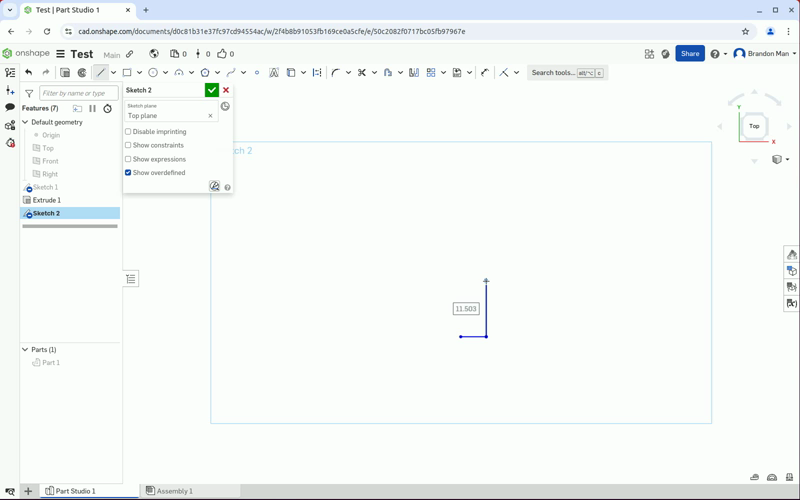
mouse_move(516, 280)
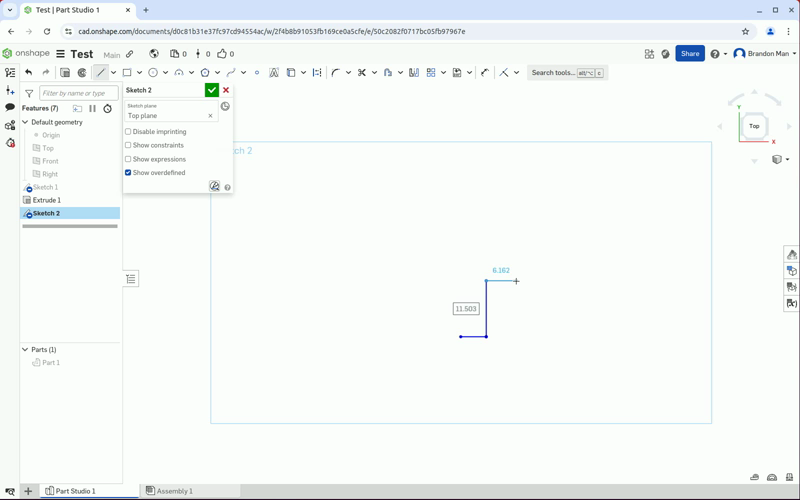
mouse_move(542, 280)
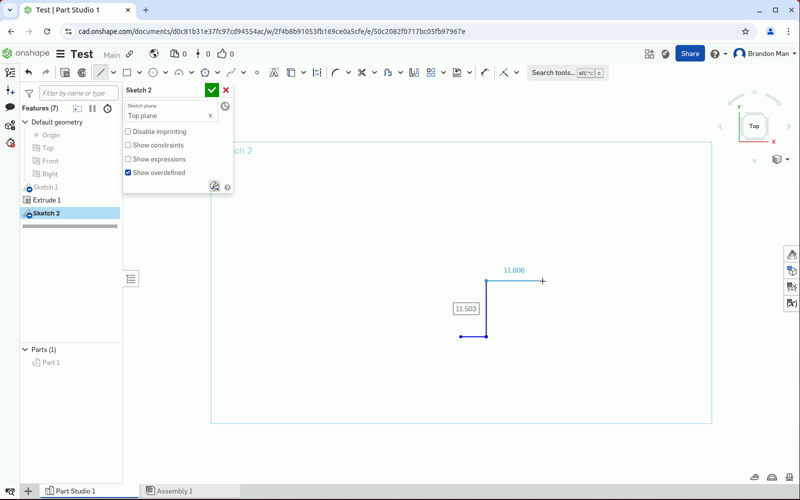
click(542, 280)
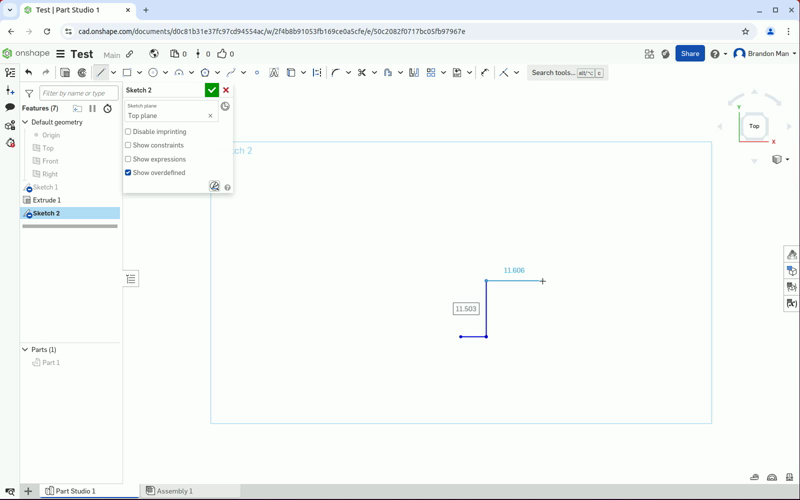
key_up(shift)
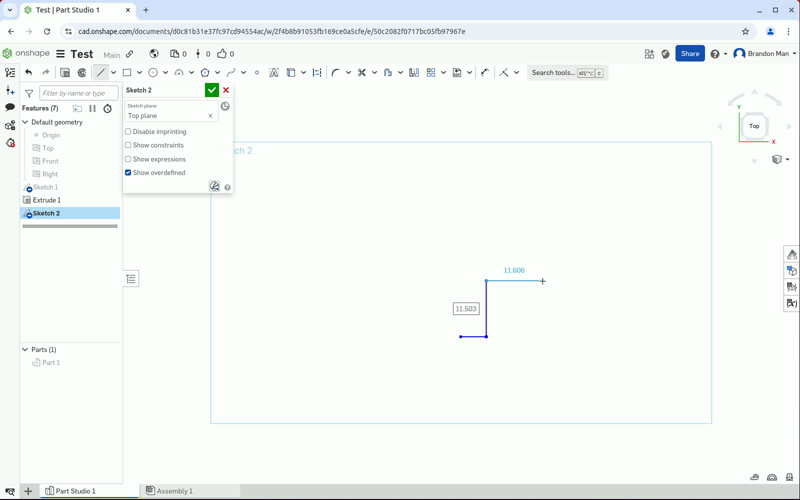
key_down(shift)
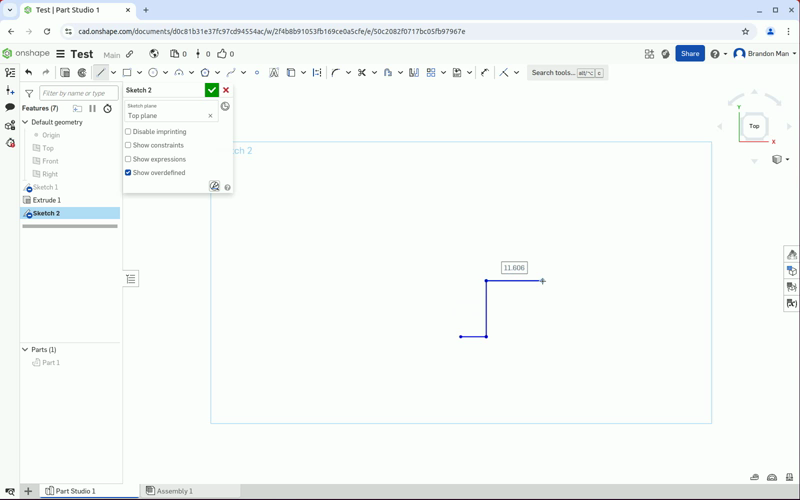
mouse_move(542, 174)
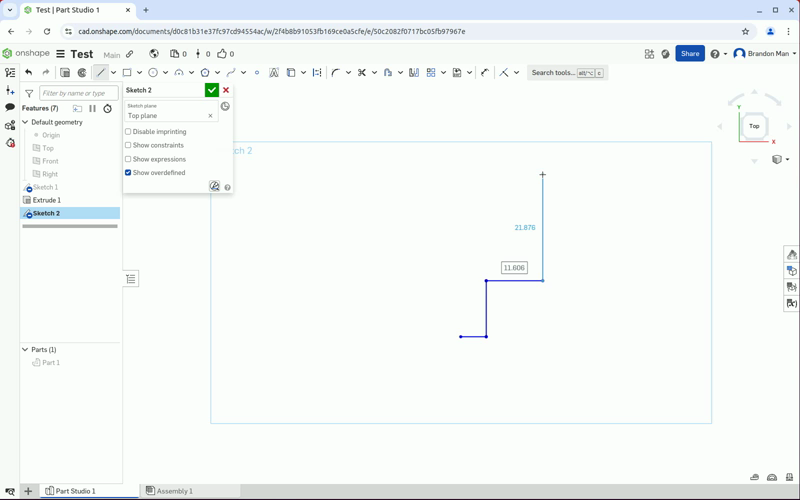
click(542, 174)
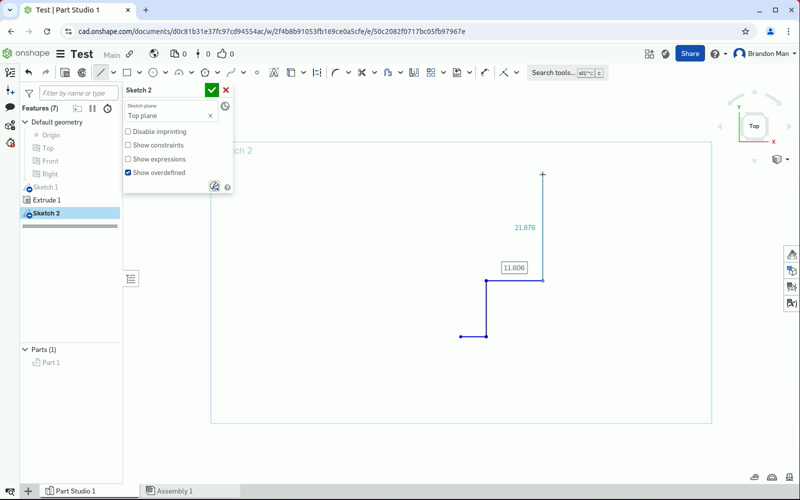
key_up(shift)
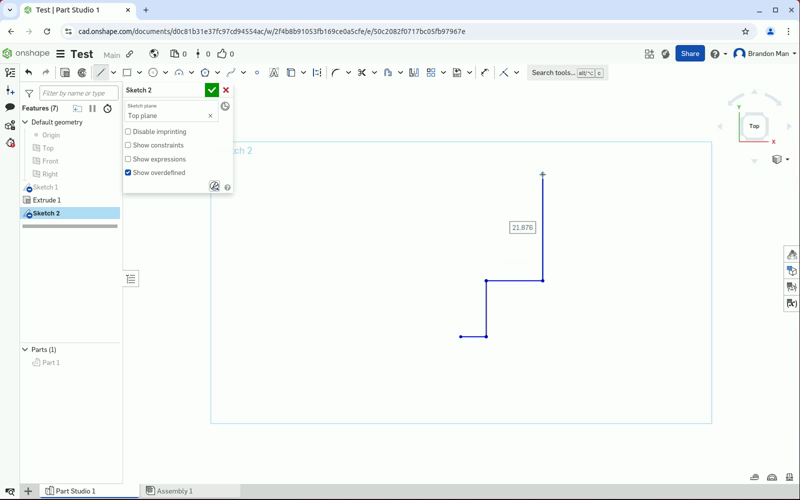
key_down(shift)
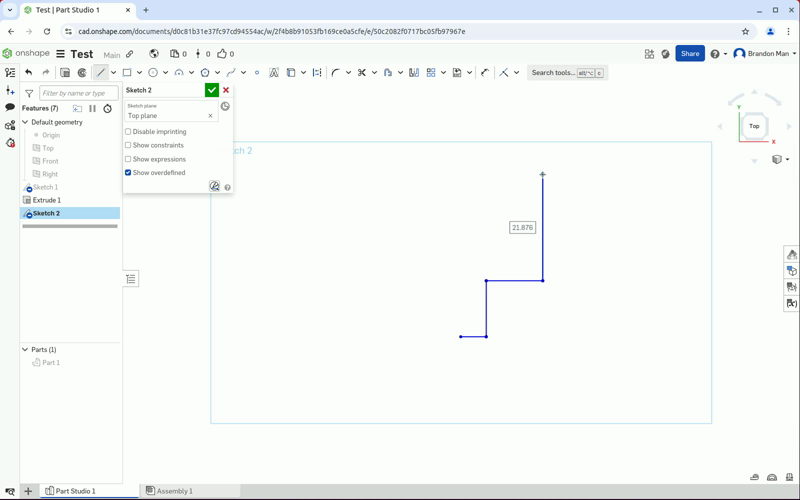
mouse_move(460, 174)
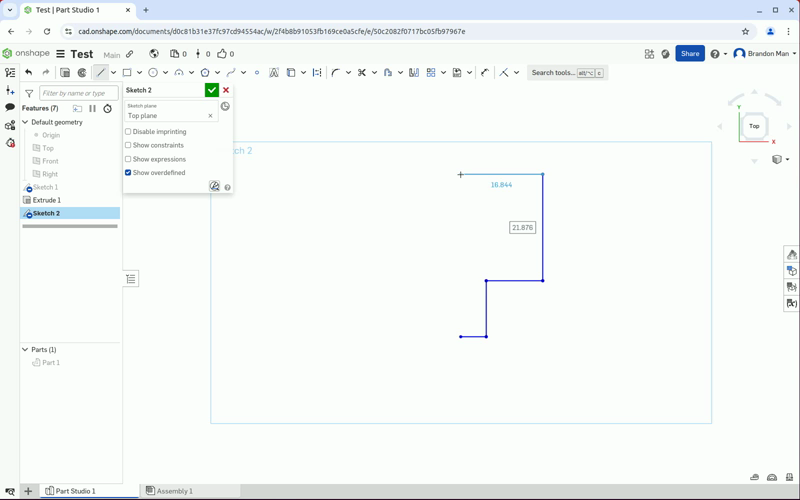
click(460, 174)
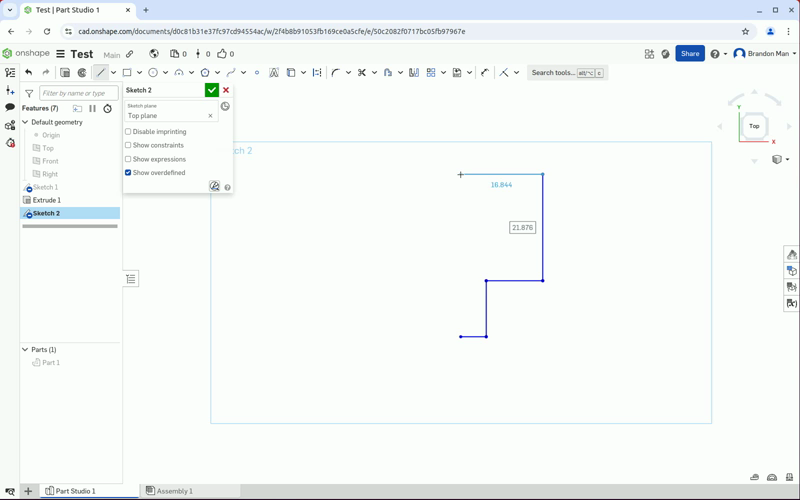
key_up(shift)
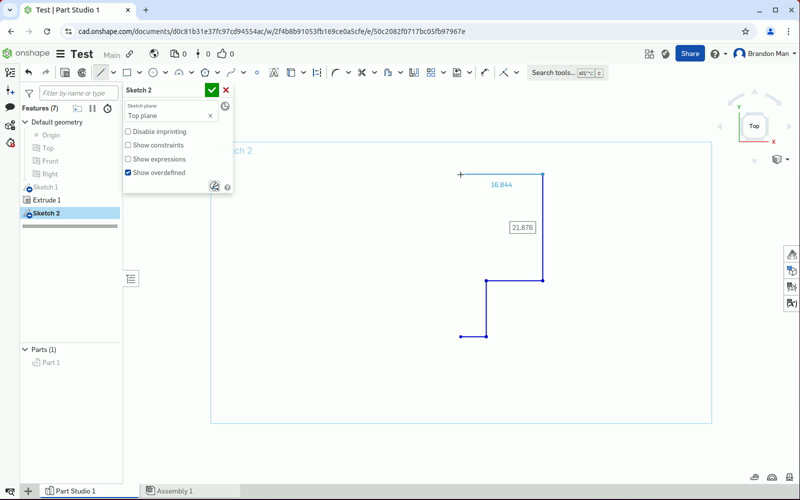
key_down(shift)
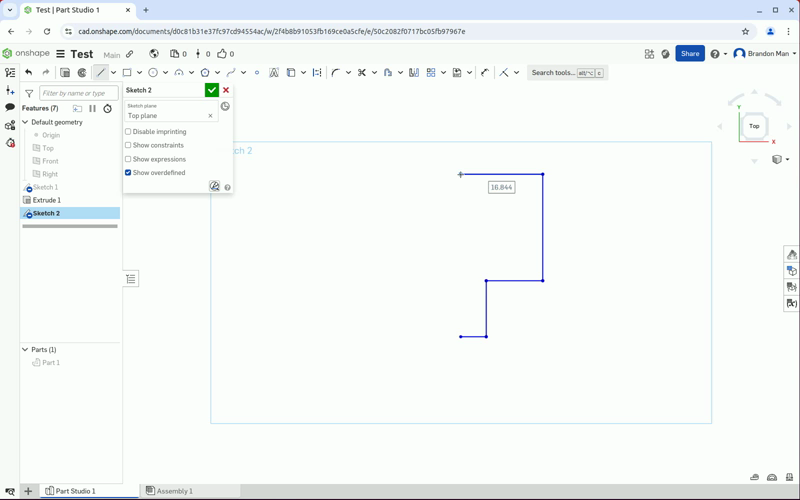
mouse_move(460, 336)
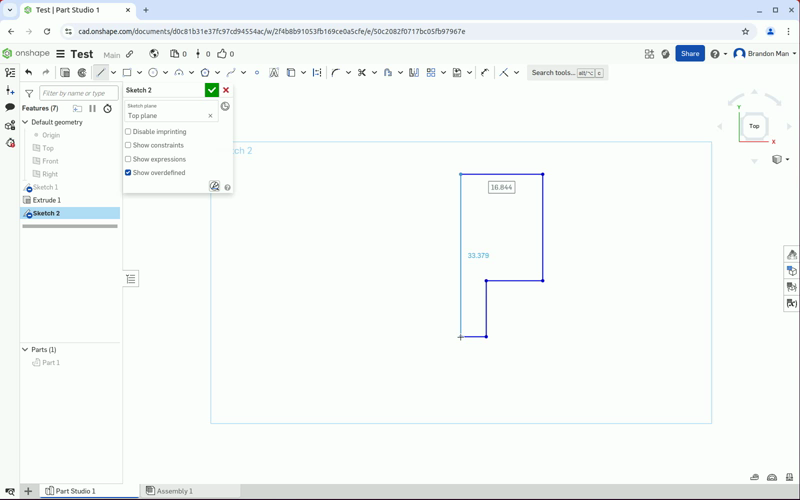
key_up(shift)
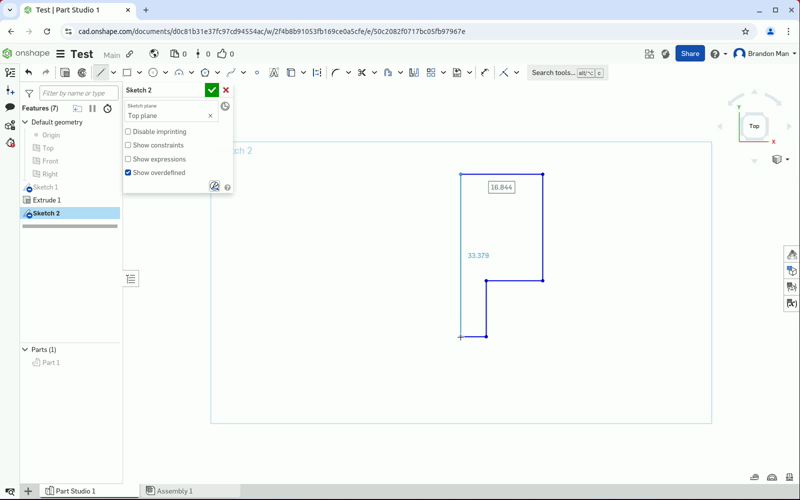
click(460, 336)
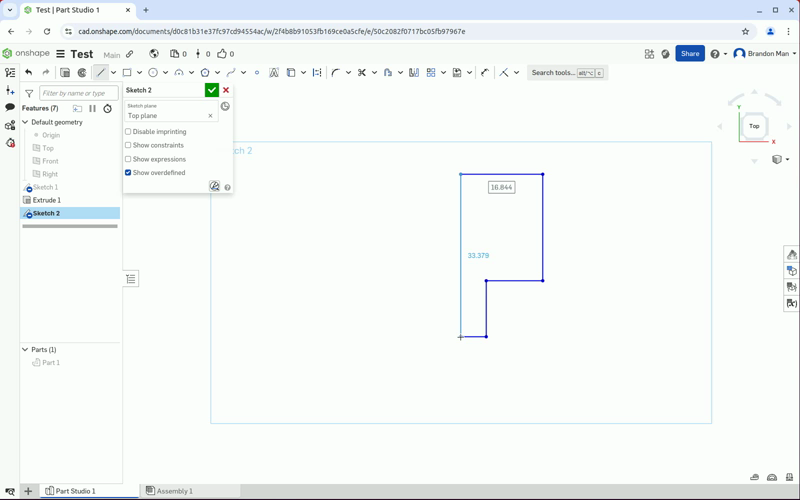
key(esc)
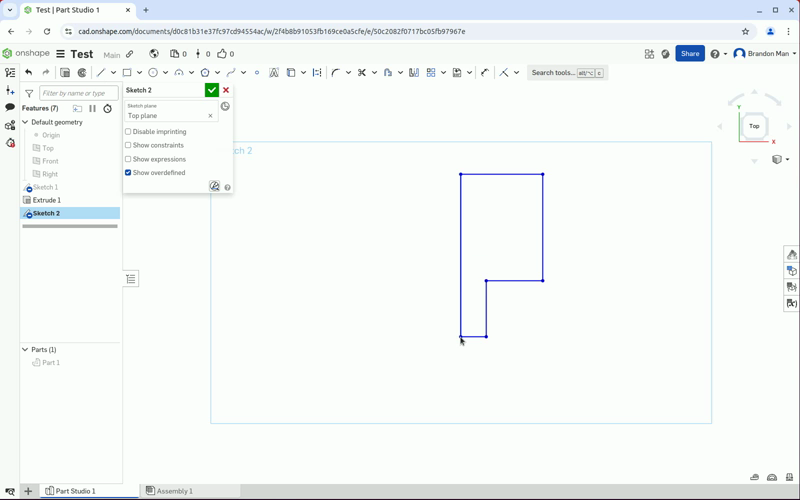
mouse_move(515, 190)
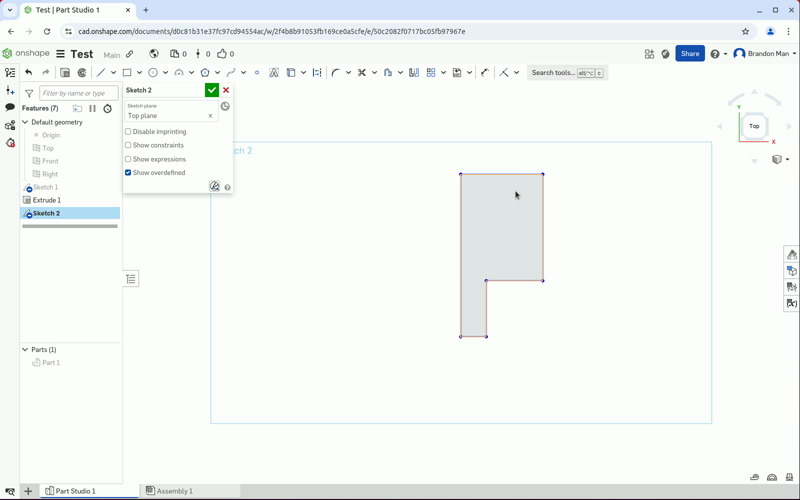
click(515, 190)
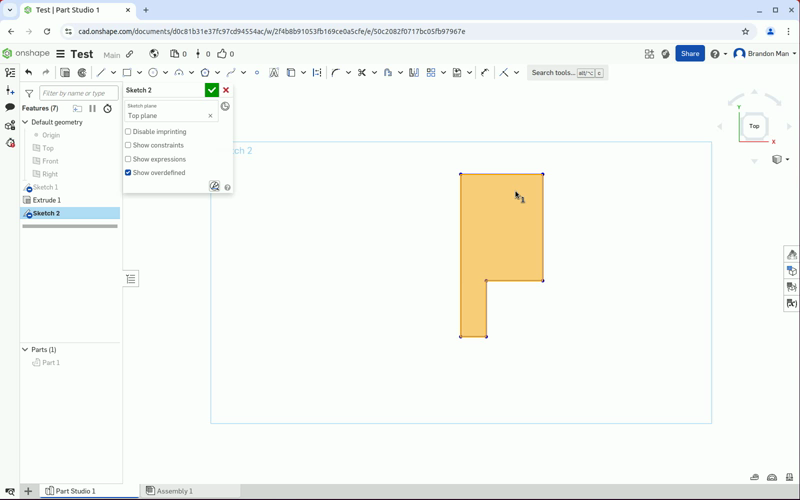
mouse_move(73, 352)
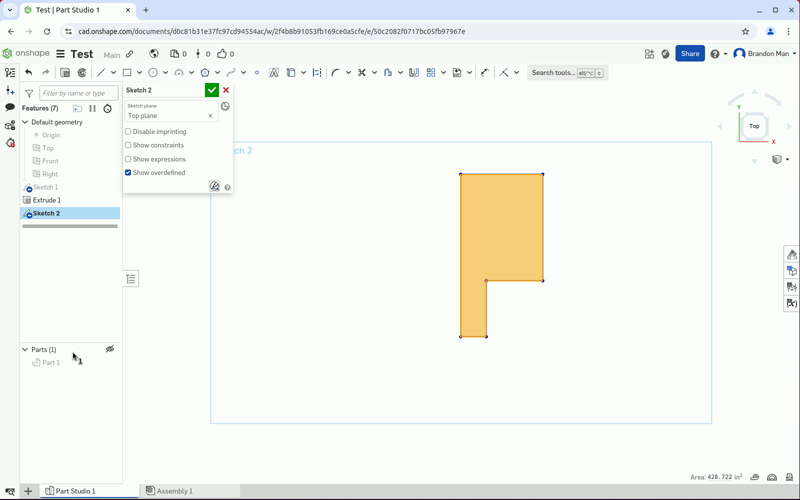
key(shift+y)
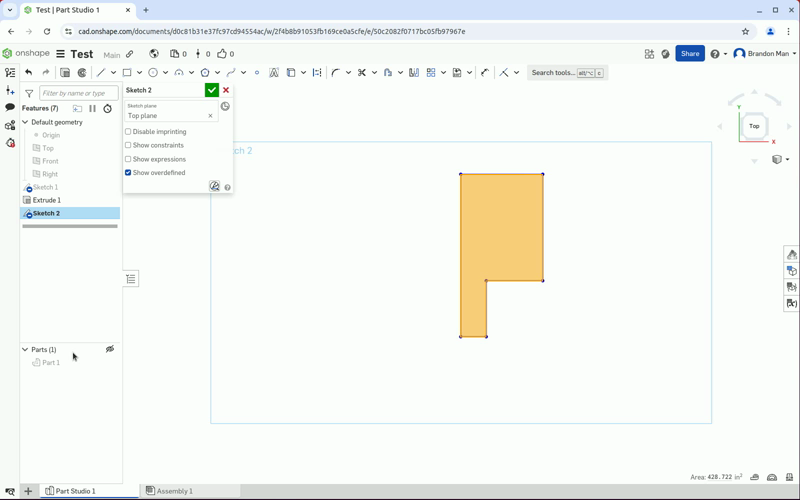
key(shift+e)
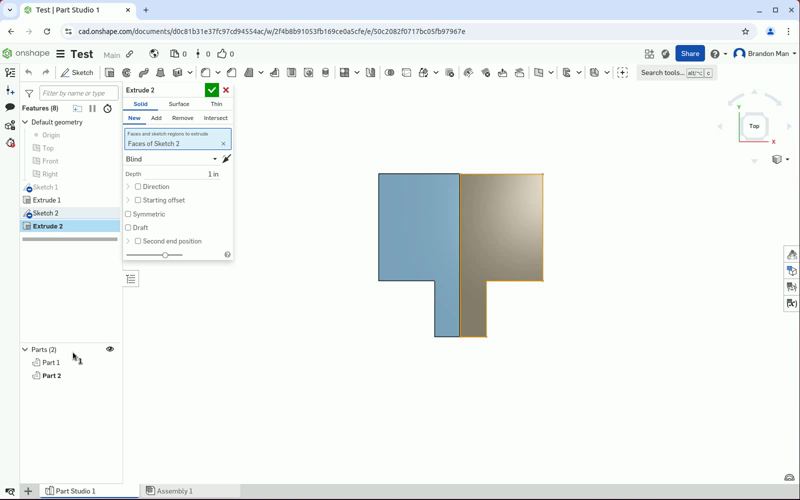
mouse_move(143, 106)
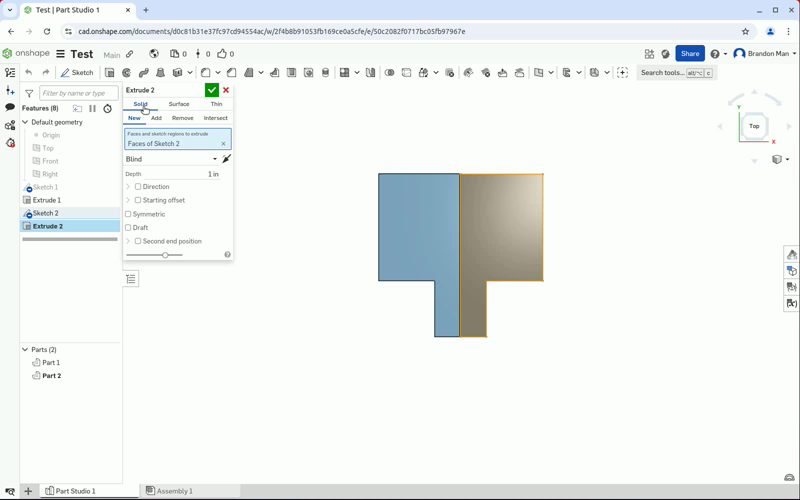
click(143, 106)
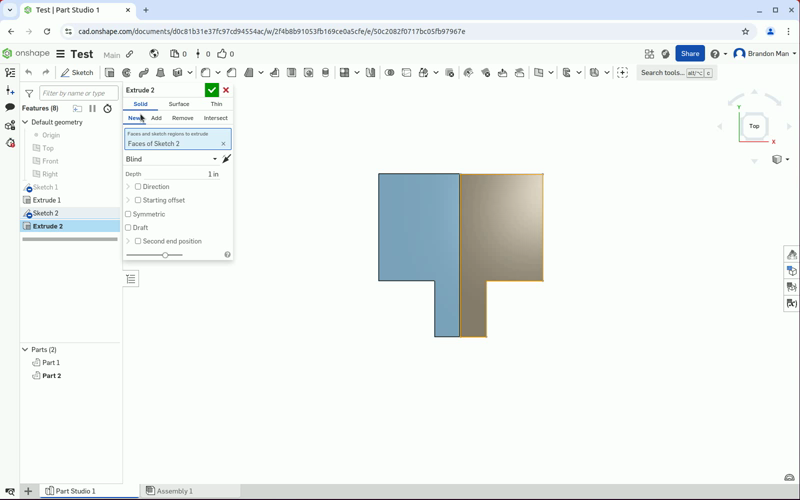
mouse_move(137, 120)
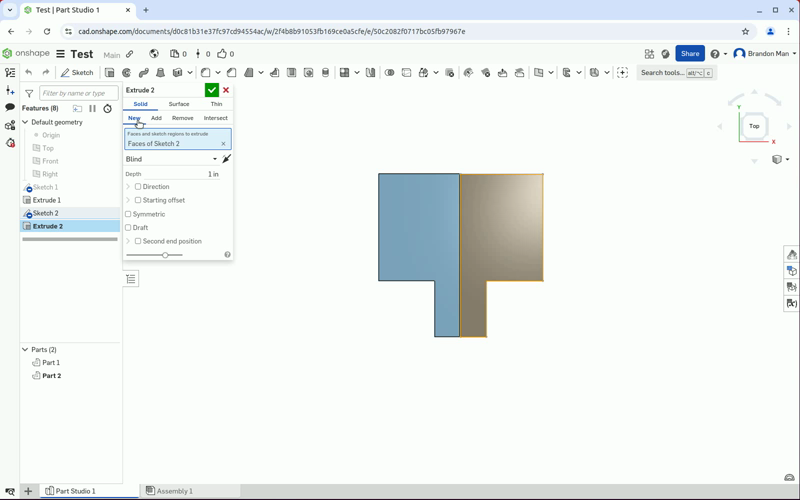
click(137, 120)
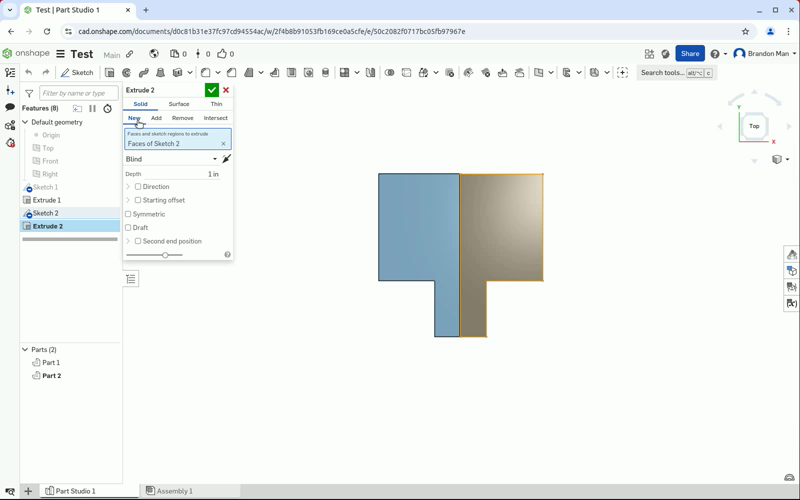
key(tab, 4)
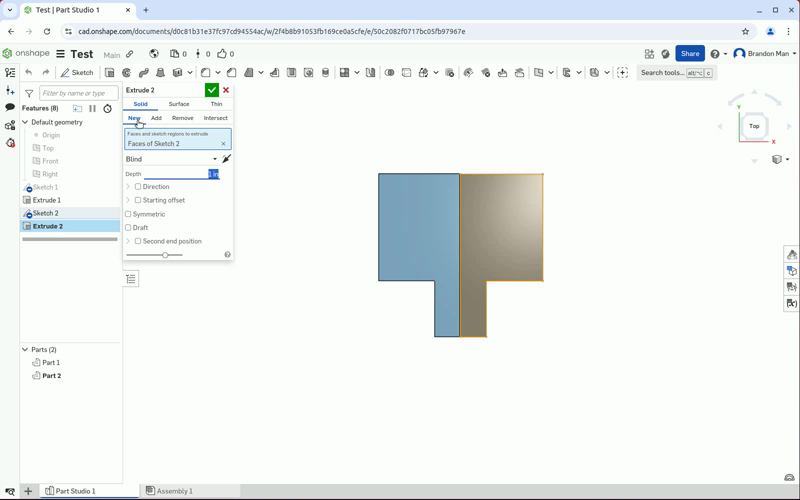
text(0.481)
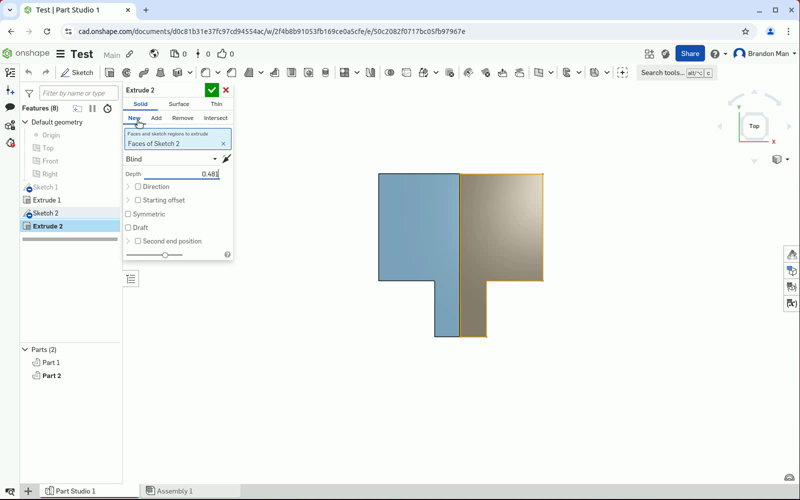
key(enter)
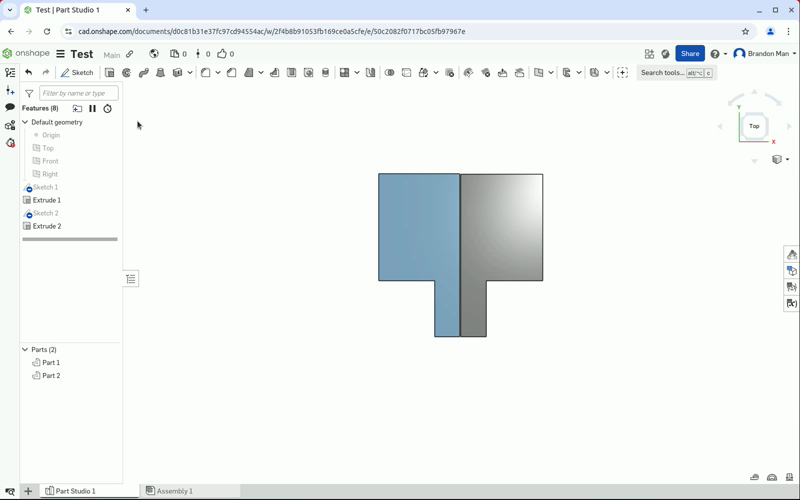
key(shift+h)
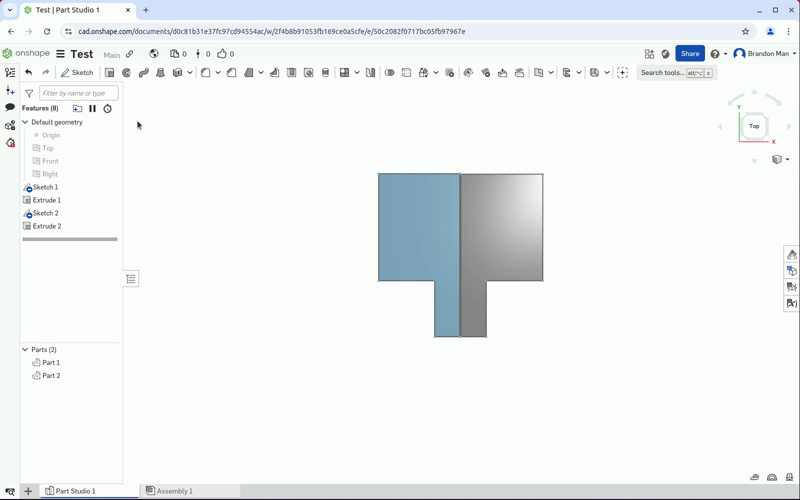
key(shift+h)
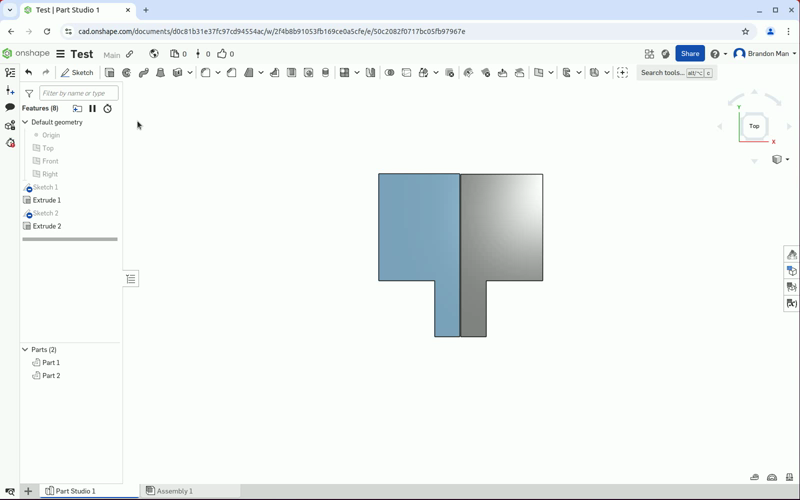
mouse_move(73, 189)
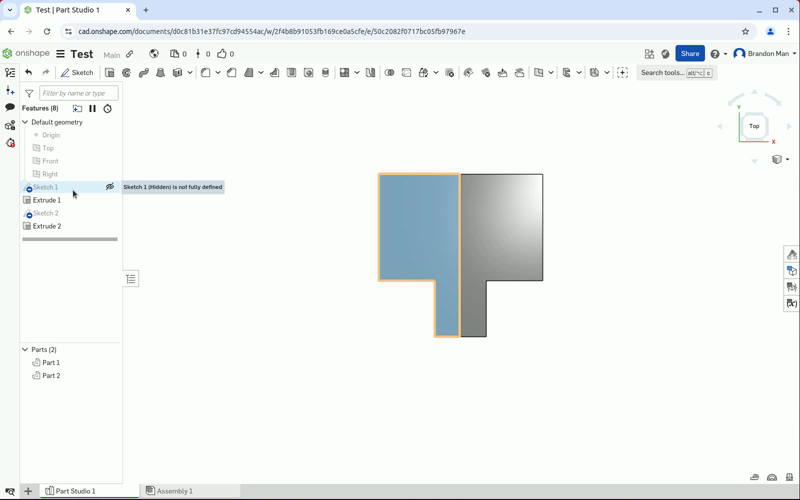
click(73, 189)
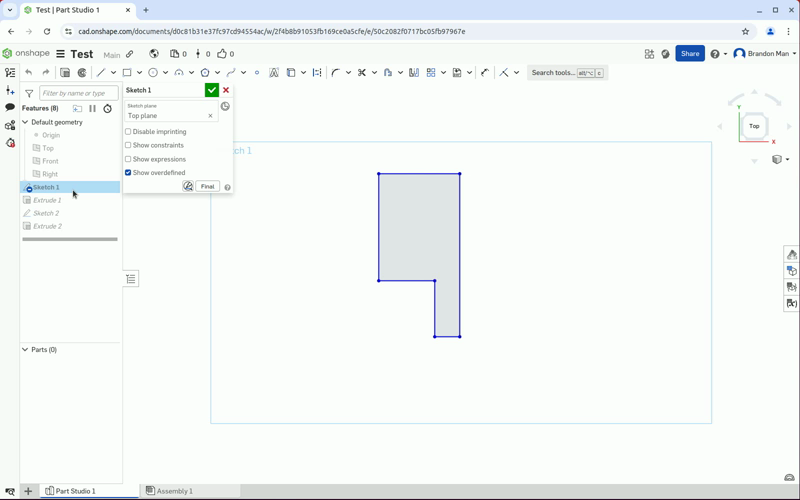
mouse_move(229, 92)
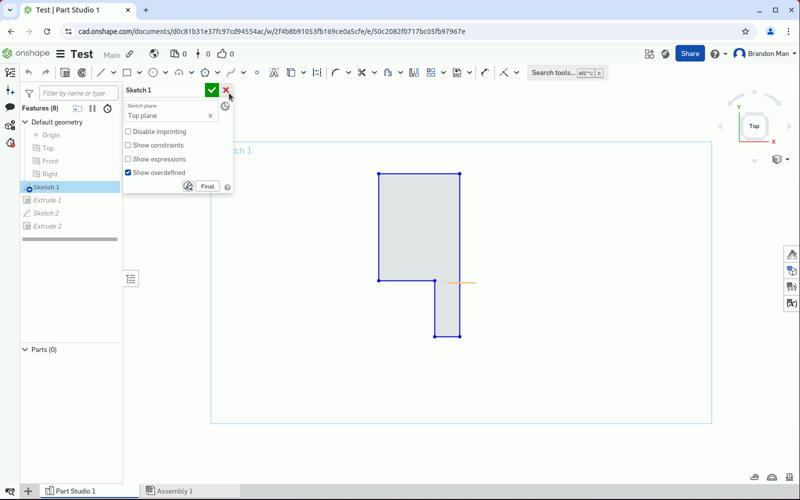
click(229, 92)
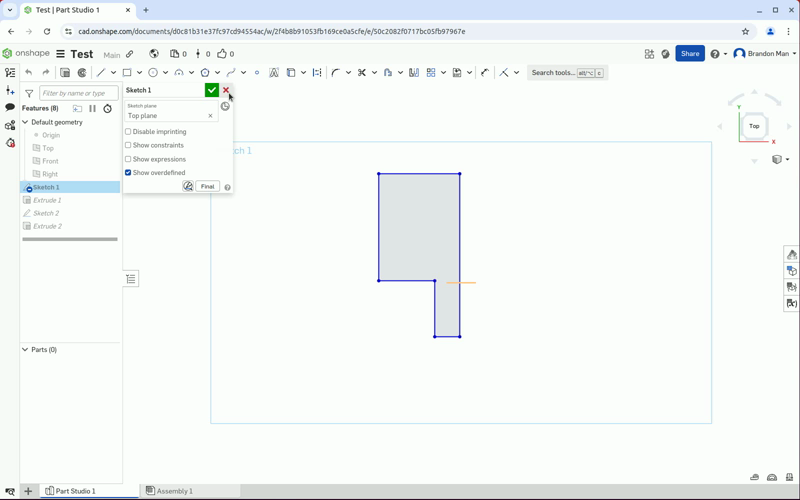
key(shift+s)
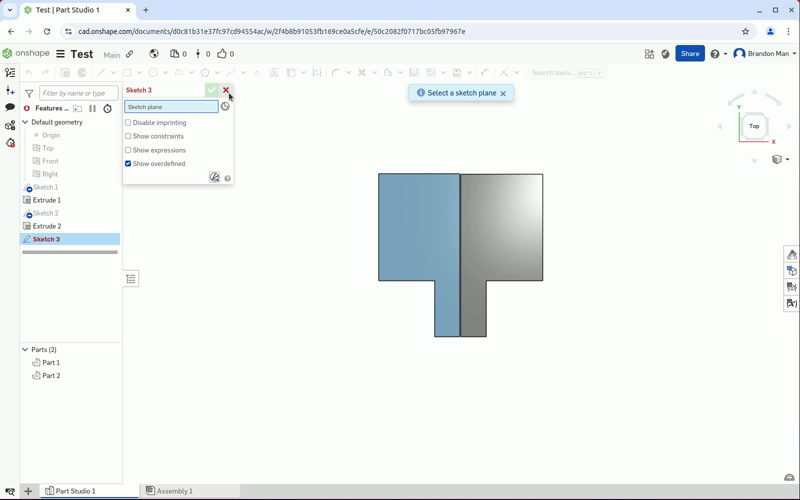
mouse_move(73, 150)
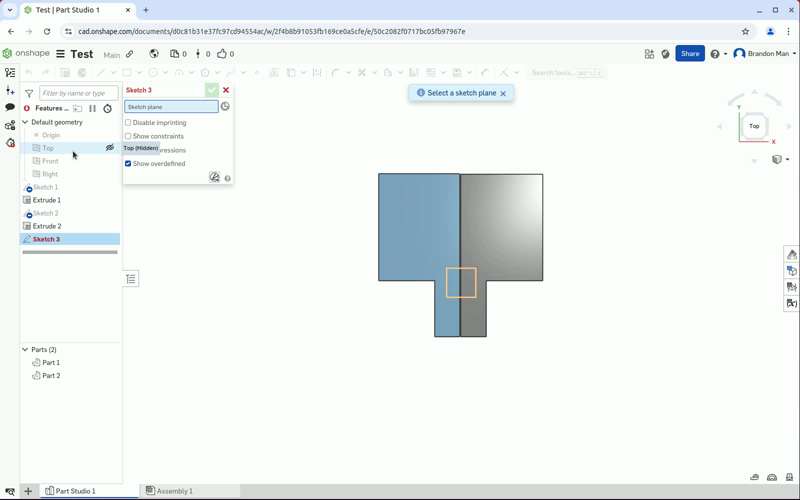
click(73, 150)
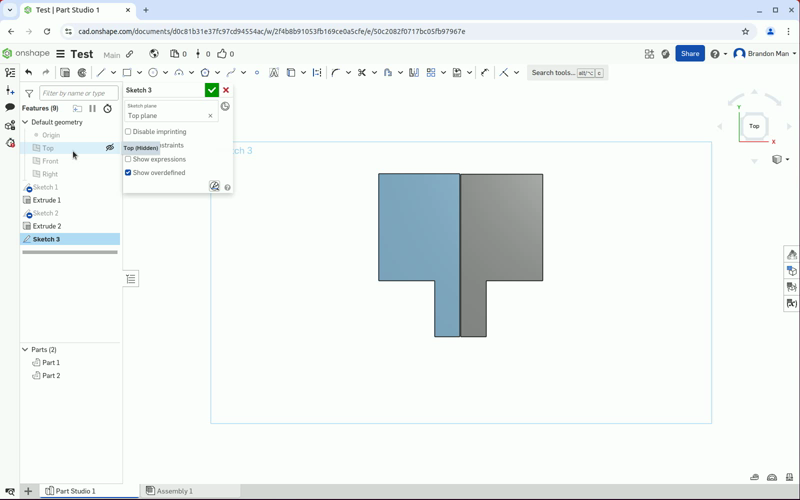
mouse_move(73, 352)
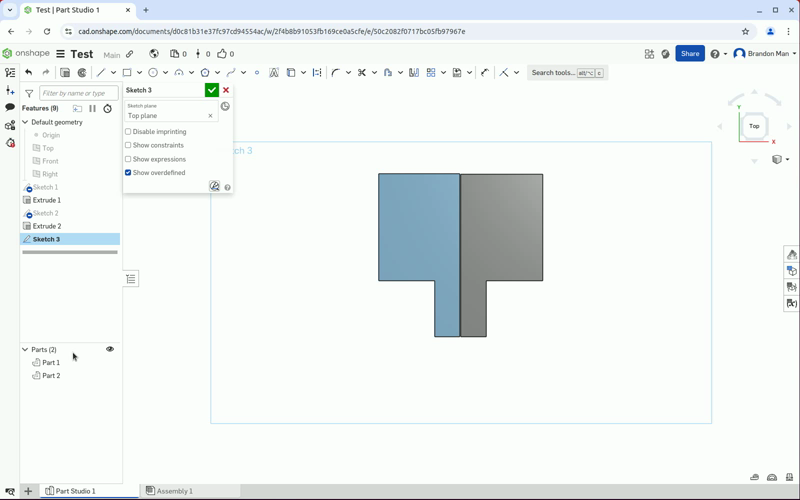
key(y)
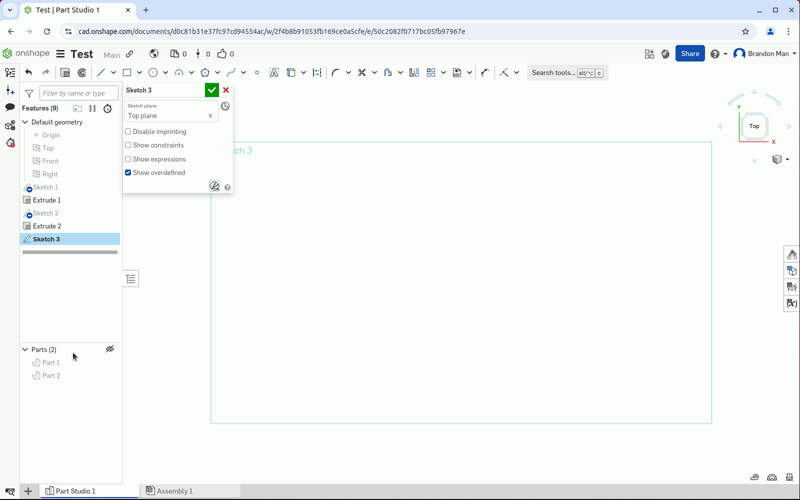
key(l)
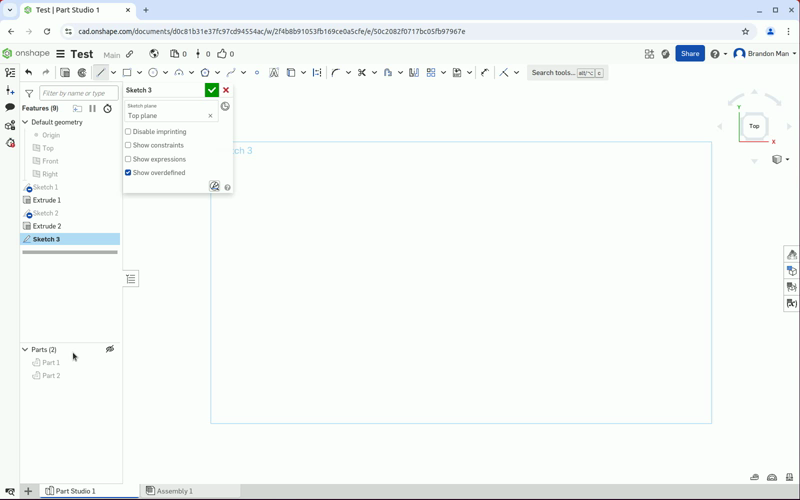
key_down(shift)
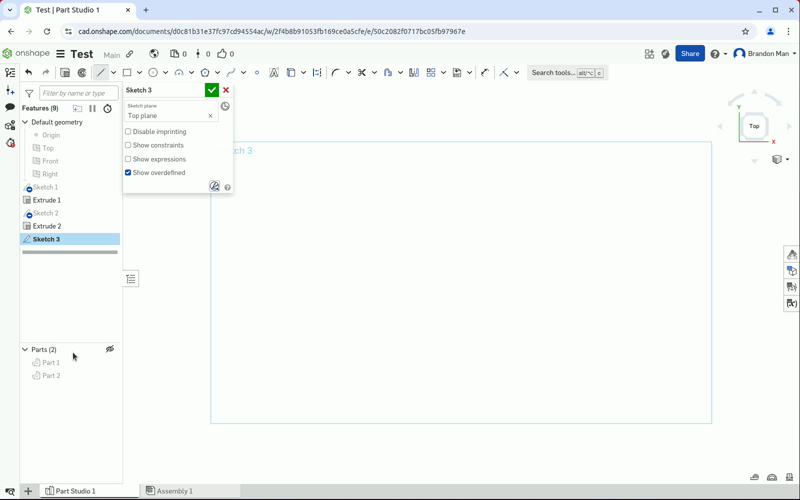
mouse_move(460, 339)
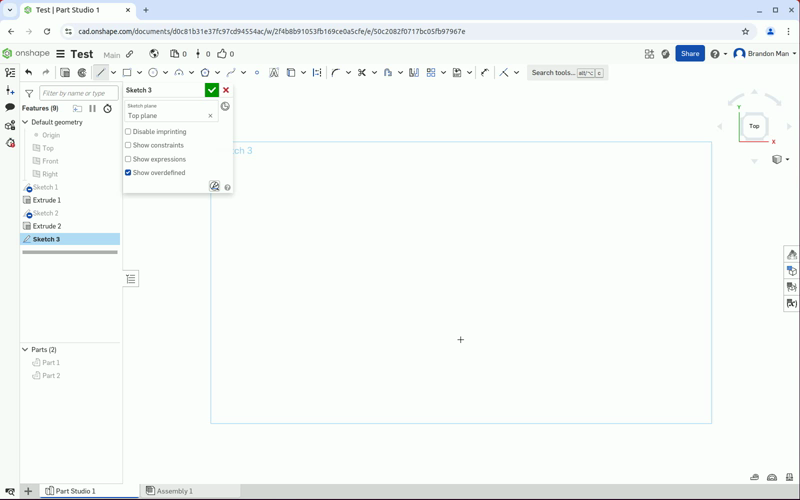
click(460, 339)
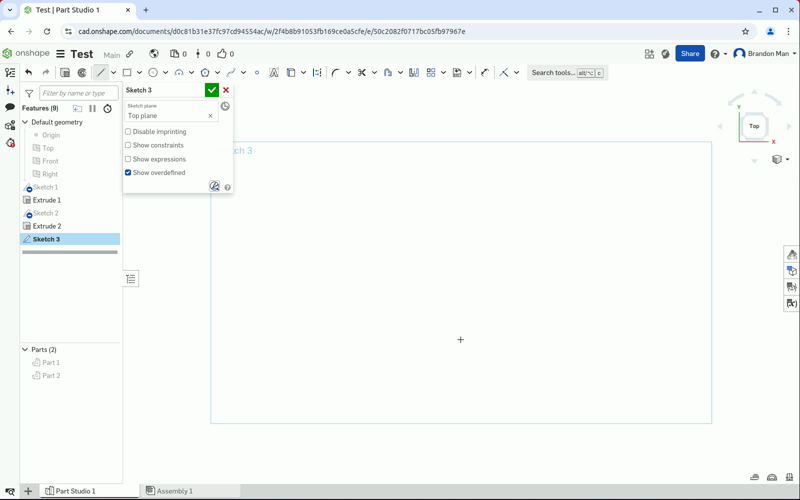
key_up(shift)
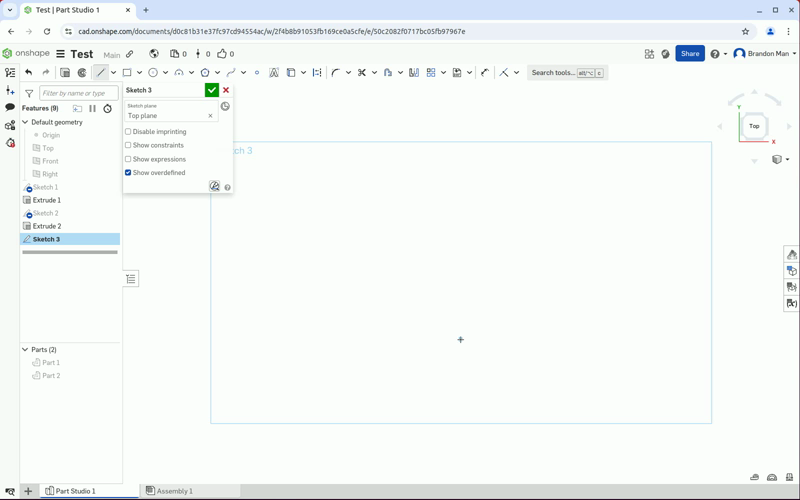
key_down(shift)
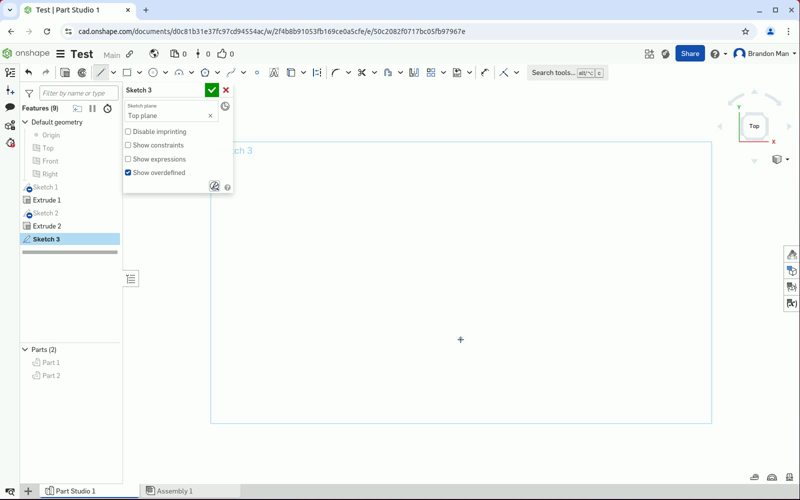
mouse_move(490, 339)
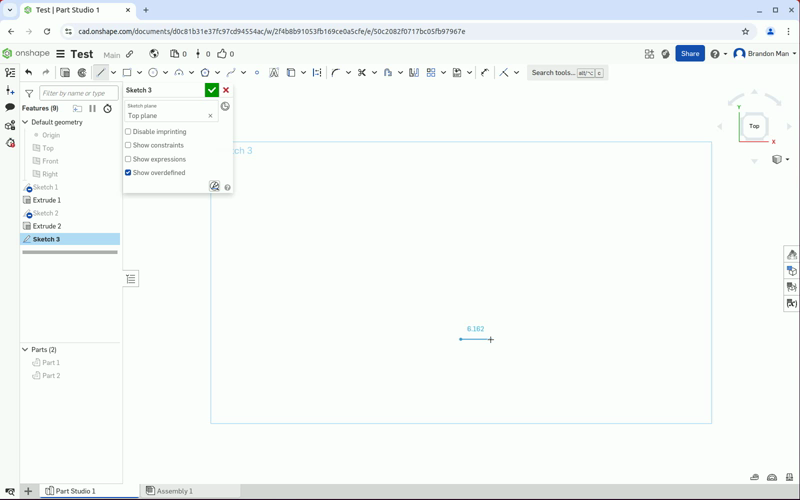
mouse_move(489, 339)
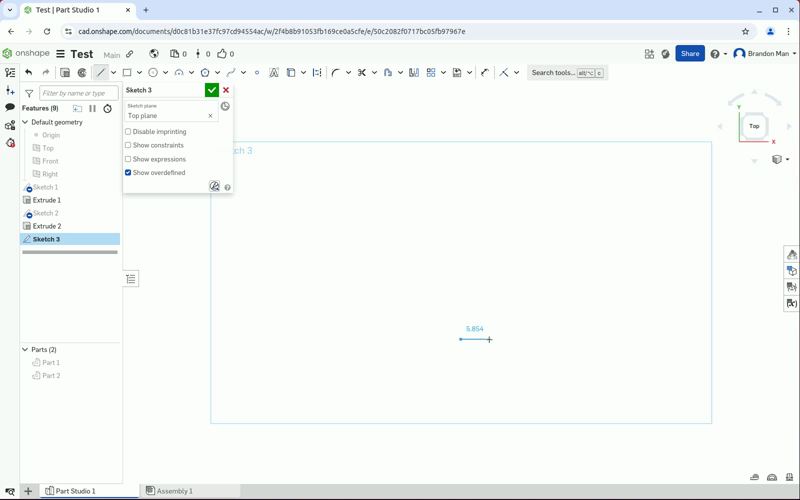
click(489, 339)
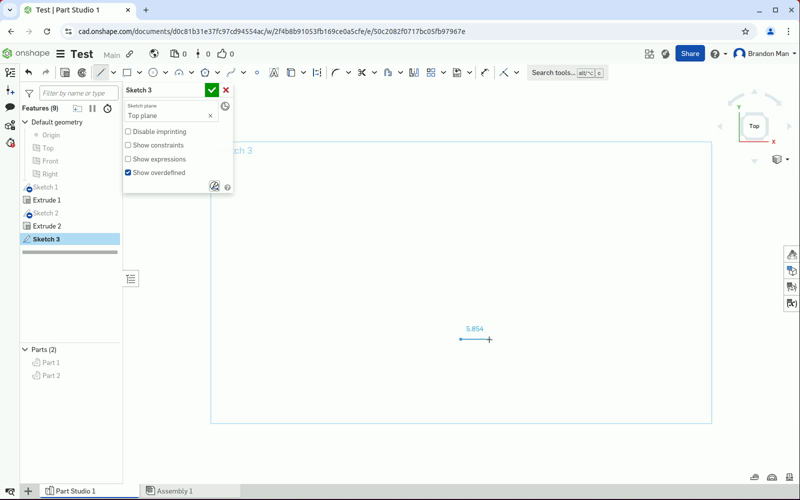
key_up(shift)
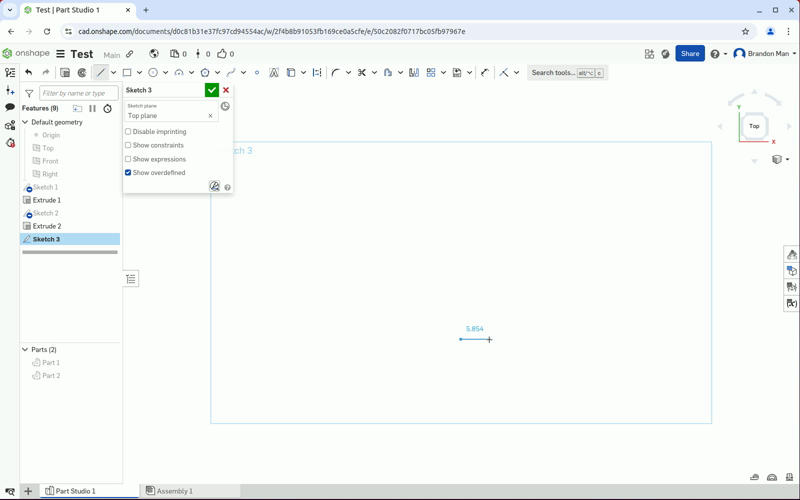
key_down(shift)
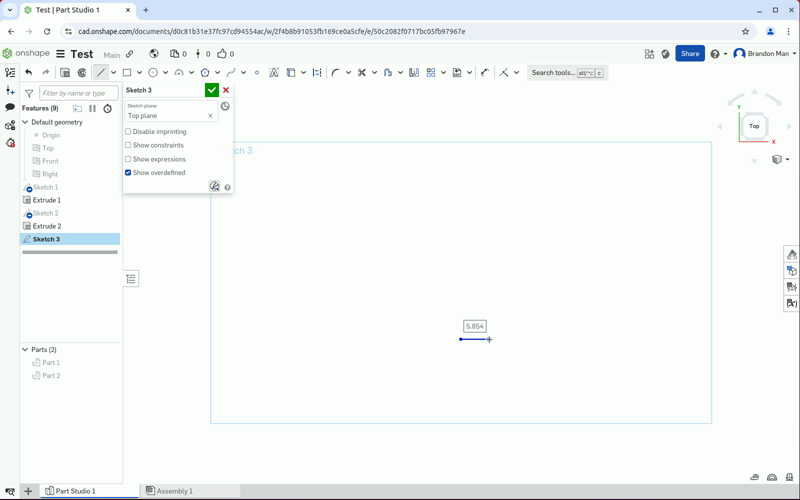
mouse_move(519, 339)
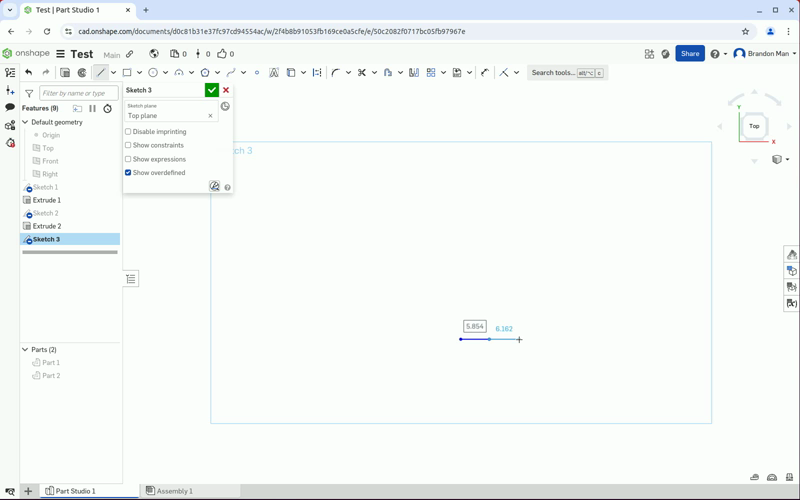
mouse_move(489, 282)
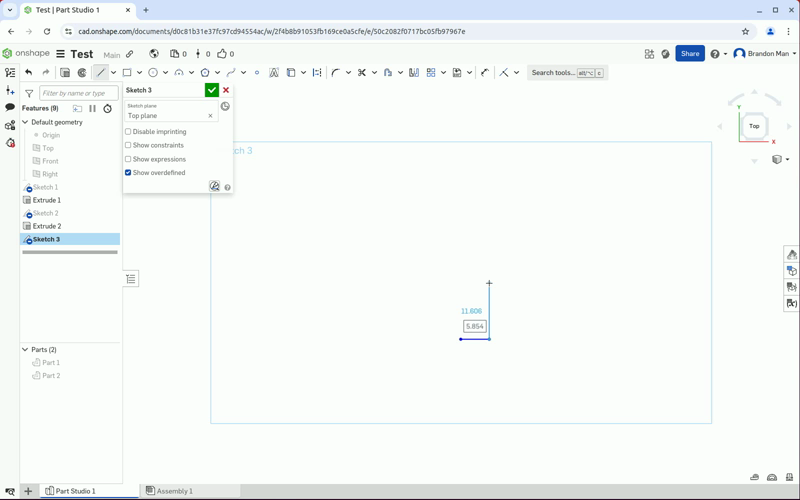
click(489, 282)
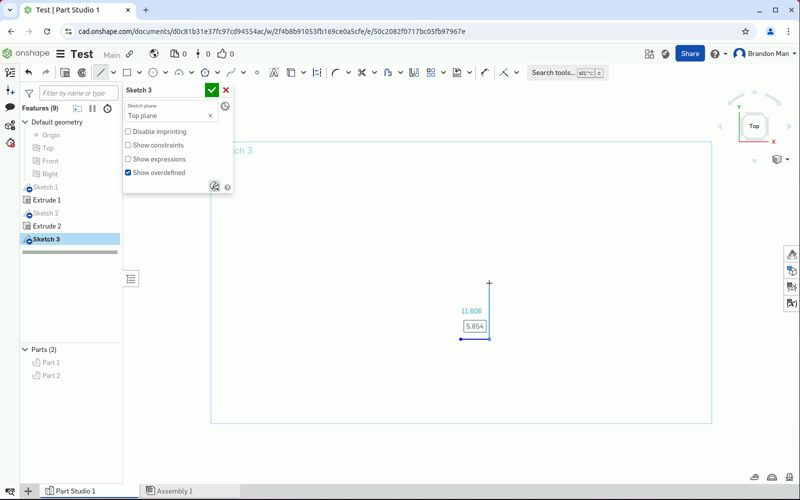
key_up(shift)
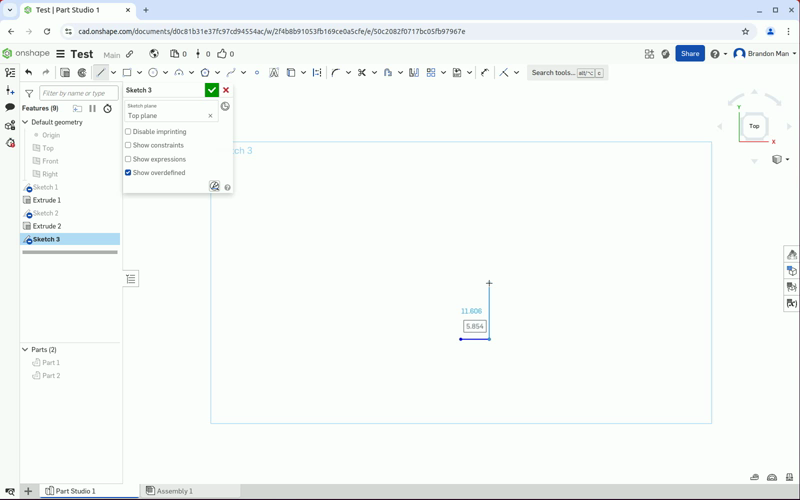
key_down(shift)
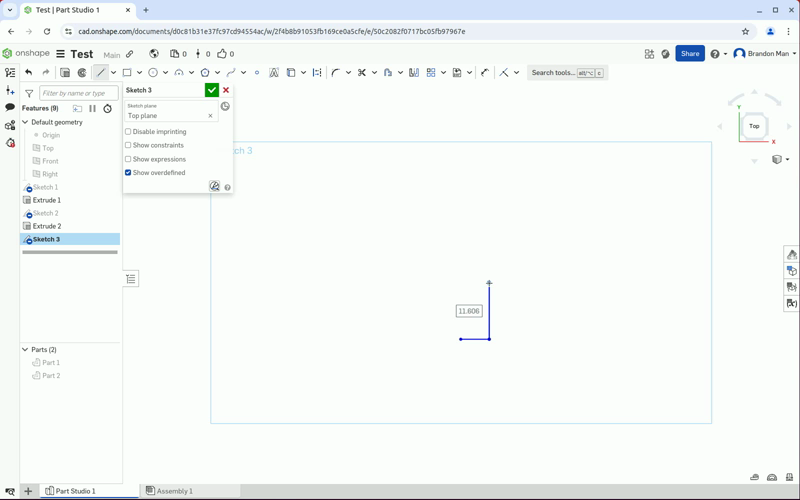
mouse_move(519, 282)
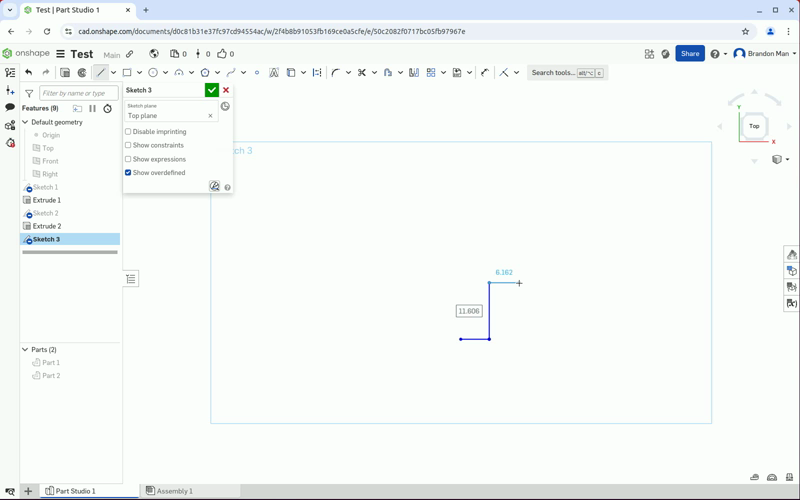
mouse_move(545, 282)
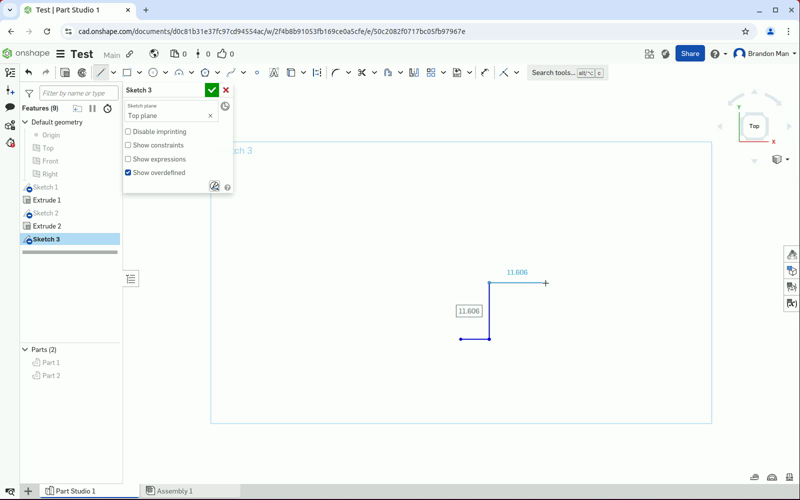
click(545, 282)
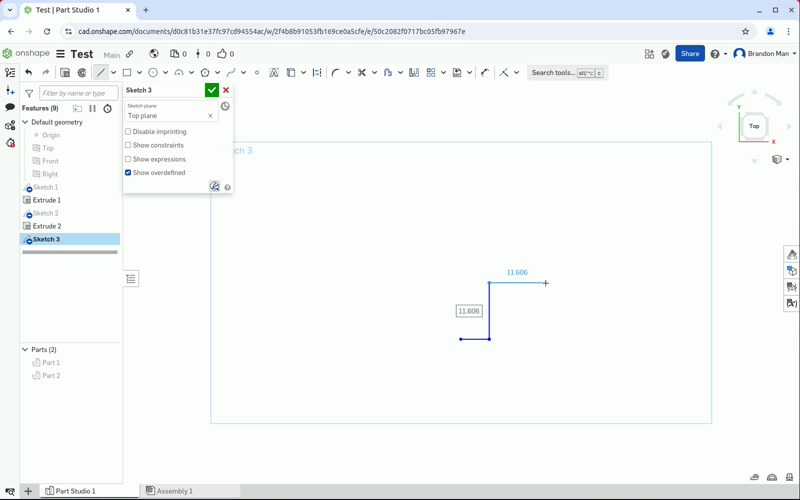
key_up(shift)
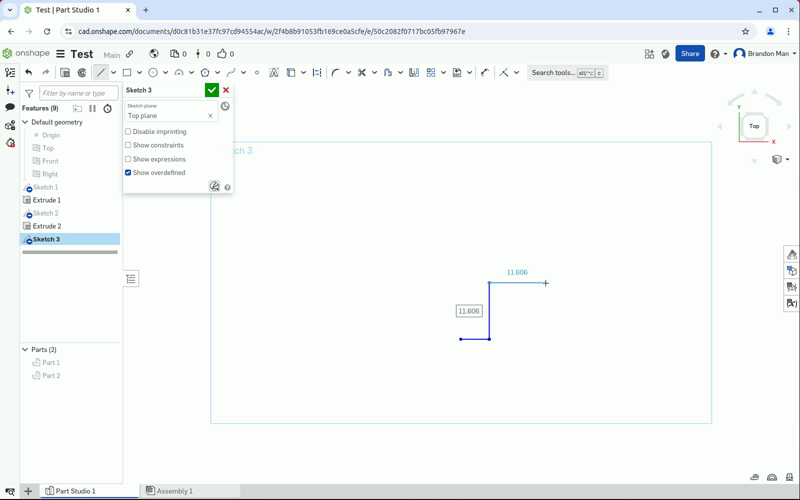
key_down(shift)
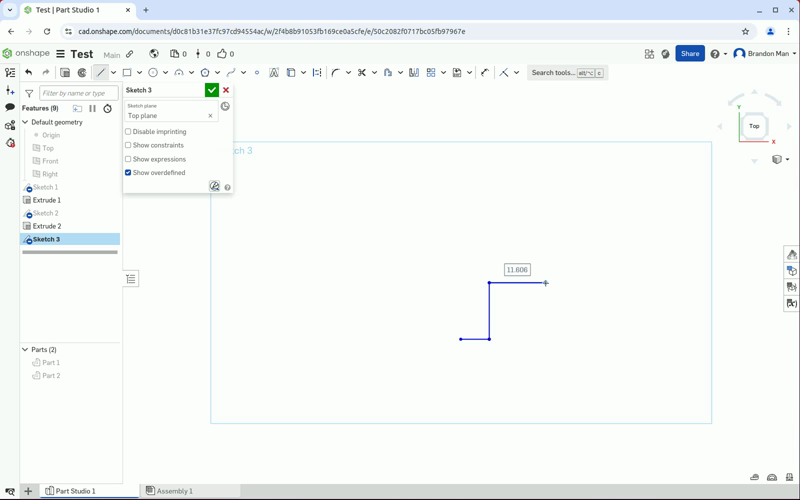
mouse_move(545, 170)
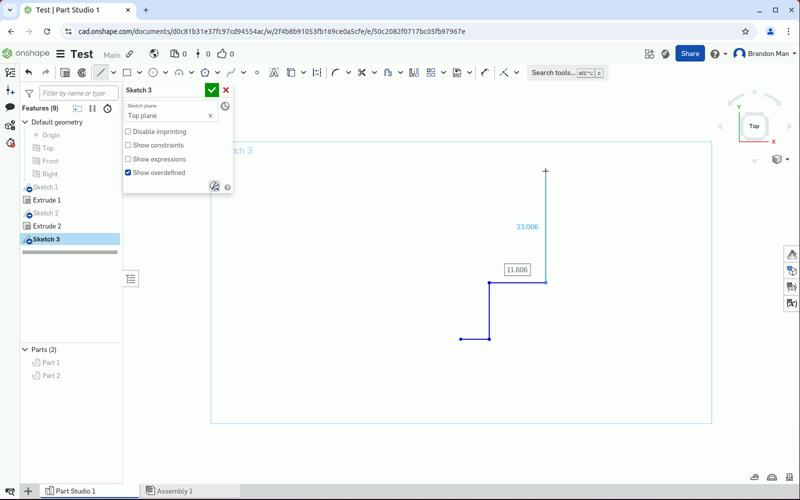
click(545, 170)
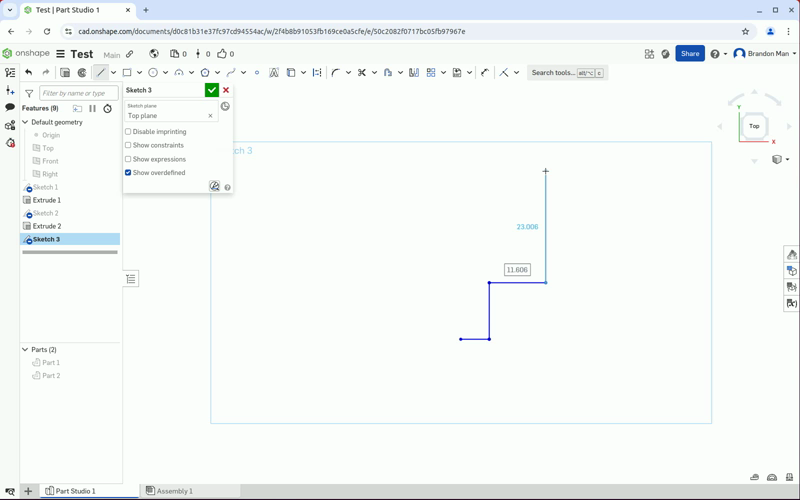
key_up(shift)
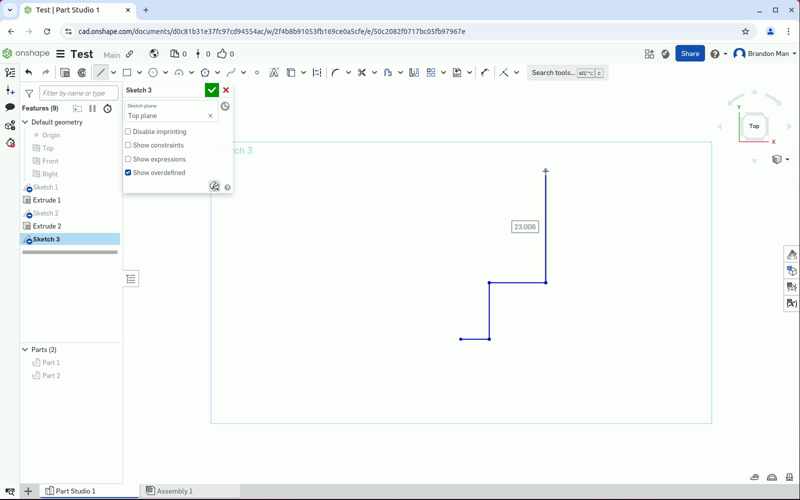
key_down(shift)
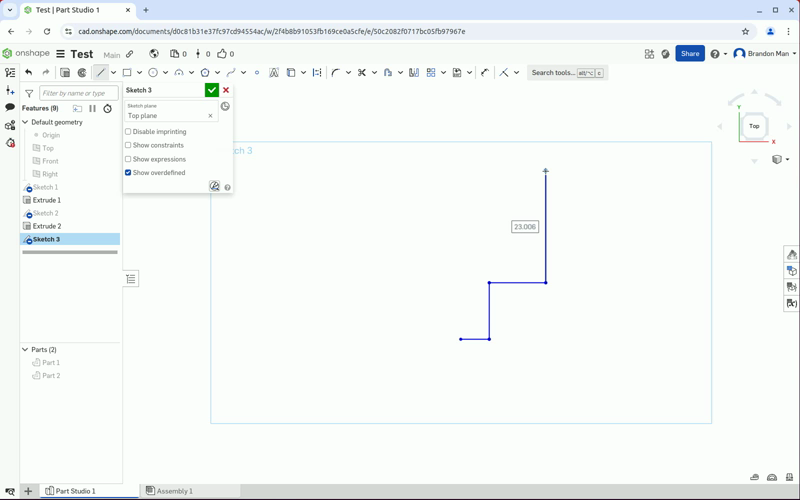
mouse_move(460, 170)
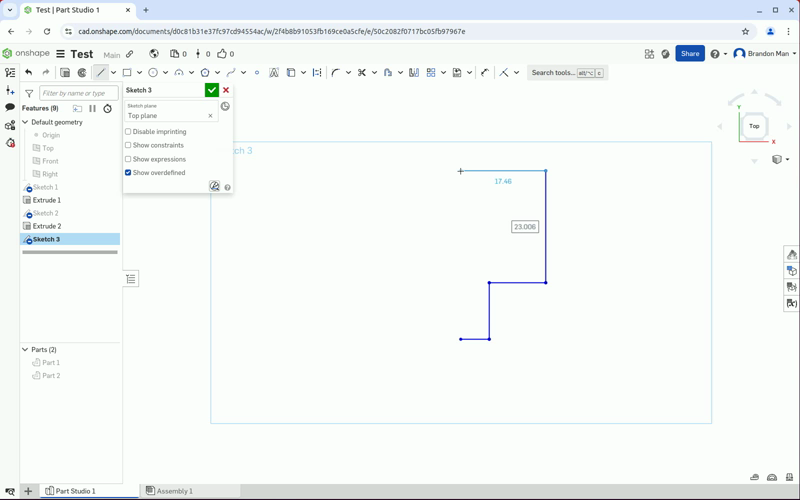
click(460, 170)
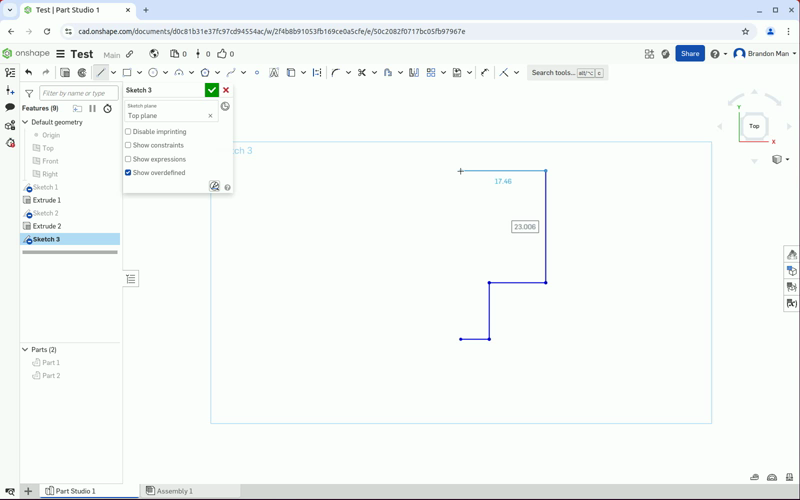
key_up(shift)
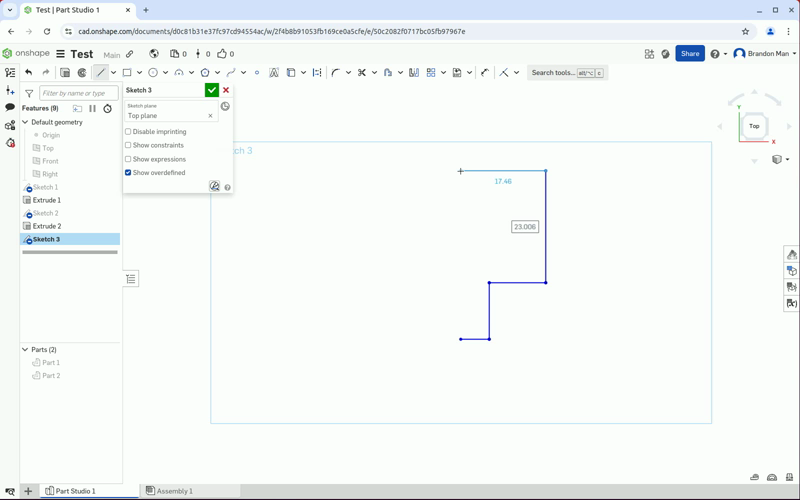
key_down(shift)
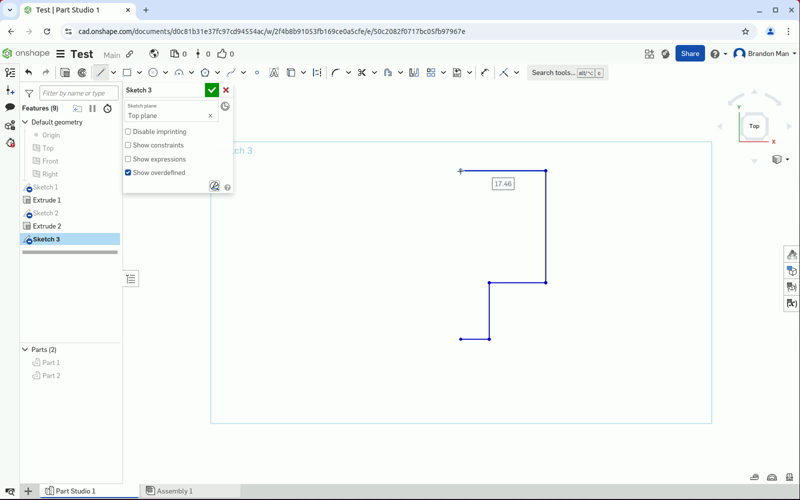
mouse_move(490, 170)
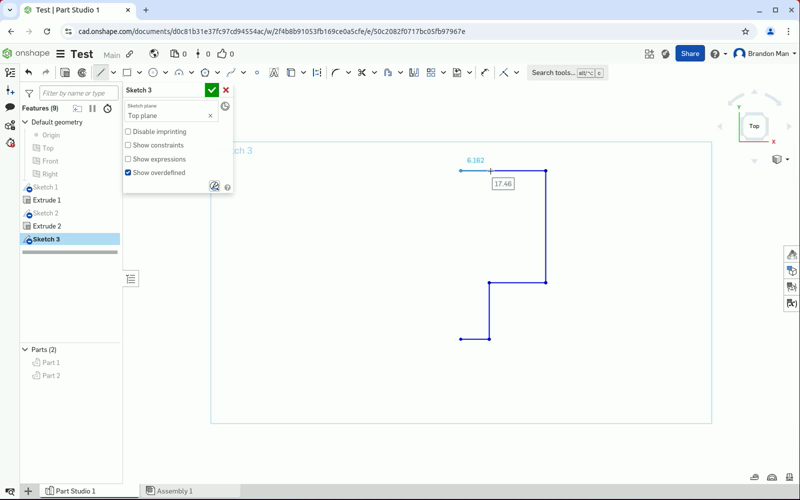
mouse_move(460, 174)
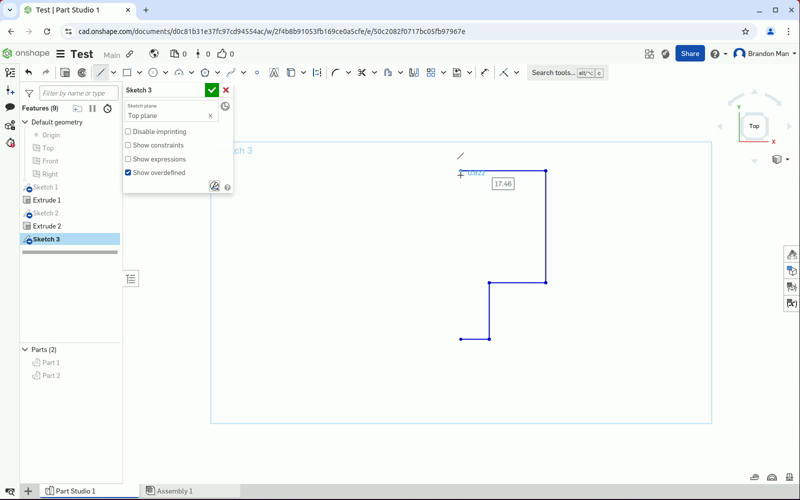
scroll(6)
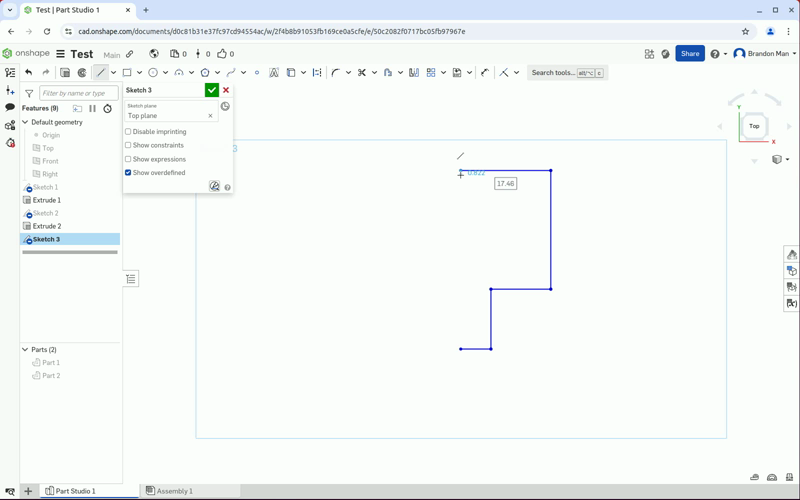
scroll(6)
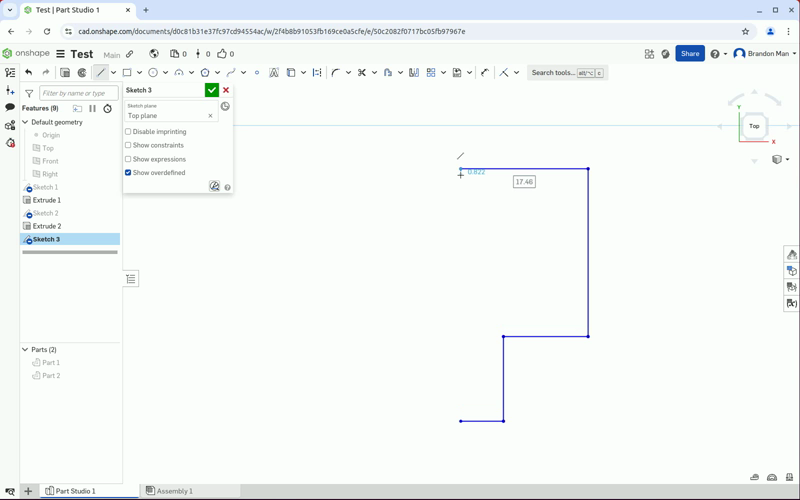
scroll(6)
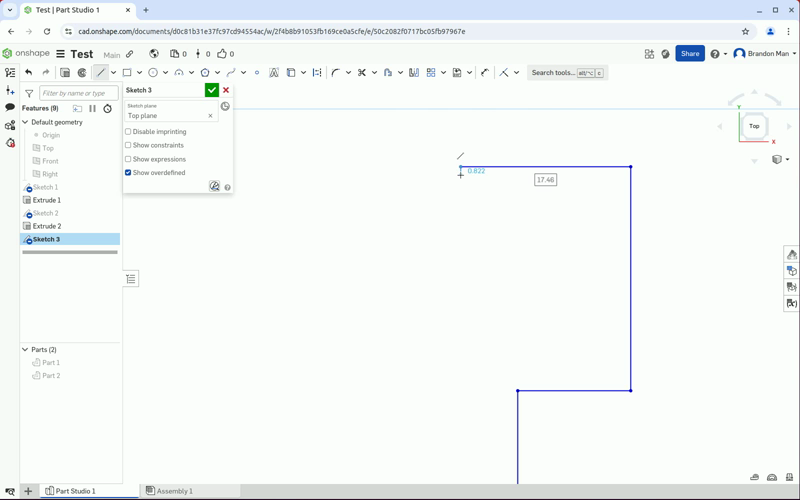
scroll(6)
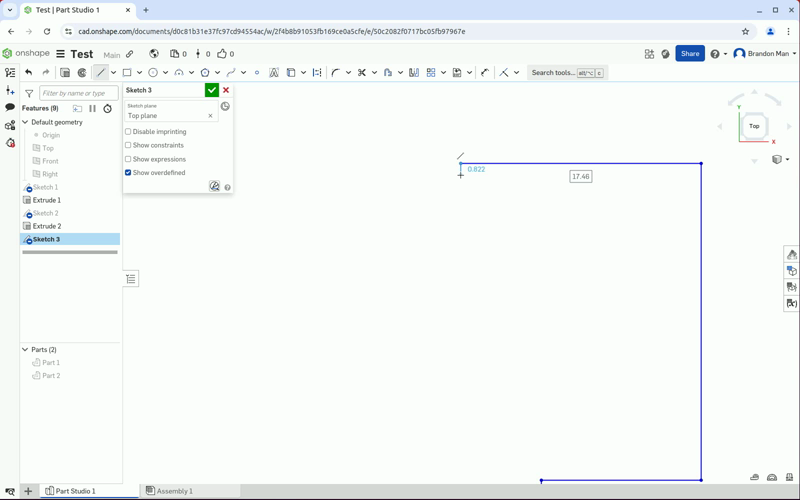
scroll(6)
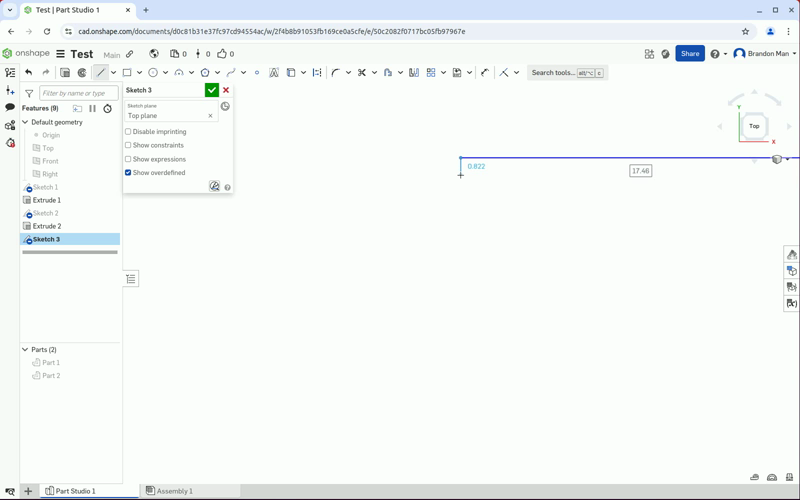
scroll(6)
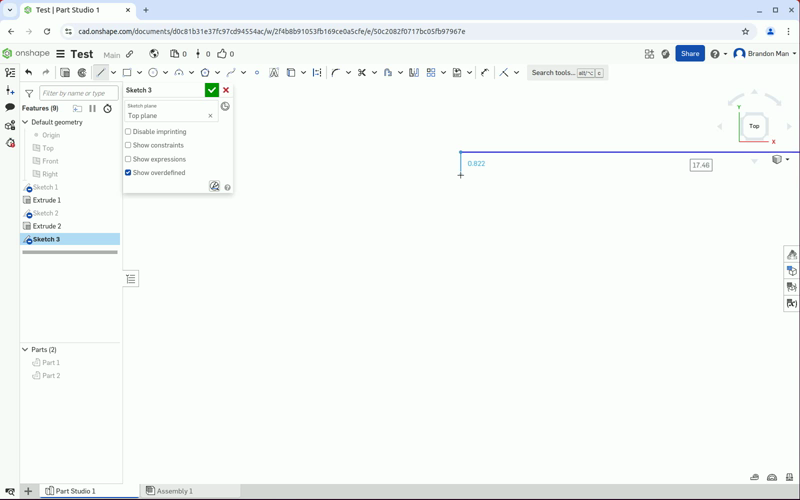
scroll(6)
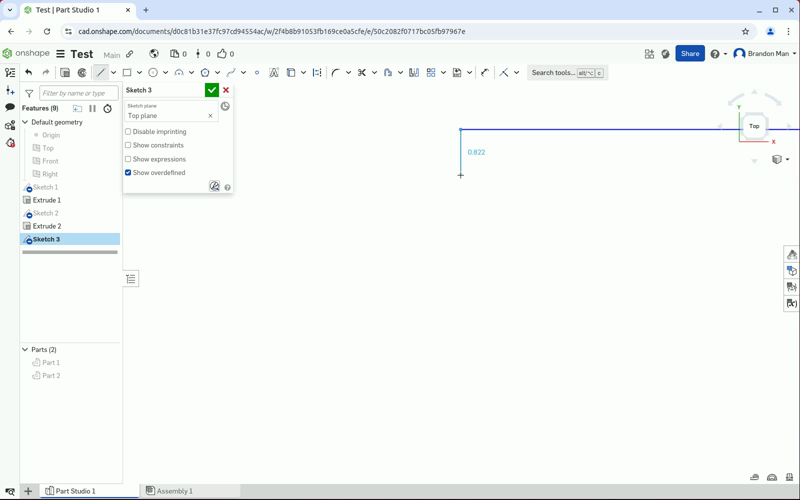
click(460, 174)
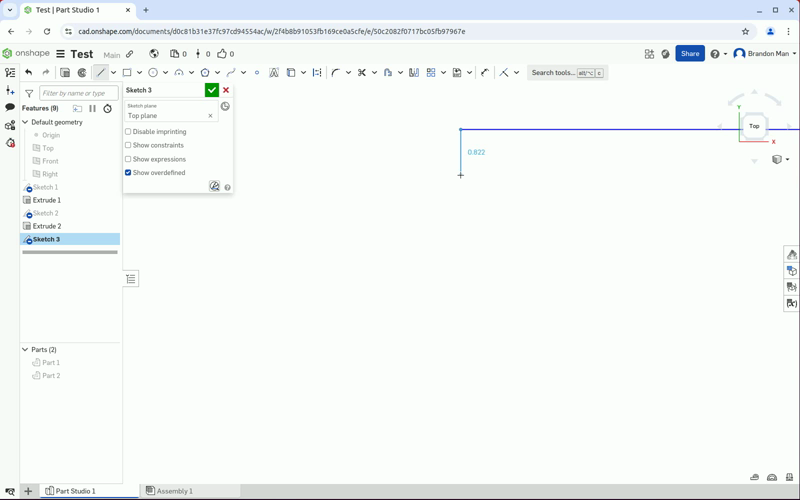
scroll(-6)
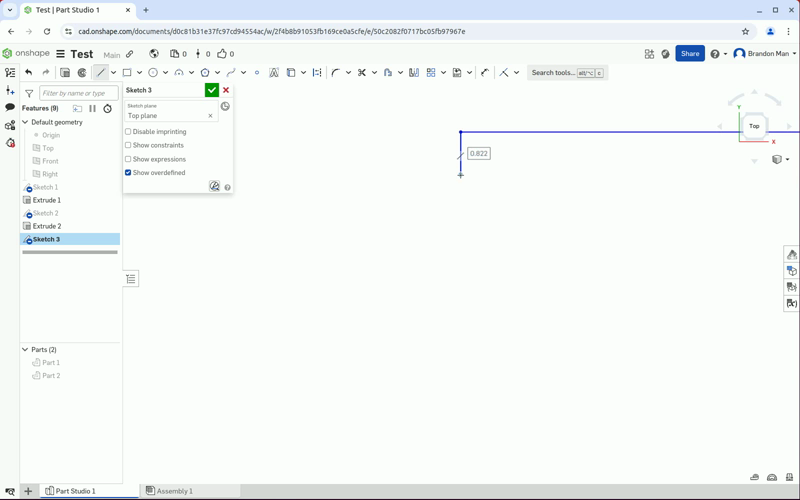
scroll(-6)
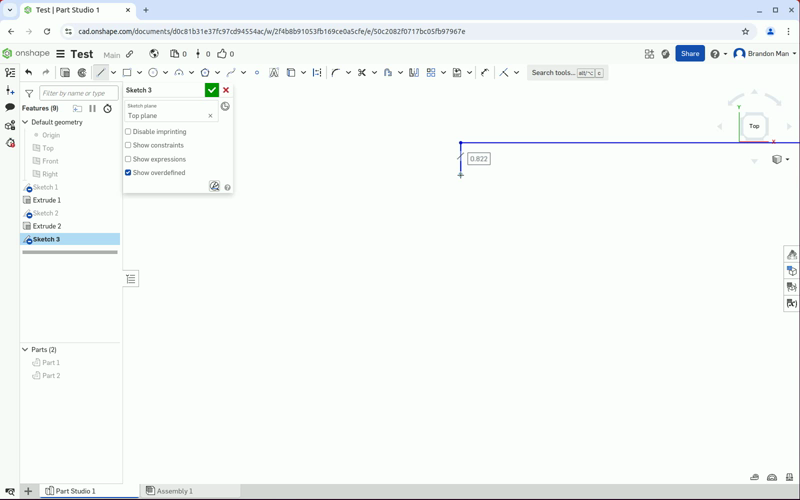
scroll(-6)
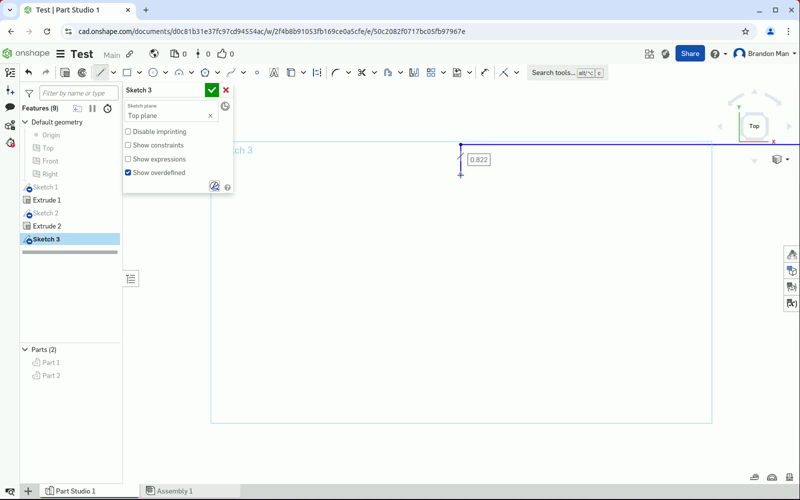
scroll(-6)
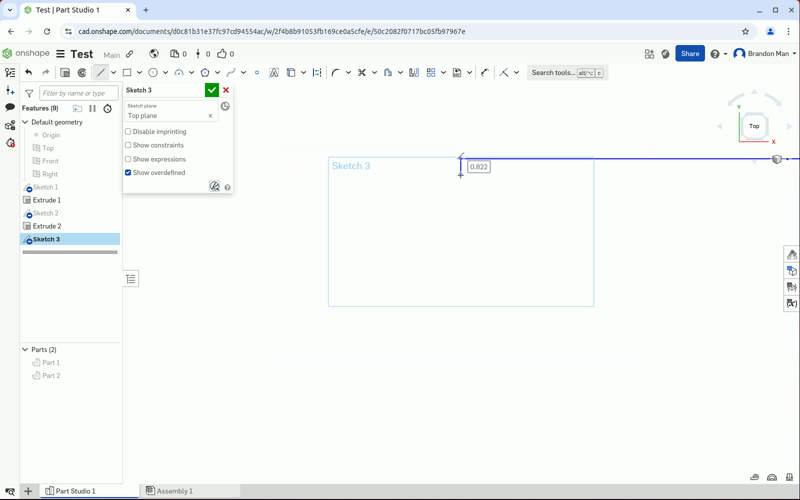
scroll(-6)
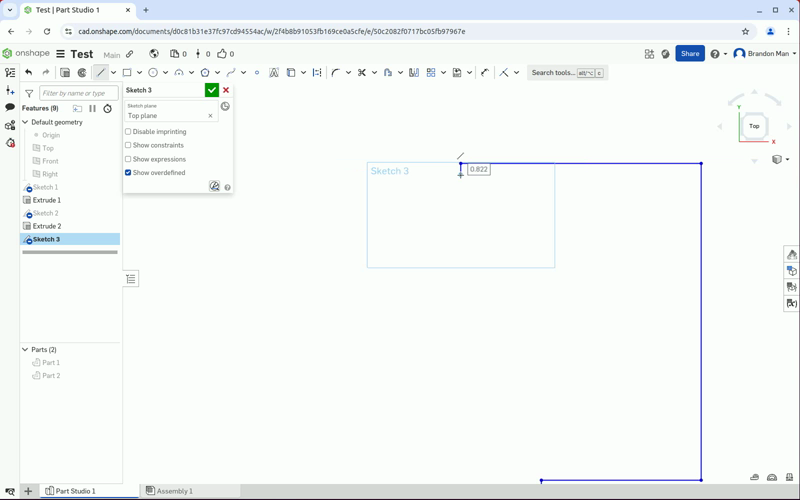
scroll(-6)
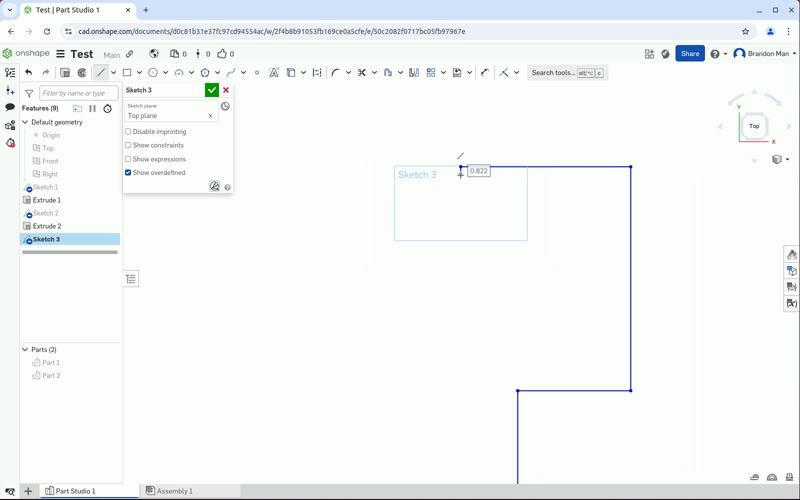
scroll(-6)
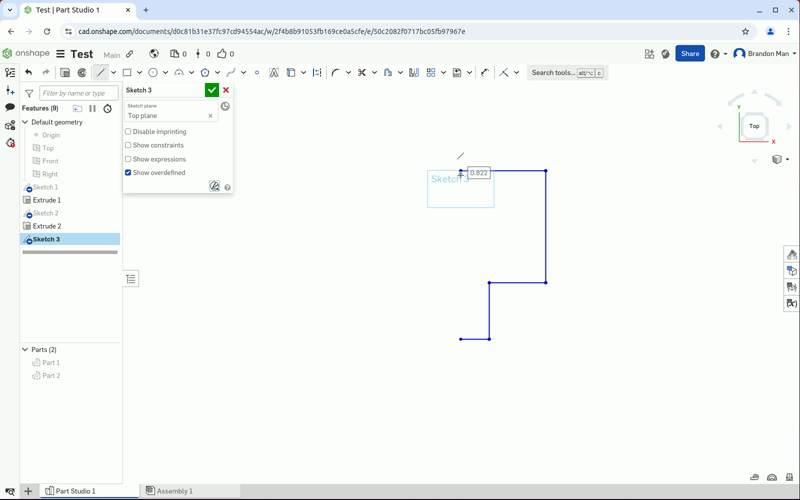
key_up(shift)
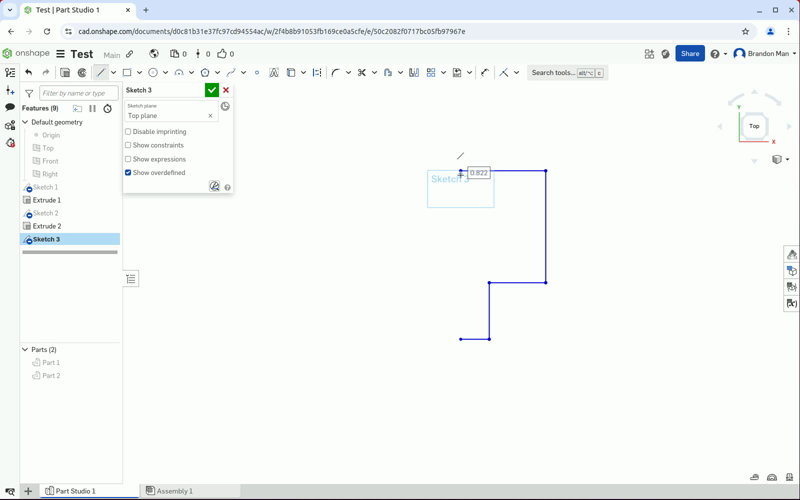
key_down(shift)
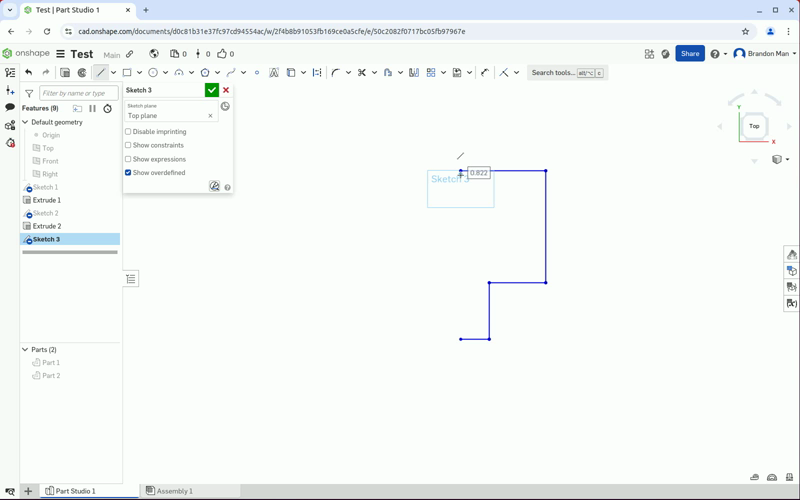
mouse_move(542, 174)
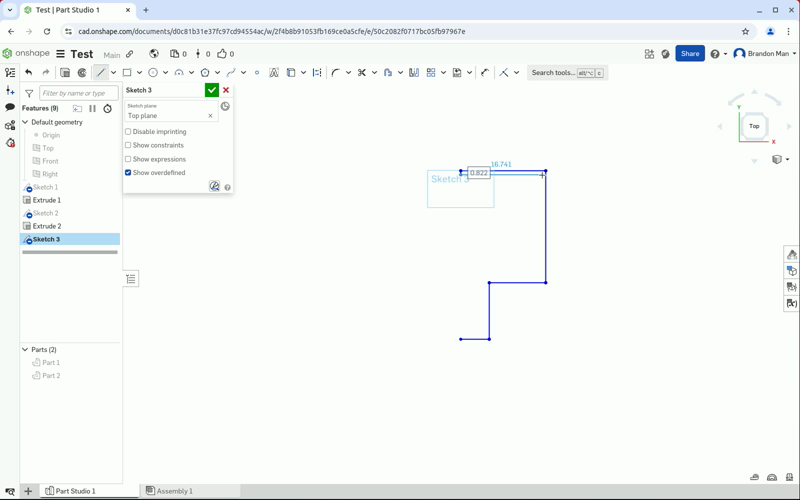
click(542, 174)
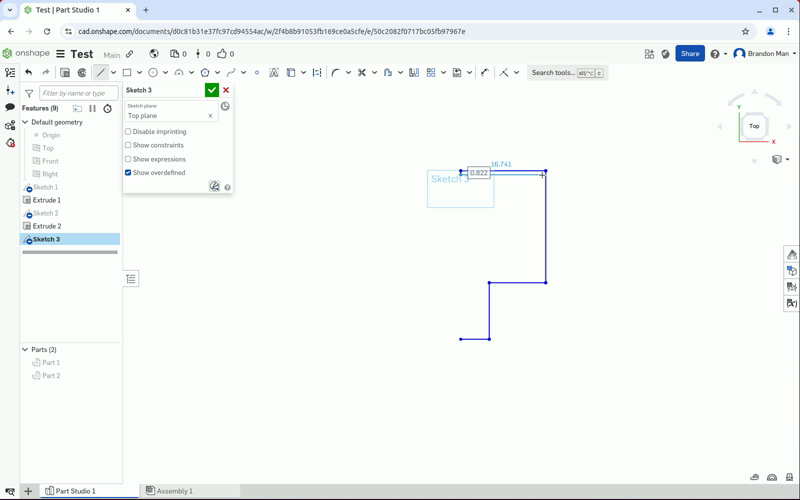
key_up(shift)
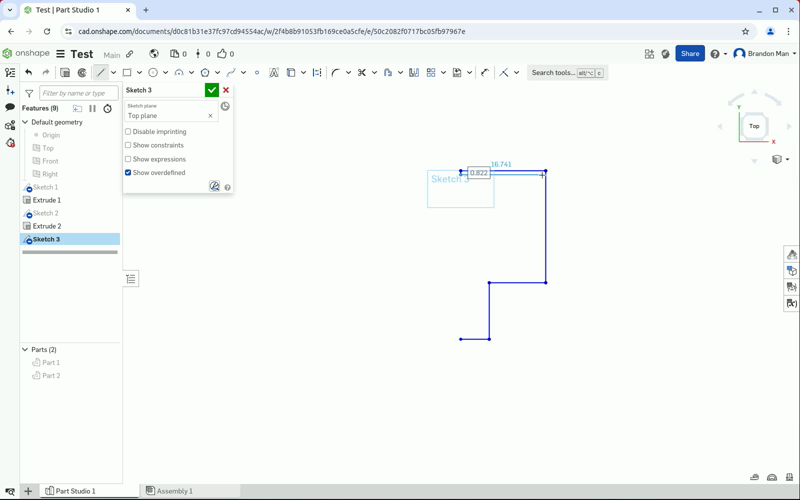
key_down(shift)
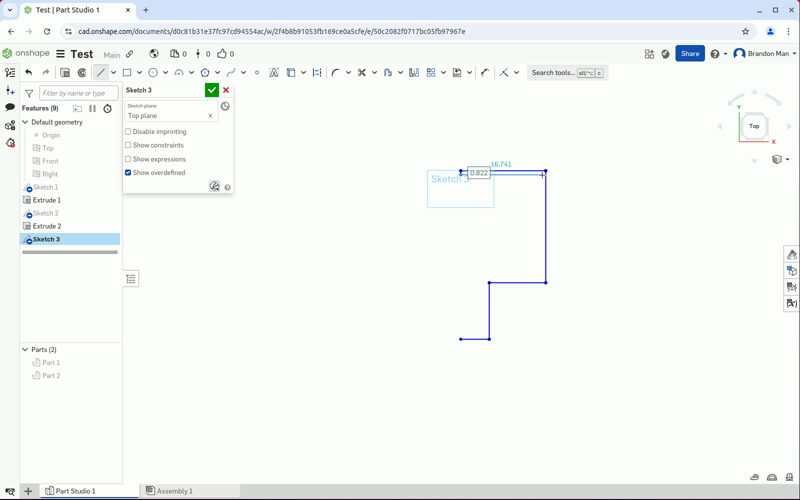
mouse_move(542, 280)
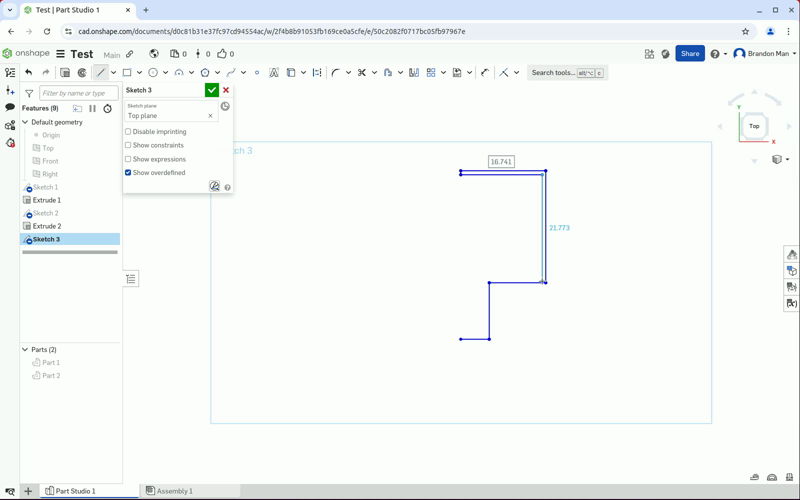
scroll(6)
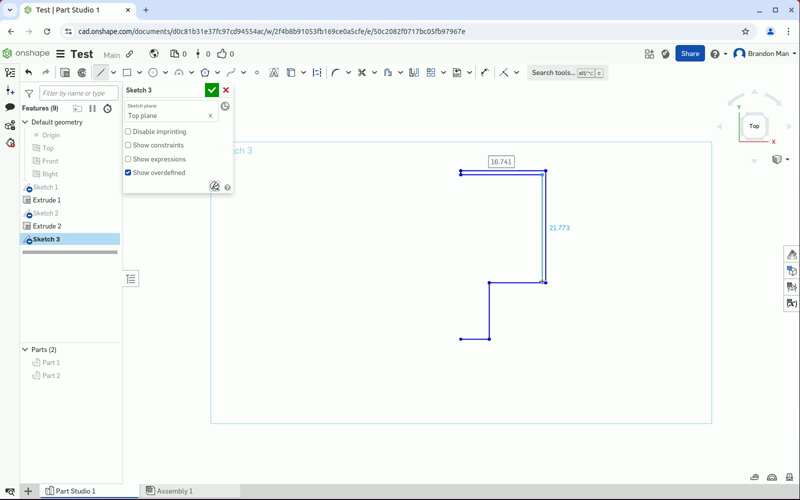
scroll(6)
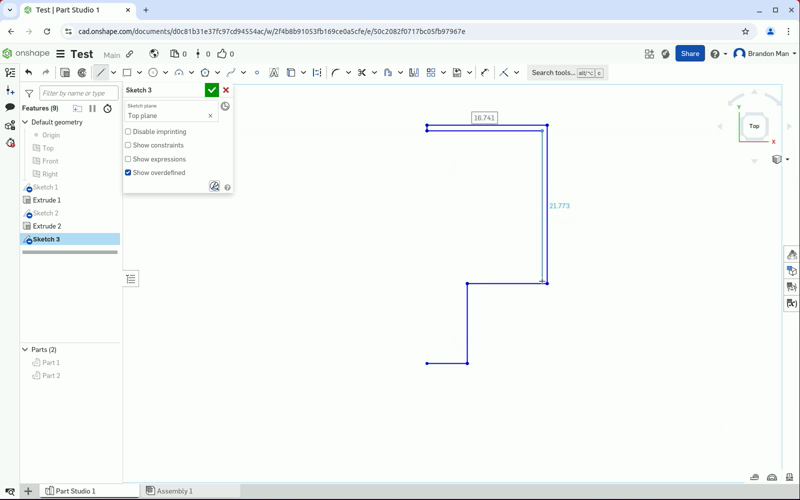
scroll(6)
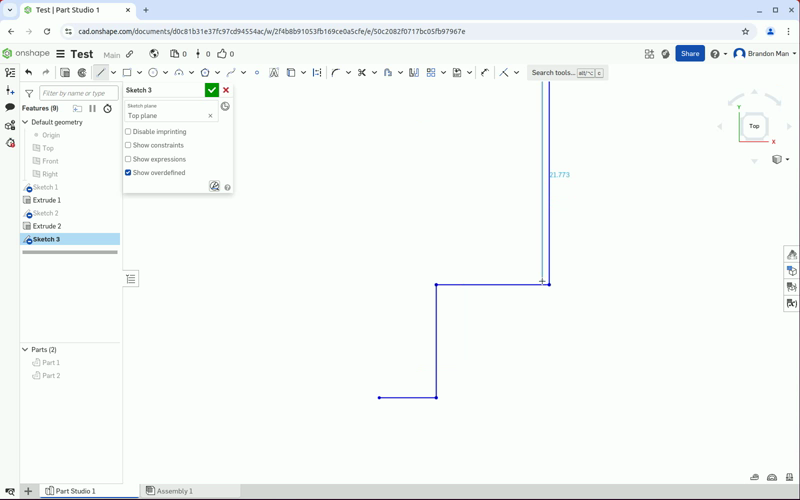
scroll(6)
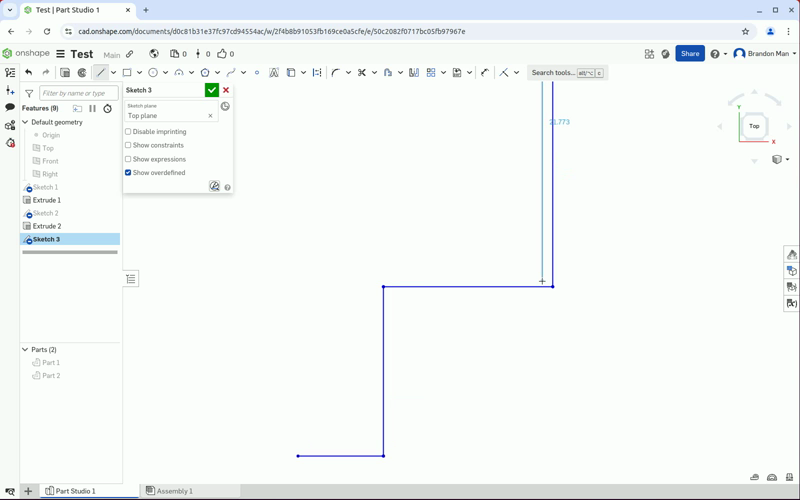
scroll(6)
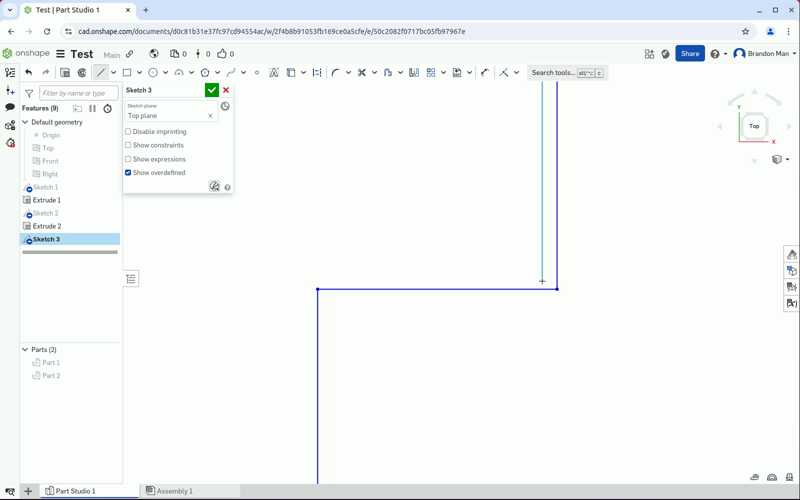
scroll(6)
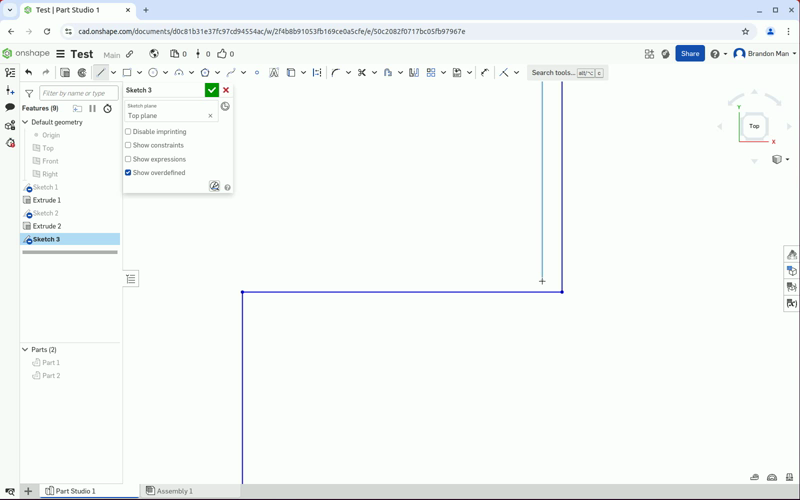
scroll(6)
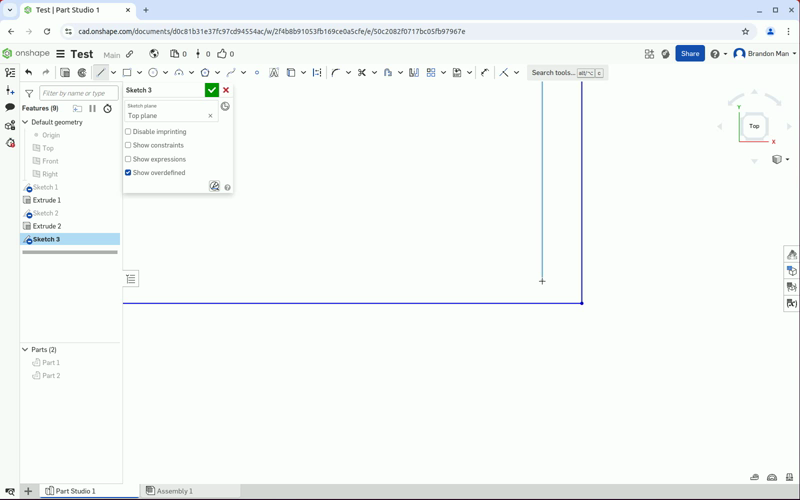
click(542, 280)
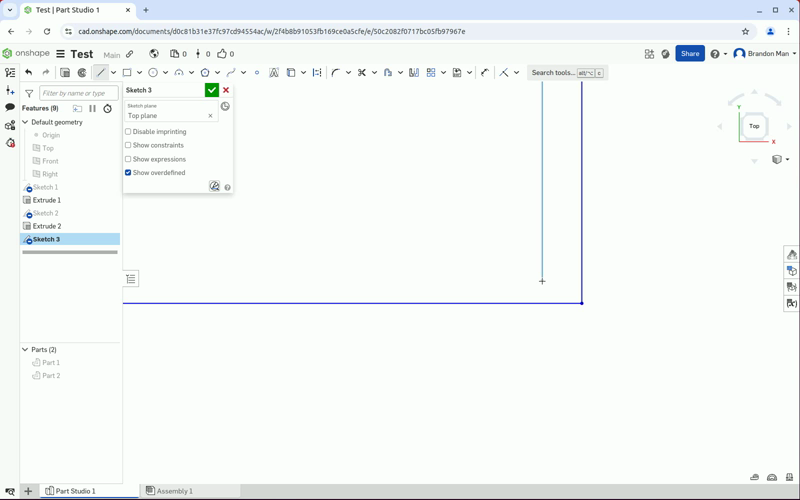
scroll(-6)
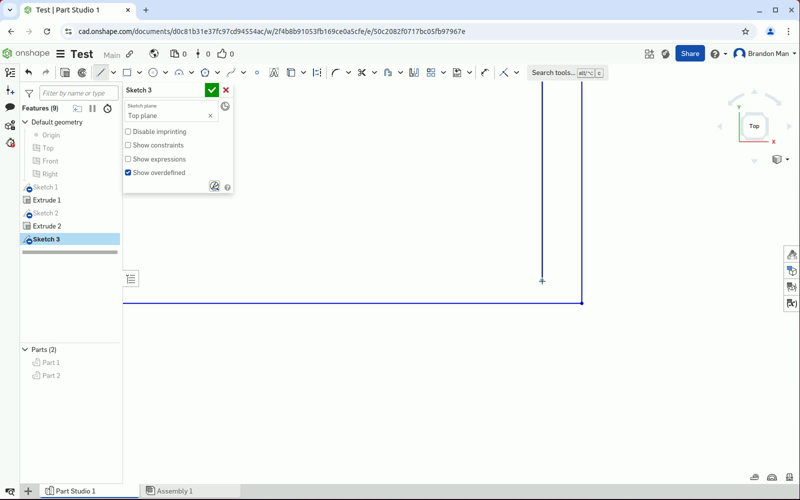
scroll(-6)
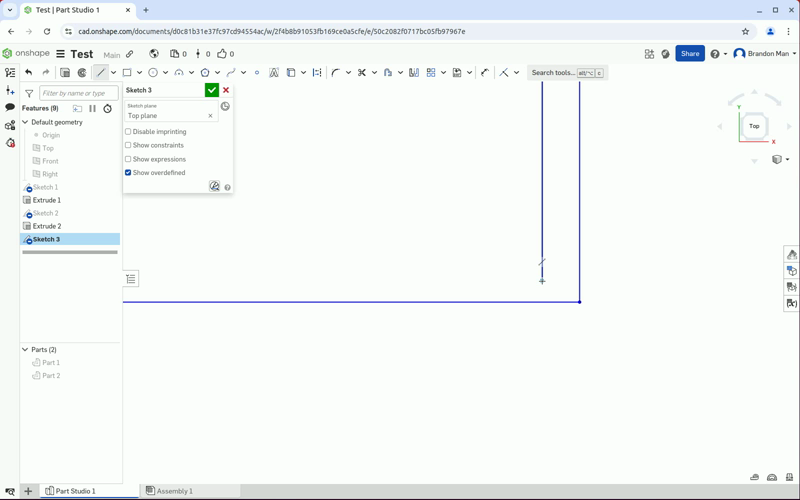
scroll(-6)
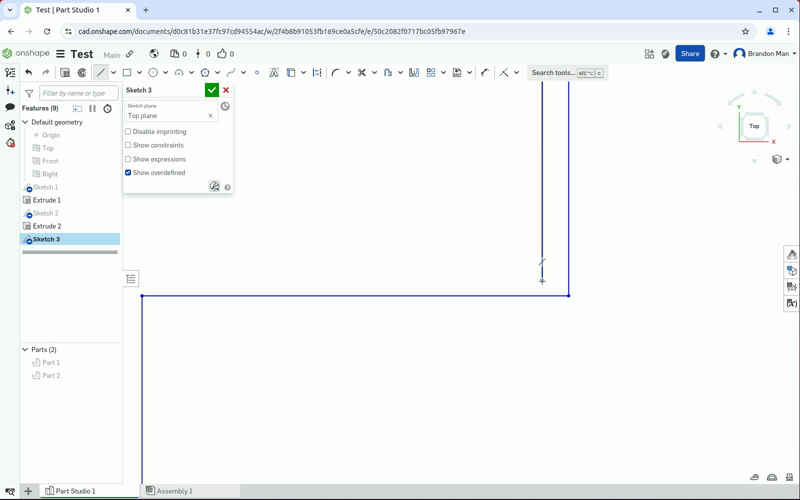
scroll(-6)
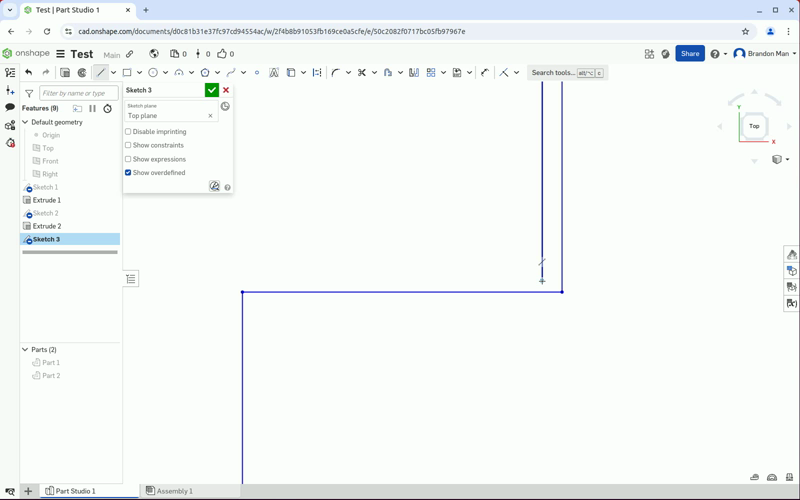
scroll(-6)
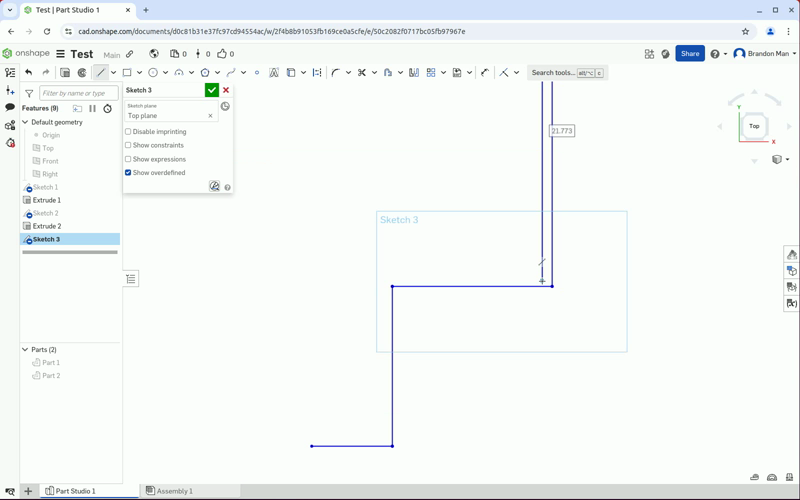
scroll(-6)
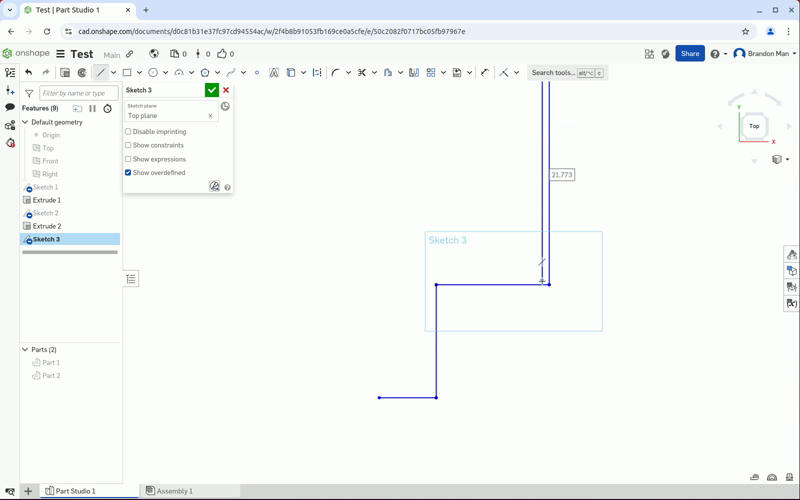
scroll(-6)
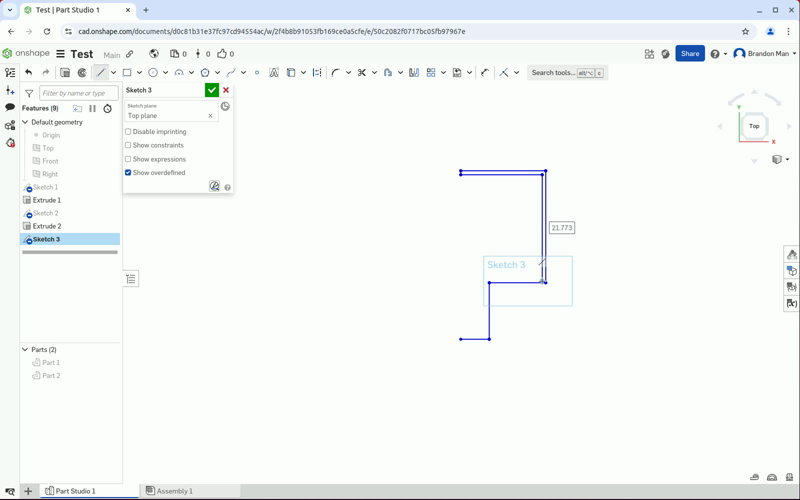
key_up(shift)
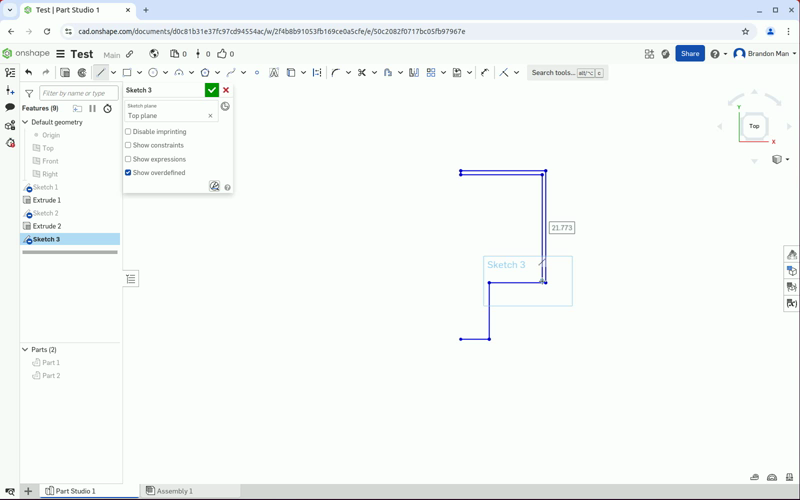
key_down(shift)
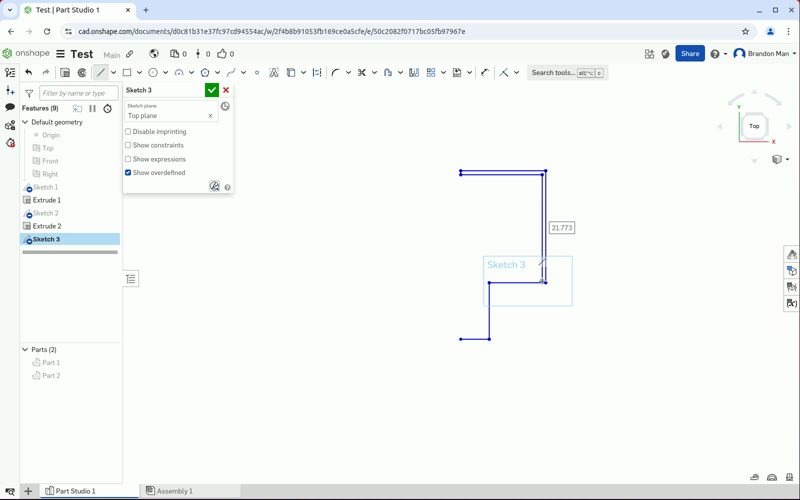
mouse_move(572, 280)
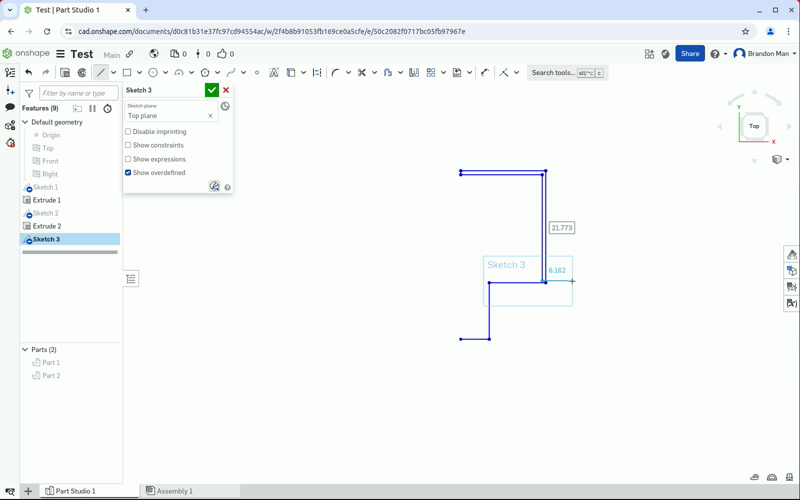
mouse_move(485, 280)
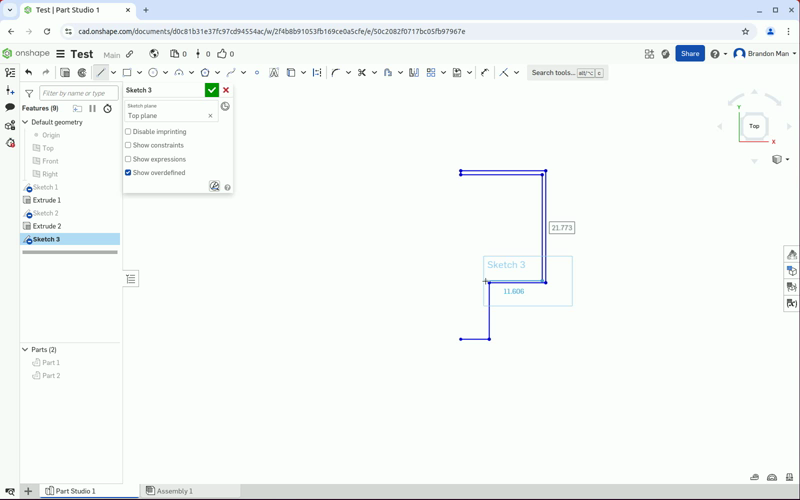
scroll(6)
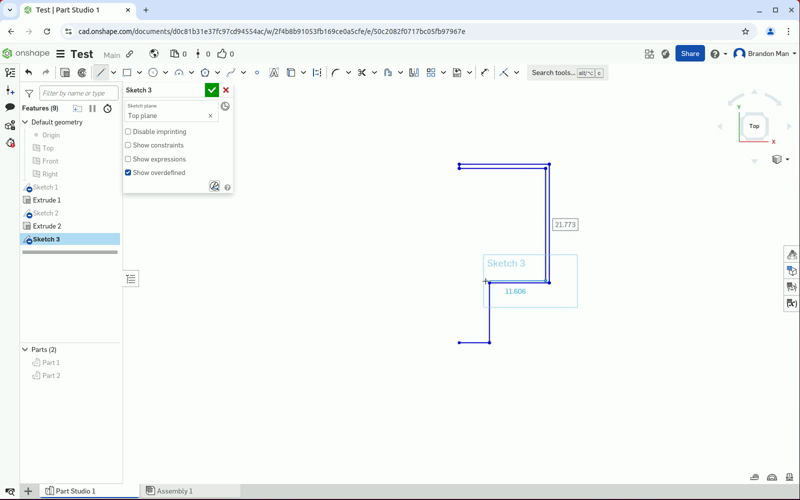
scroll(6)
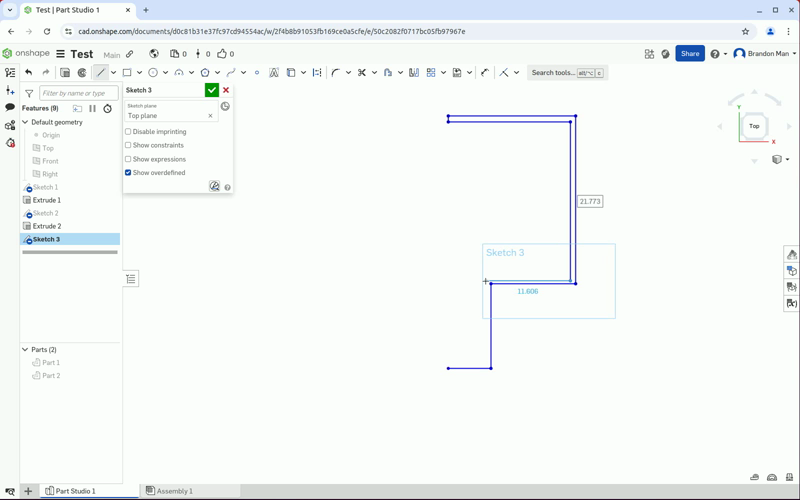
scroll(6)
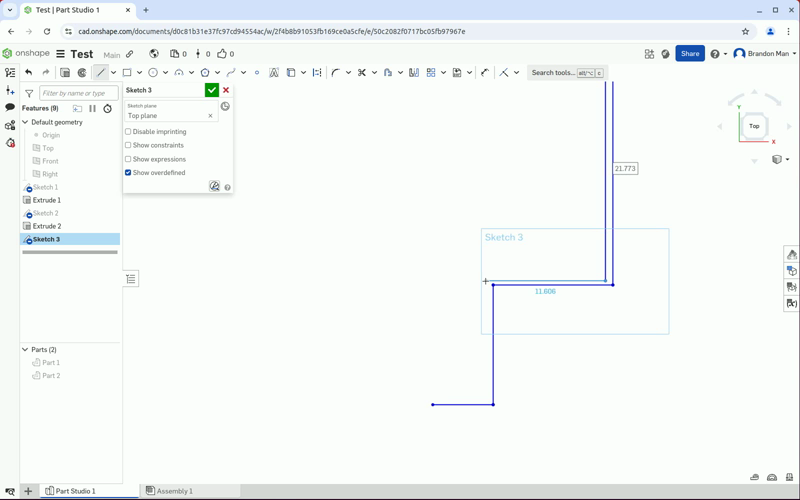
scroll(6)
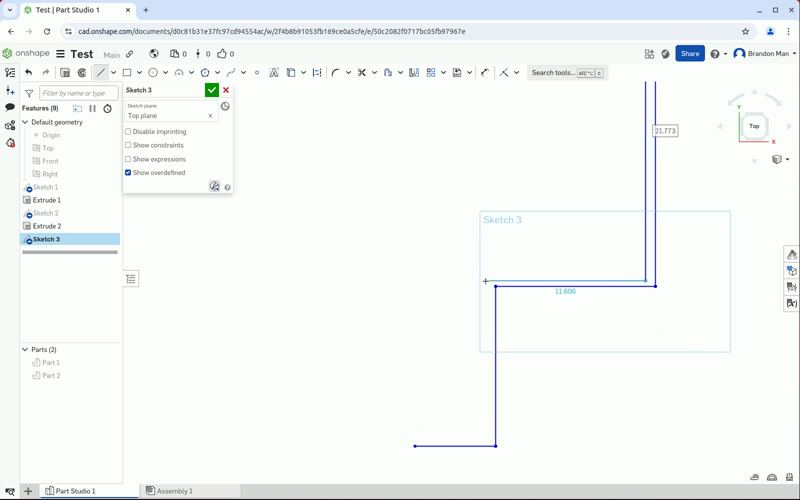
scroll(6)
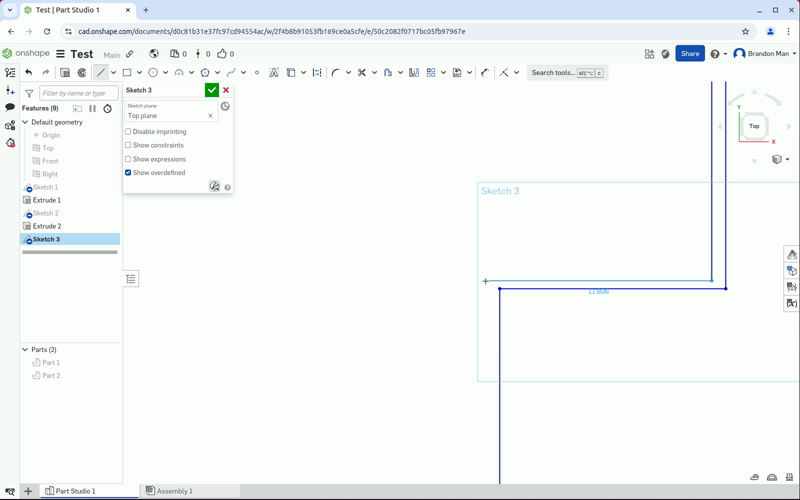
scroll(6)
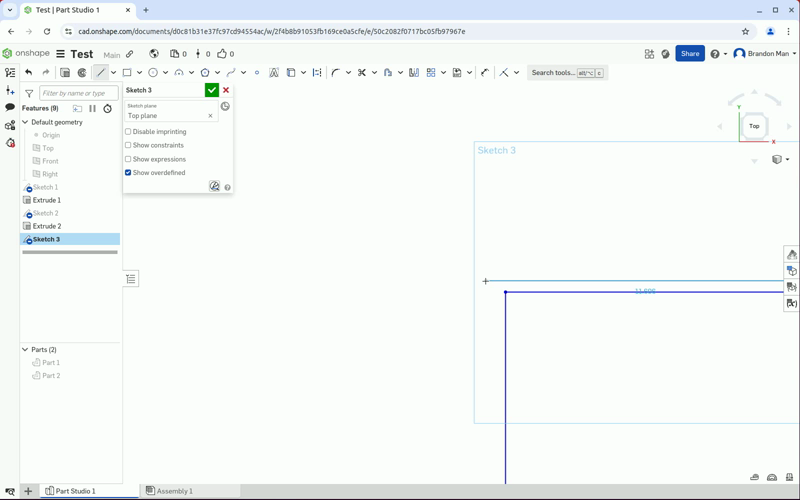
scroll(6)
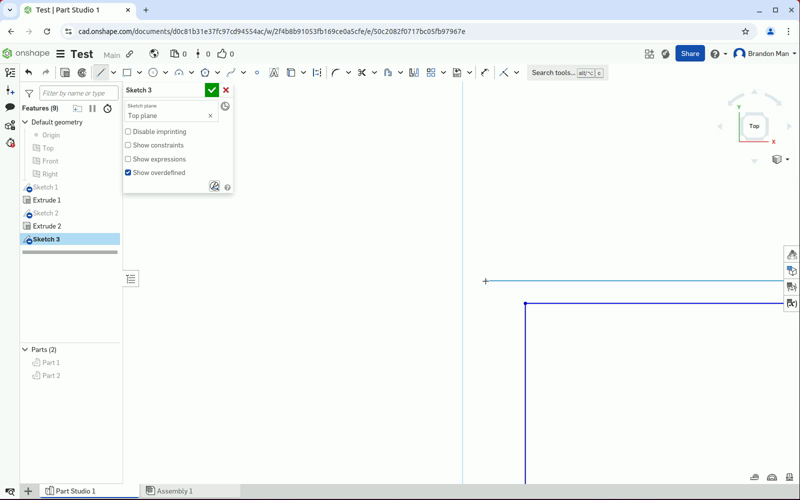
click(485, 280)
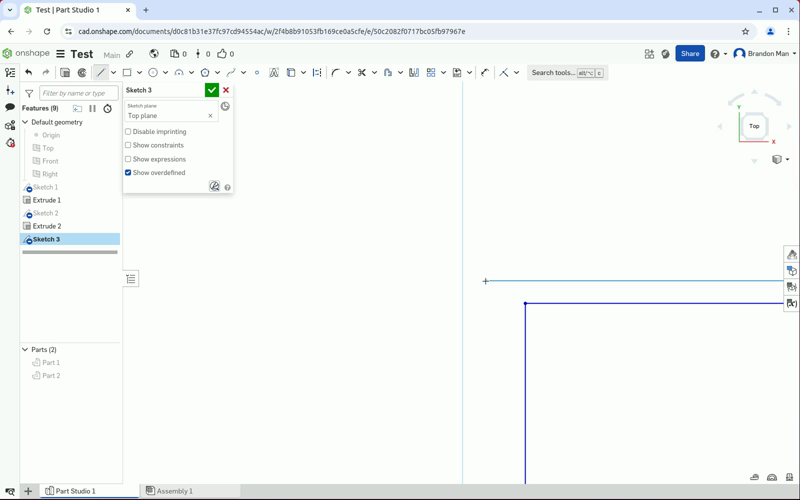
scroll(-6)
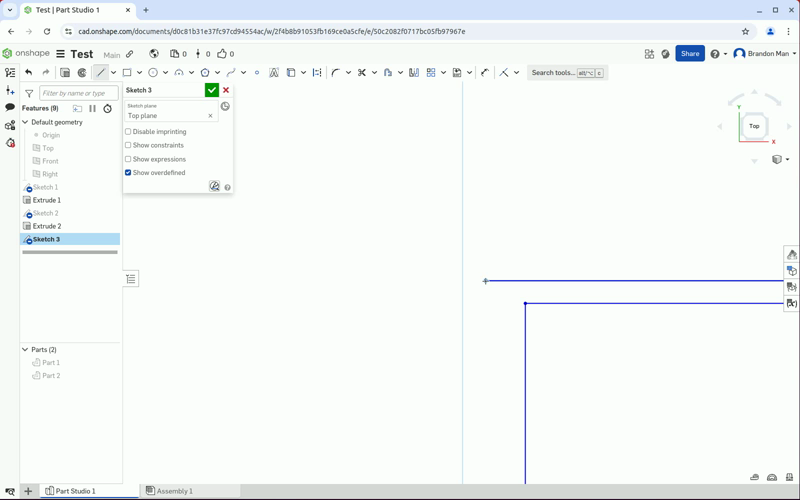
scroll(-6)
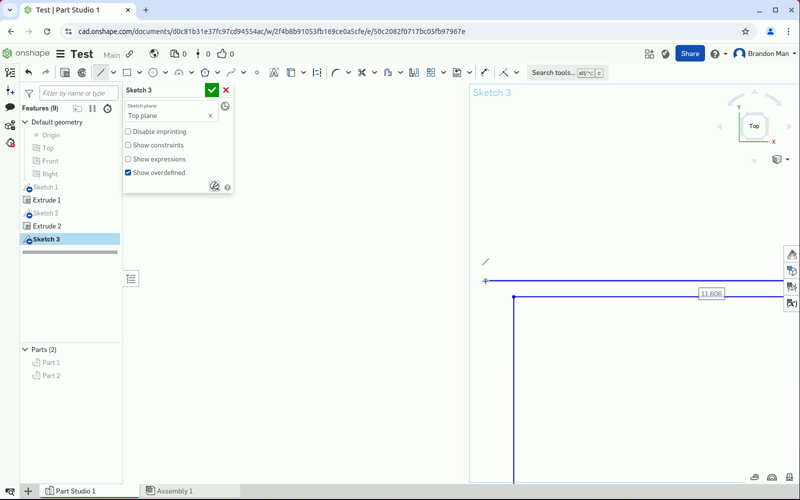
scroll(-6)
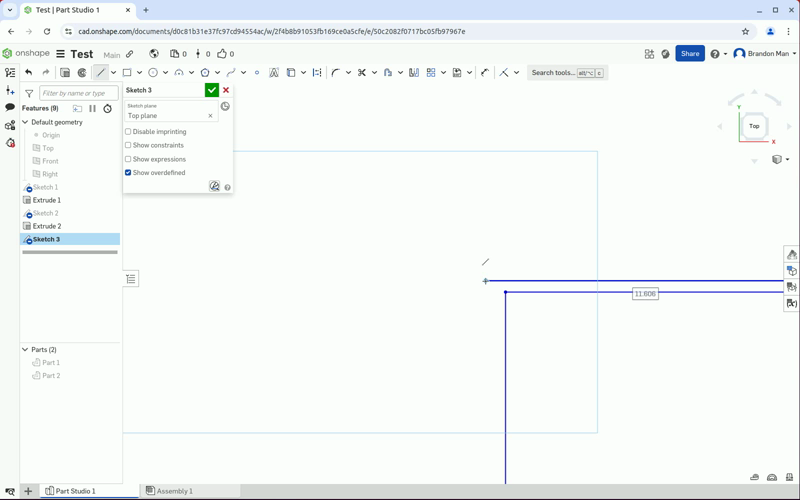
scroll(-6)
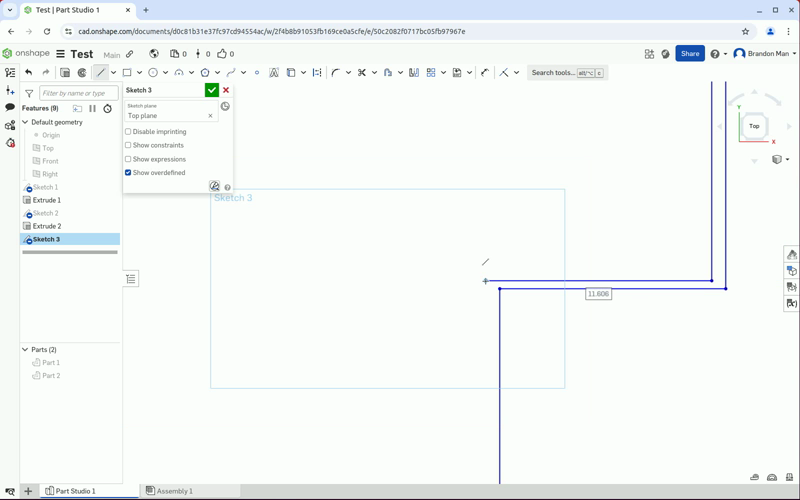
scroll(-6)
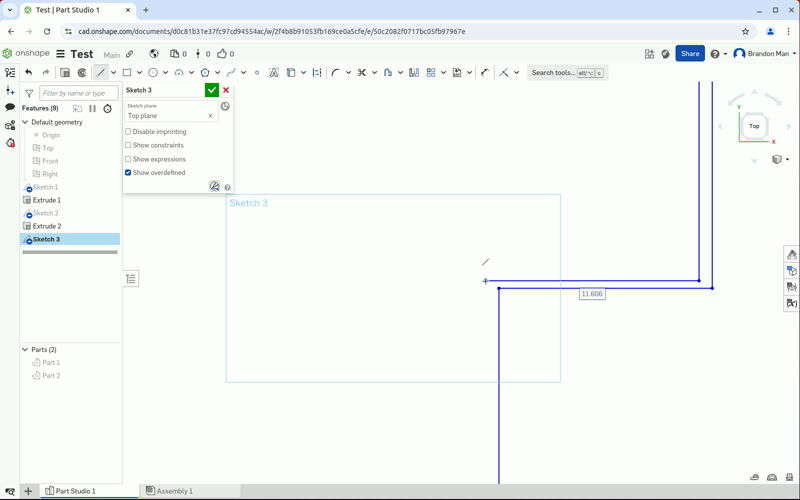
scroll(-6)
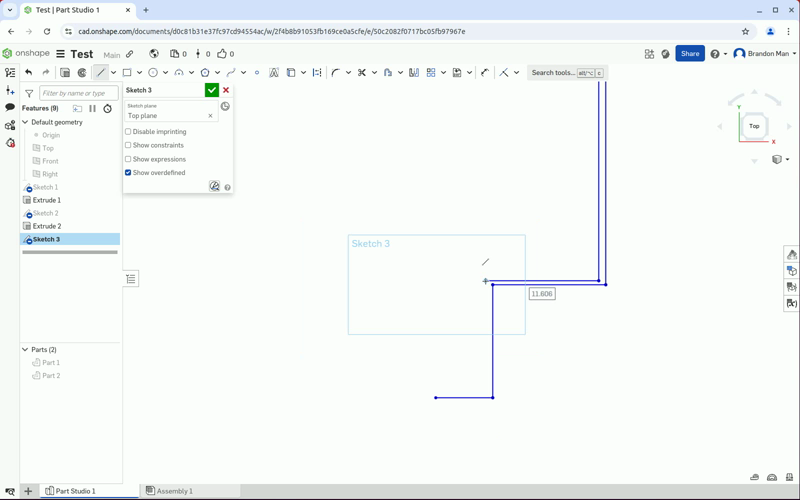
scroll(-6)
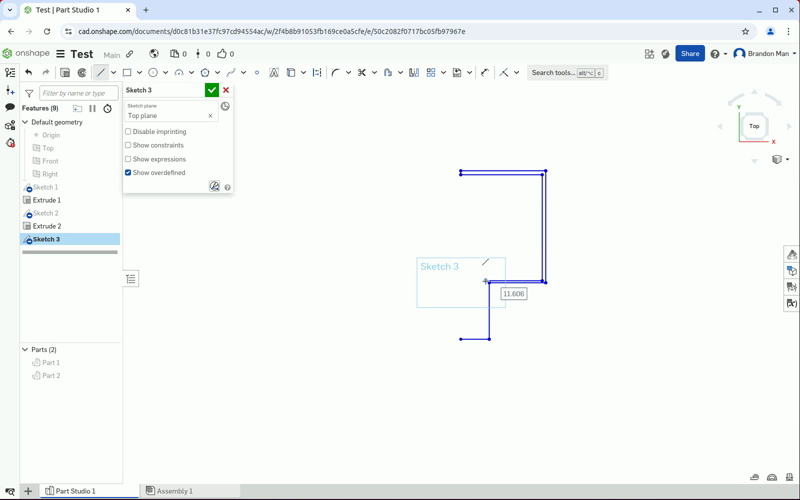
key_up(shift)
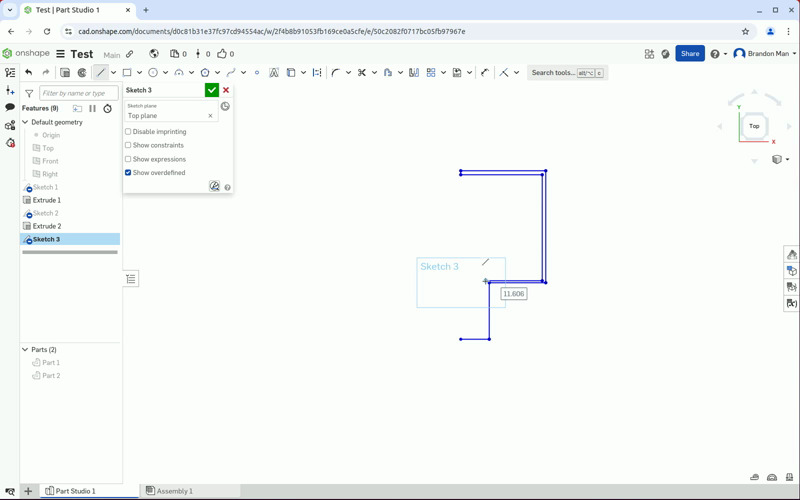
key_down(shift)
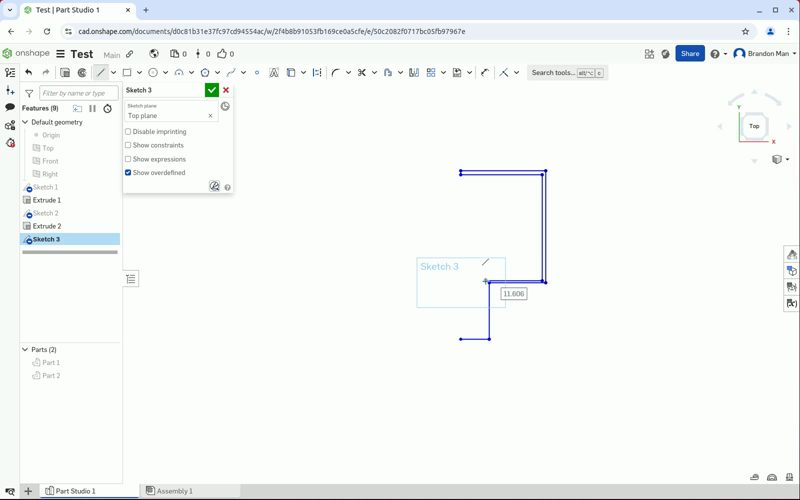
mouse_move(515, 280)
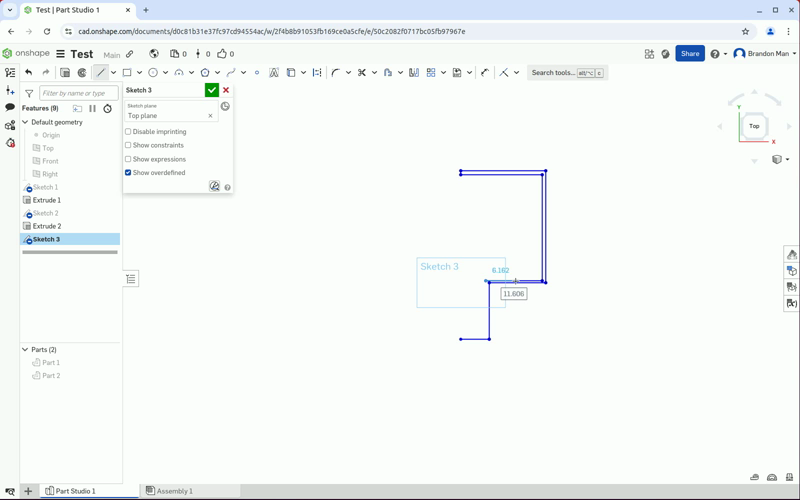
mouse_move(485, 335)
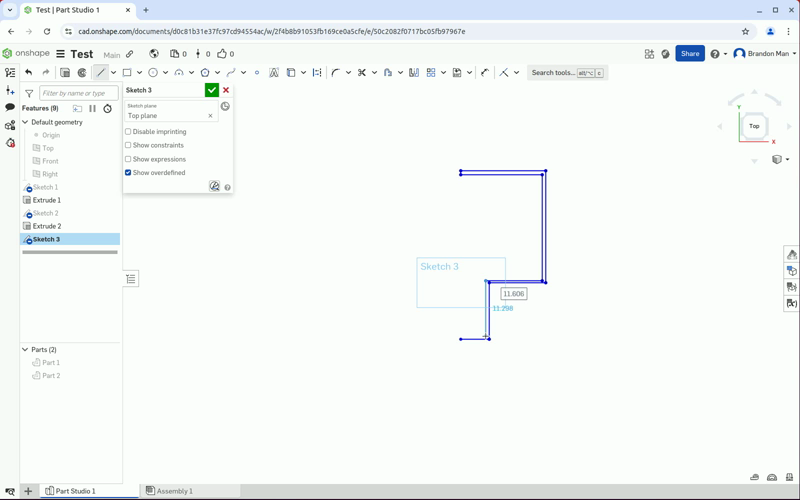
click(485, 335)
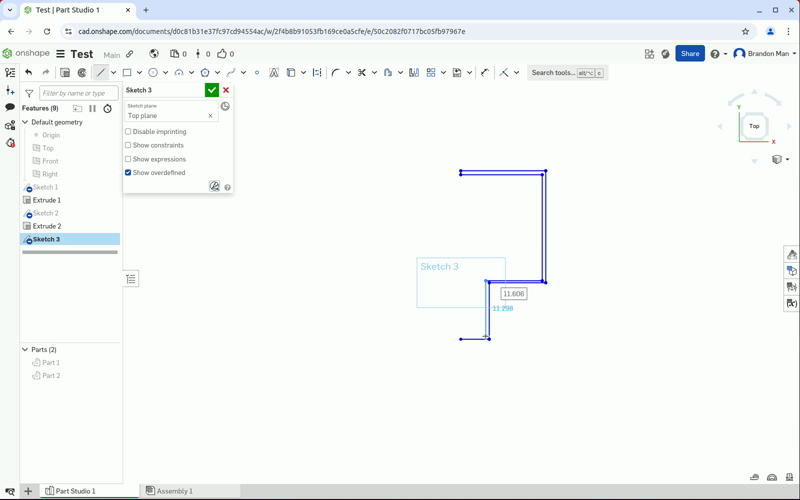
key_up(shift)
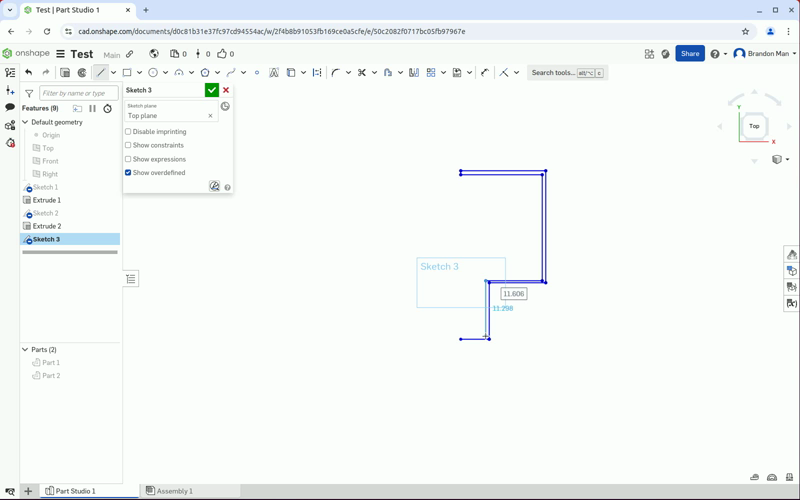
key_down(shift)
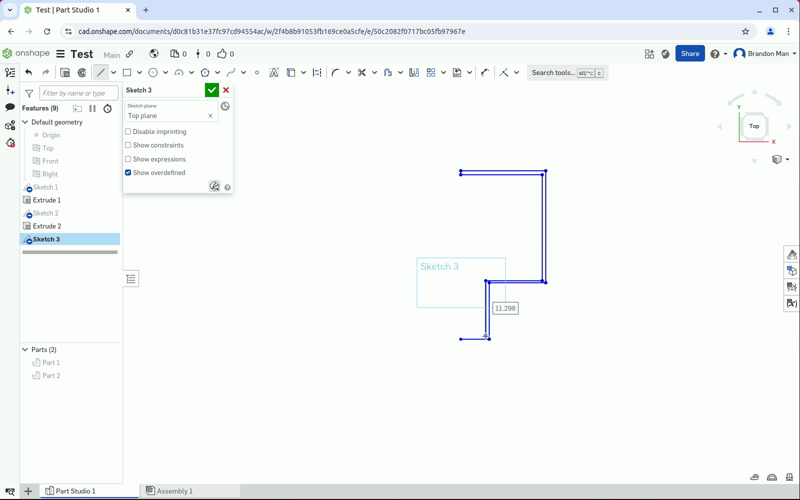
mouse_move(515, 335)
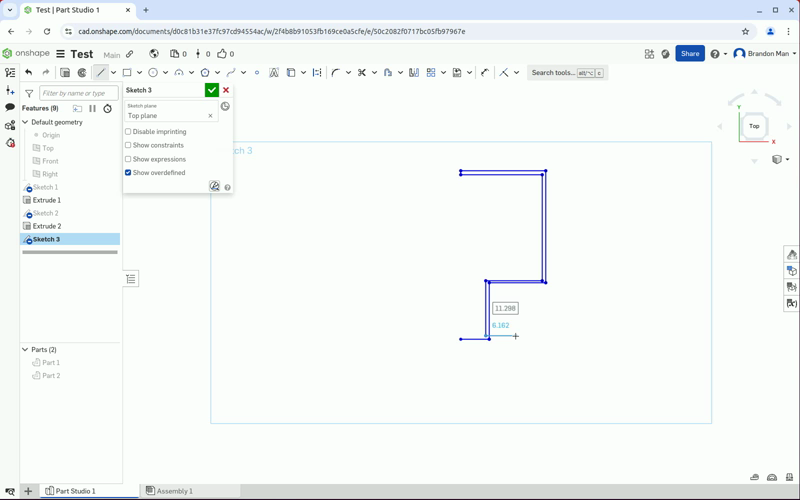
mouse_move(460, 335)
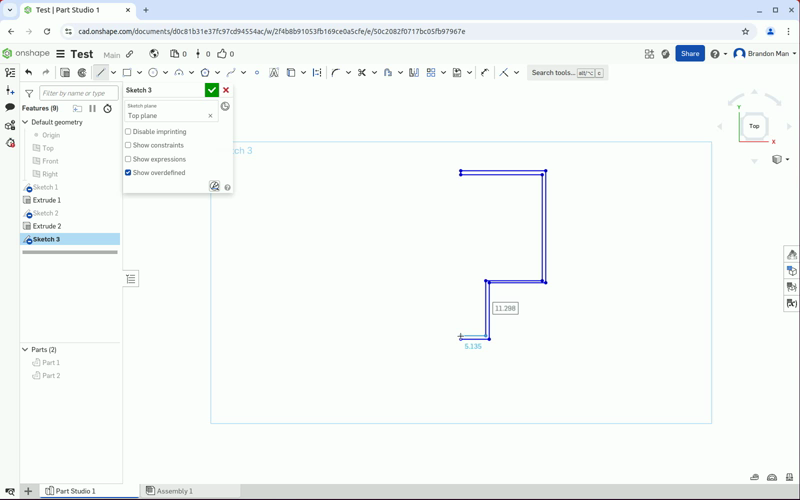
scroll(6)
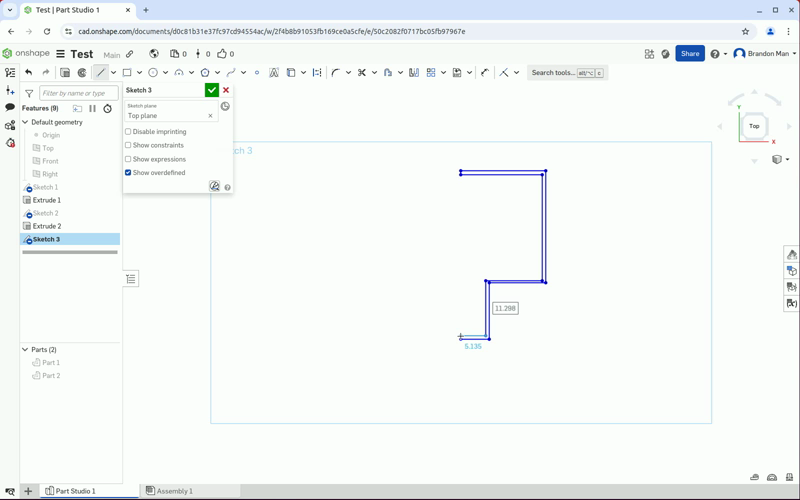
scroll(6)
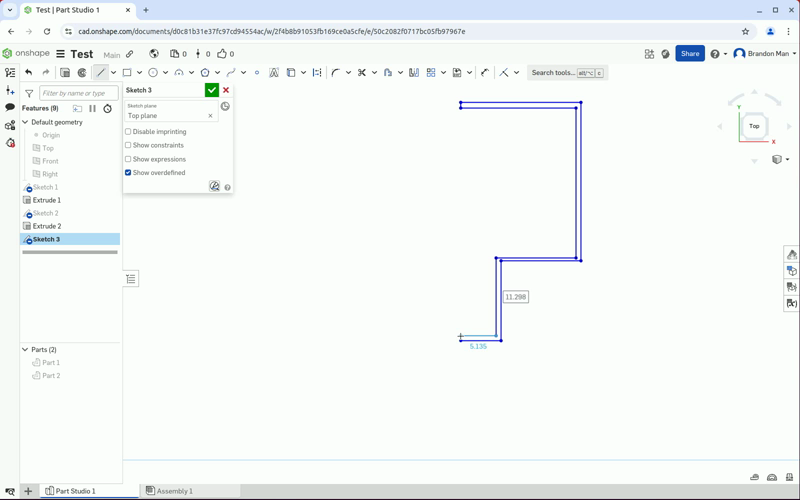
scroll(6)
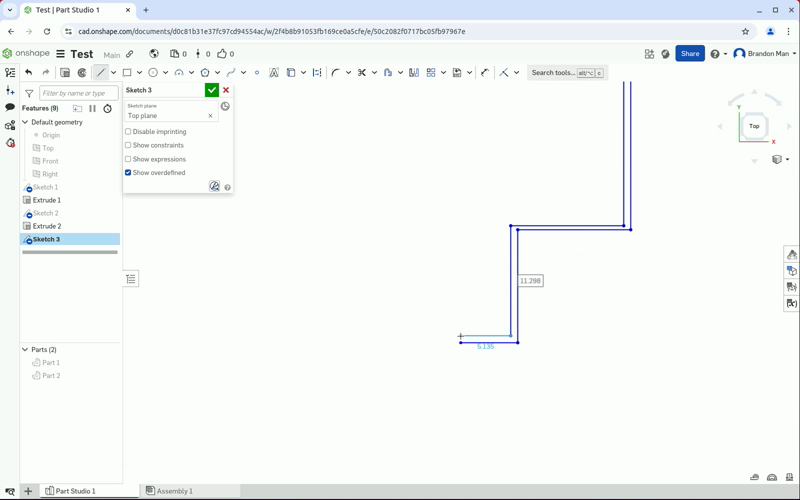
scroll(6)
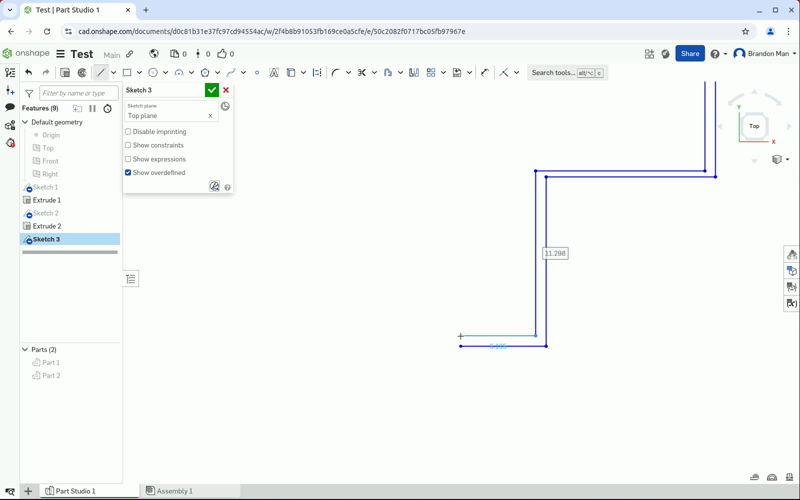
scroll(6)
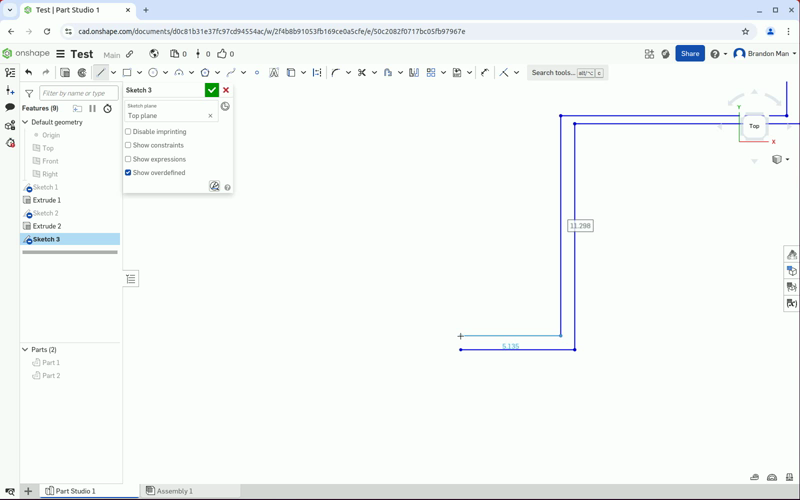
scroll(6)
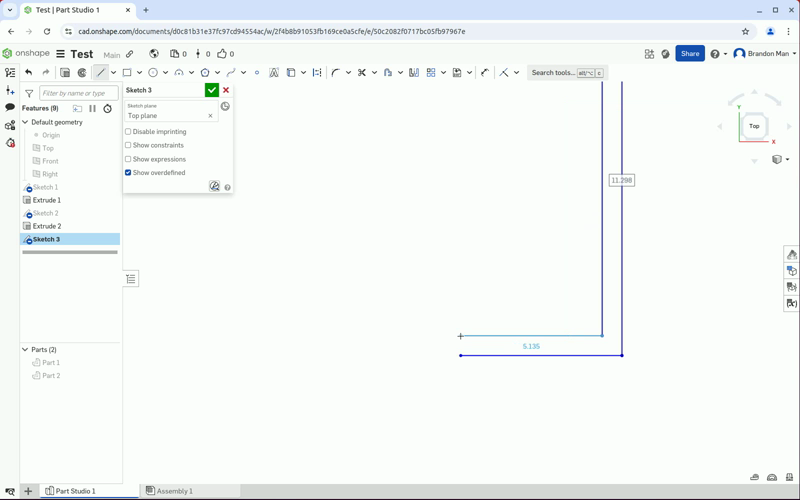
scroll(6)
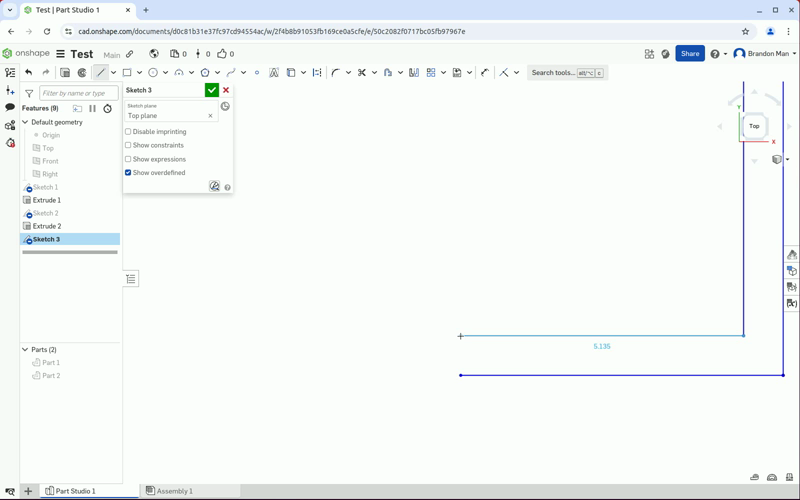
click(460, 335)
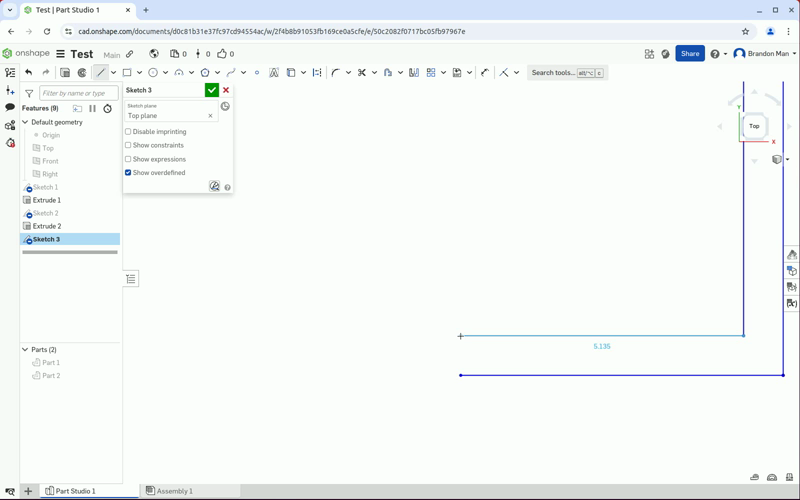
scroll(-6)
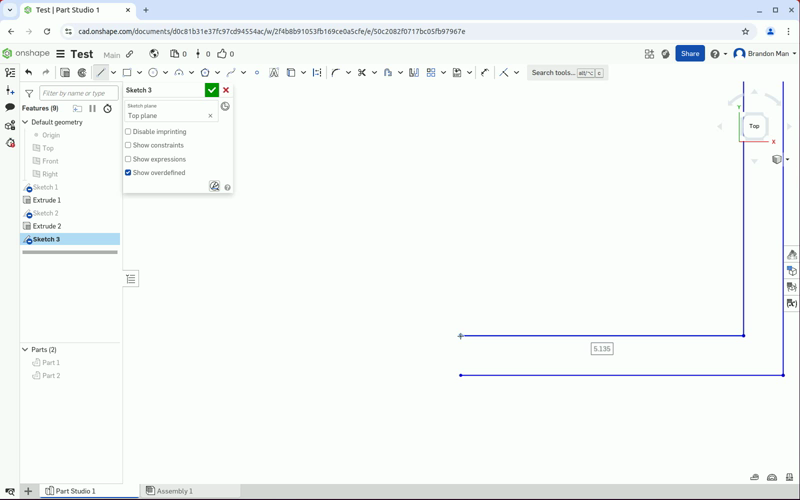
scroll(-6)
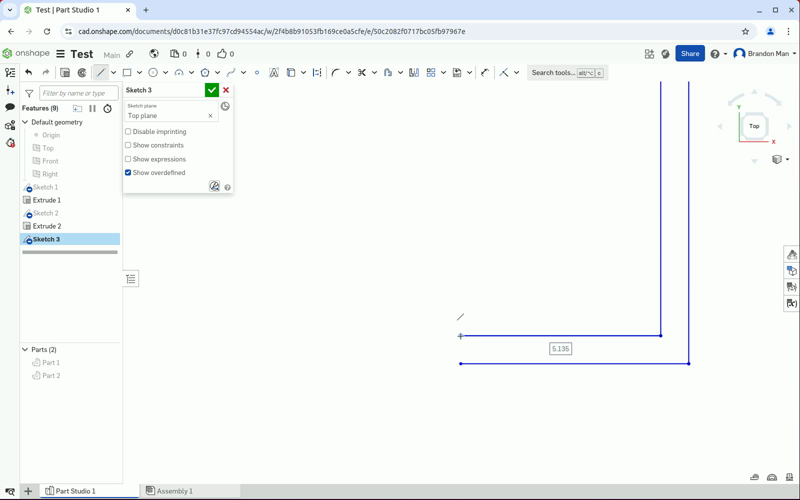
scroll(-6)
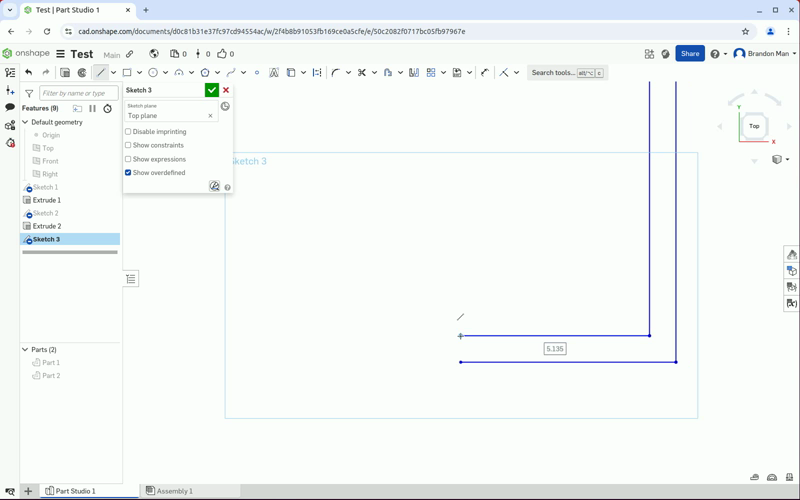
scroll(-6)
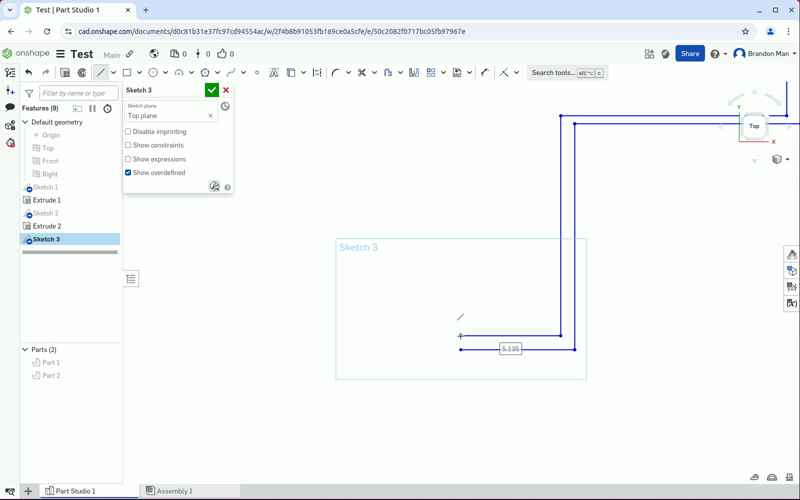
scroll(-6)
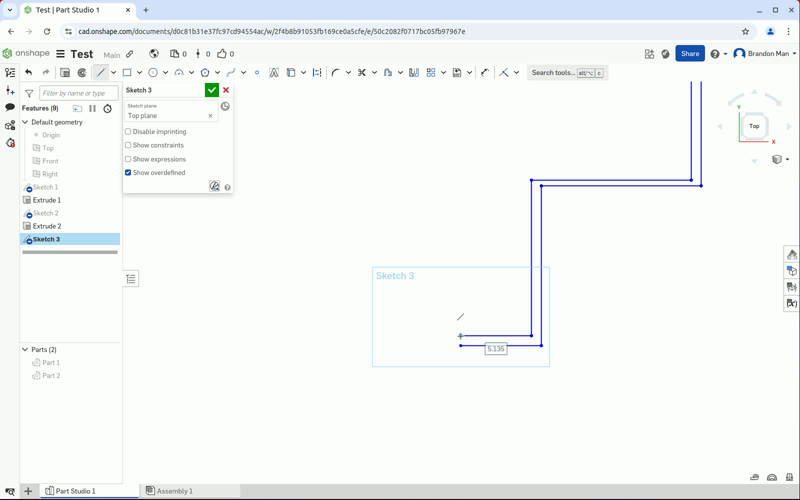
scroll(-6)
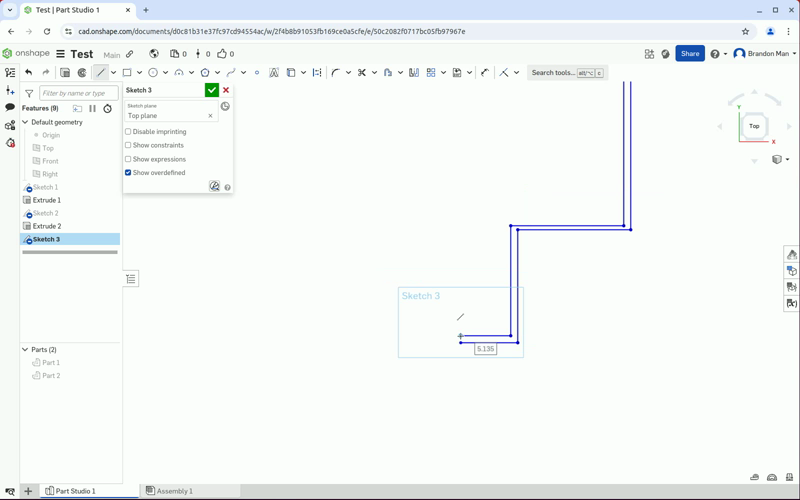
scroll(-6)
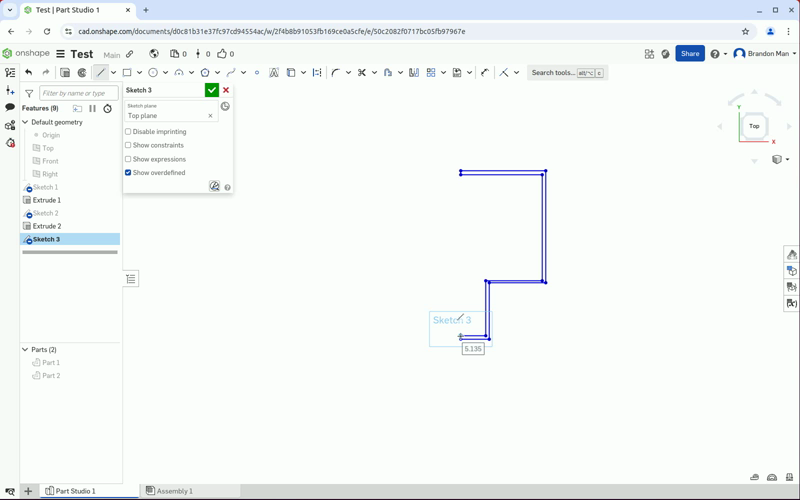
key_up(shift)
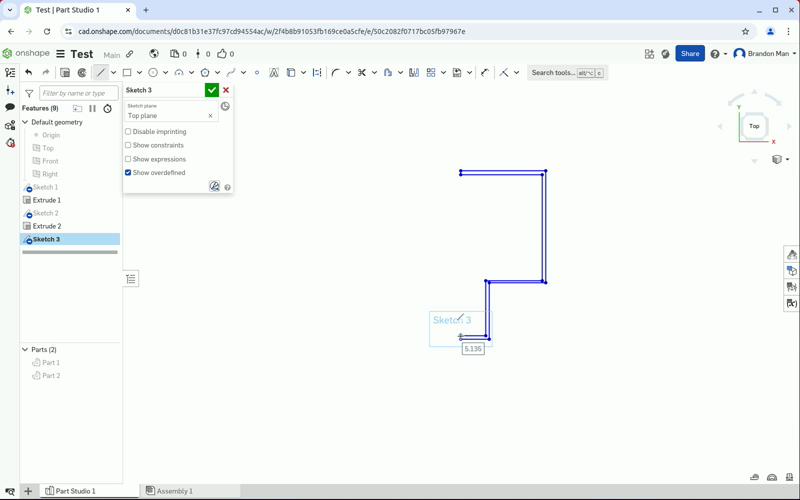
mouse_move(490, 335)
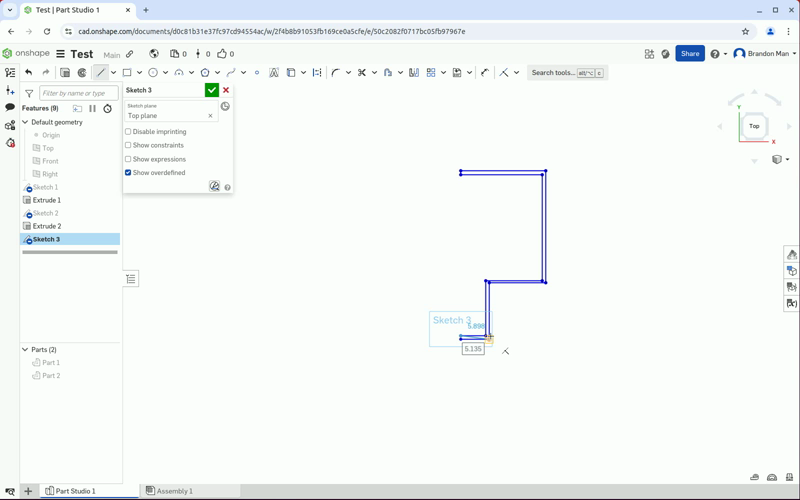
key_down(shift)
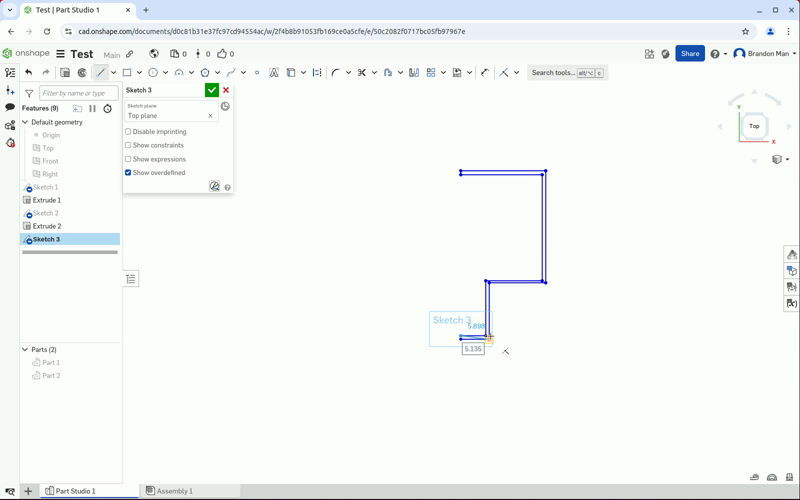
mouse_move(460, 339)
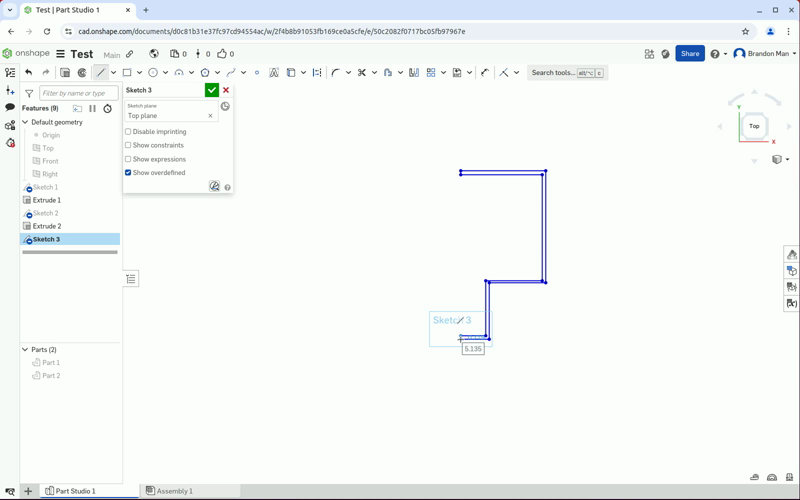
scroll(6)
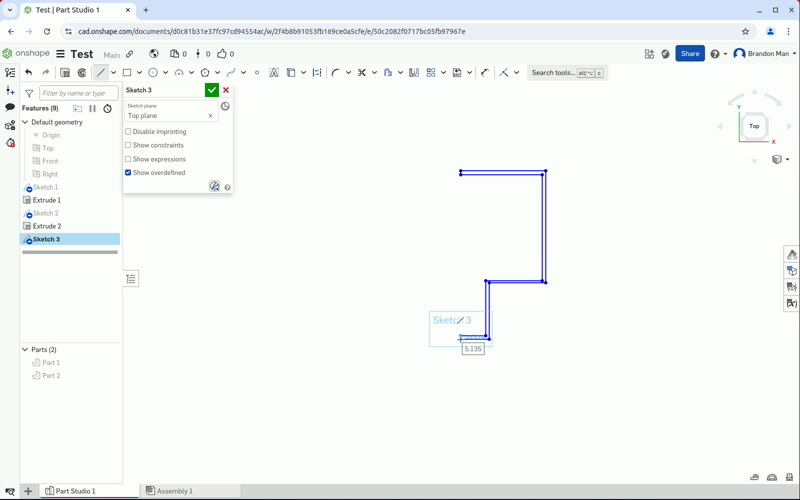
scroll(6)
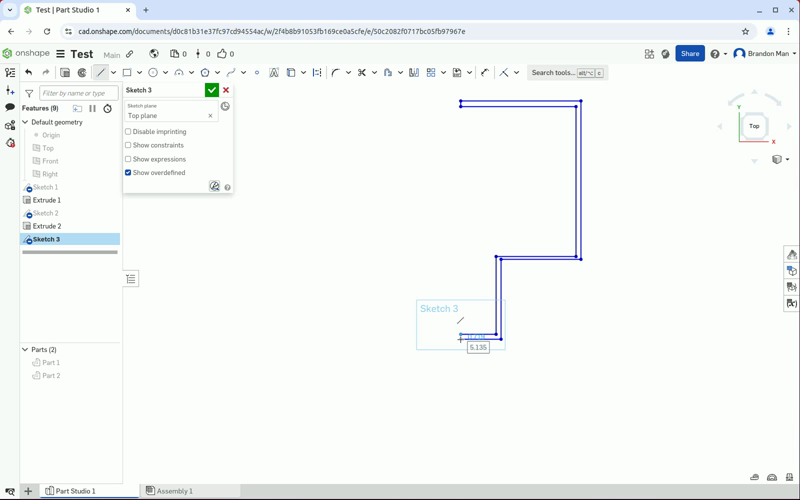
scroll(6)
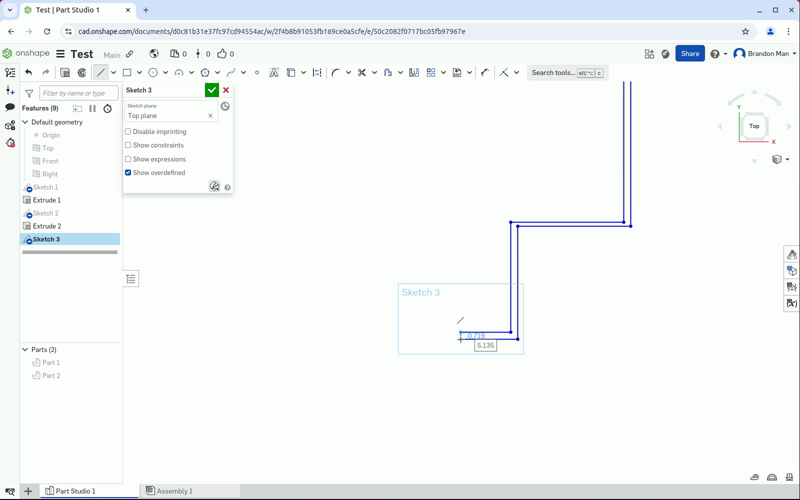
scroll(6)
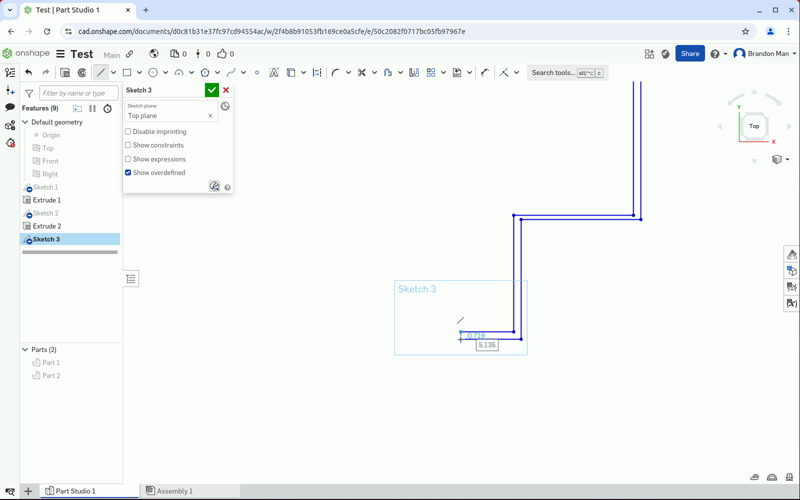
scroll(6)
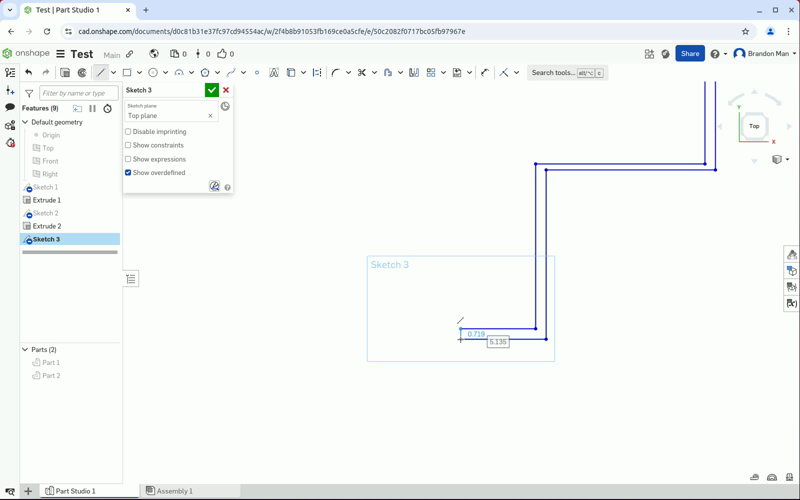
scroll(6)
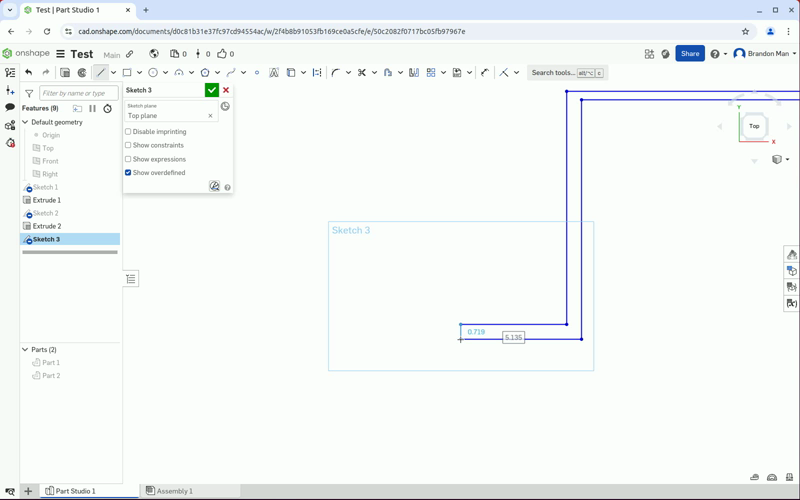
scroll(6)
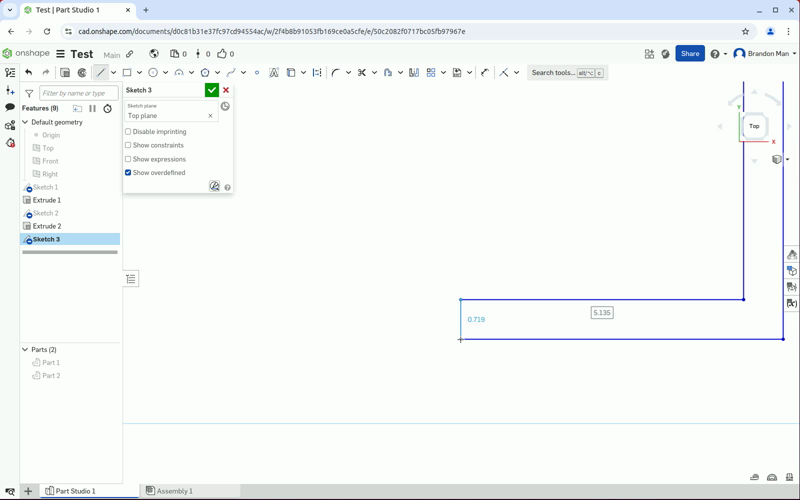
key_up(shift)
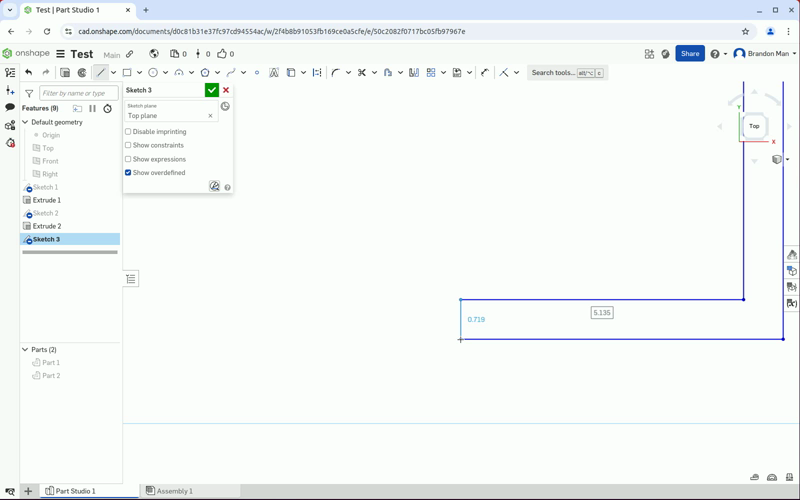
click(460, 339)
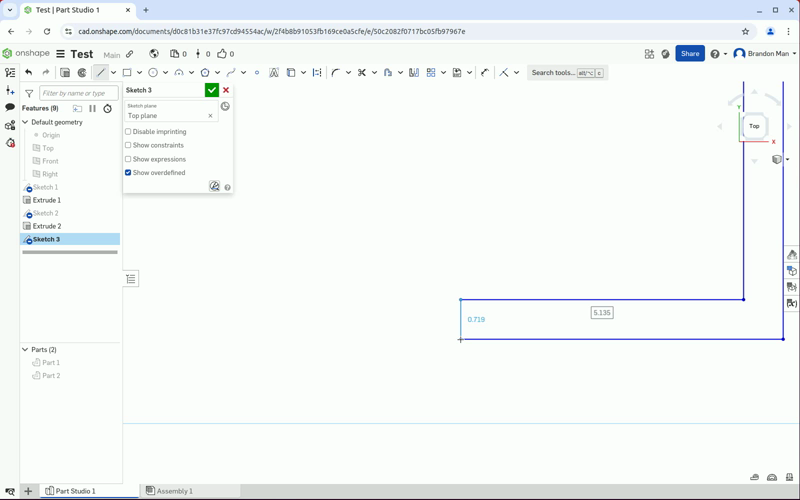
scroll(-6)
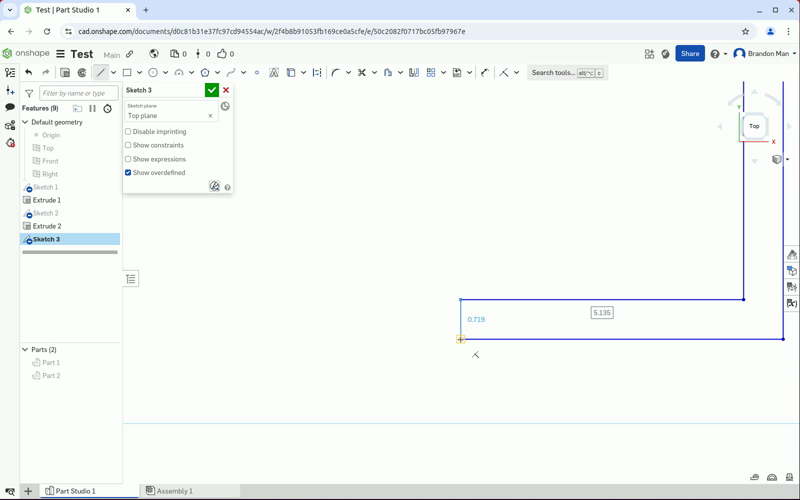
scroll(-6)
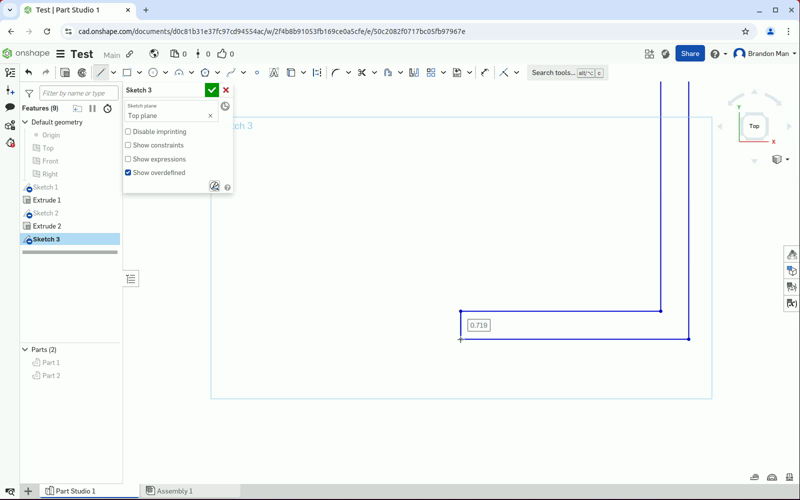
scroll(-6)
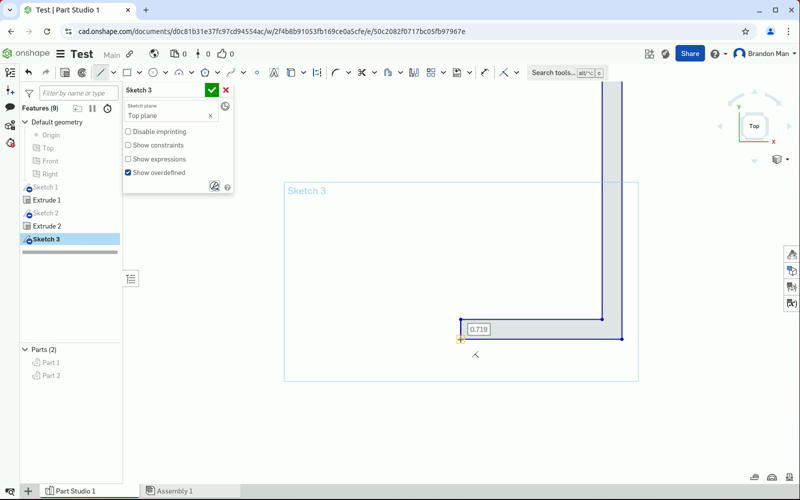
scroll(-6)
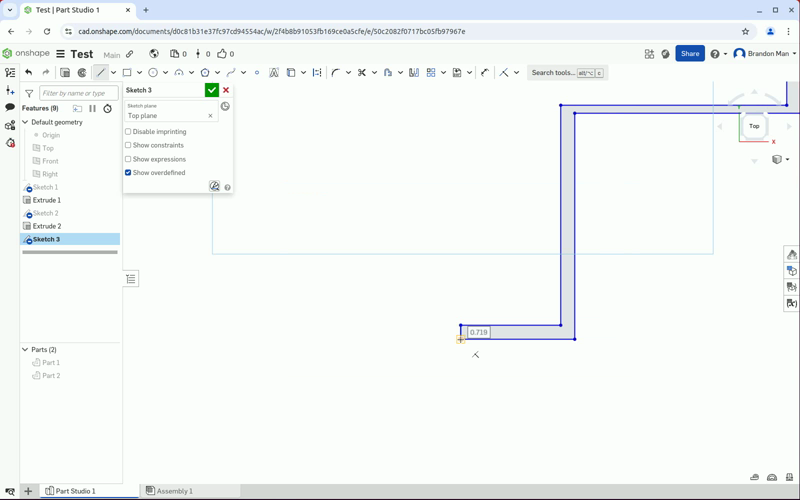
scroll(-6)
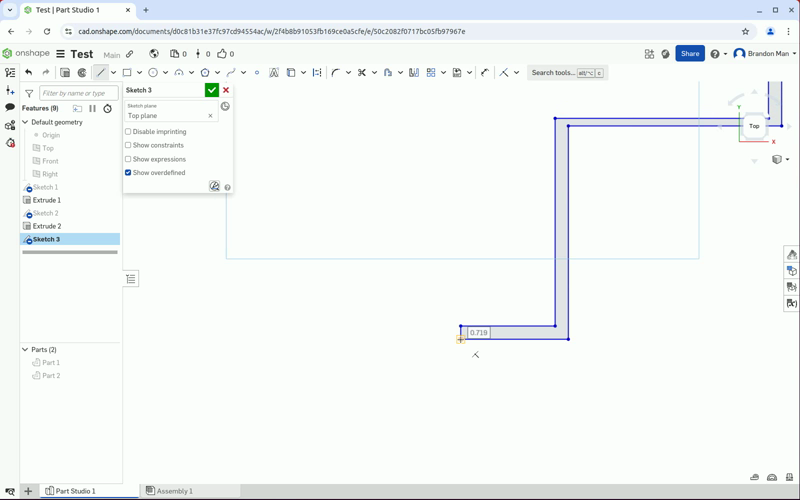
scroll(-6)
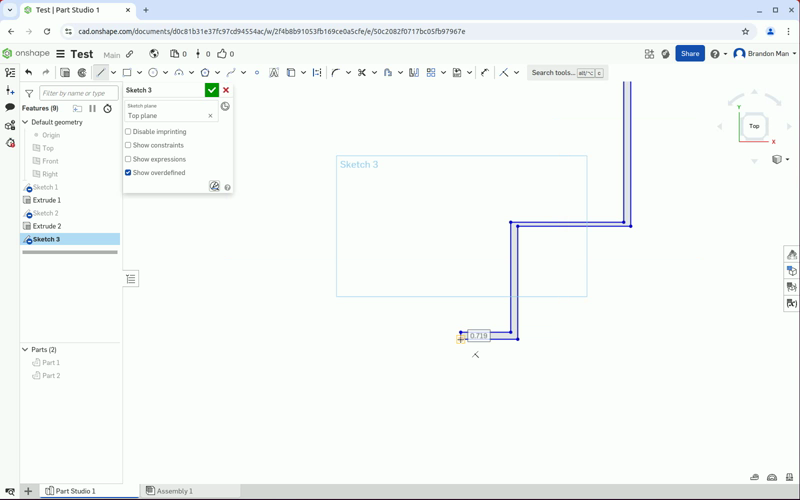
scroll(-6)
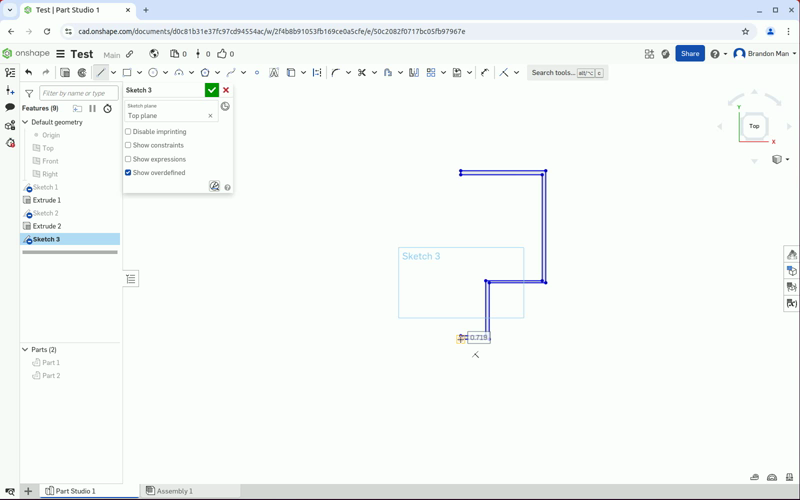
key(esc)
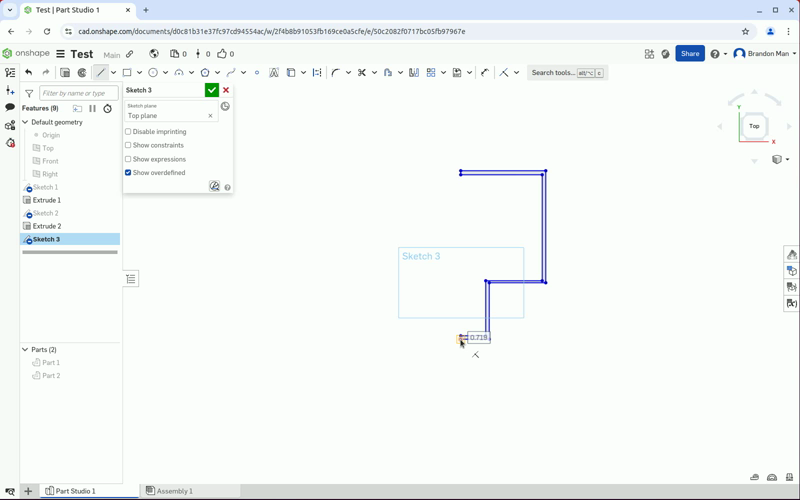
mouse_move(461, 338)
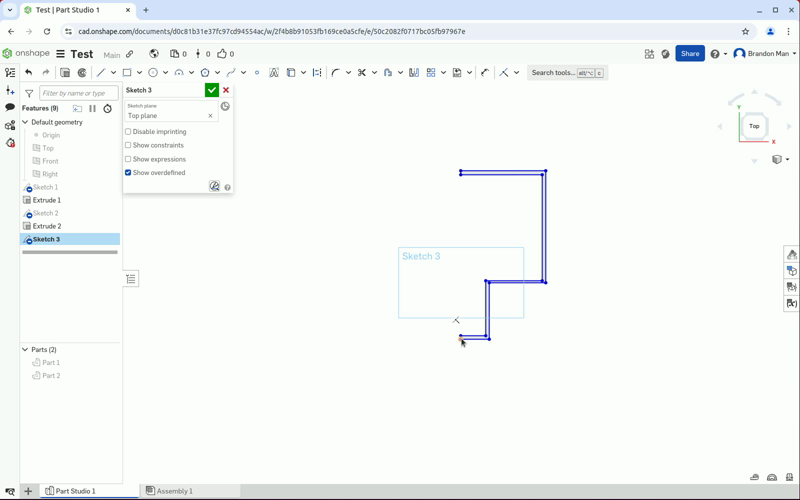
scroll(6)
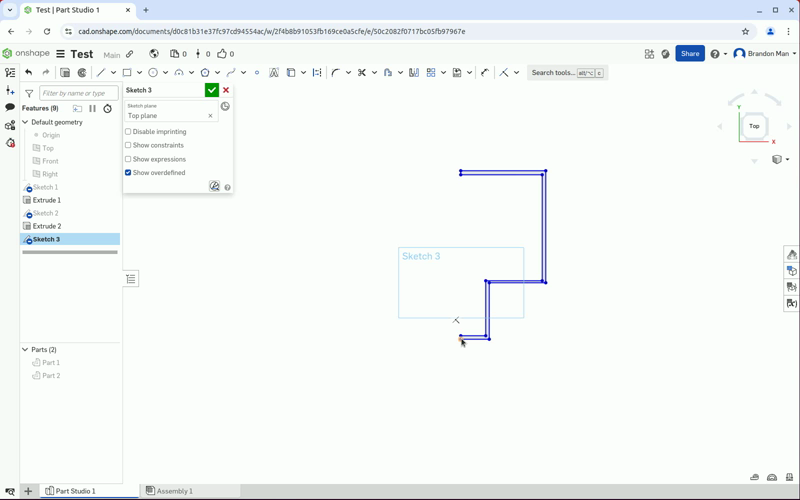
scroll(6)
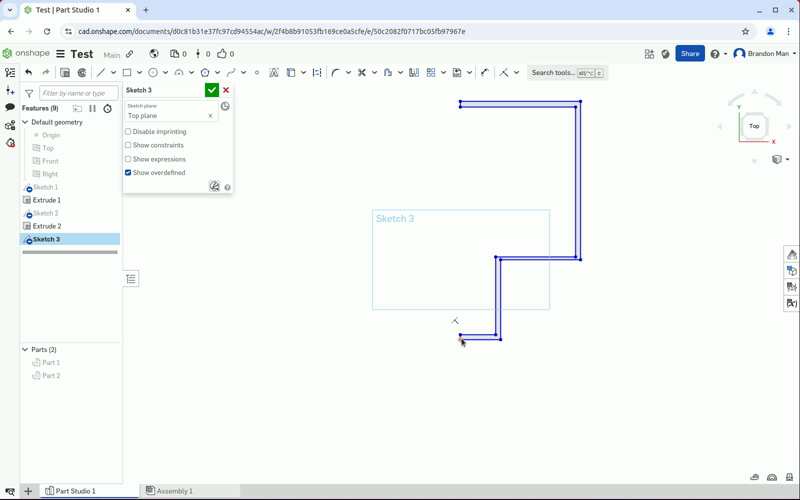
scroll(6)
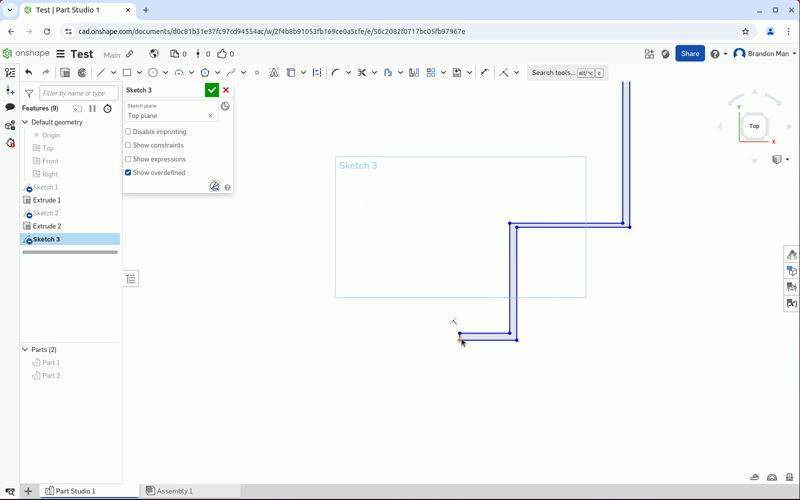
scroll(6)
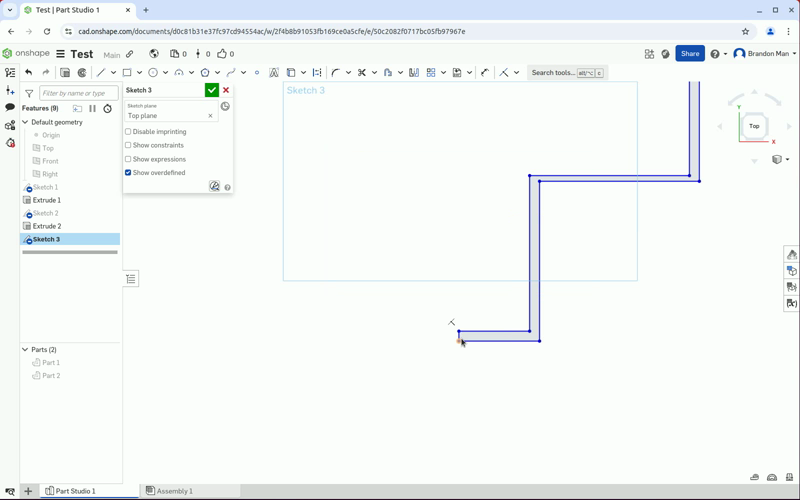
scroll(6)
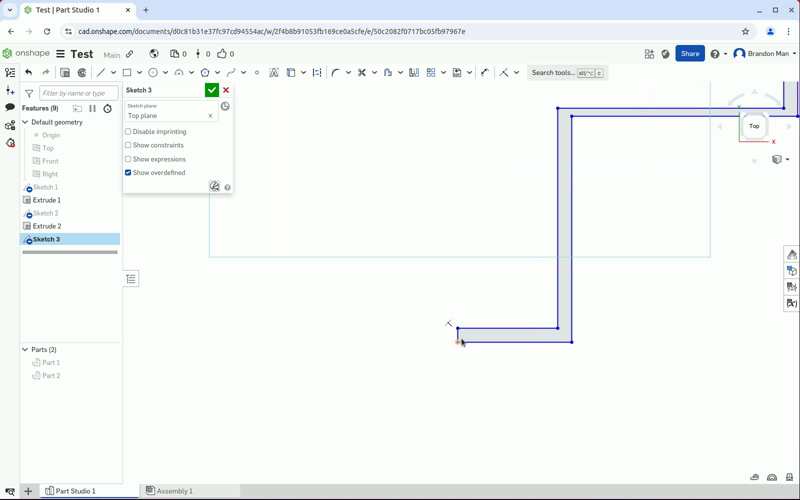
scroll(6)
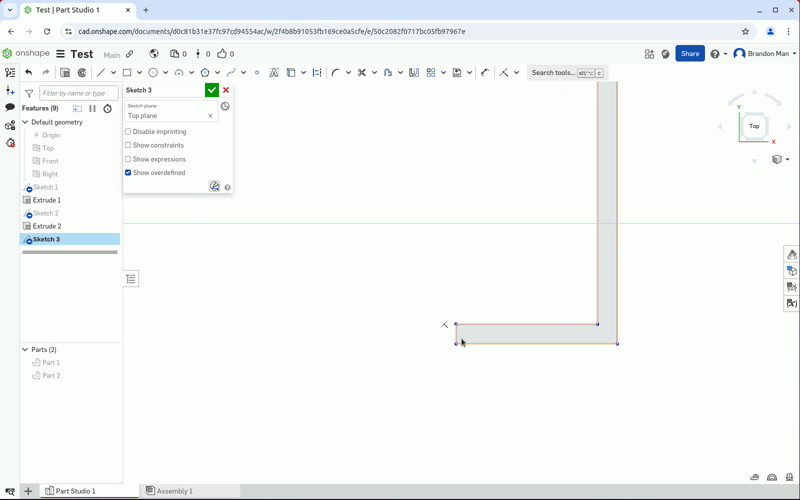
scroll(6)
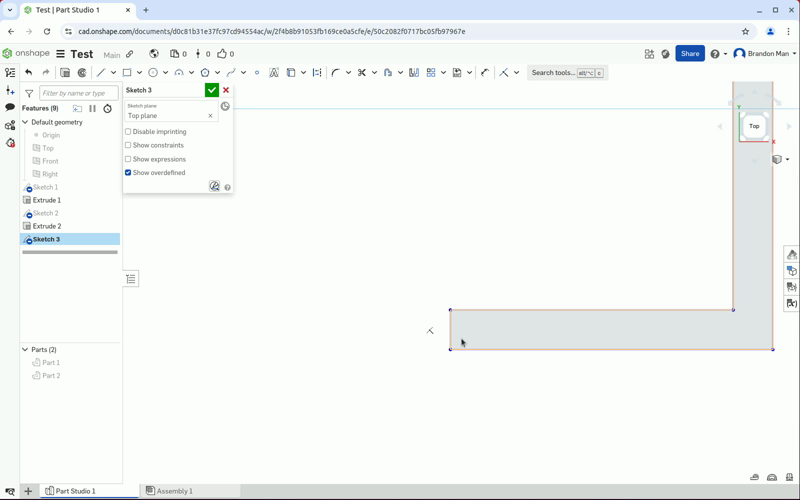
click(461, 338)
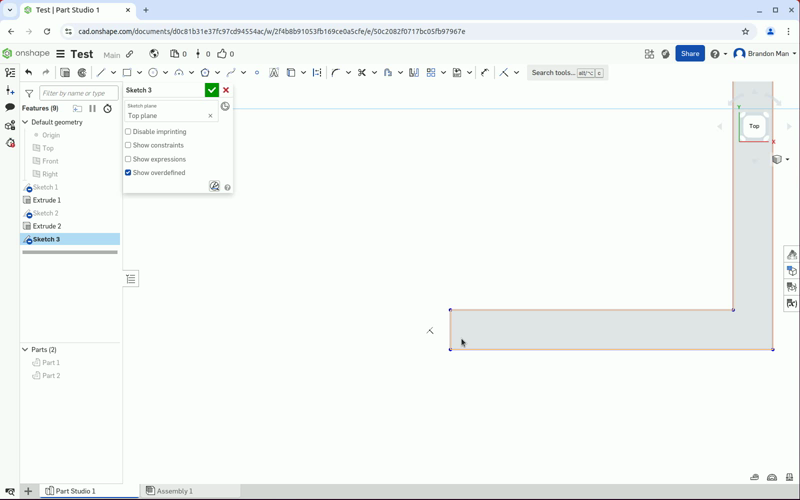
scroll(-6)
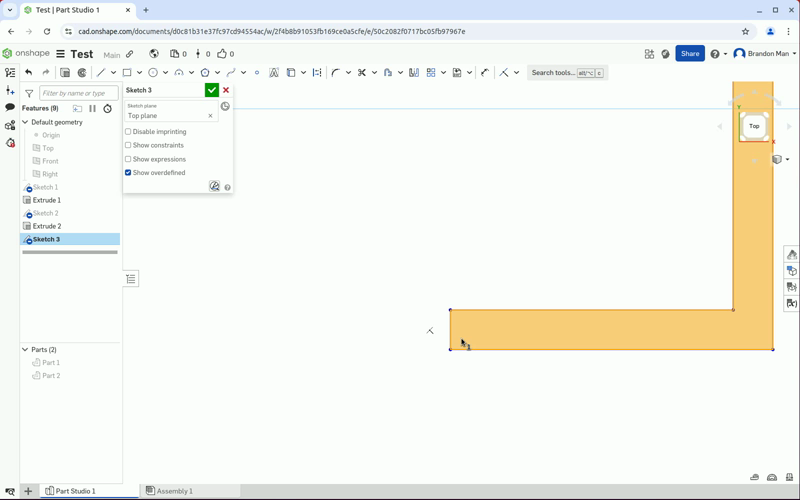
scroll(-6)
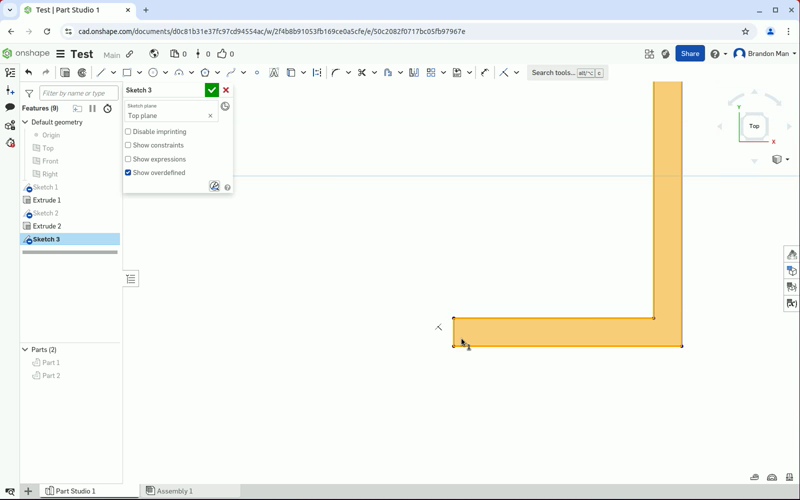
scroll(-6)
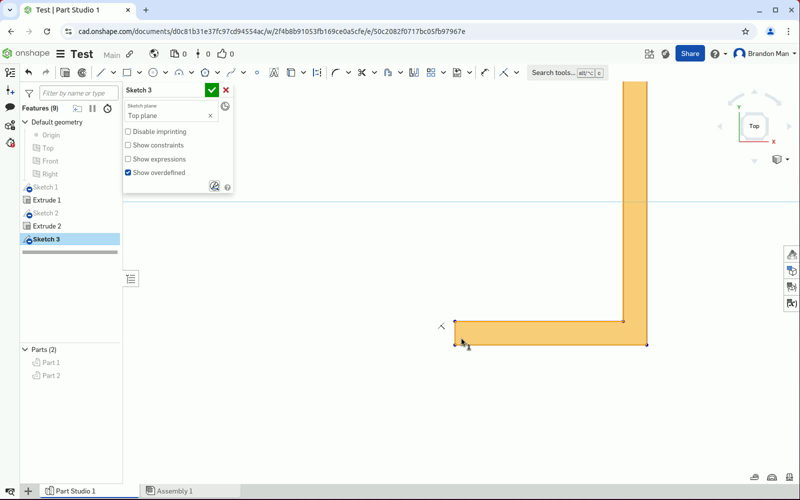
scroll(-6)
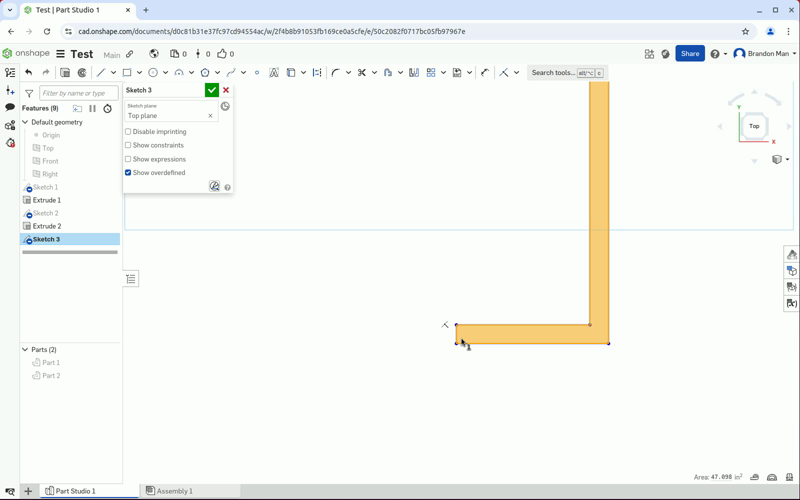
scroll(-6)
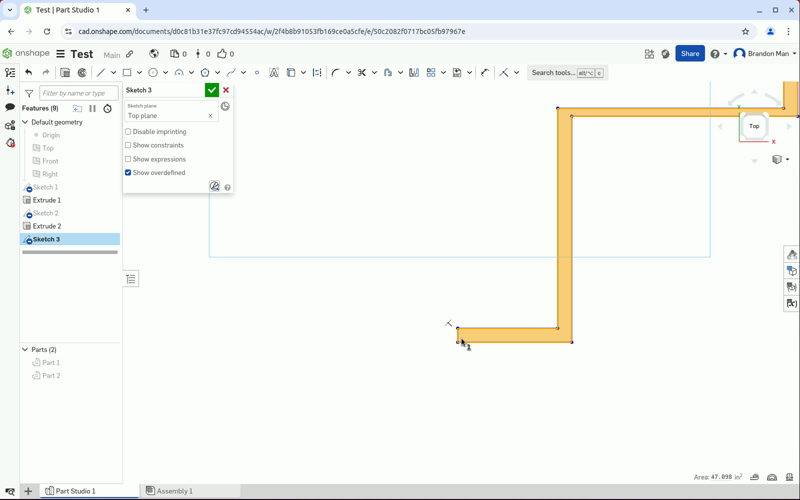
scroll(-6)
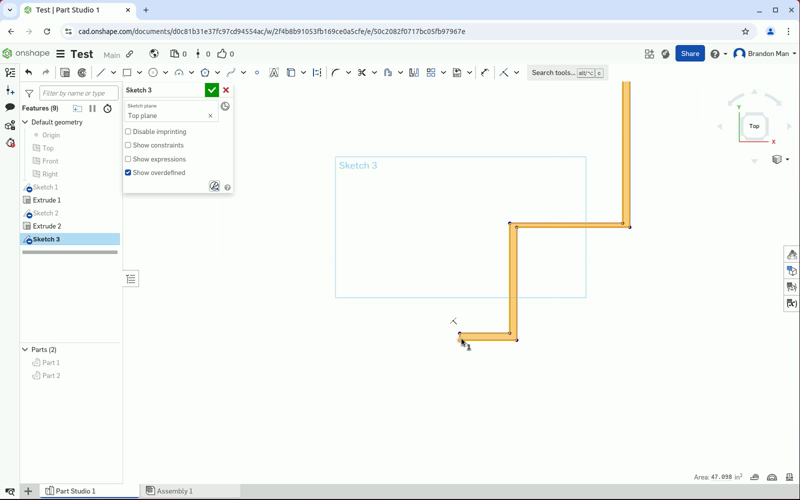
scroll(-6)
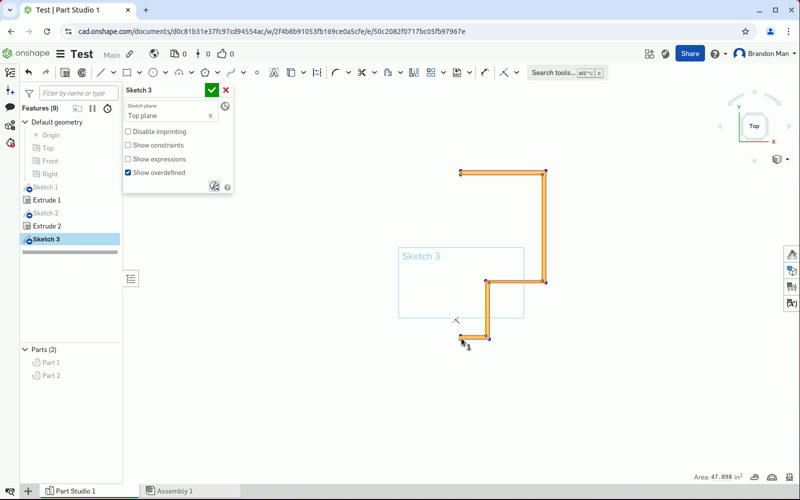
mouse_move(73, 352)
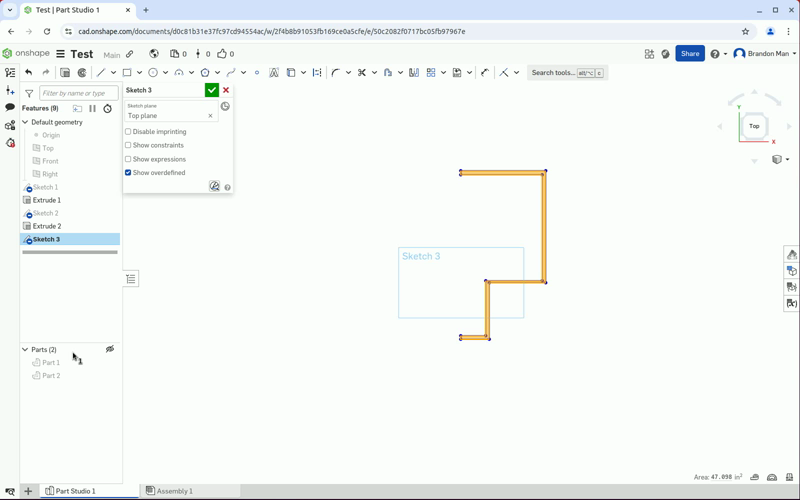
key(shift+y)
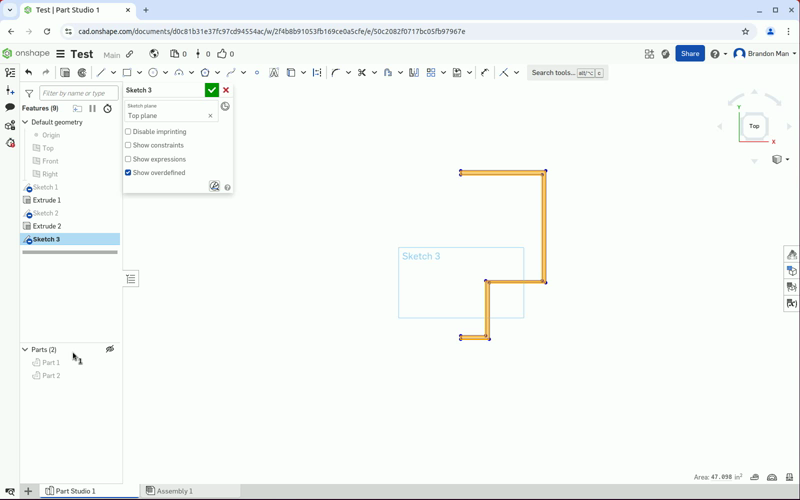
key(shift+e)
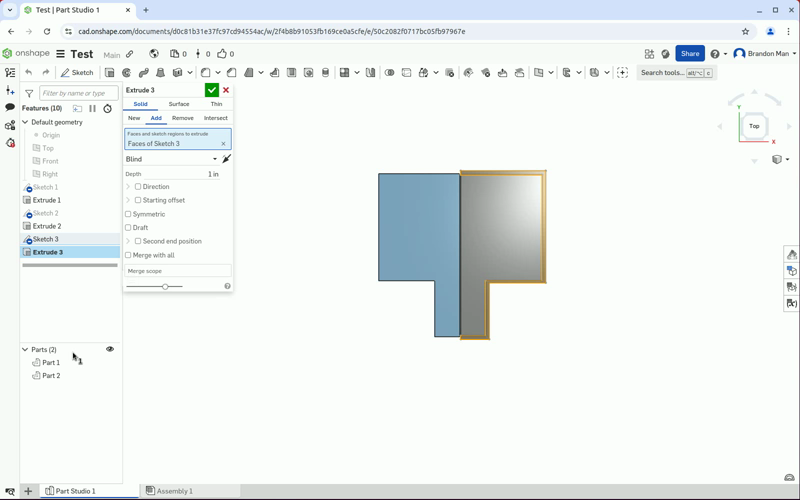
mouse_move(143, 106)
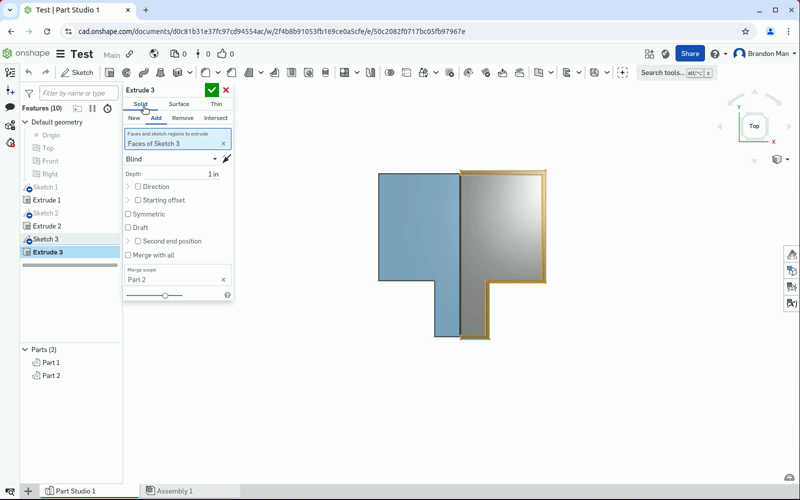
click(143, 106)
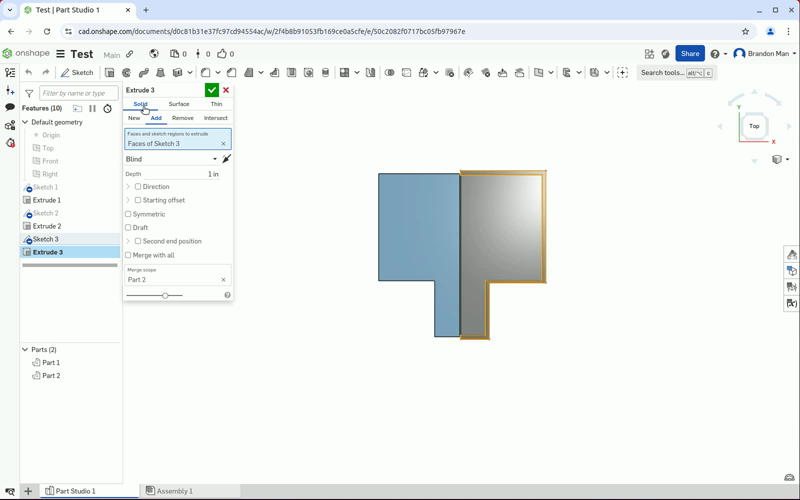
mouse_move(137, 120)
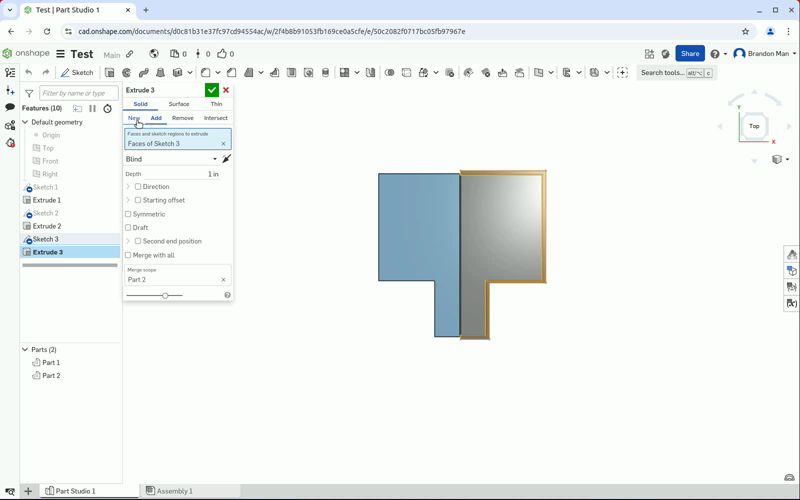
click(137, 120)
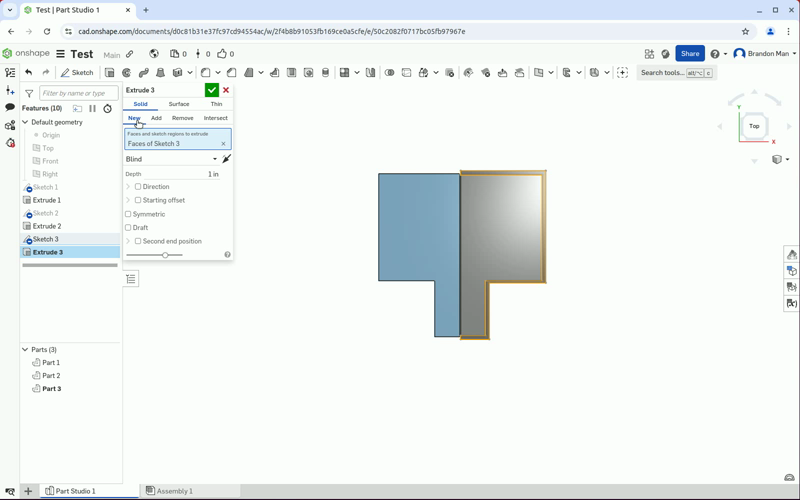
key(tab, 4)
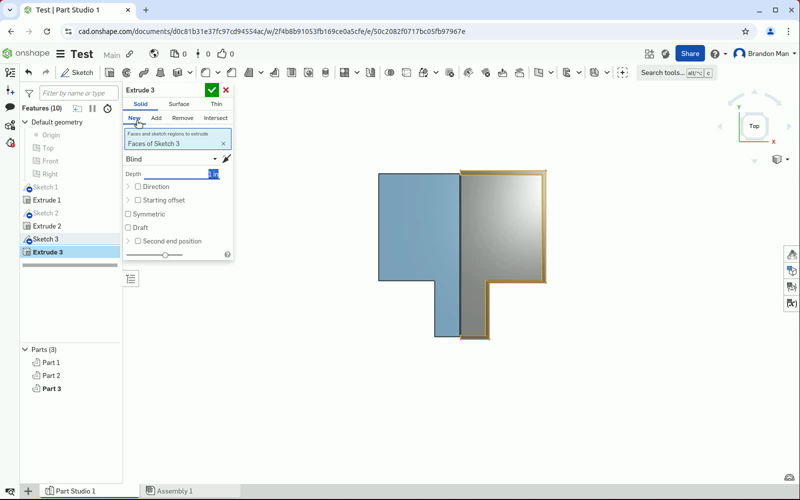
text(11.554)
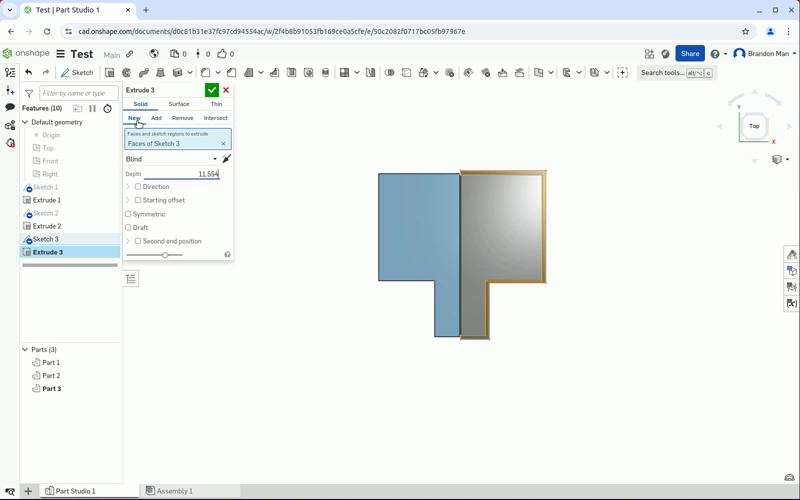
key(enter)
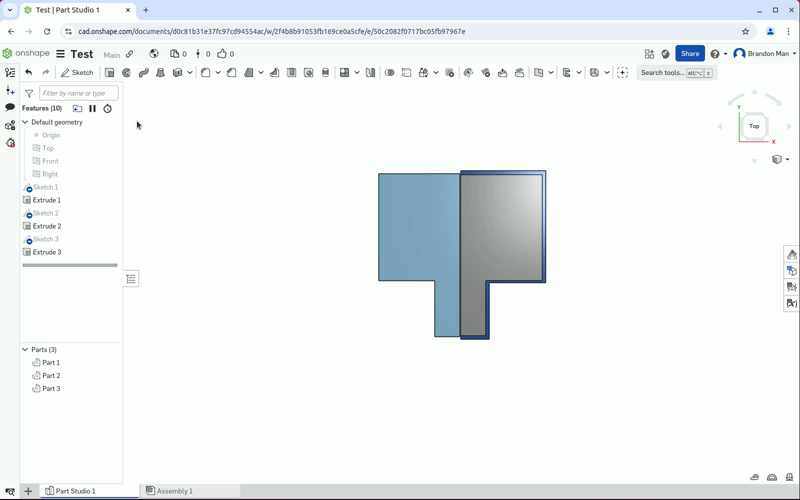
key(shift+h)
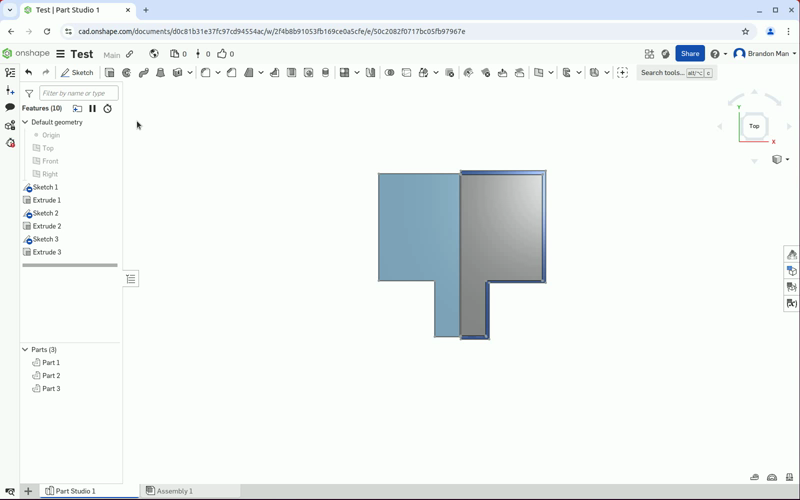
key(shift+h)
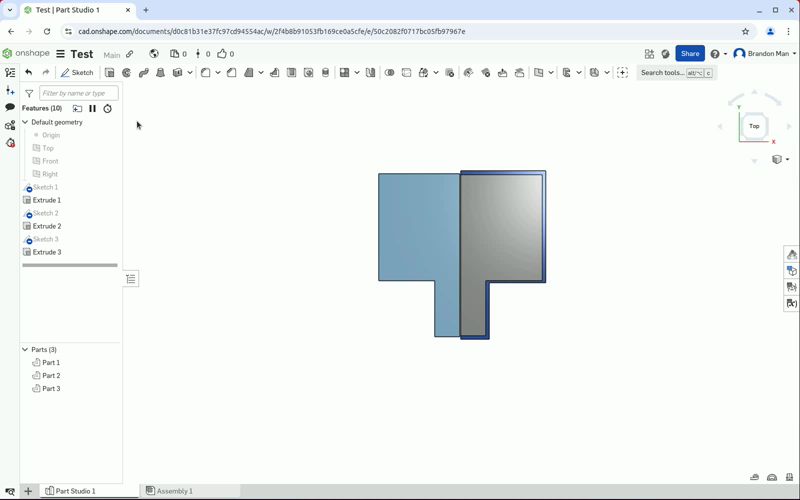
mouse_move(73, 189)
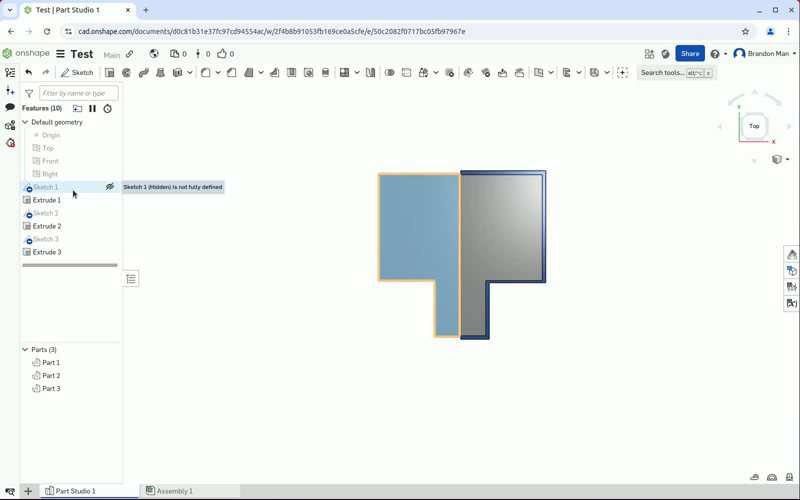
click(73, 189)
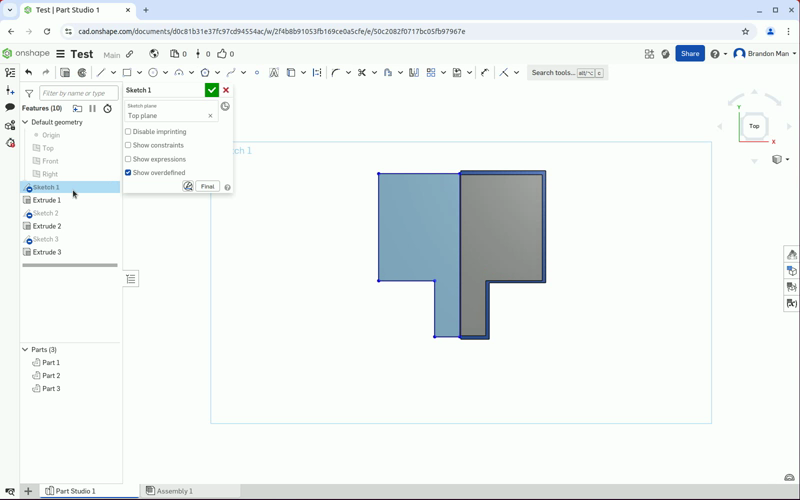
mouse_move(229, 92)
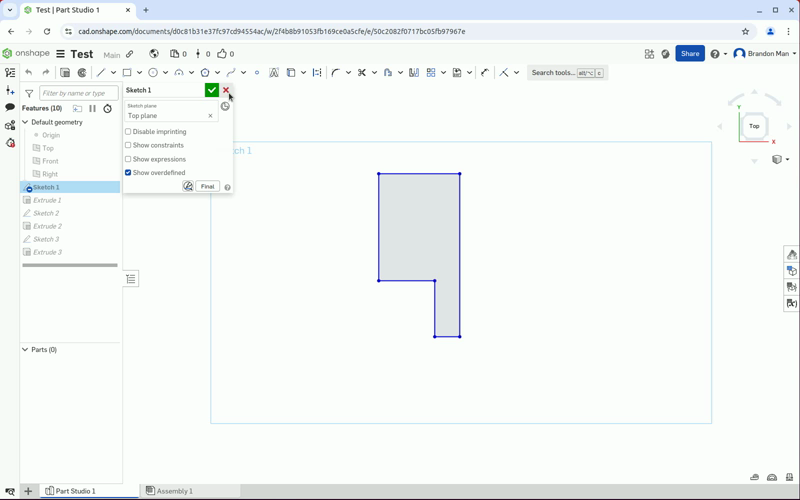
click(229, 92)
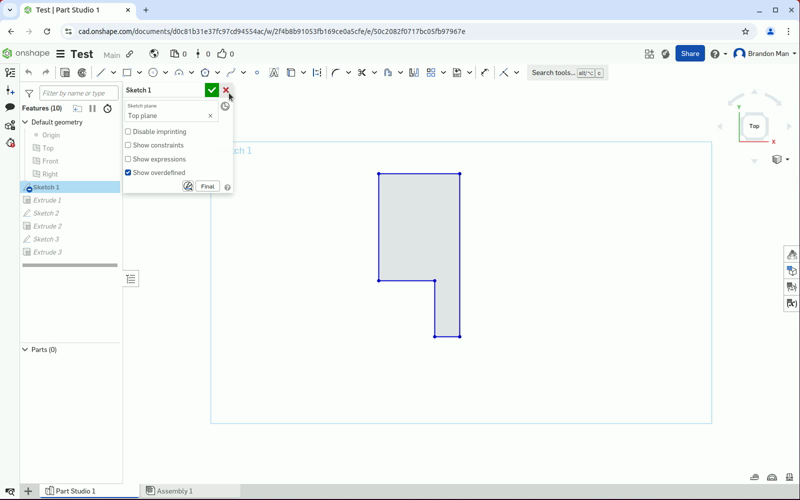
key(shift+s)
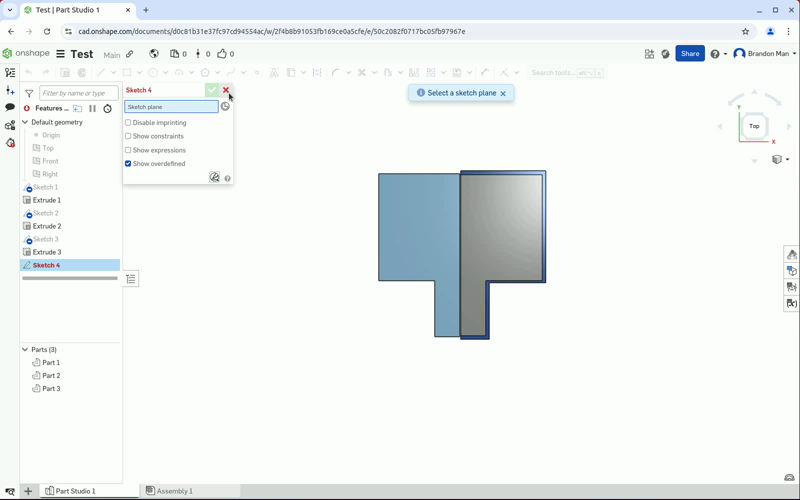
mouse_move(73, 150)
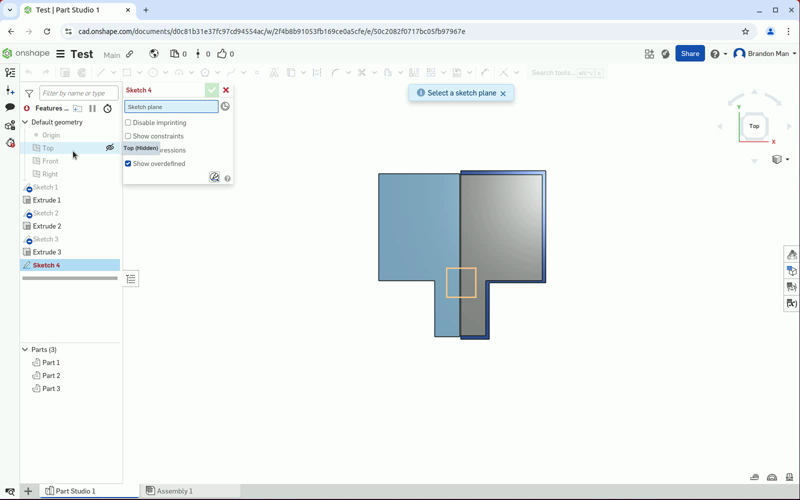
click(73, 150)
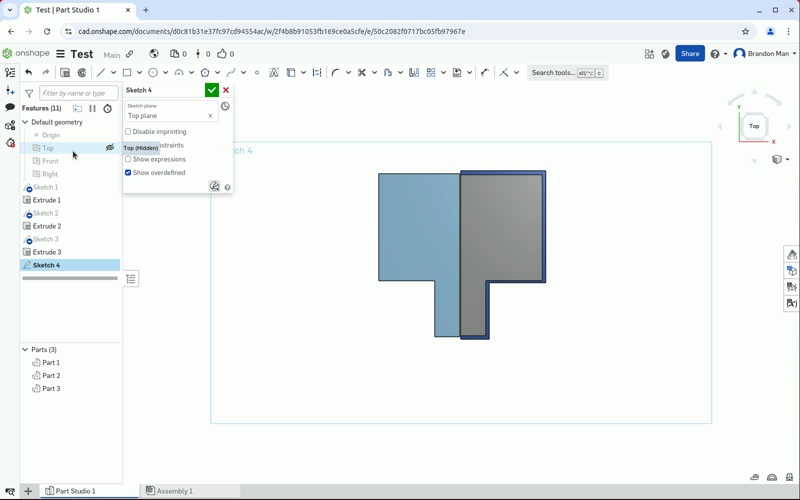
mouse_move(73, 352)
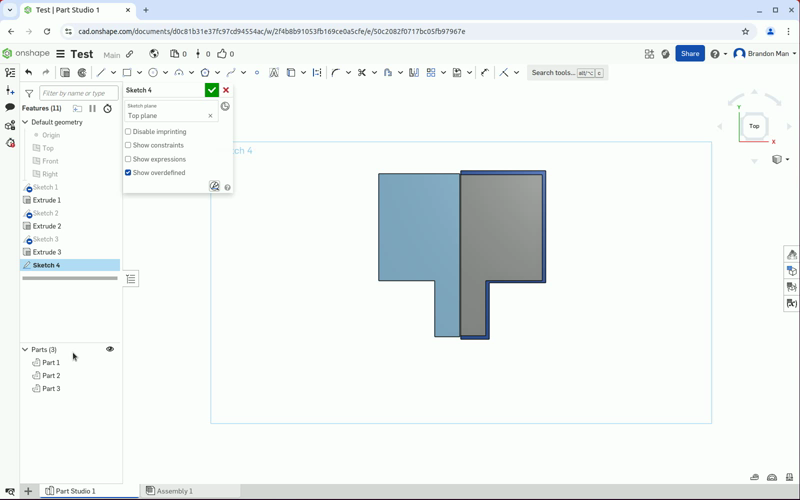
key(y)
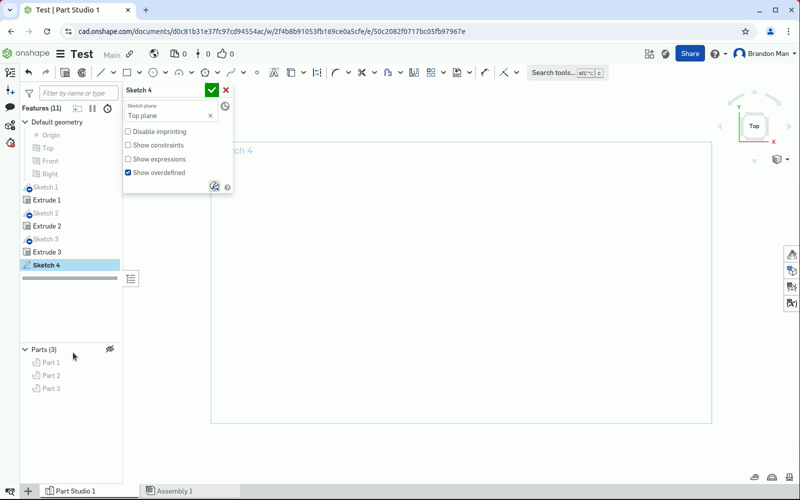
key(l)
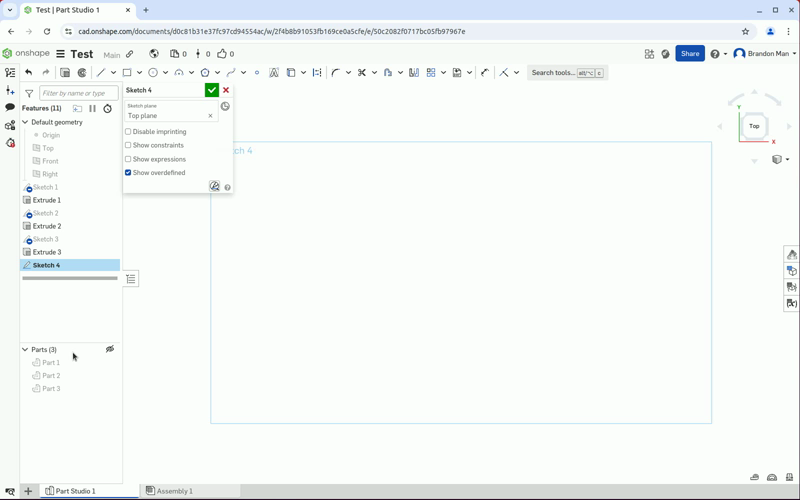
key_down(shift)
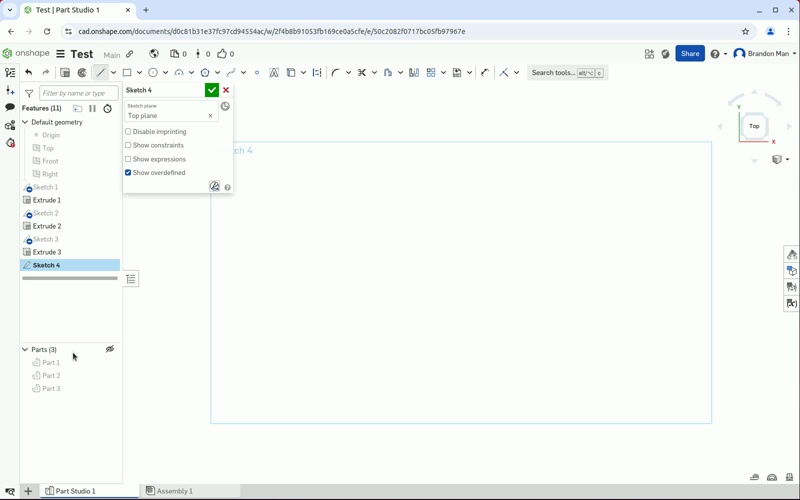
mouse_move(376, 282)
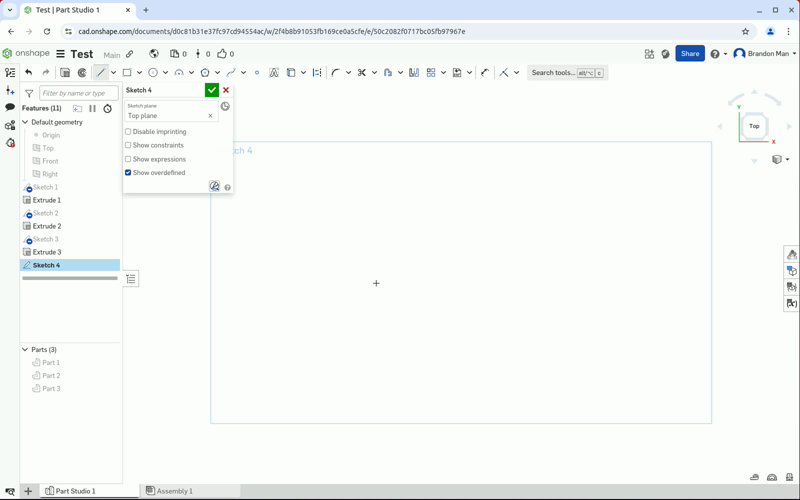
click(376, 282)
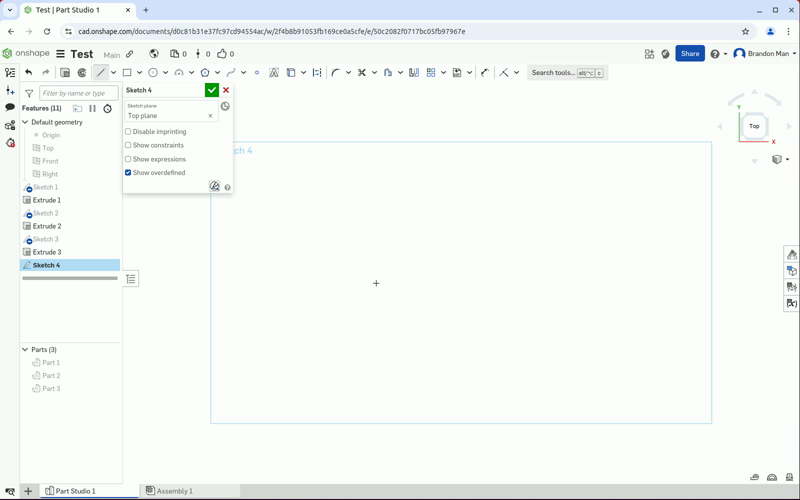
key_up(shift)
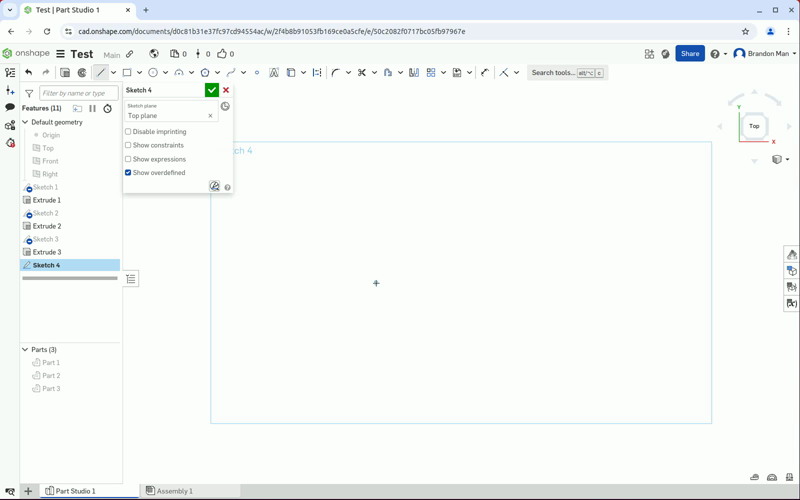
key_down(shift)
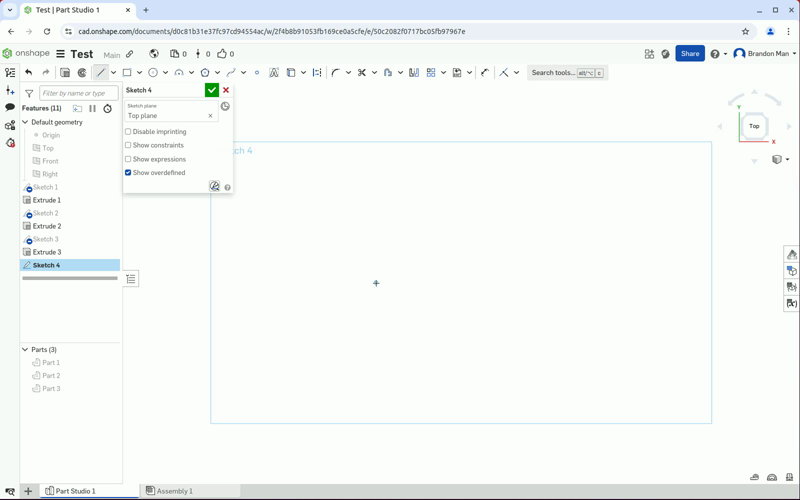
mouse_move(406, 282)
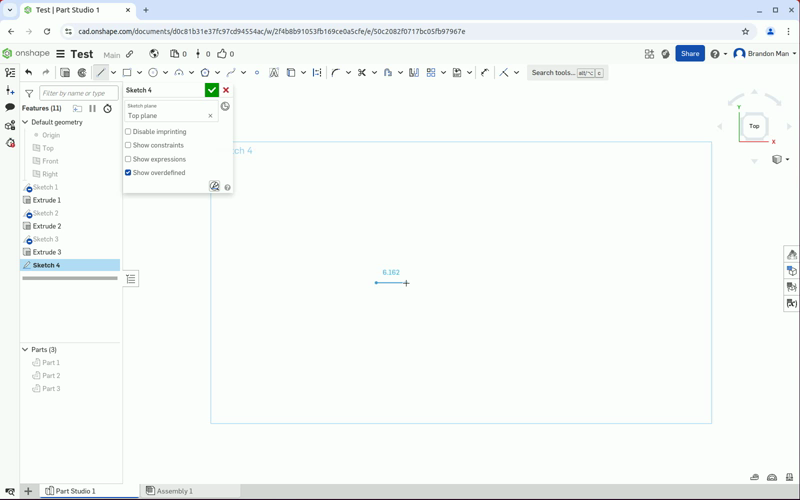
mouse_move(433, 282)
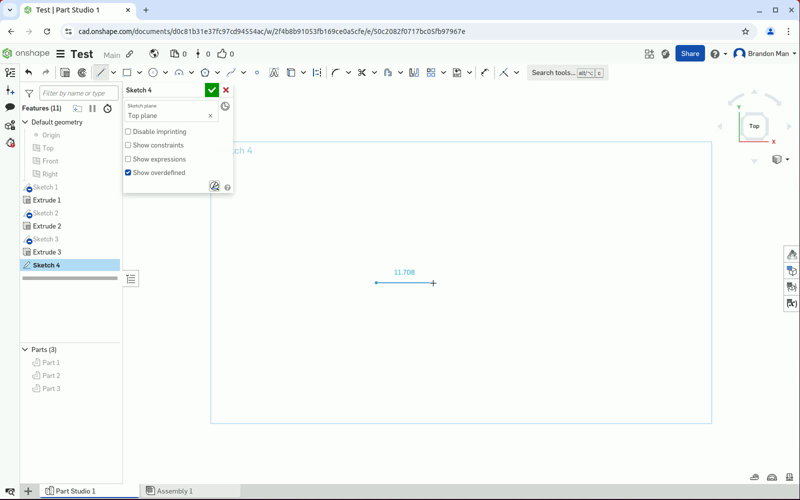
click(433, 282)
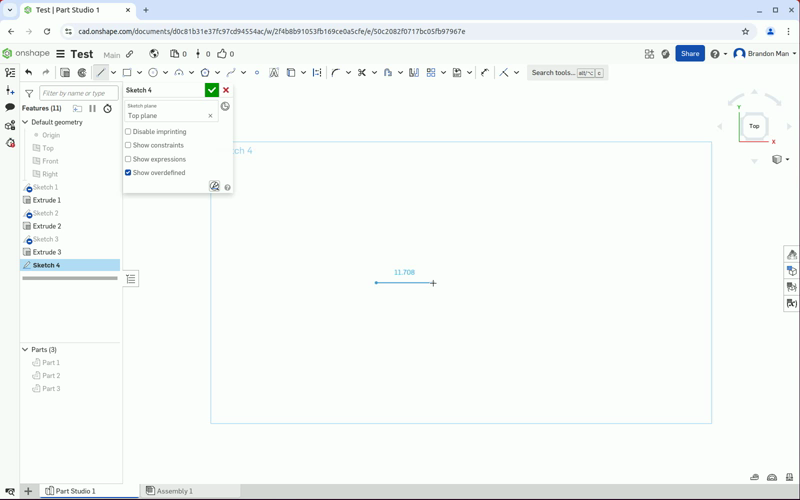
key_up(shift)
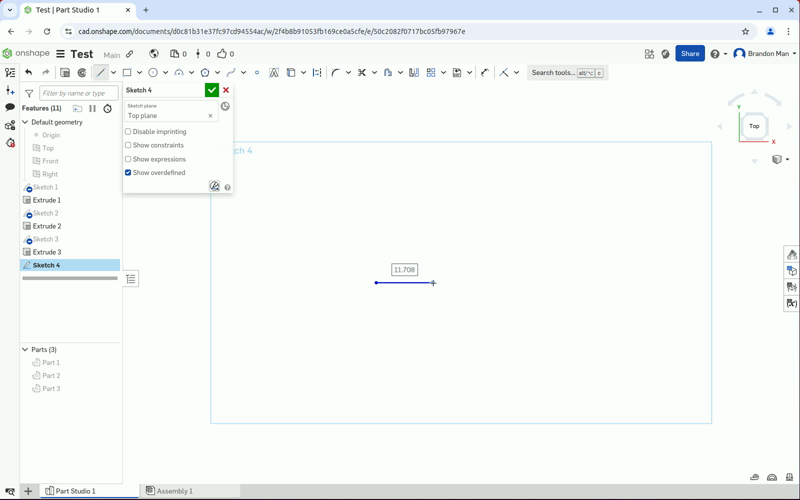
key_down(shift)
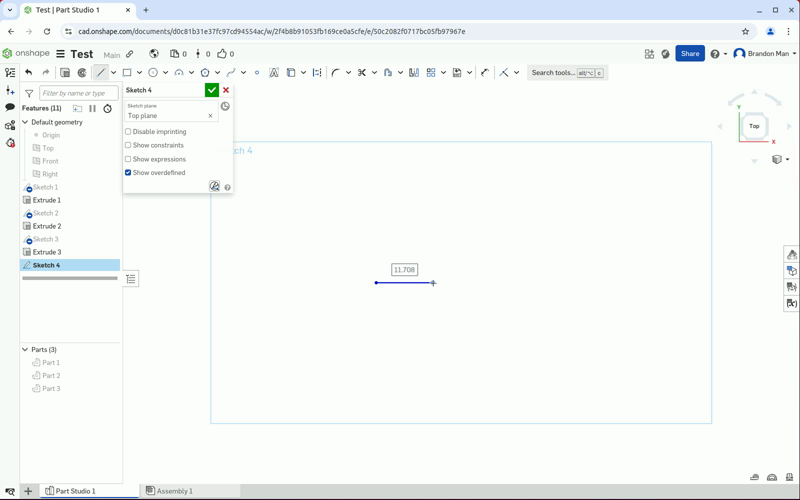
mouse_move(463, 282)
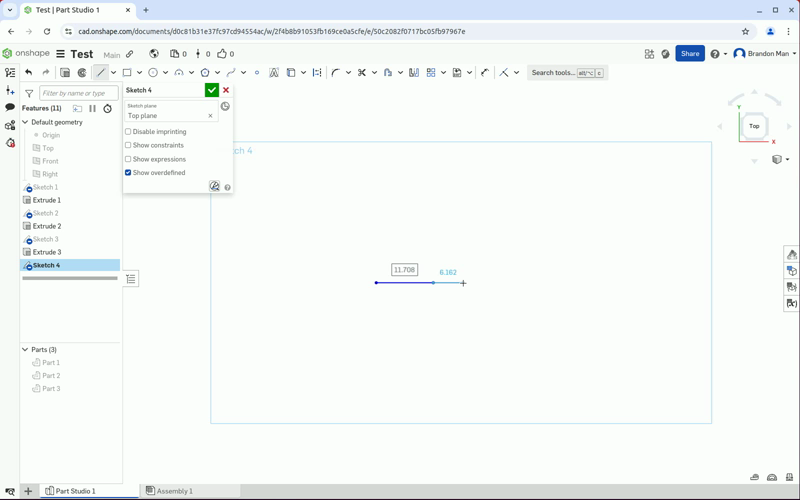
mouse_move(433, 339)
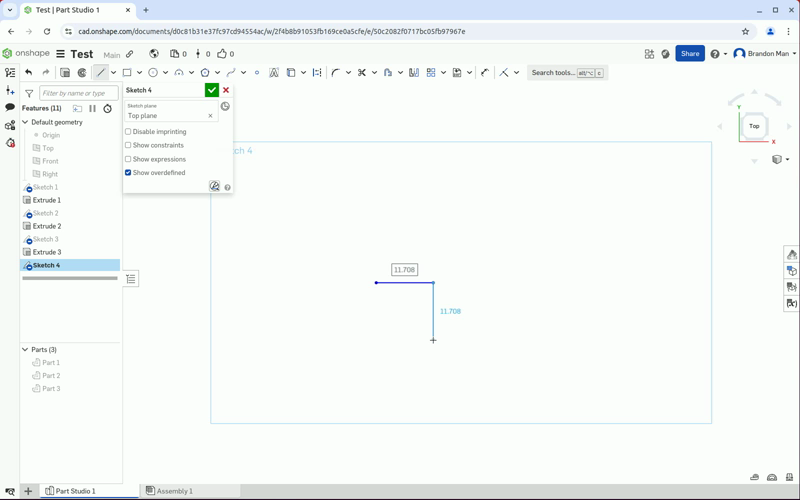
click(433, 339)
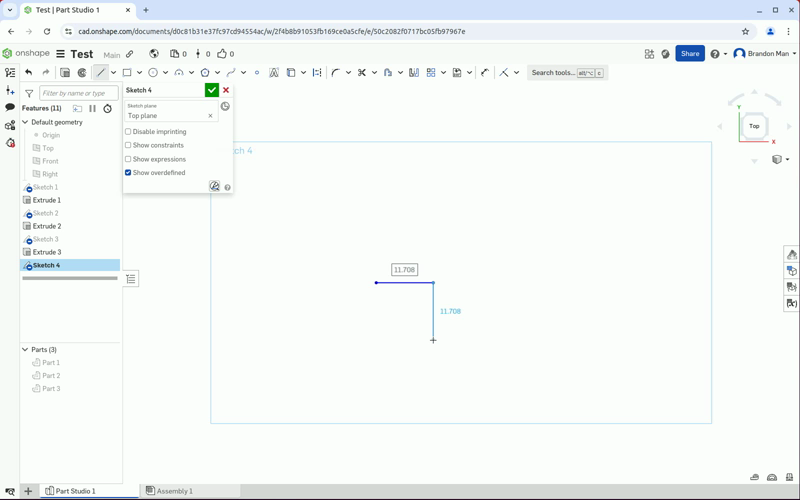
key_up(shift)
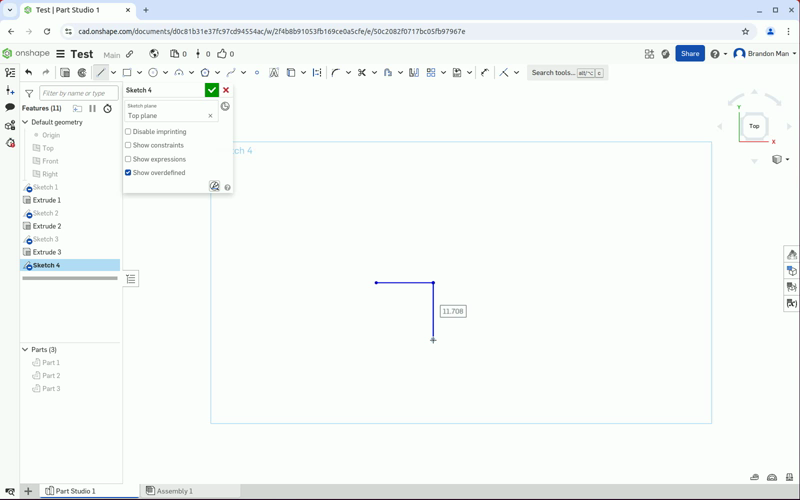
key_down(shift)
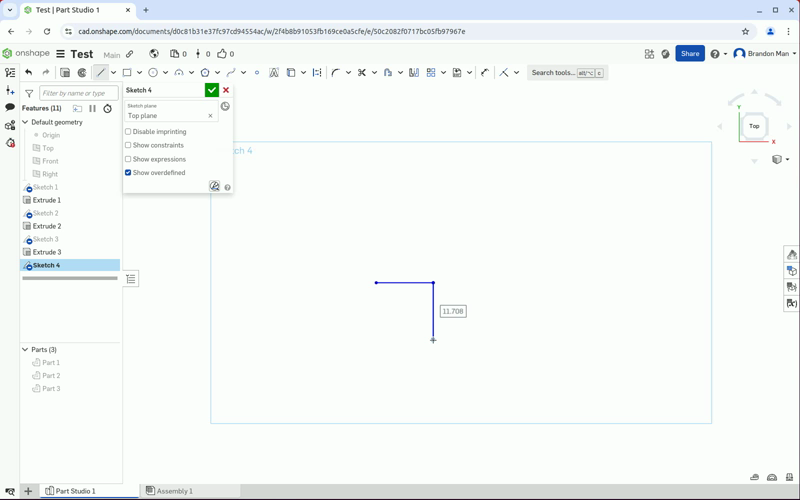
mouse_move(463, 339)
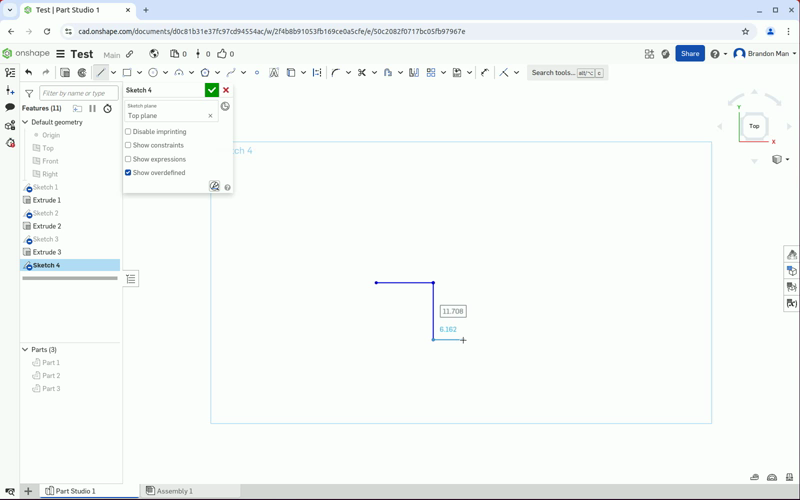
mouse_move(460, 339)
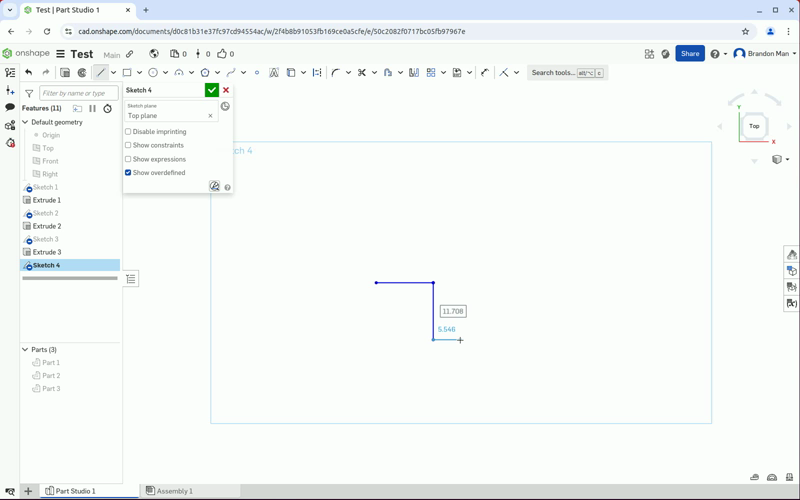
click(460, 339)
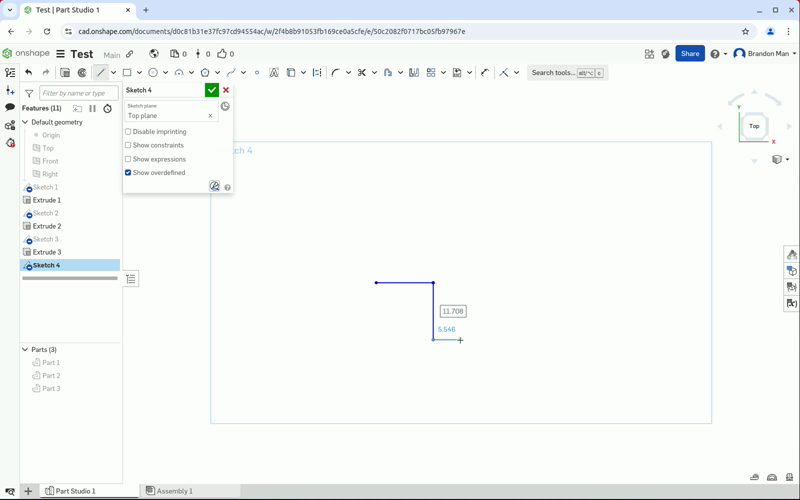
key_up(shift)
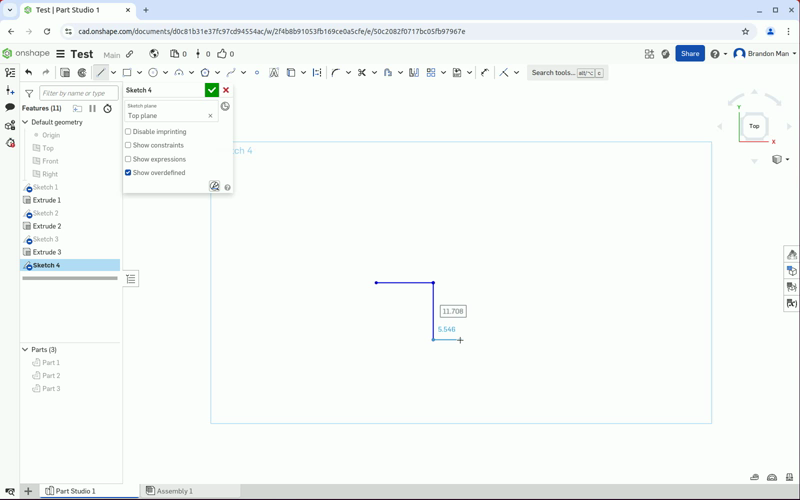
key_down(shift)
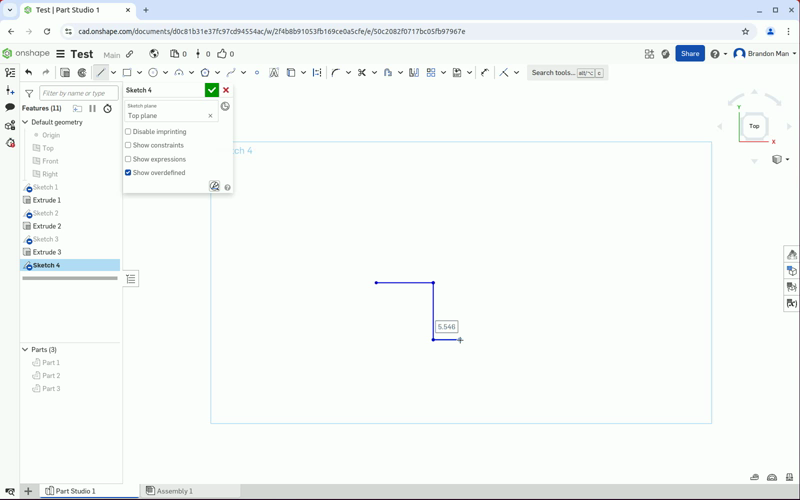
mouse_move(490, 339)
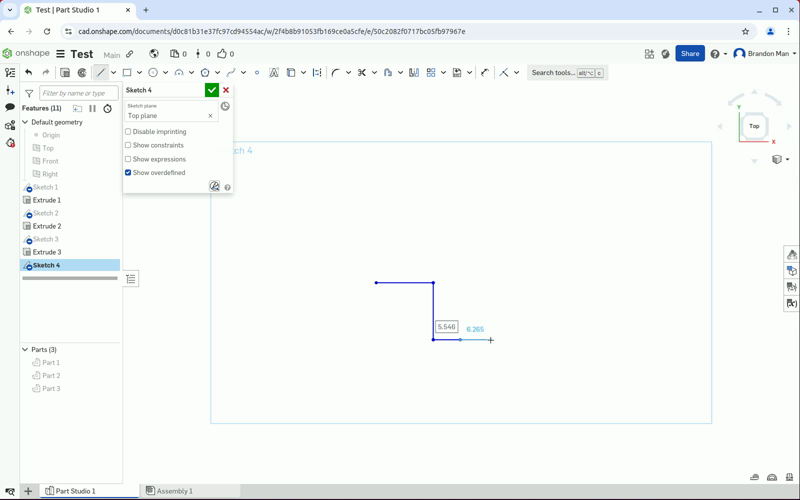
mouse_move(460, 336)
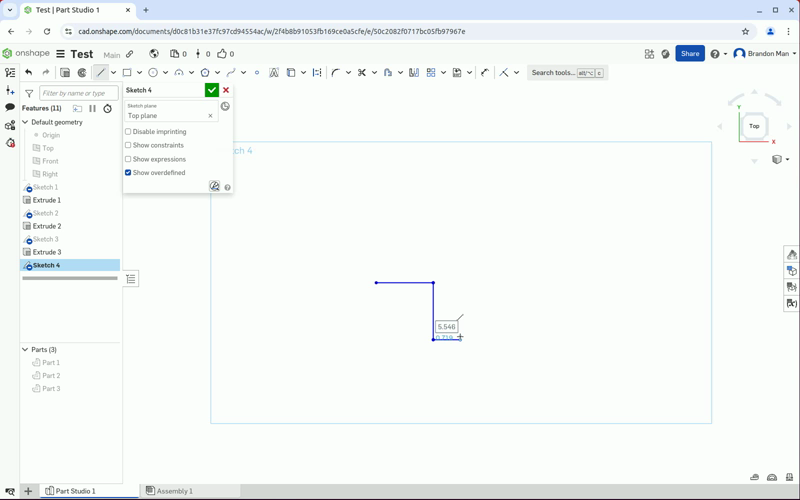
scroll(6)
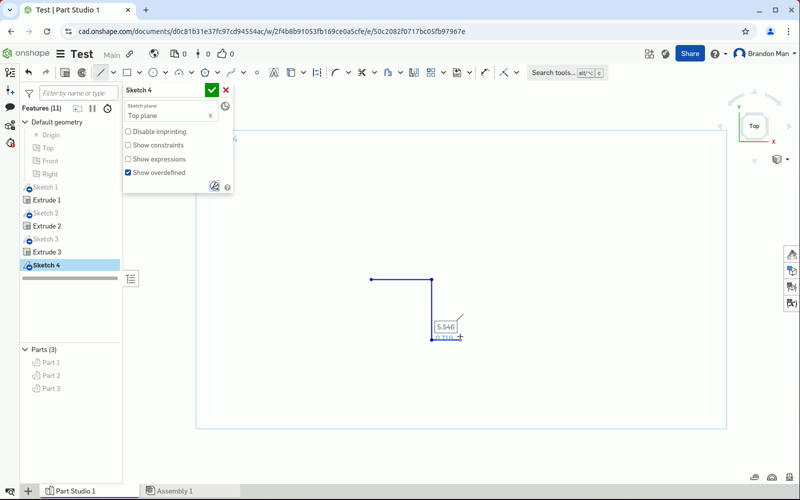
scroll(6)
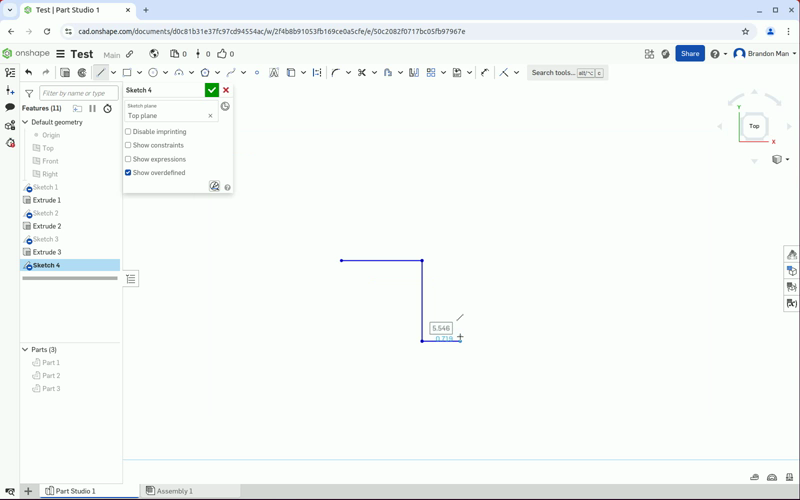
scroll(6)
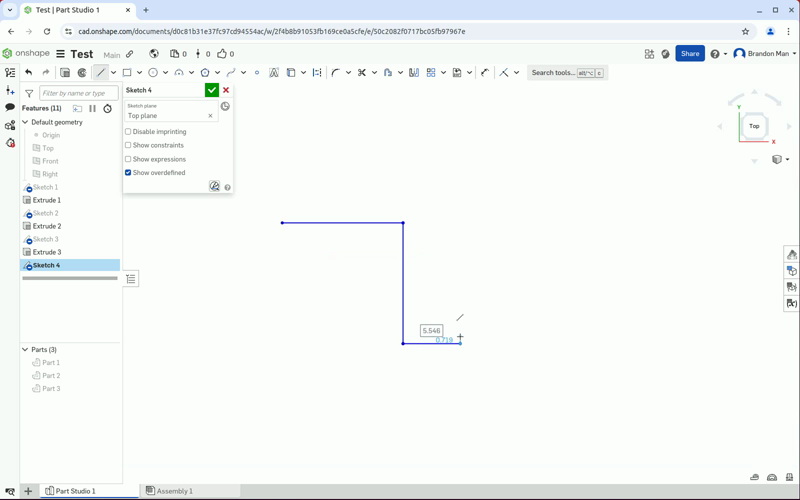
scroll(6)
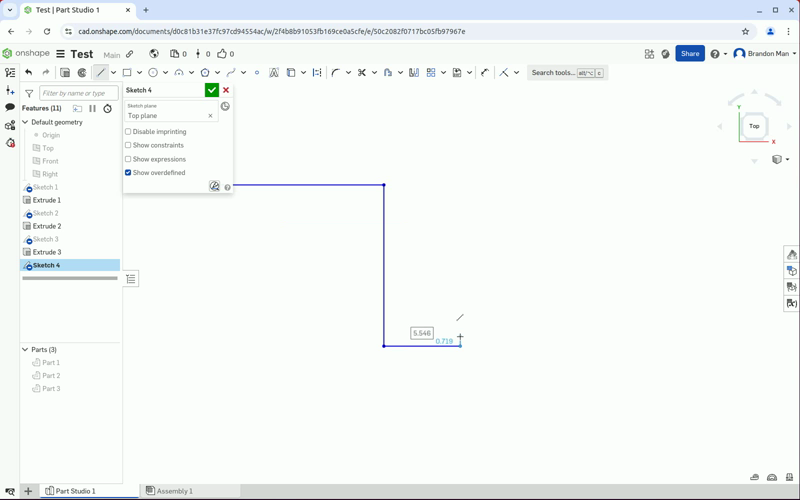
scroll(6)
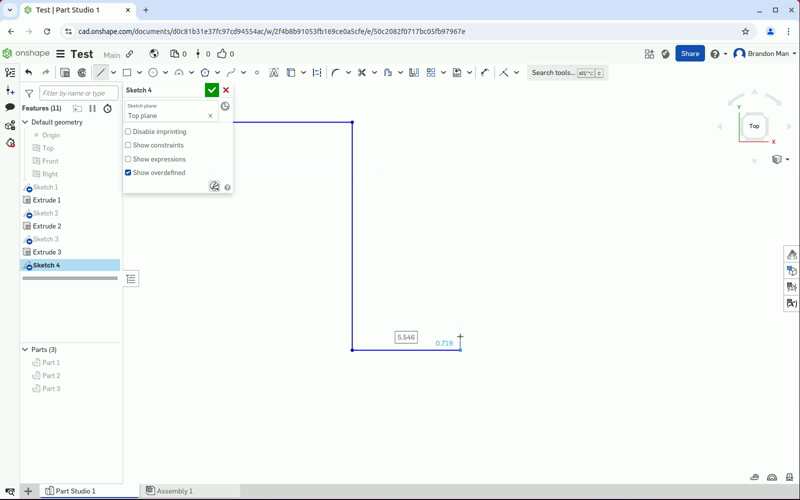
scroll(6)
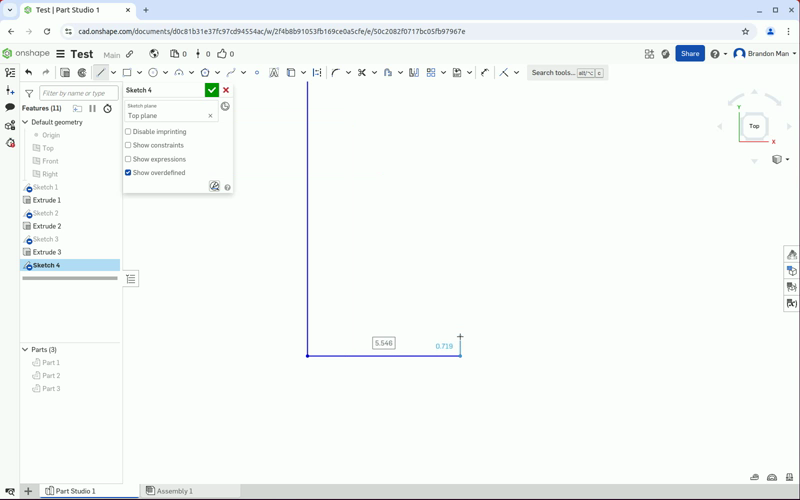
scroll(6)
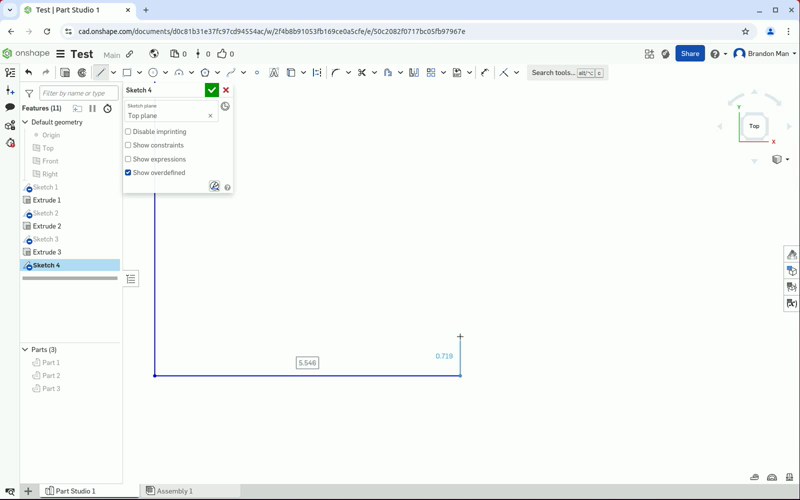
click(460, 336)
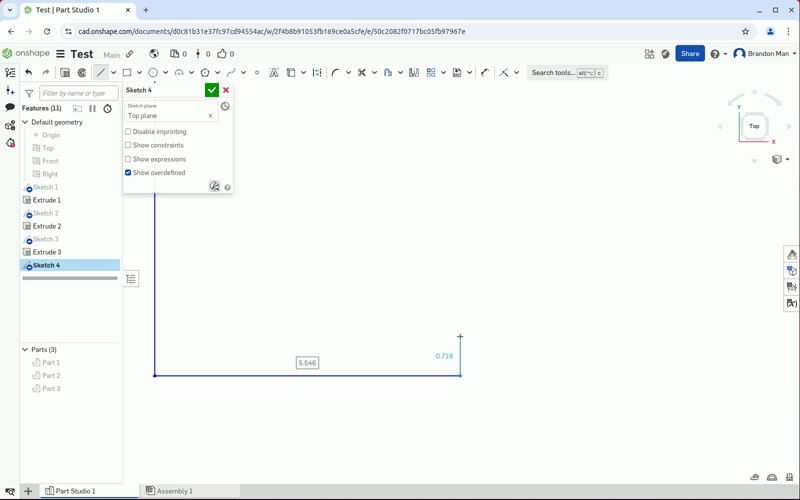
scroll(-6)
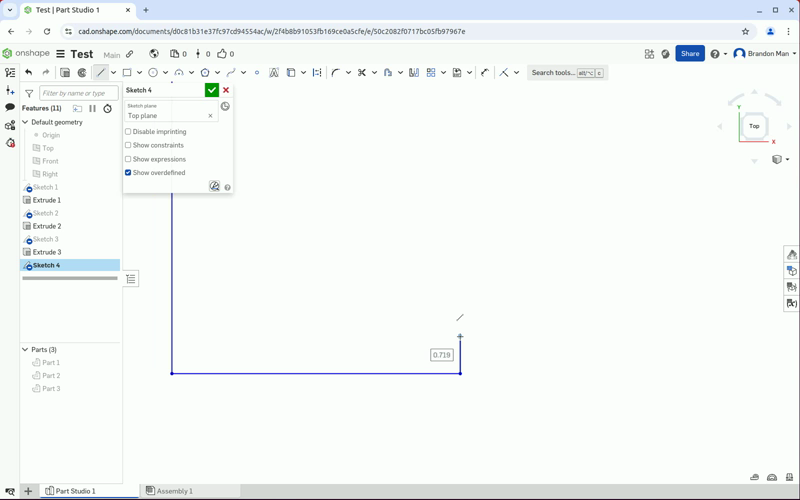
scroll(-6)
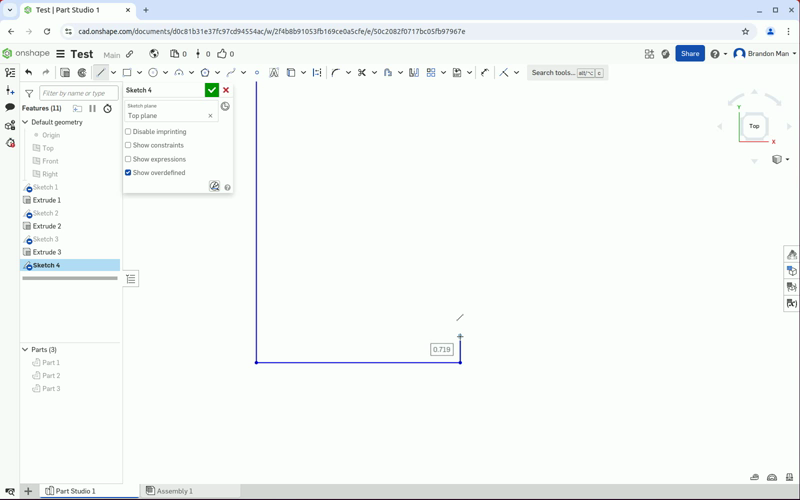
scroll(-6)
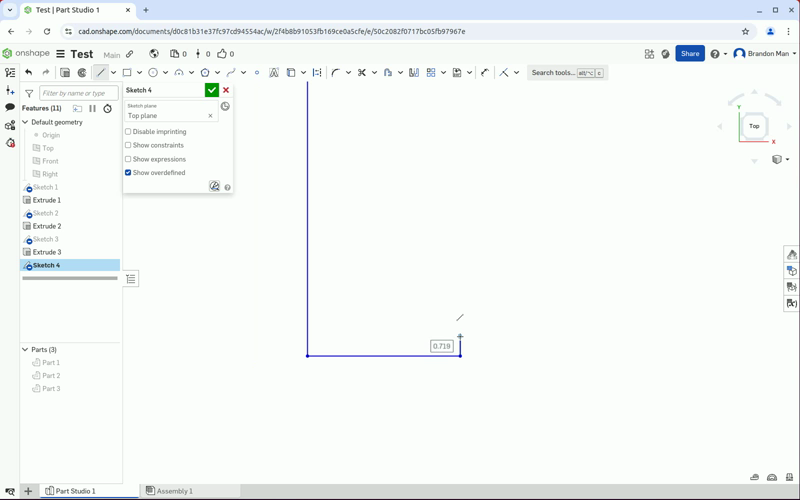
scroll(-6)
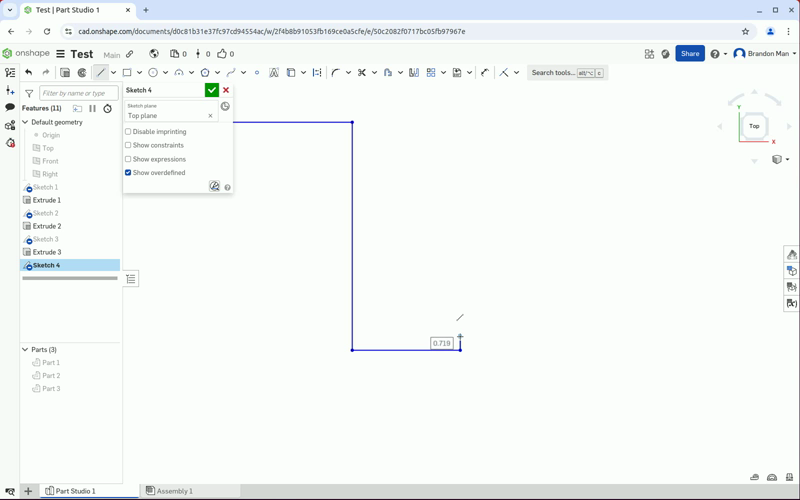
scroll(-6)
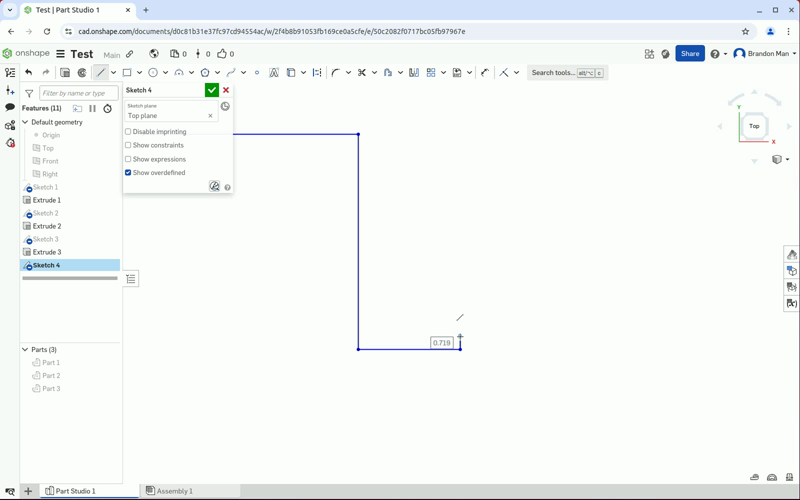
scroll(-6)
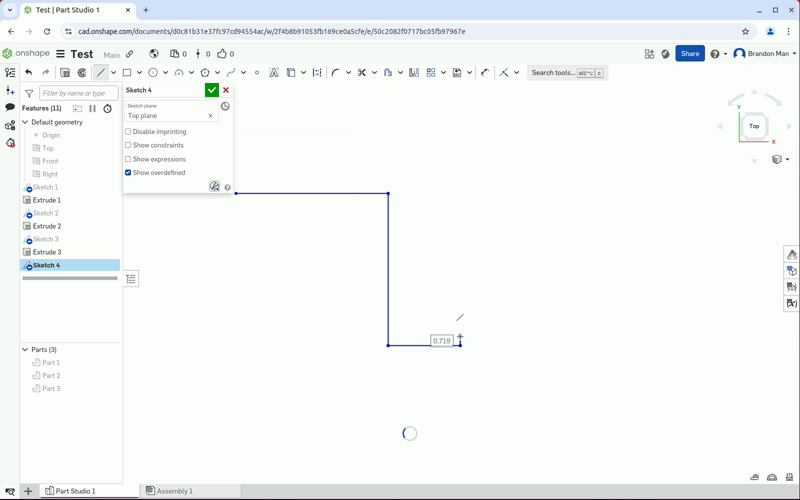
scroll(-6)
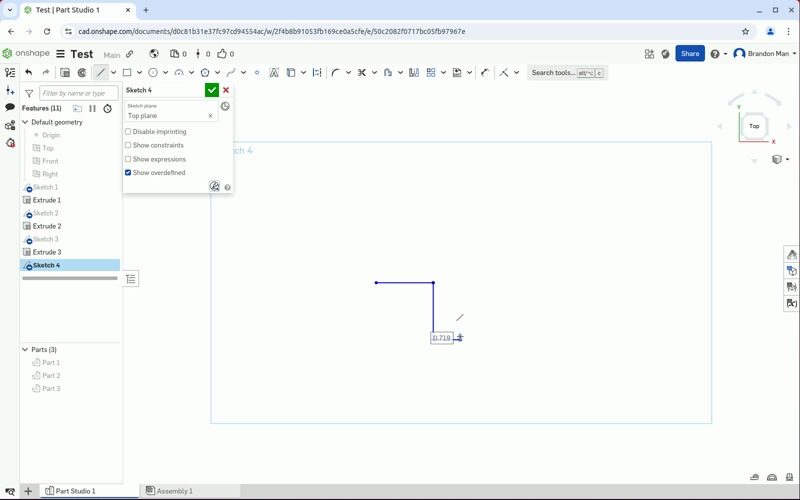
key_up(shift)
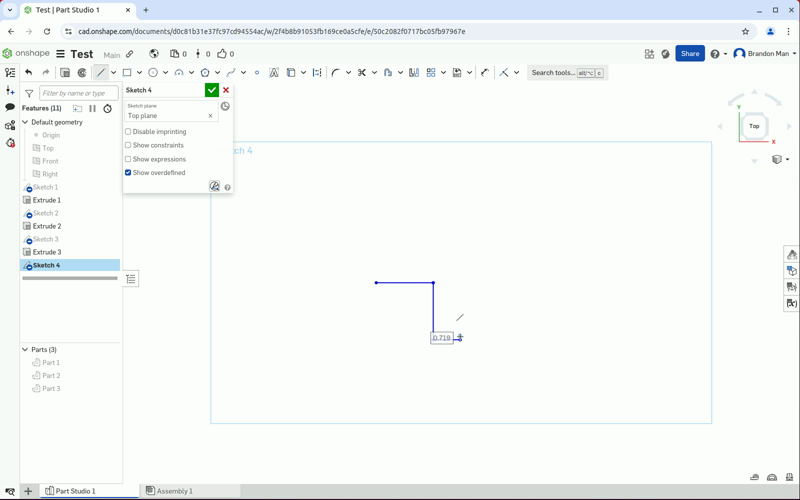
key_down(shift)
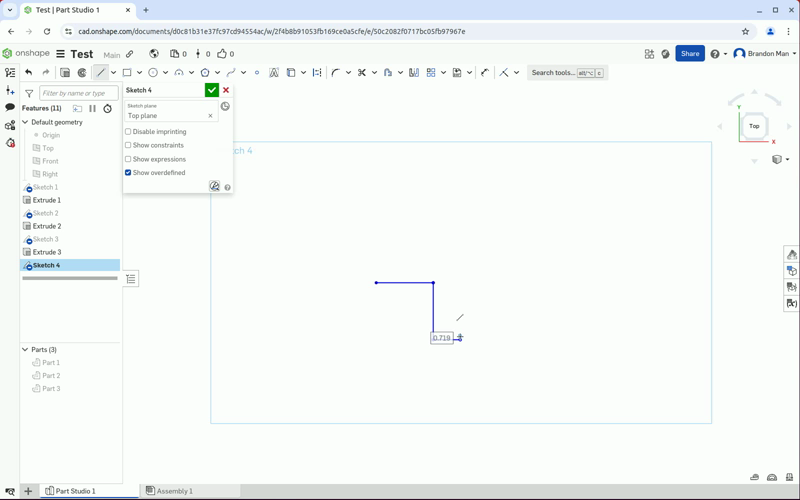
mouse_move(490, 336)
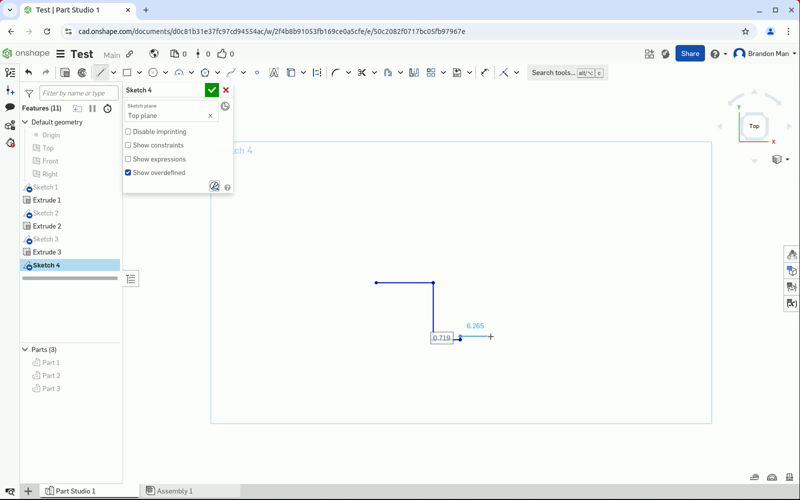
mouse_move(435, 336)
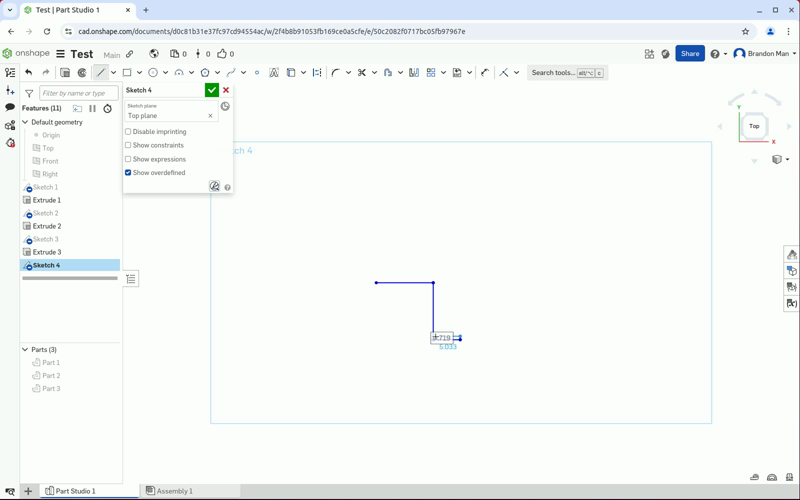
scroll(6)
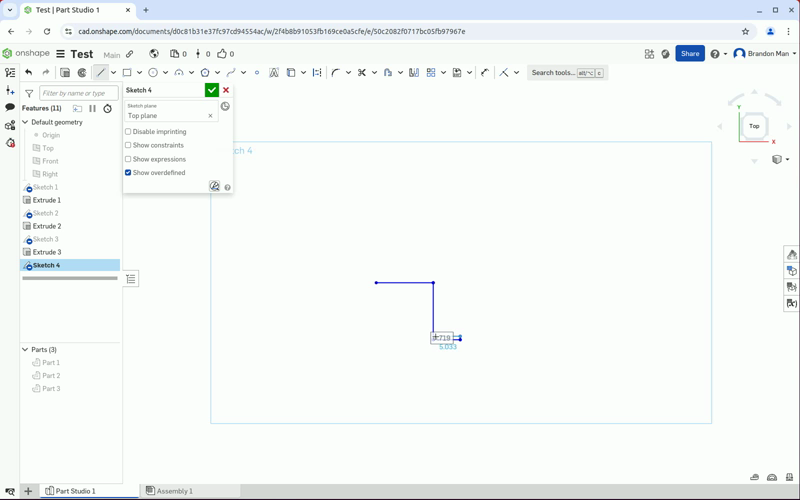
scroll(6)
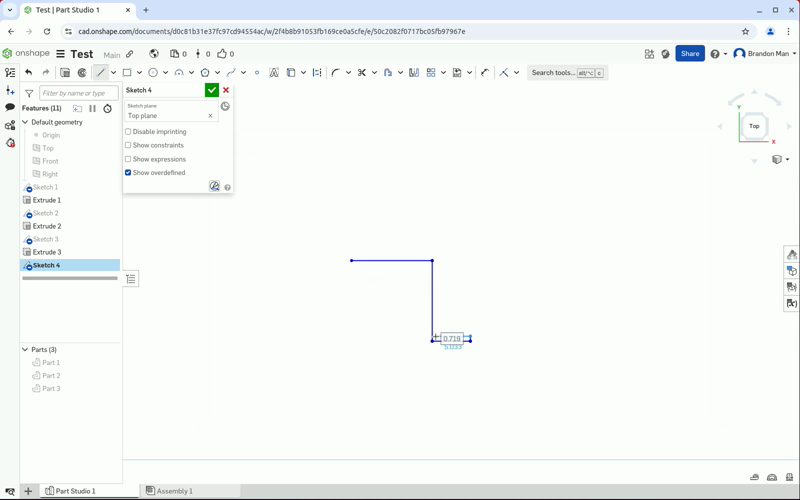
scroll(6)
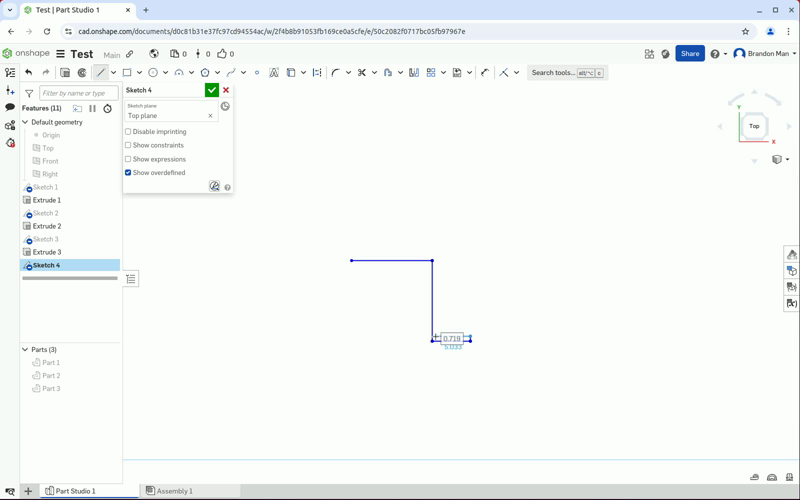
scroll(6)
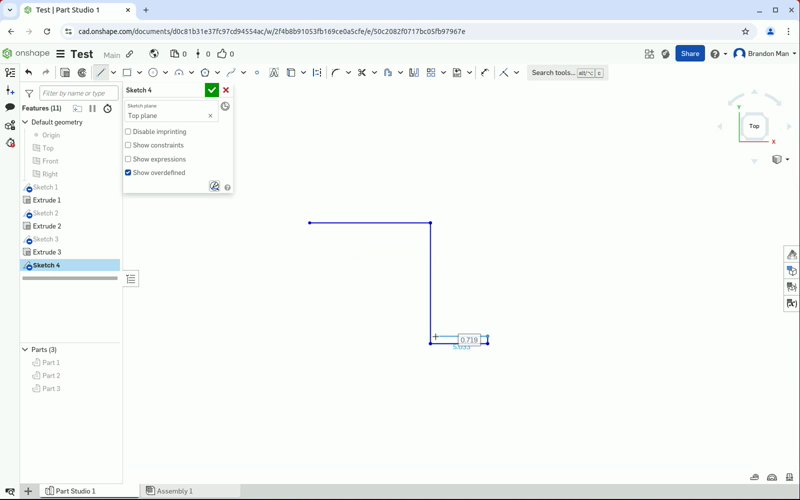
scroll(6)
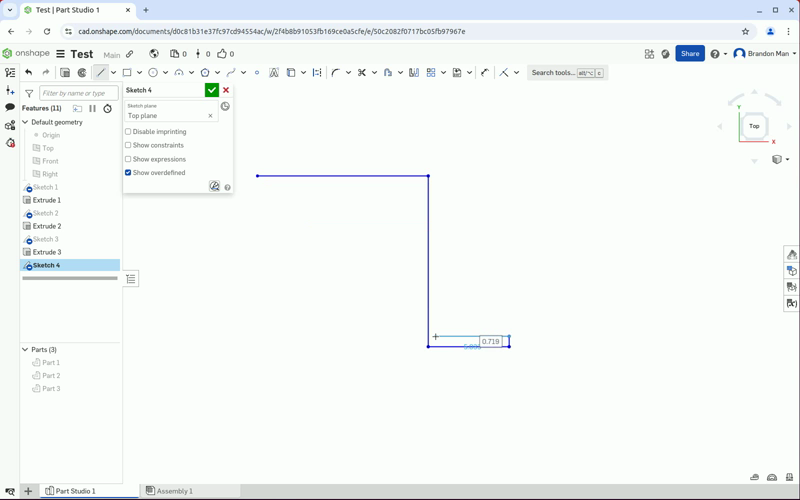
scroll(6)
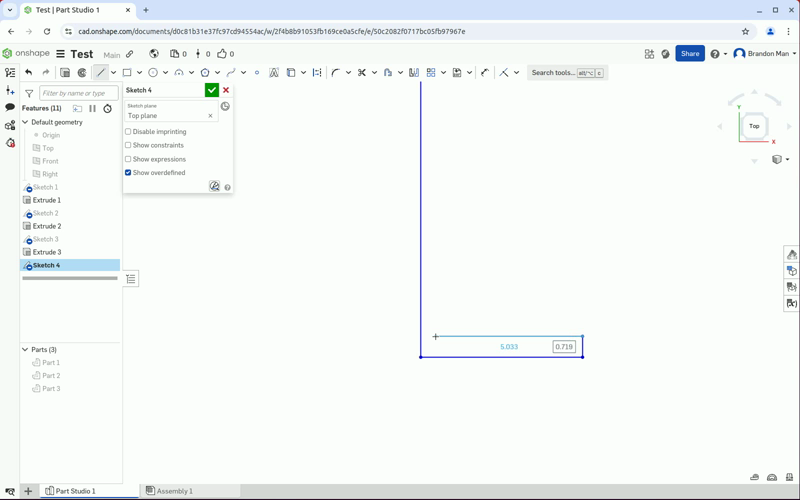
scroll(6)
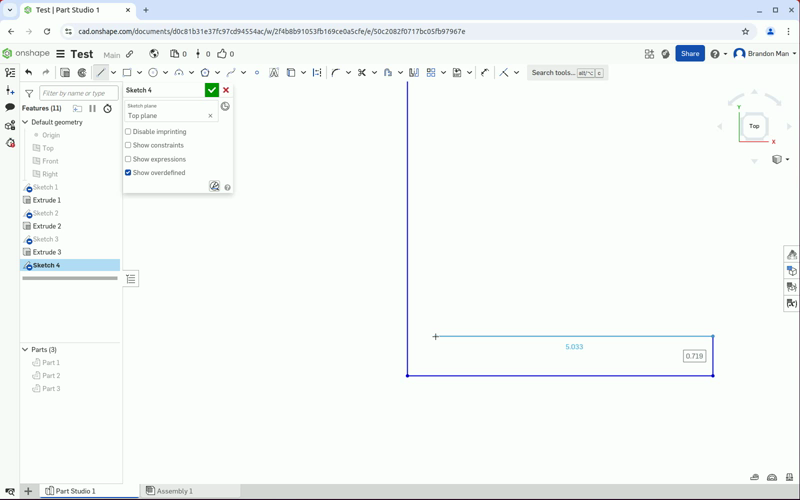
click(435, 336)
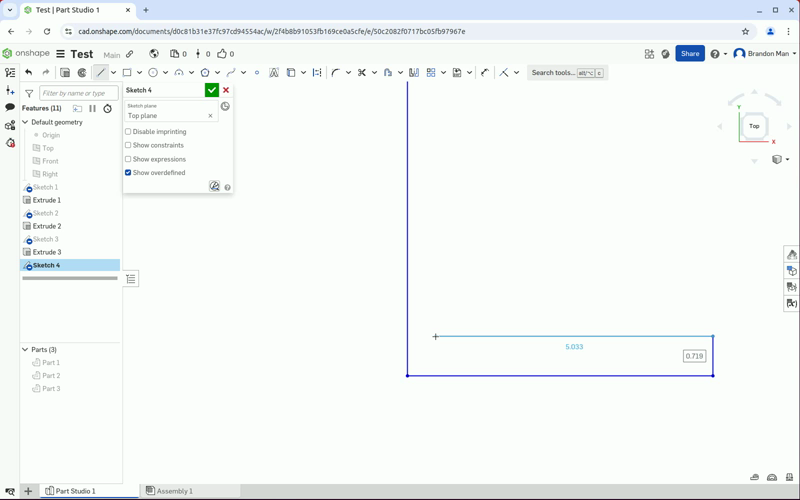
scroll(-6)
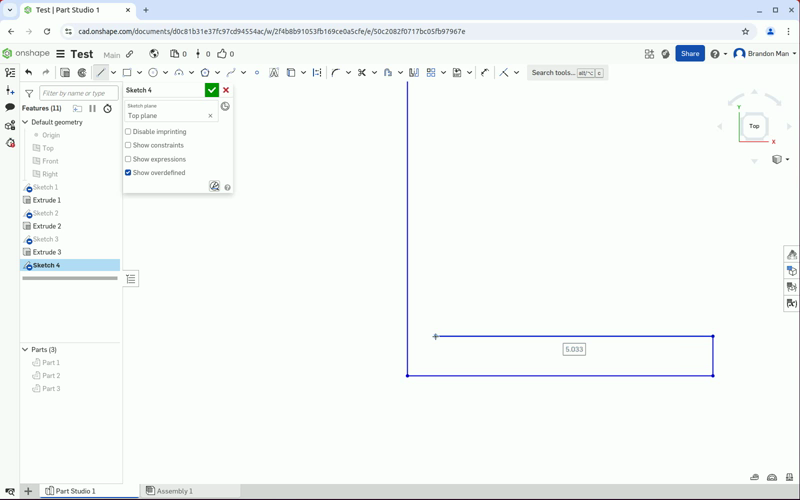
scroll(-6)
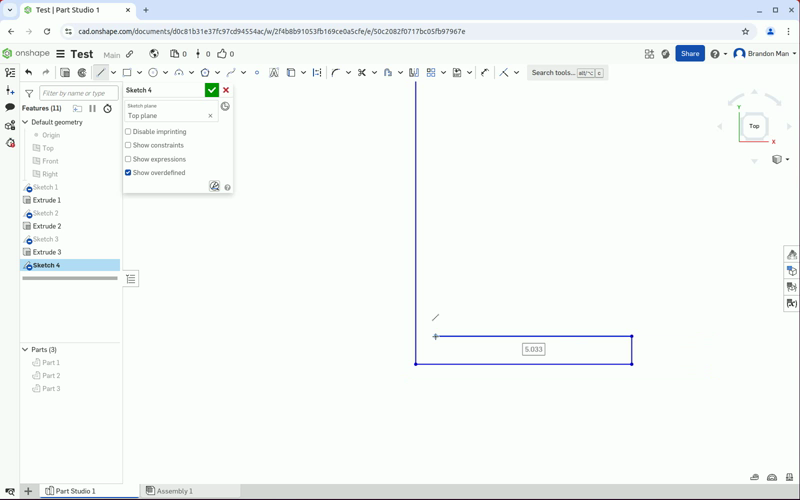
scroll(-6)
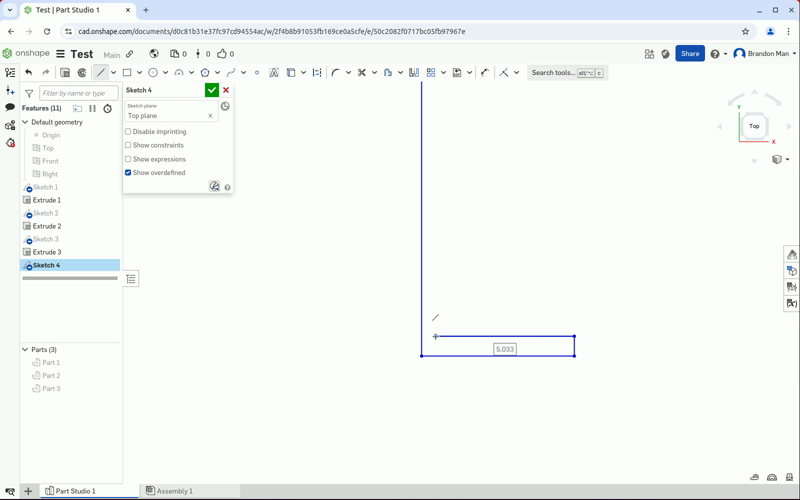
scroll(-6)
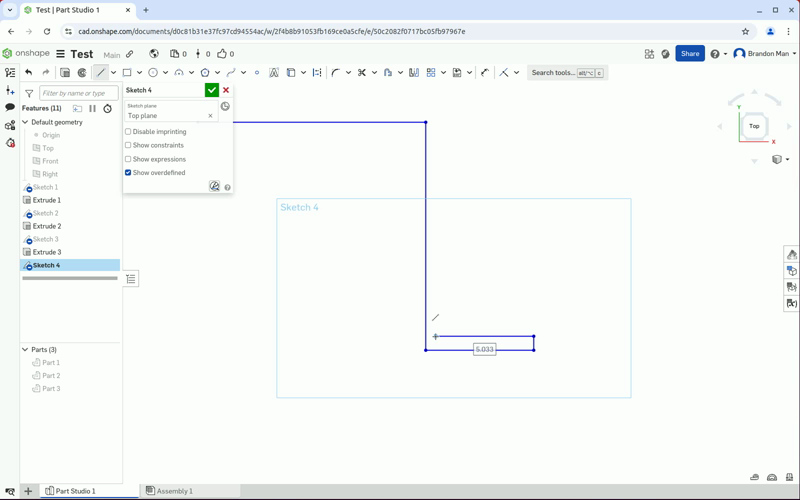
scroll(-6)
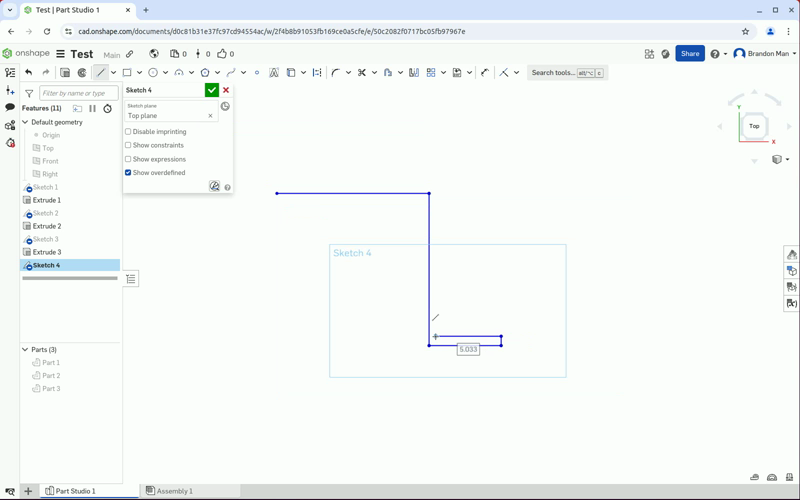
scroll(-6)
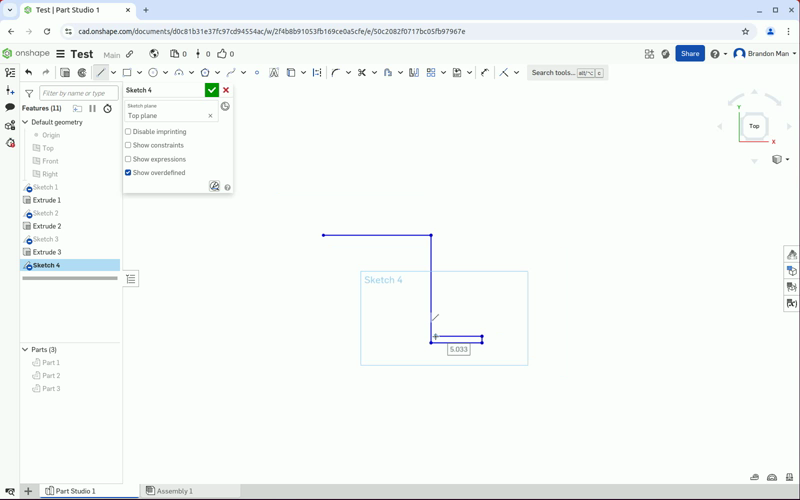
scroll(-6)
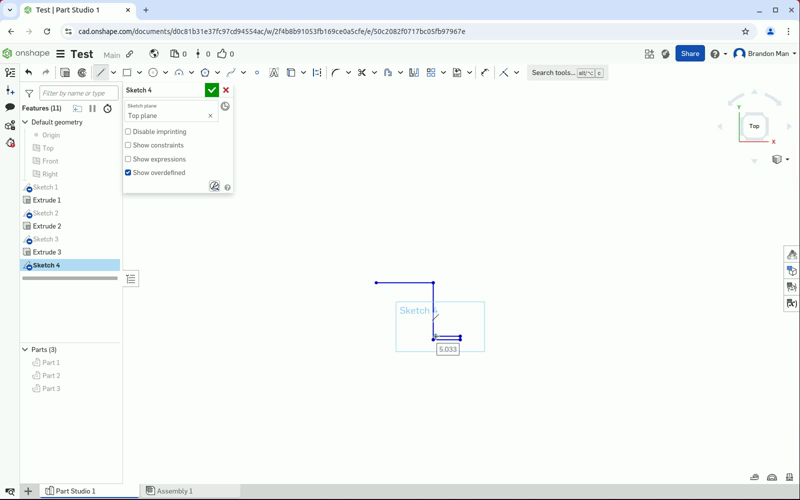
key_up(shift)
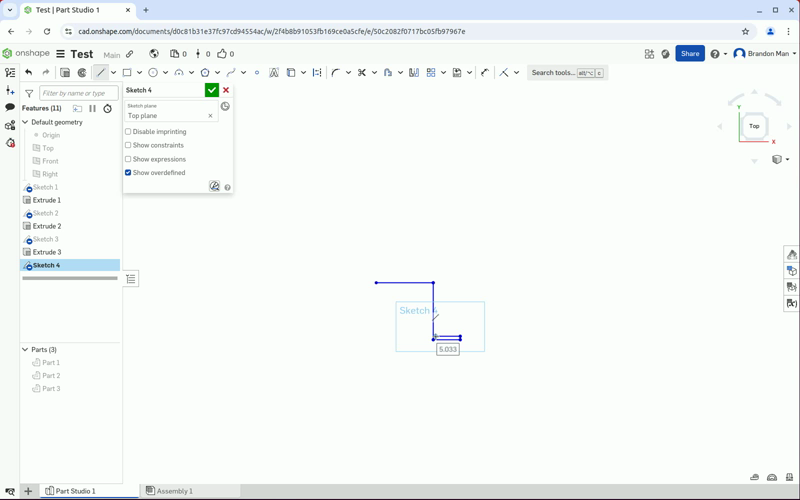
key_down(shift)
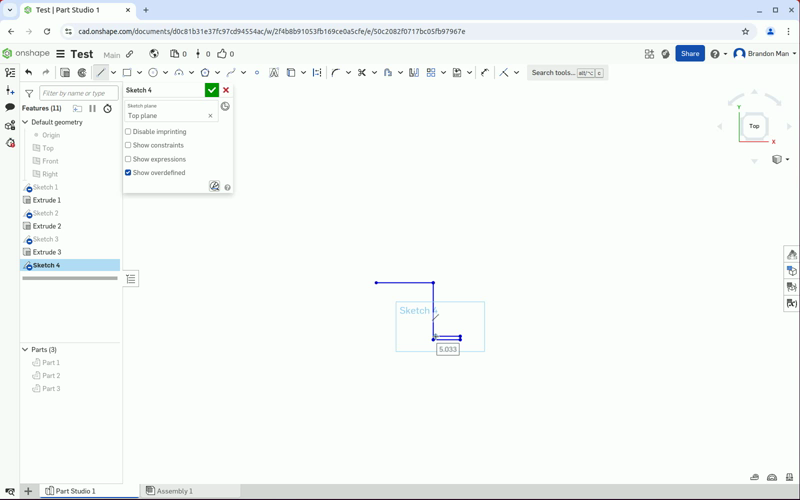
mouse_move(465, 336)
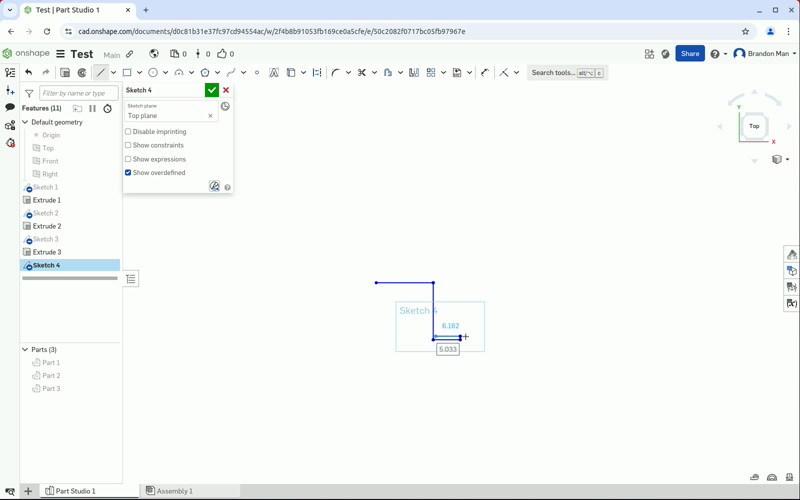
mouse_move(435, 280)
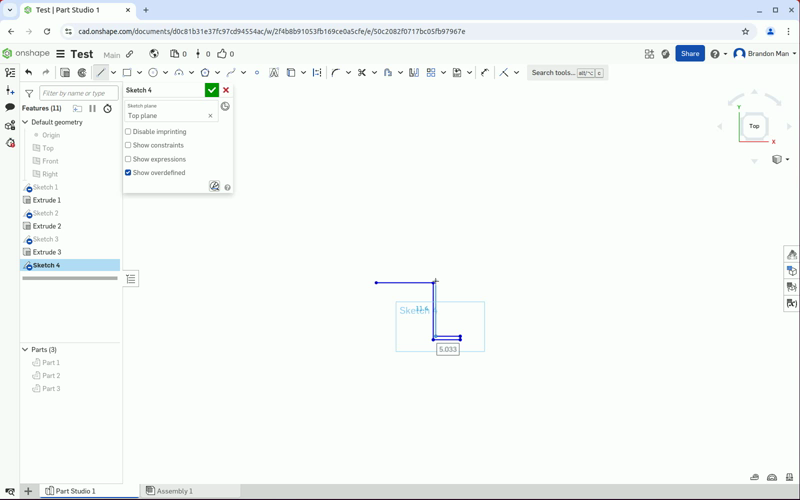
scroll(6)
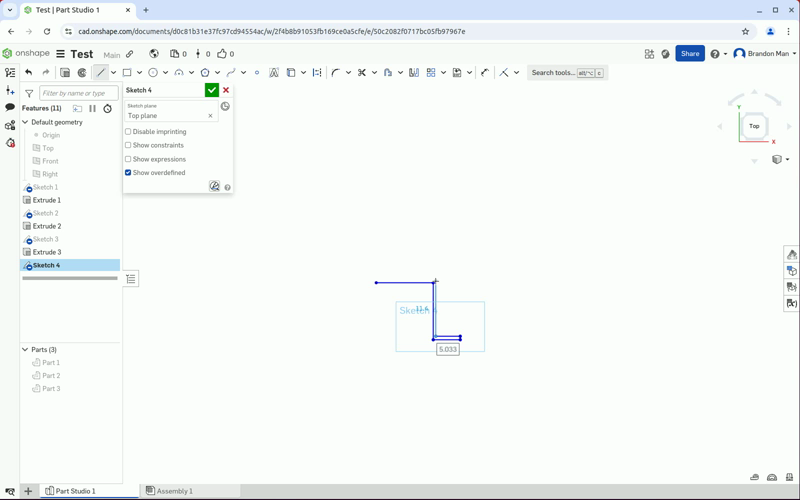
scroll(6)
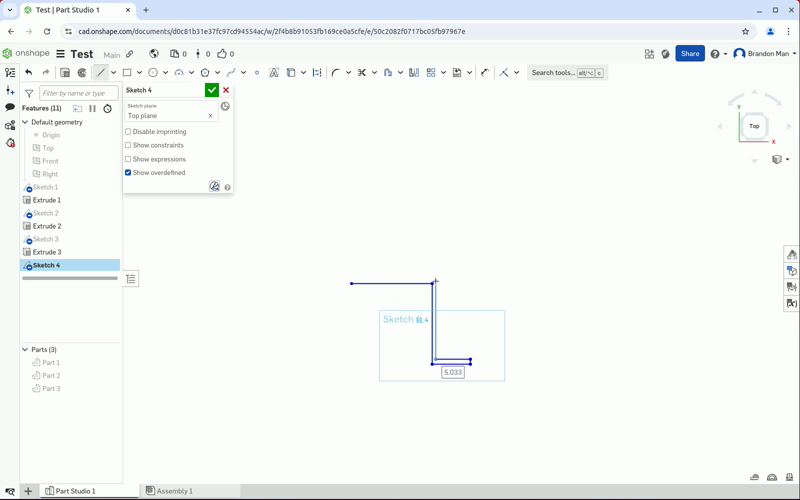
scroll(6)
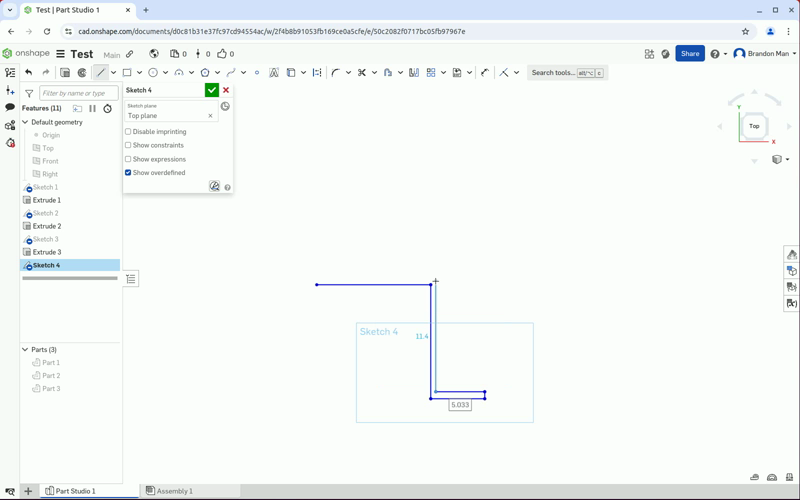
scroll(6)
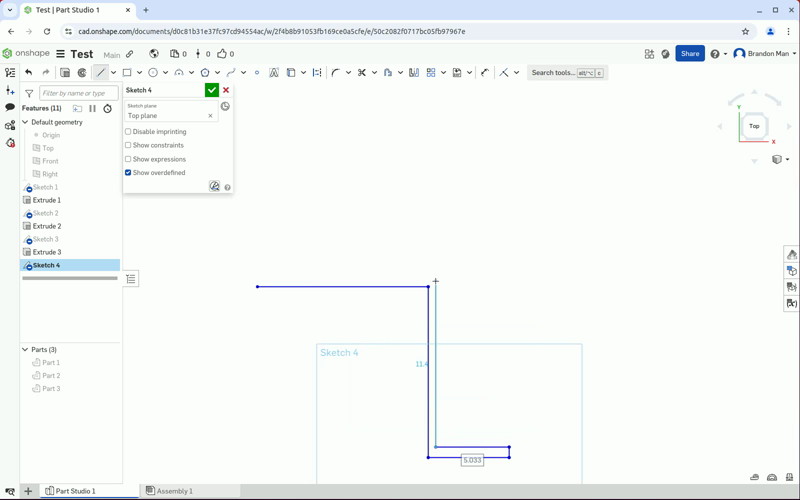
scroll(6)
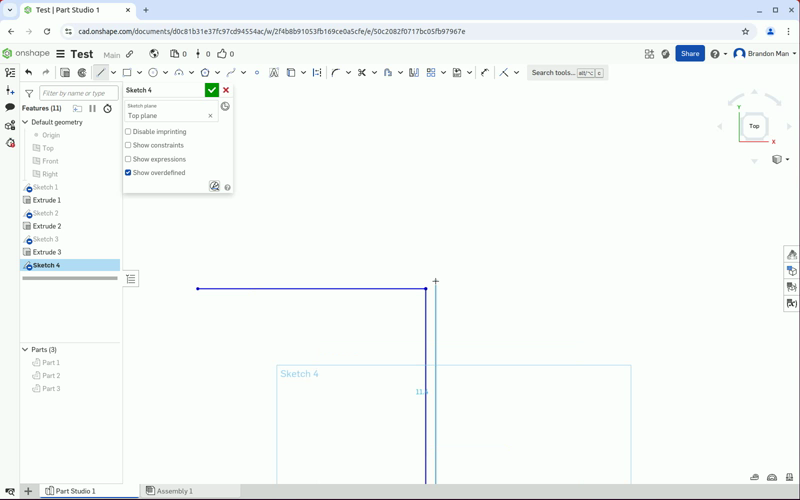
scroll(6)
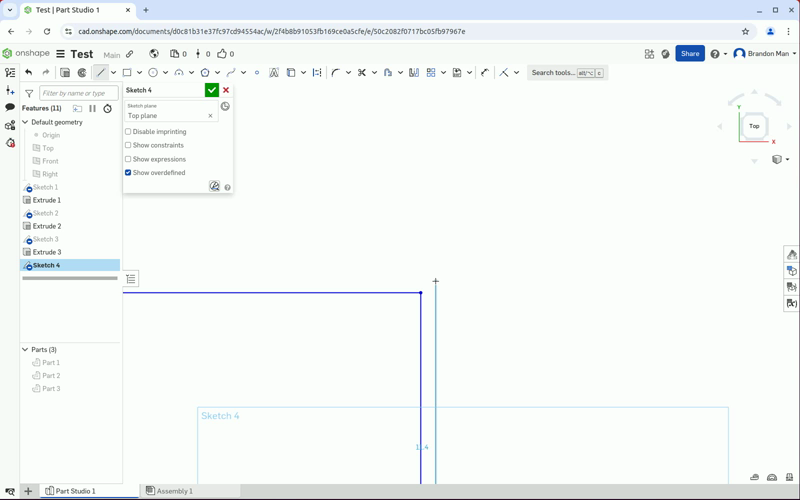
scroll(6)
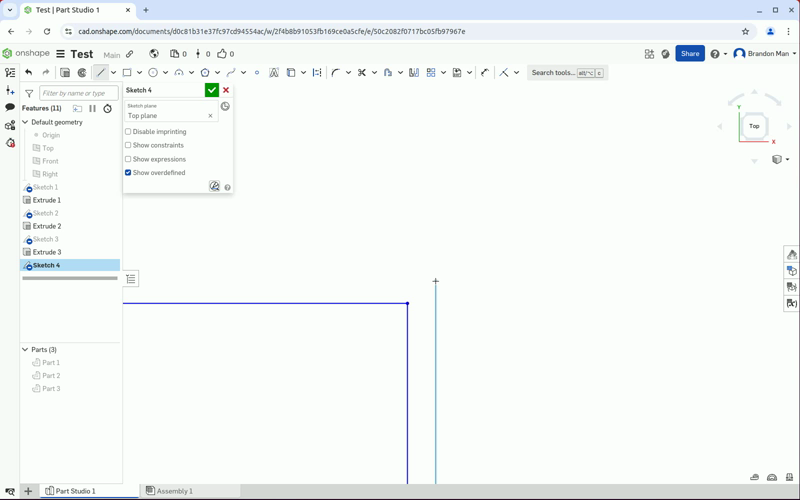
click(435, 280)
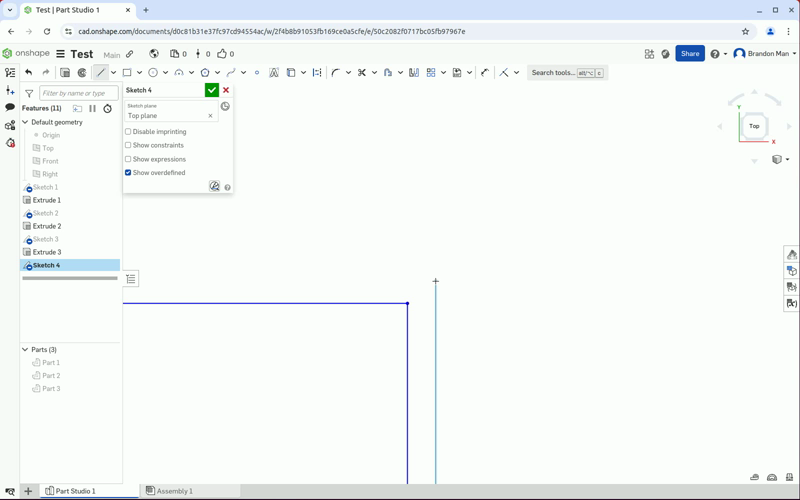
scroll(-6)
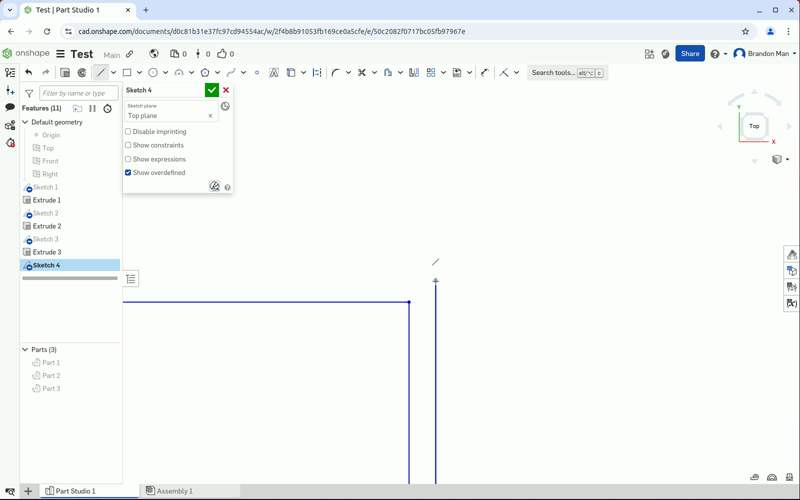
scroll(-6)
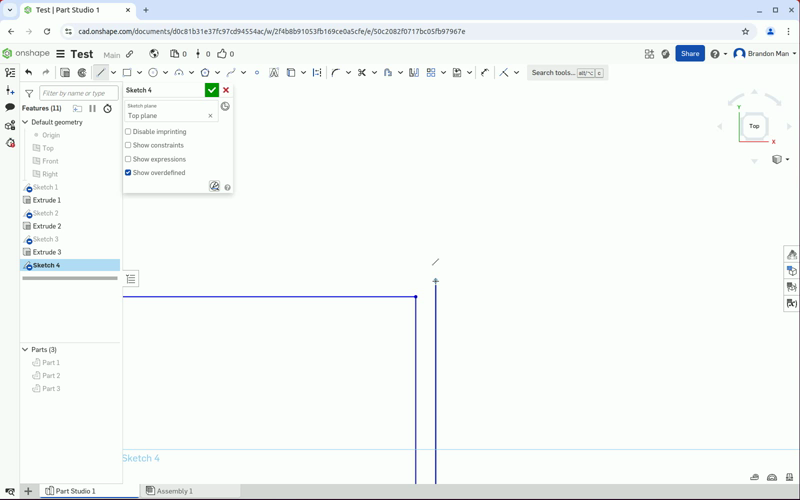
scroll(-6)
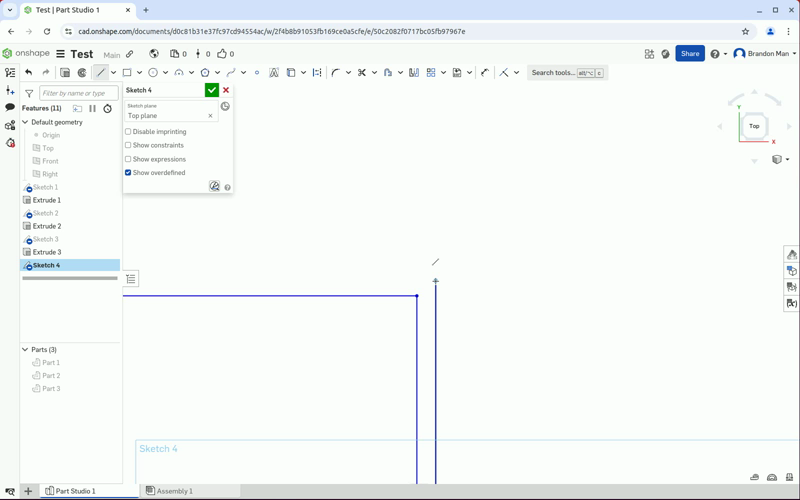
scroll(-6)
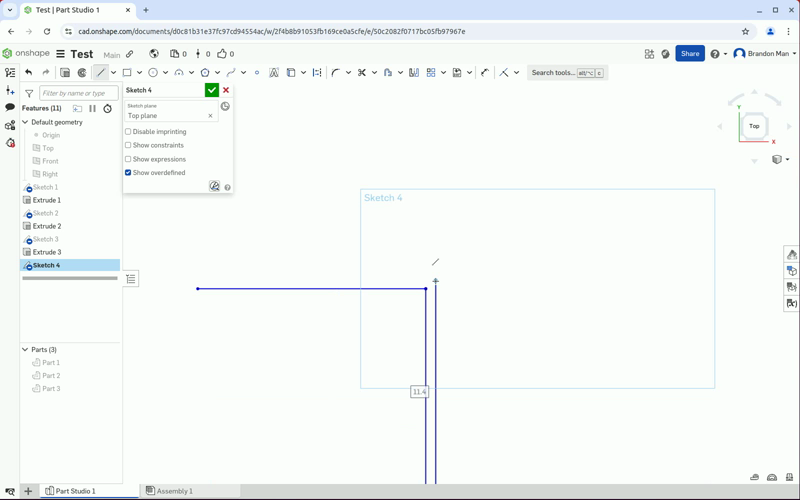
scroll(-6)
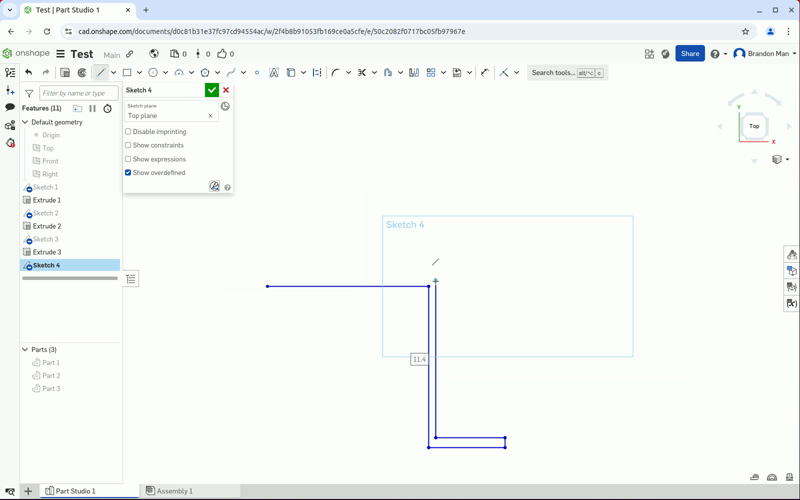
scroll(-6)
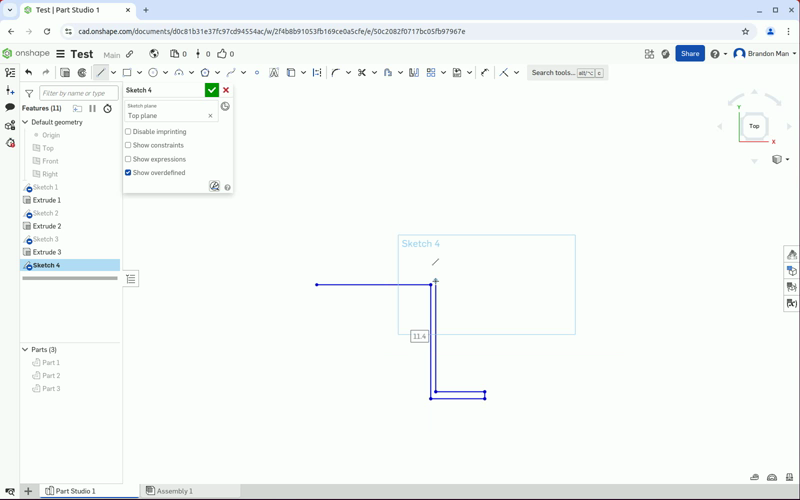
scroll(-6)
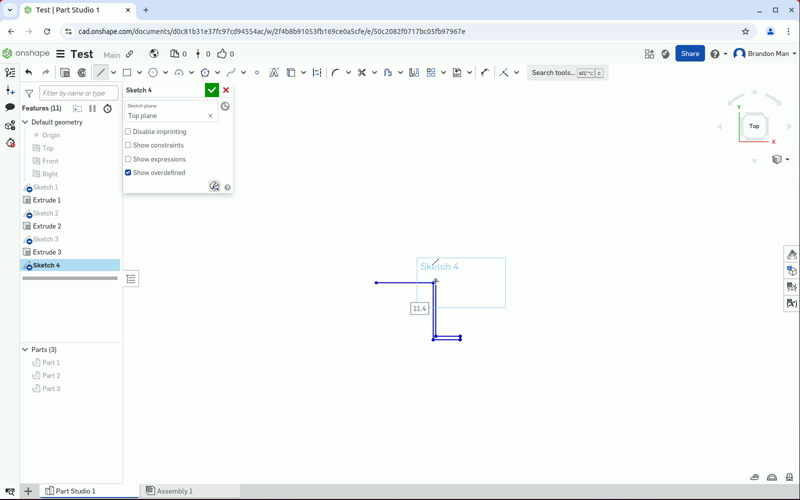
key_up(shift)
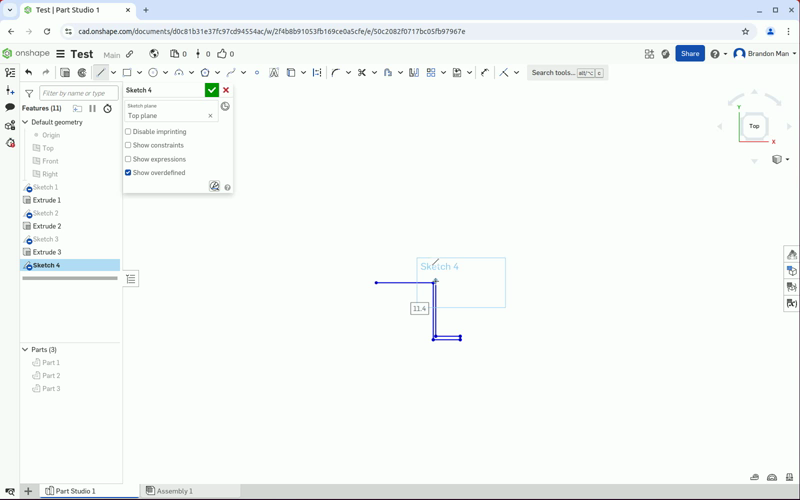
key_down(shift)
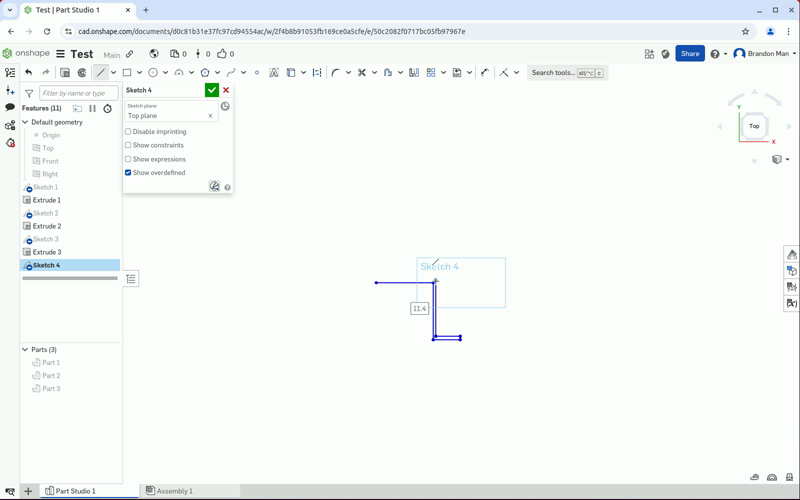
mouse_move(465, 280)
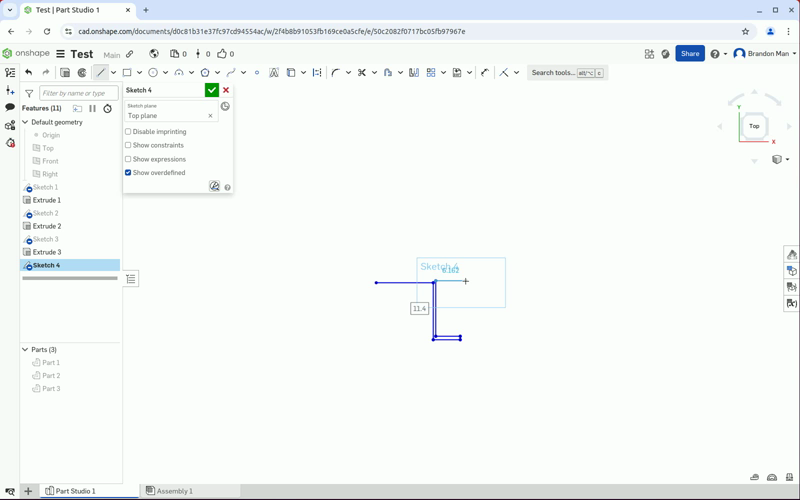
mouse_move(378, 280)
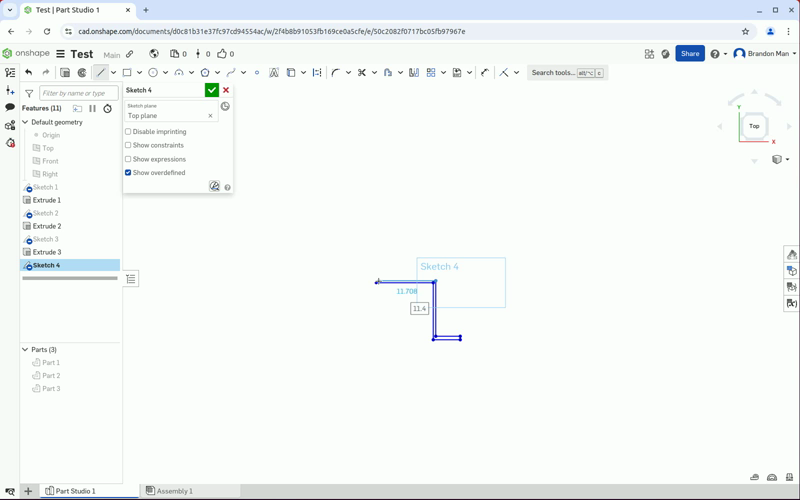
scroll(6)
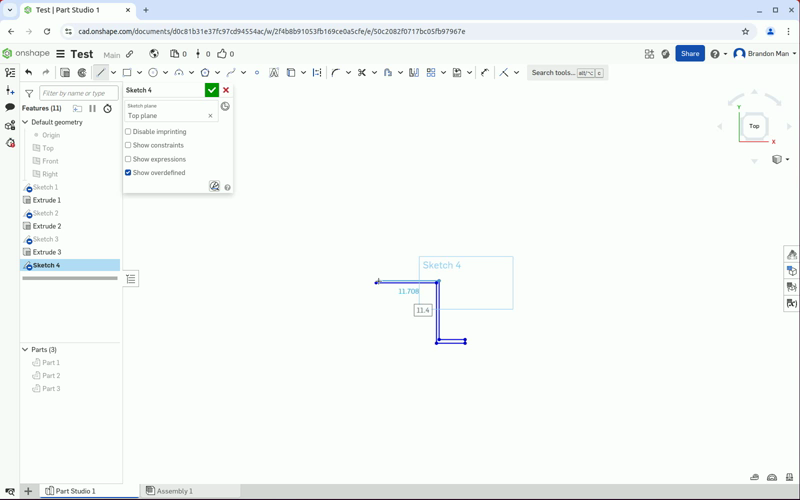
scroll(6)
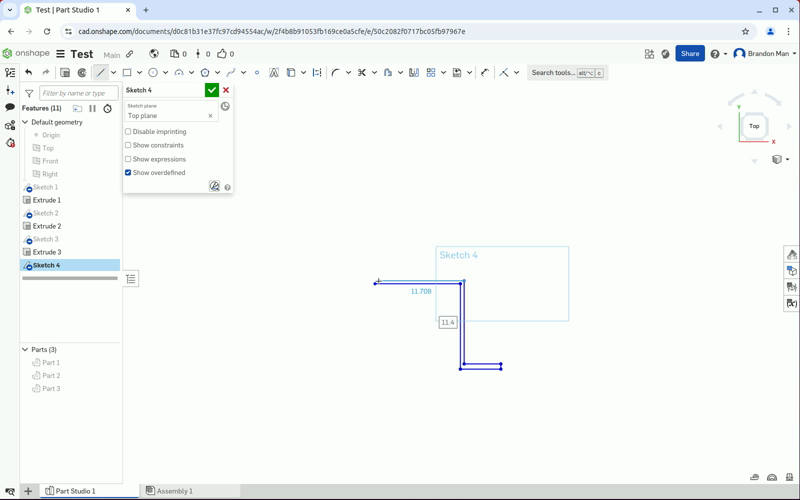
scroll(6)
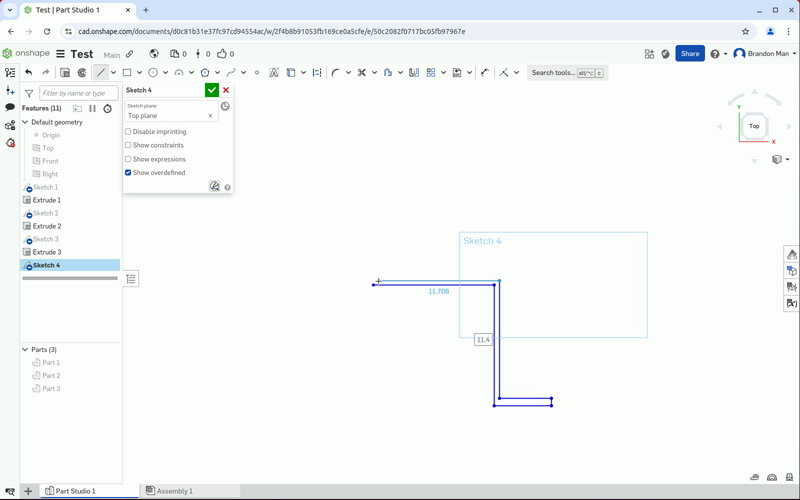
scroll(6)
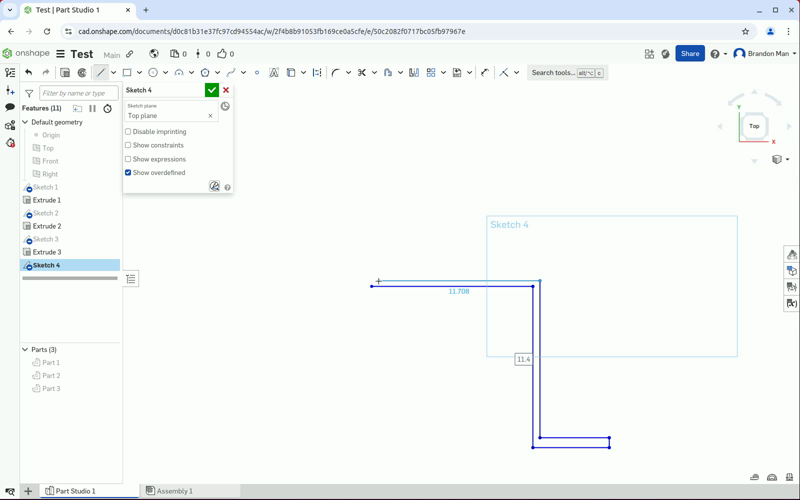
scroll(6)
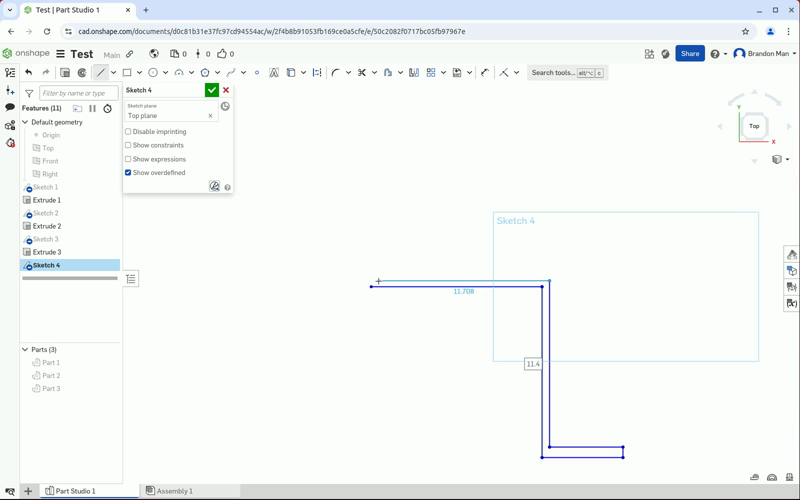
scroll(6)
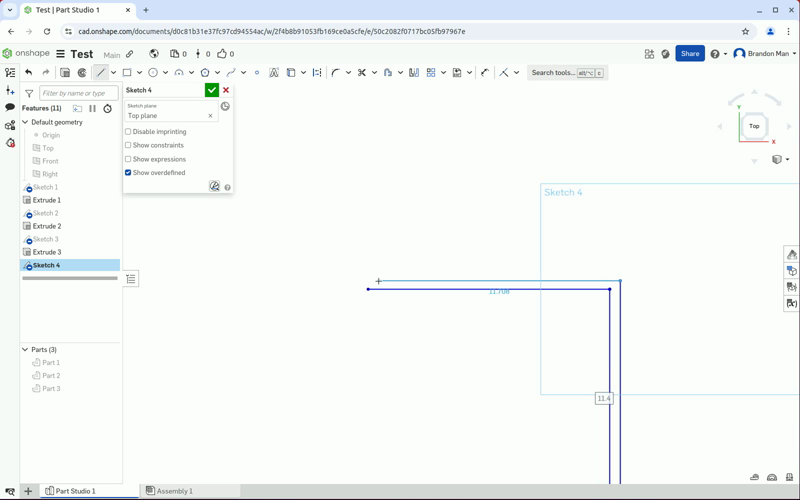
scroll(6)
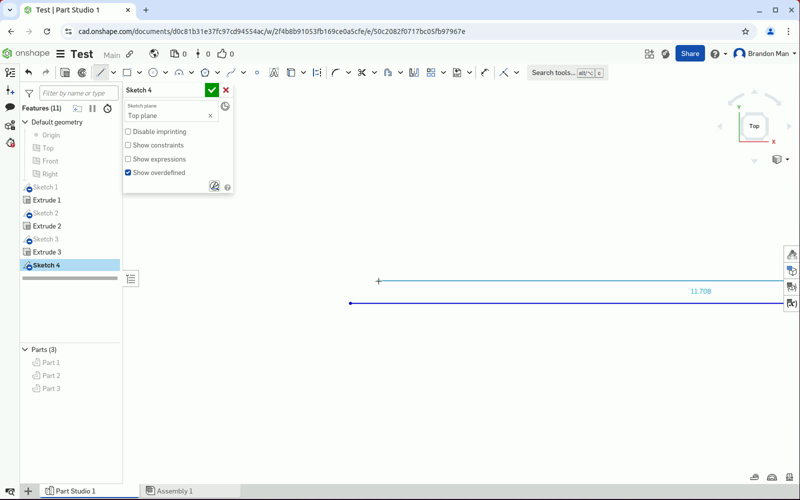
click(378, 280)
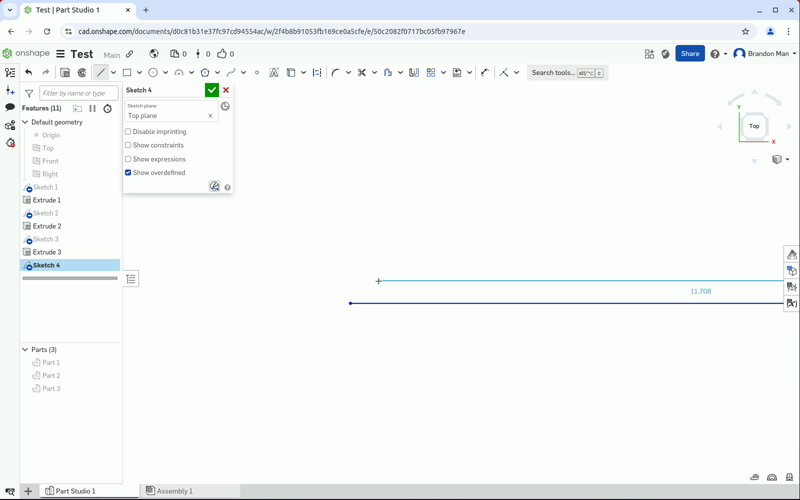
scroll(-6)
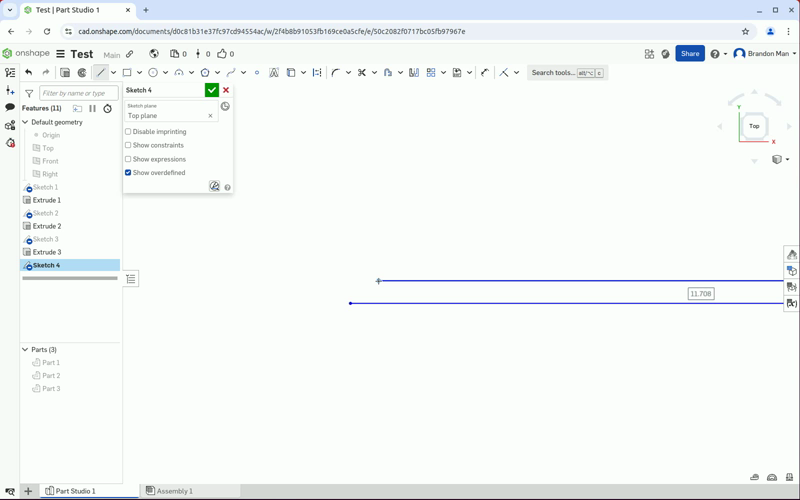
scroll(-6)
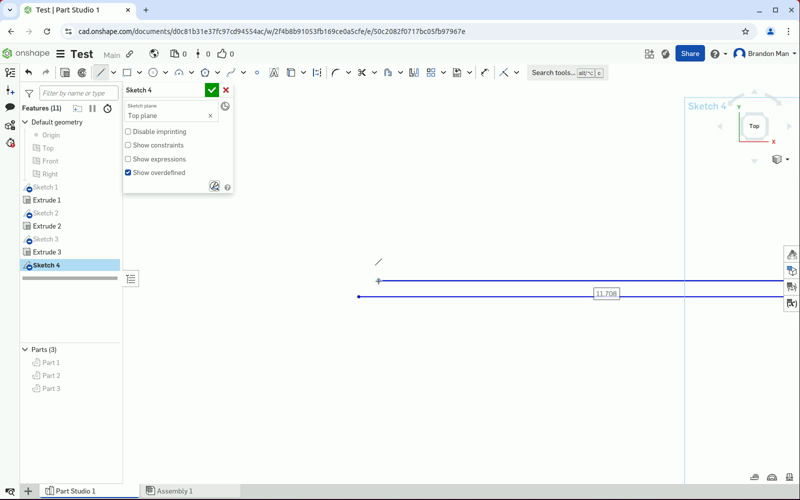
scroll(-6)
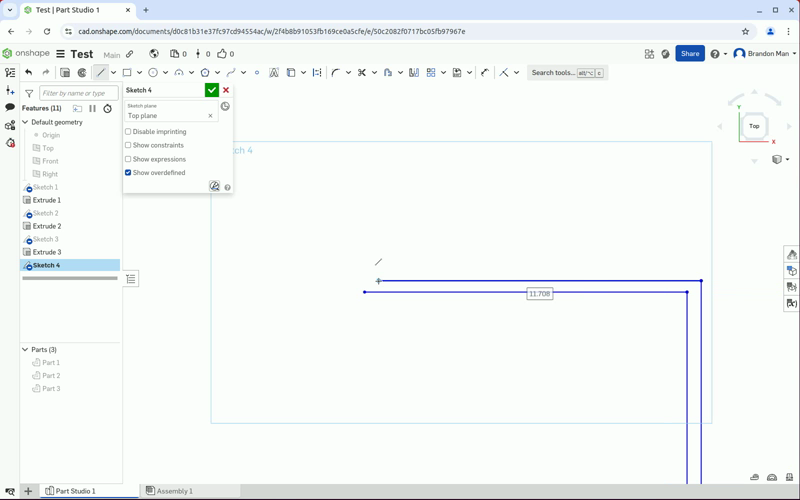
scroll(-6)
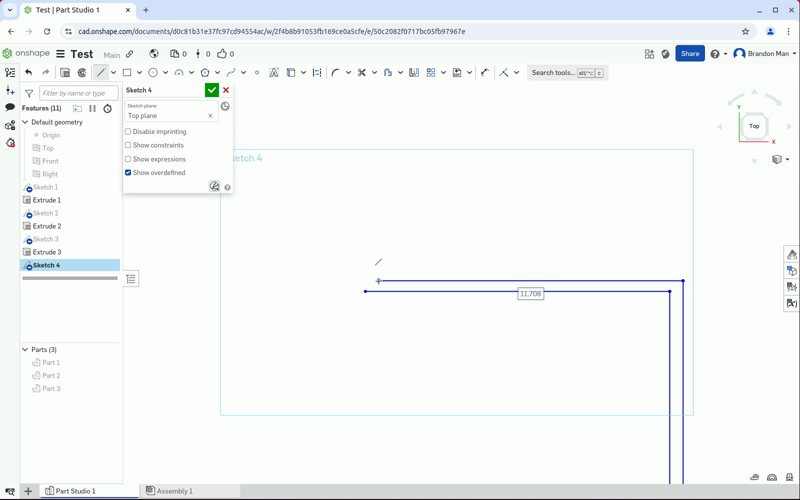
scroll(-6)
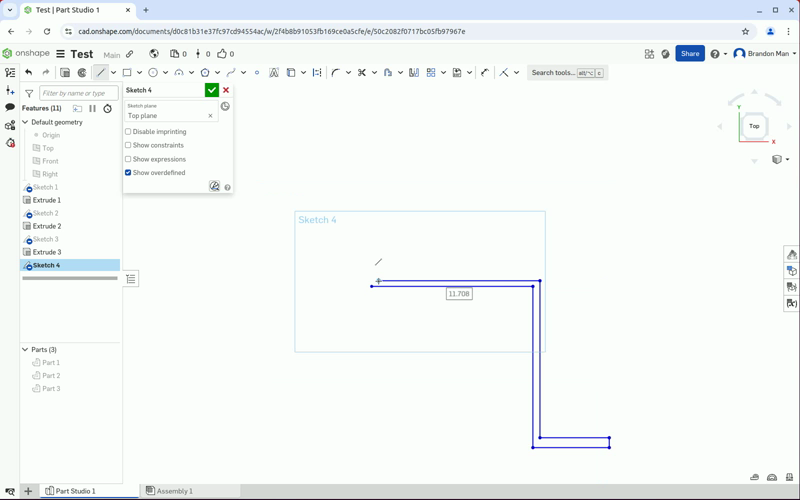
scroll(-6)
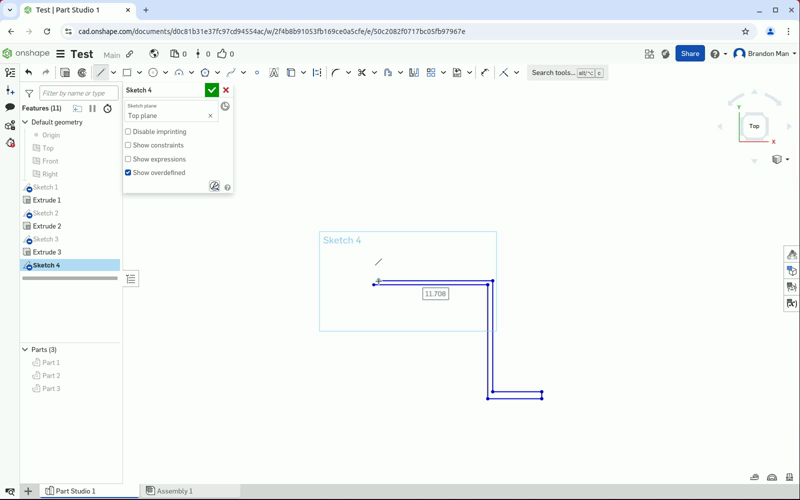
scroll(-6)
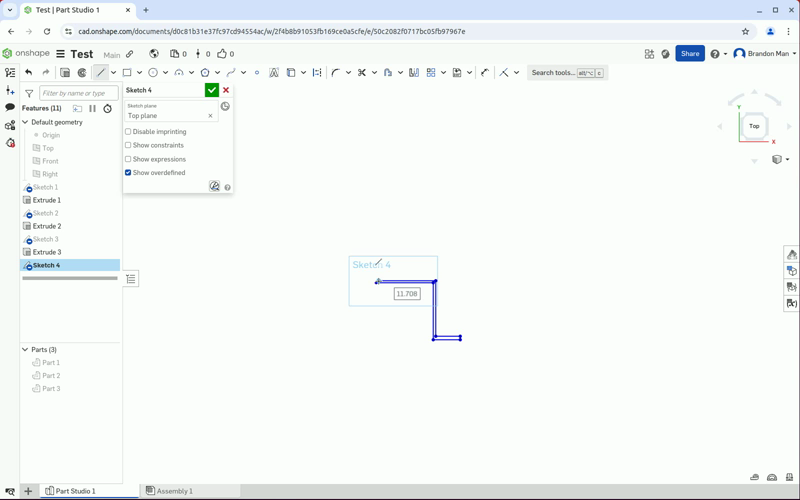
key_up(shift)
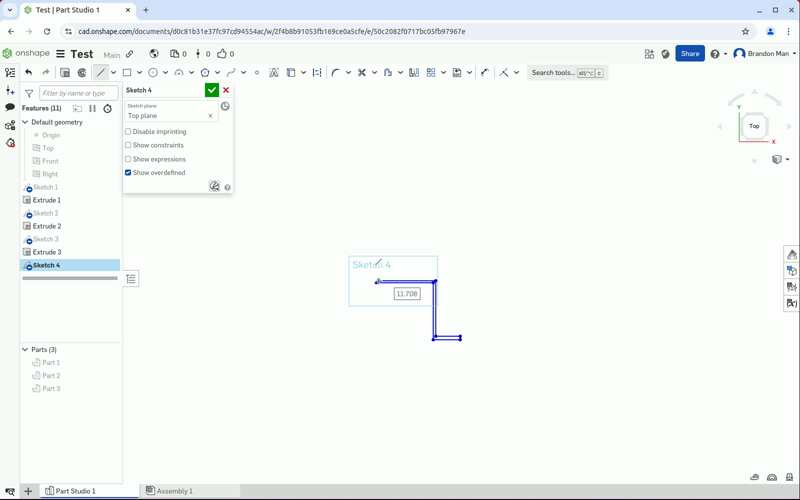
key_down(shift)
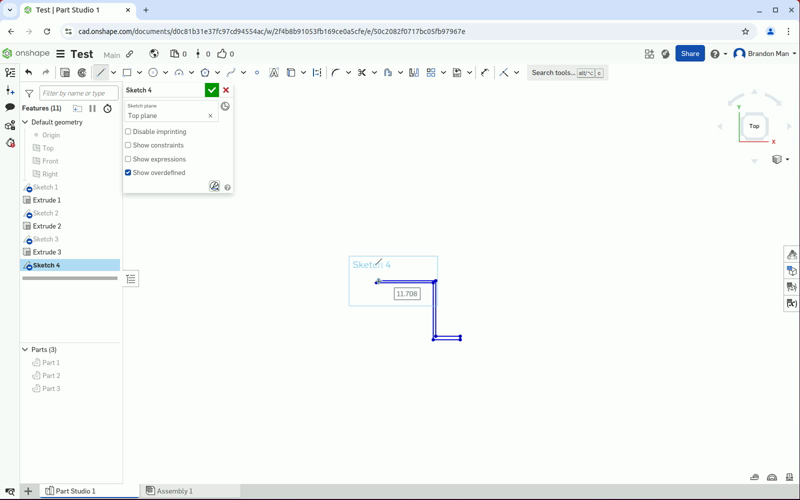
mouse_move(378, 172)
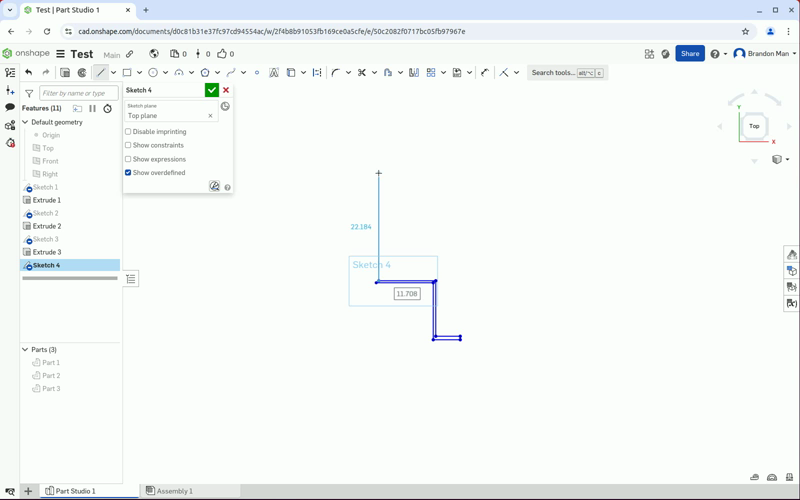
click(378, 172)
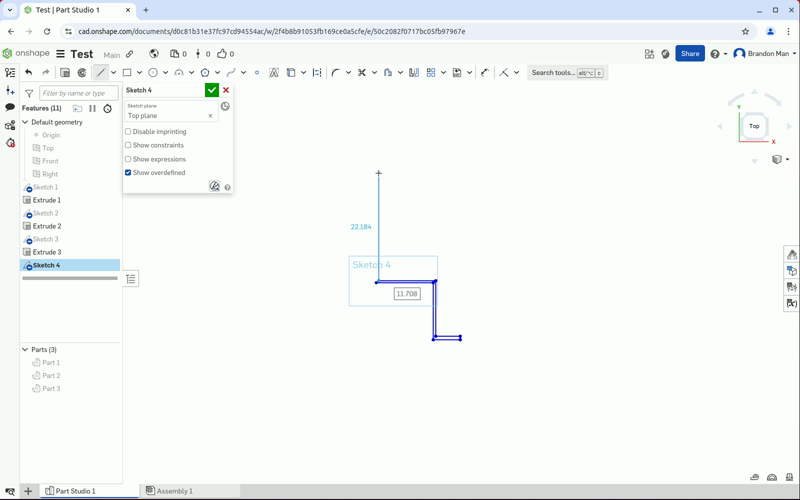
key_up(shift)
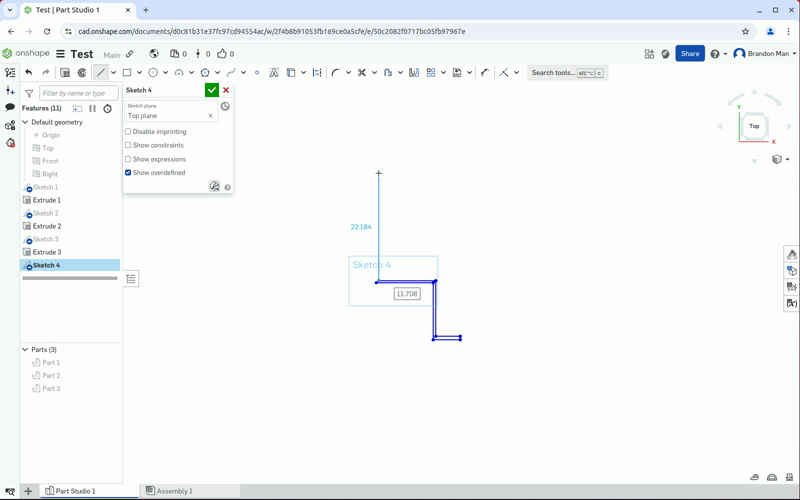
key_down(shift)
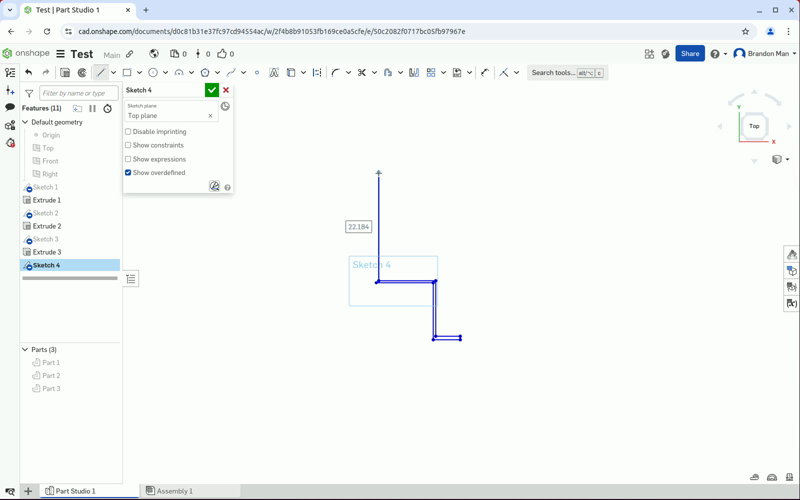
mouse_move(460, 172)
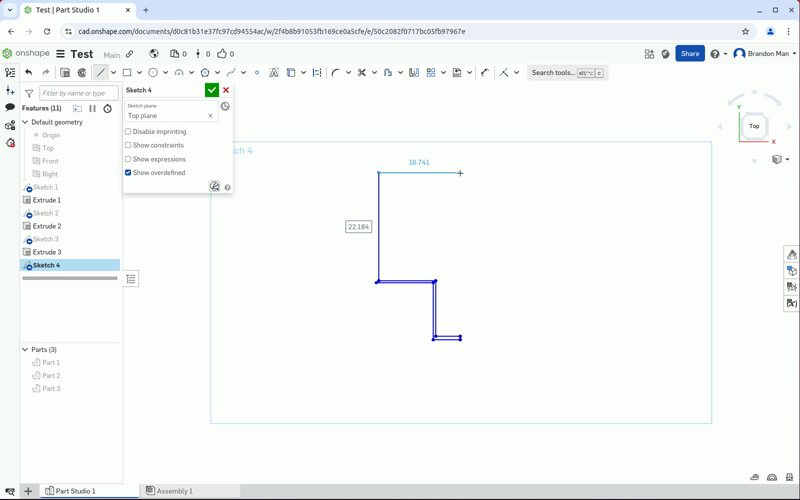
click(460, 172)
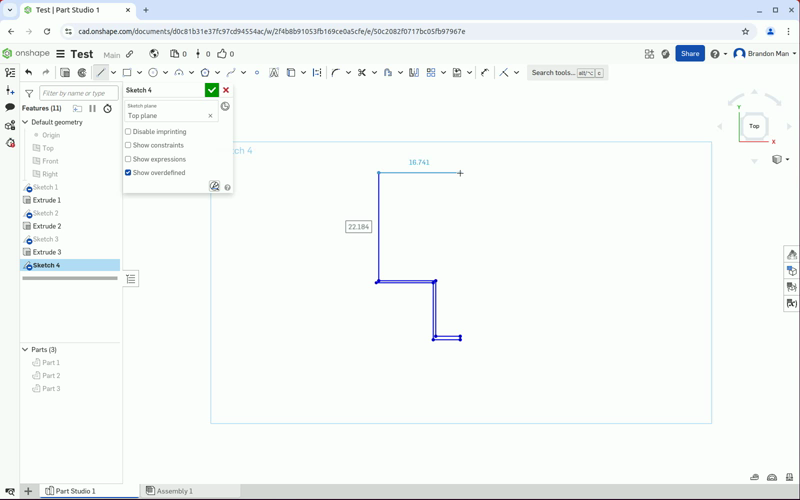
key_up(shift)
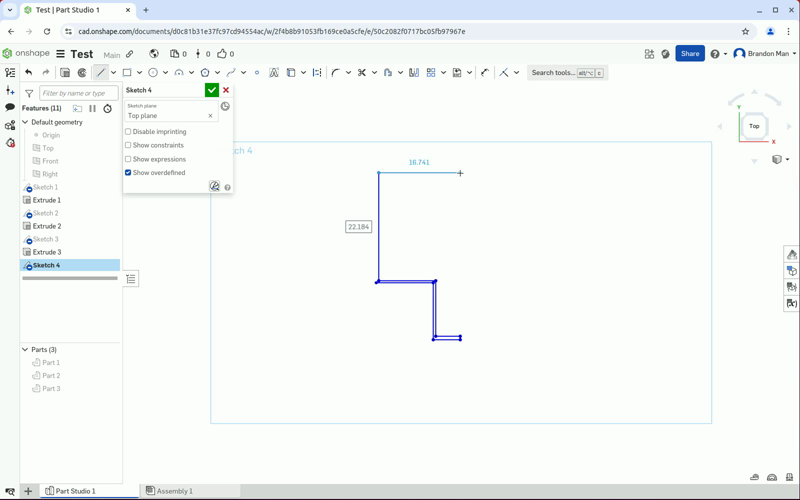
key_down(shift)
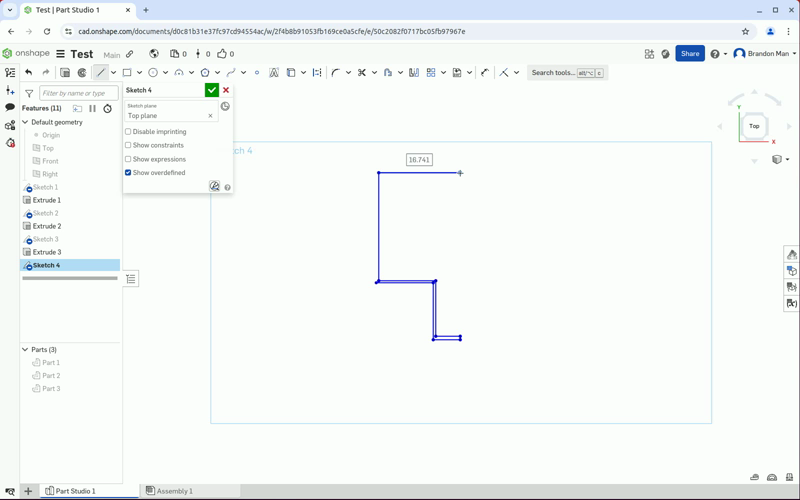
mouse_move(490, 172)
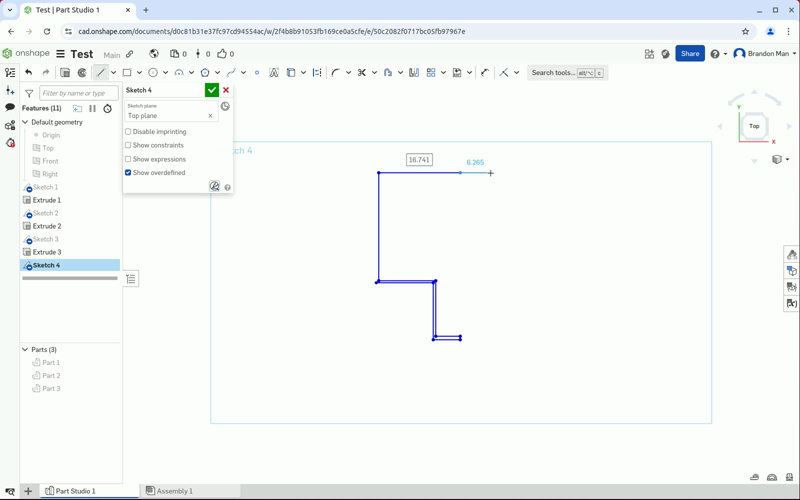
mouse_move(460, 170)
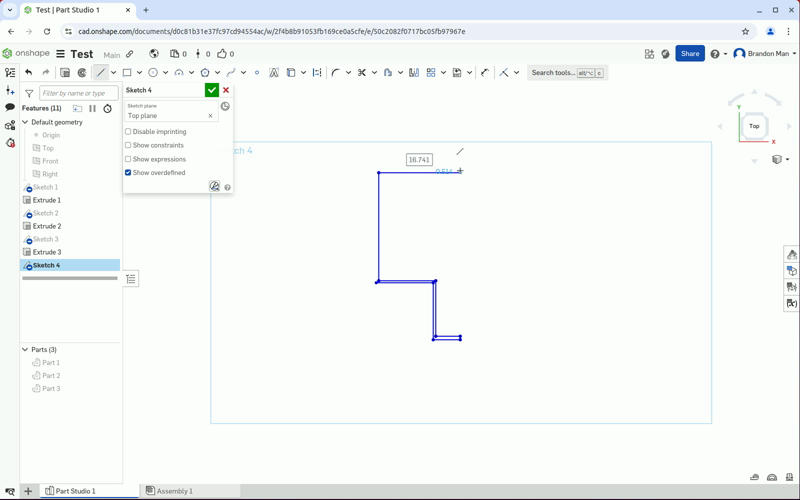
scroll(6)
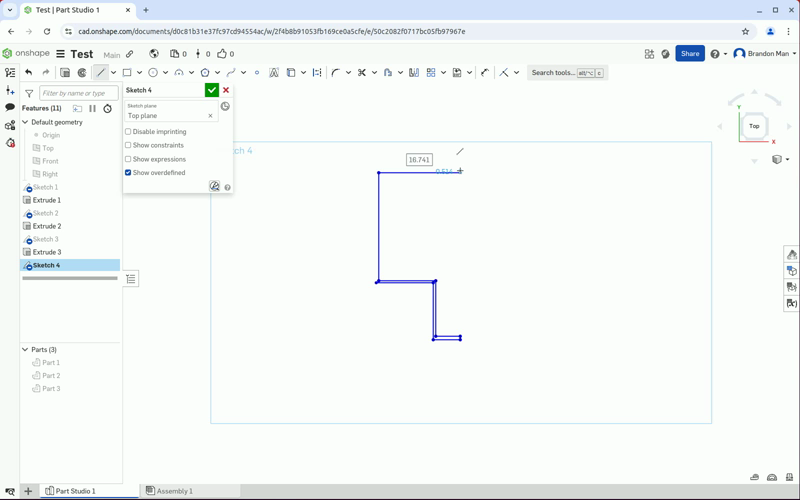
scroll(6)
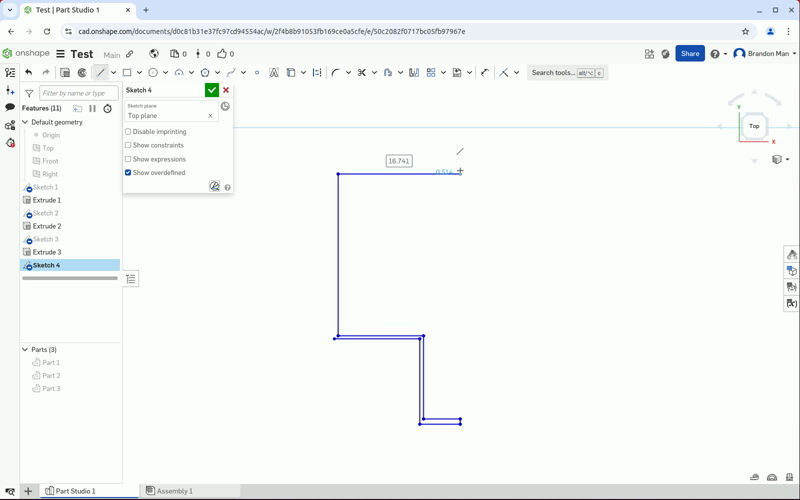
scroll(6)
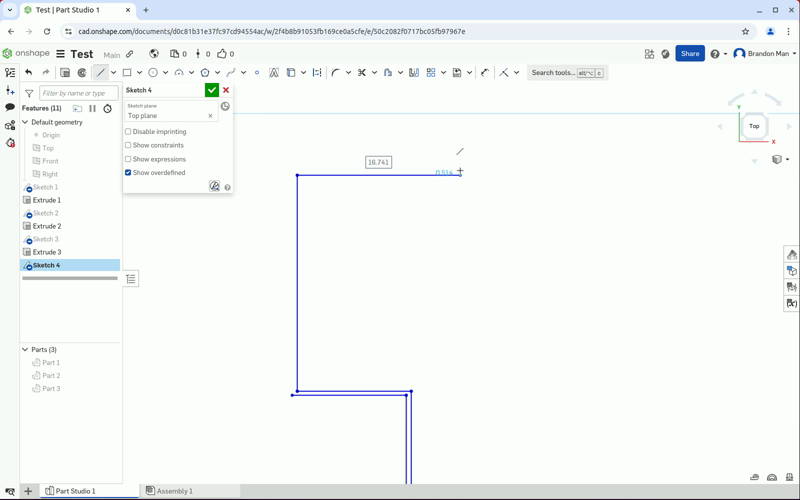
scroll(6)
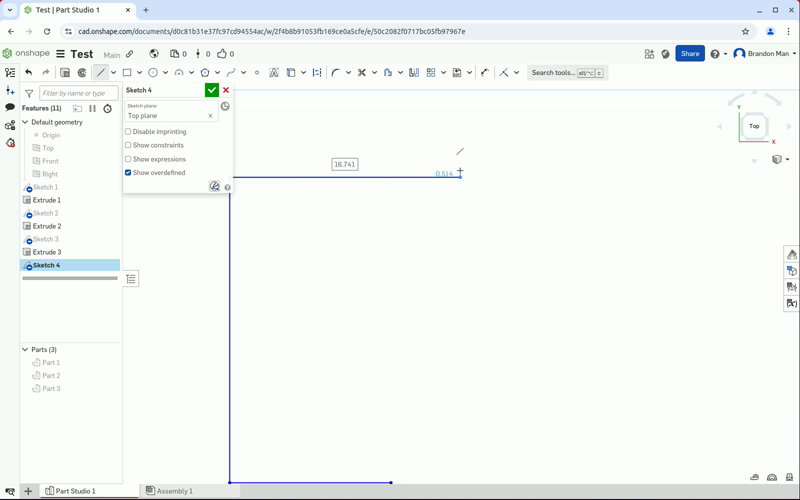
scroll(6)
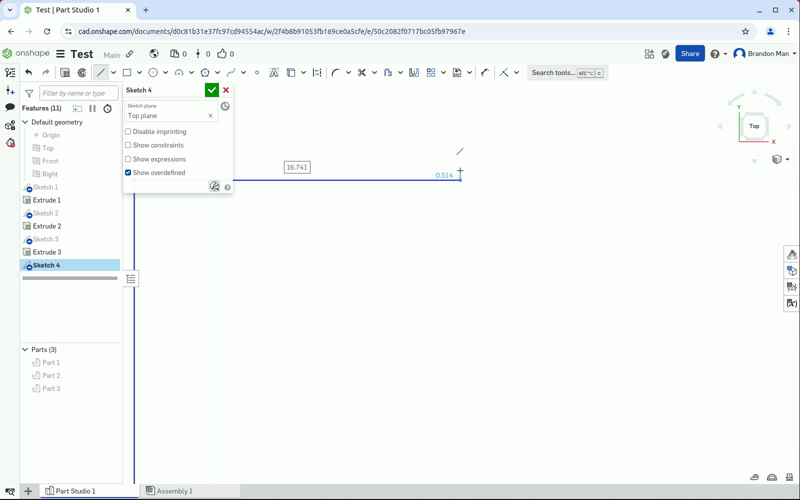
scroll(6)
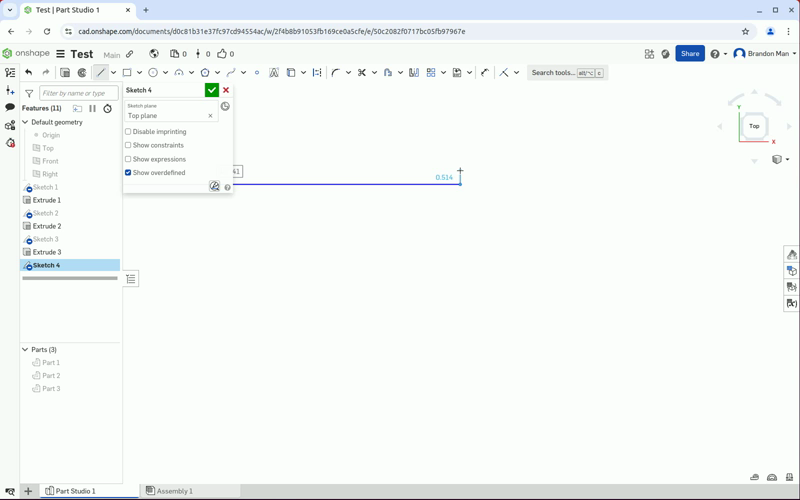
scroll(6)
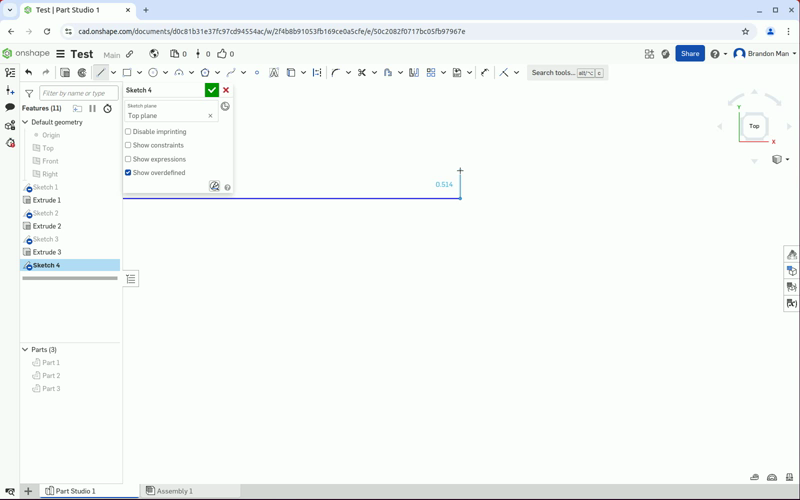
click(460, 170)
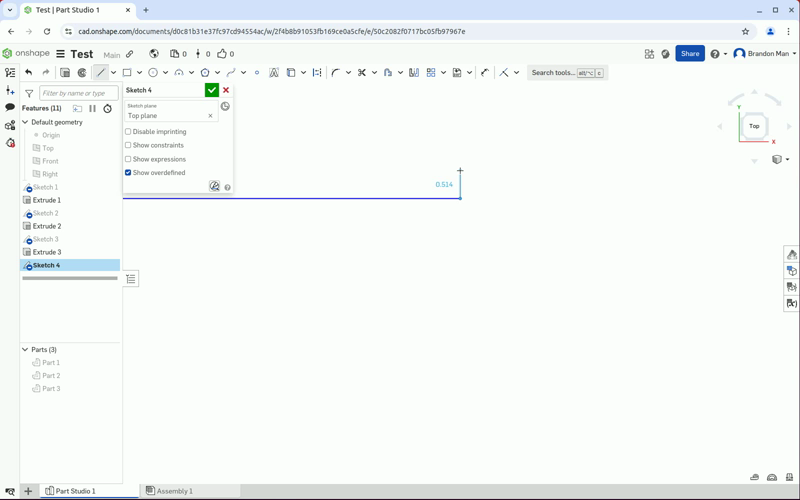
scroll(-6)
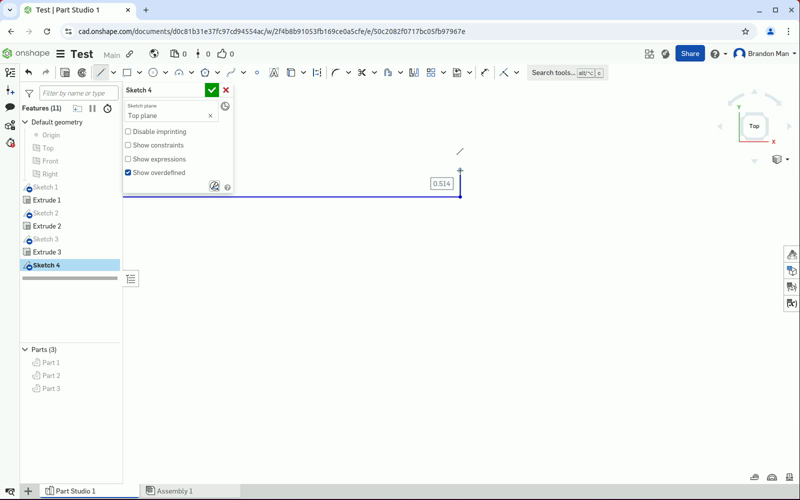
scroll(-6)
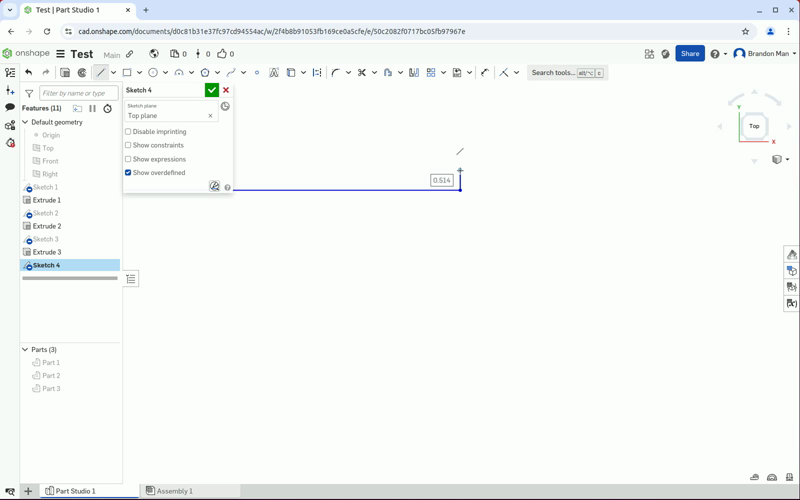
scroll(-6)
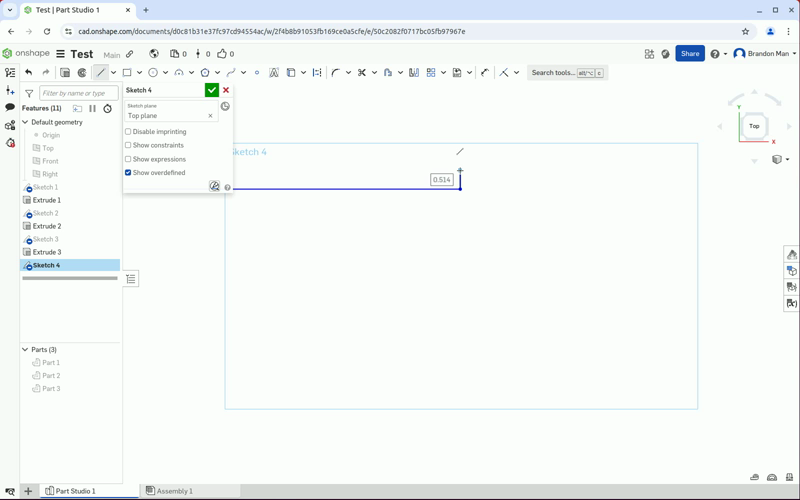
scroll(-6)
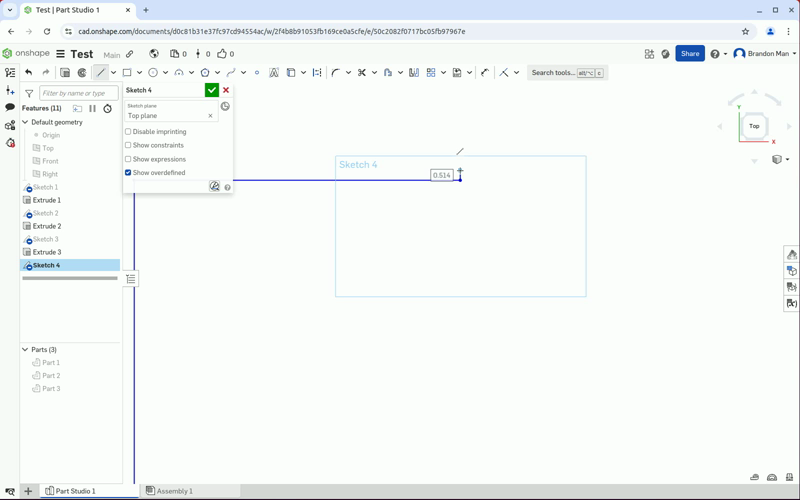
scroll(-6)
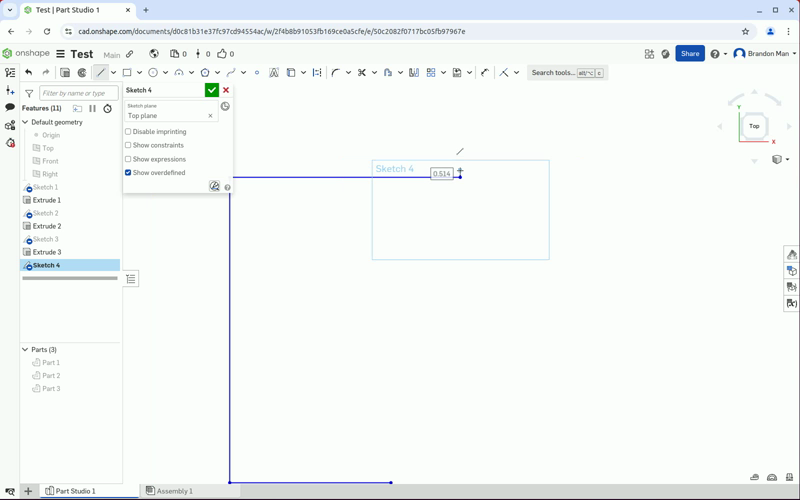
scroll(-6)
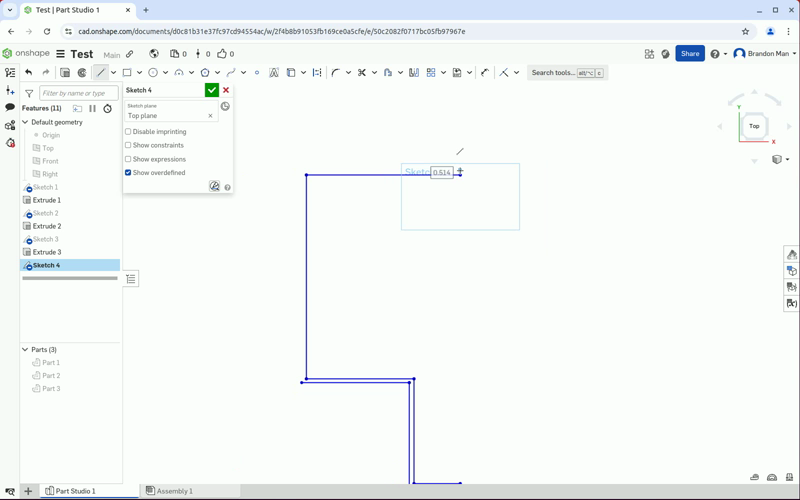
scroll(-6)
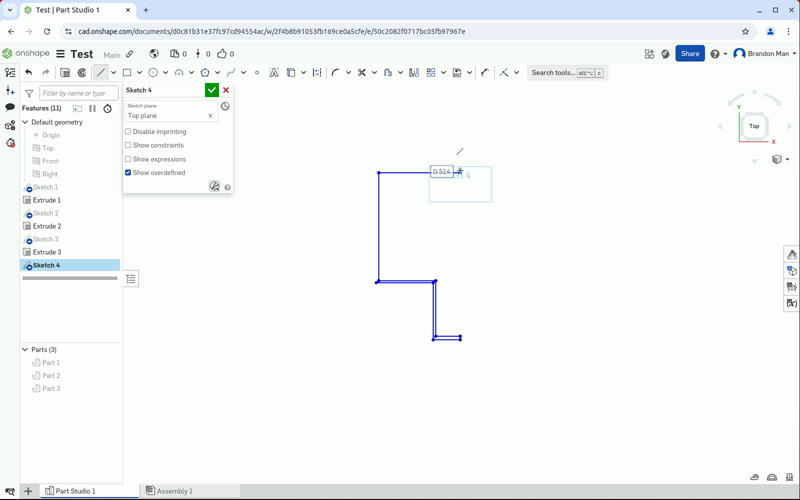
key_up(shift)
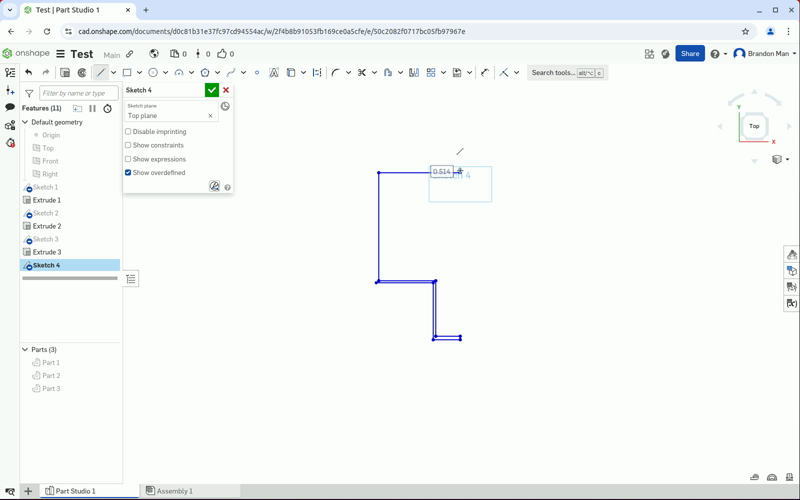
key_down(shift)
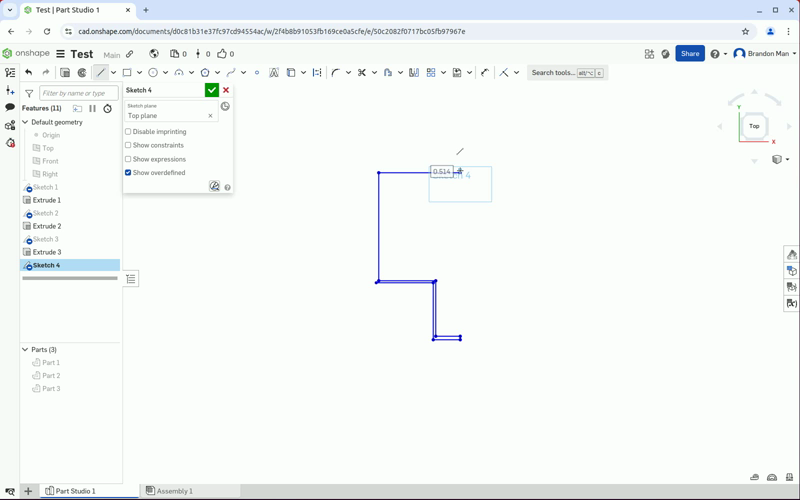
mouse_move(376, 170)
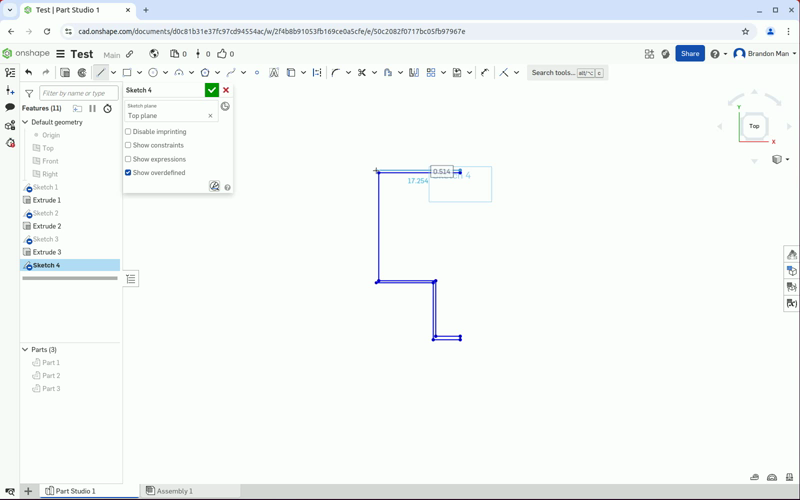
scroll(6)
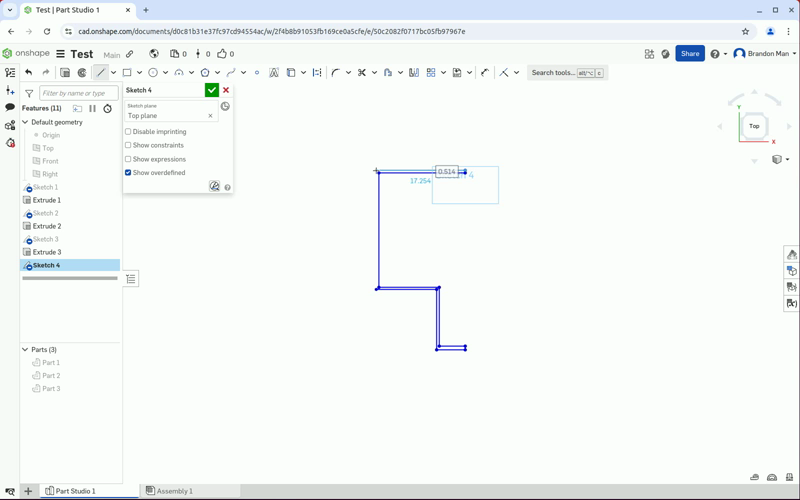
scroll(6)
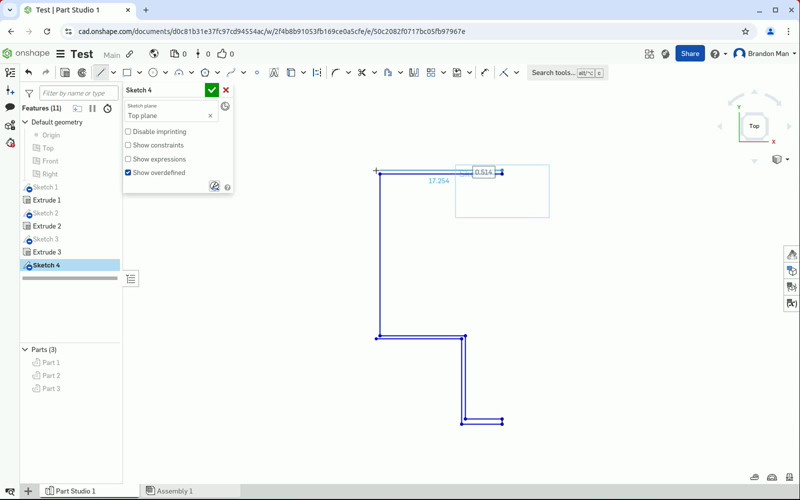
scroll(6)
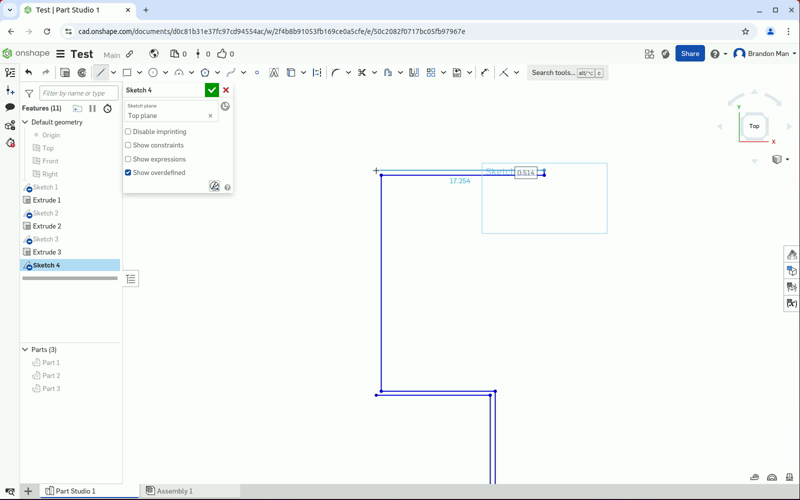
scroll(6)
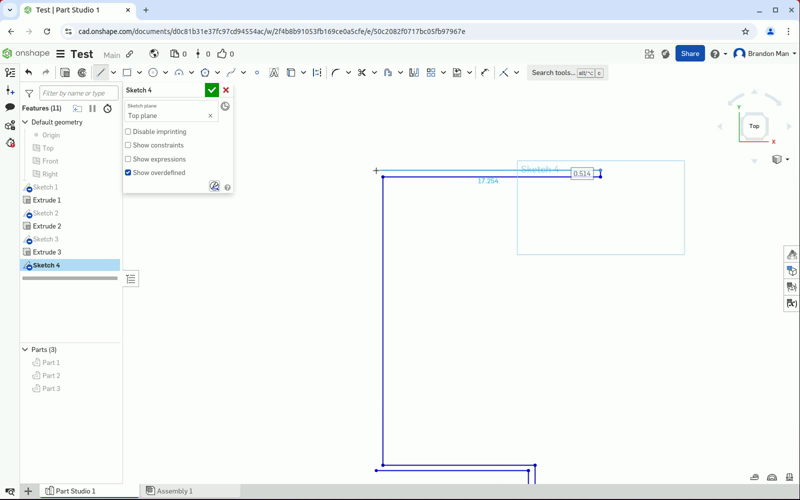
scroll(6)
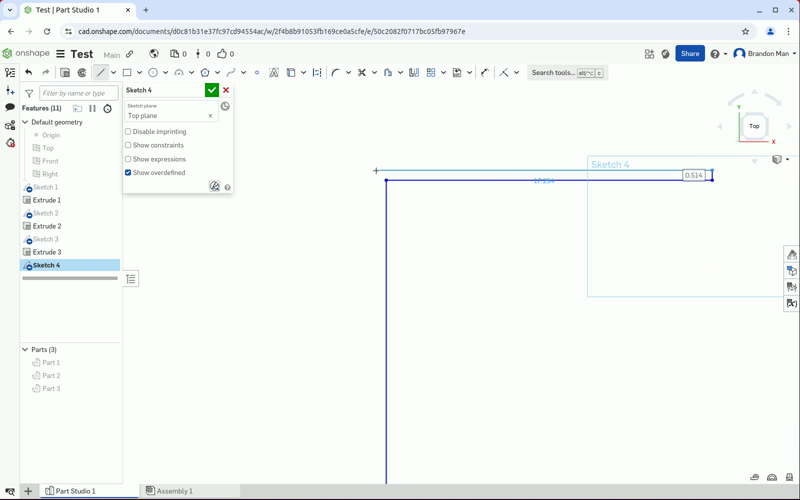
scroll(6)
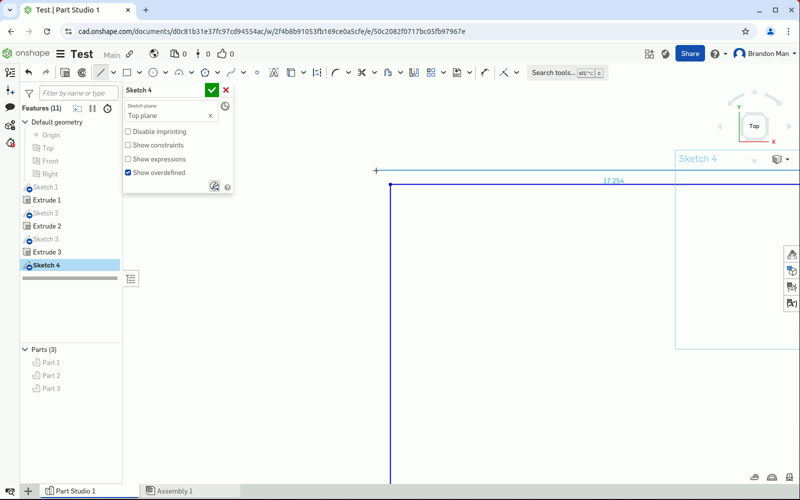
scroll(6)
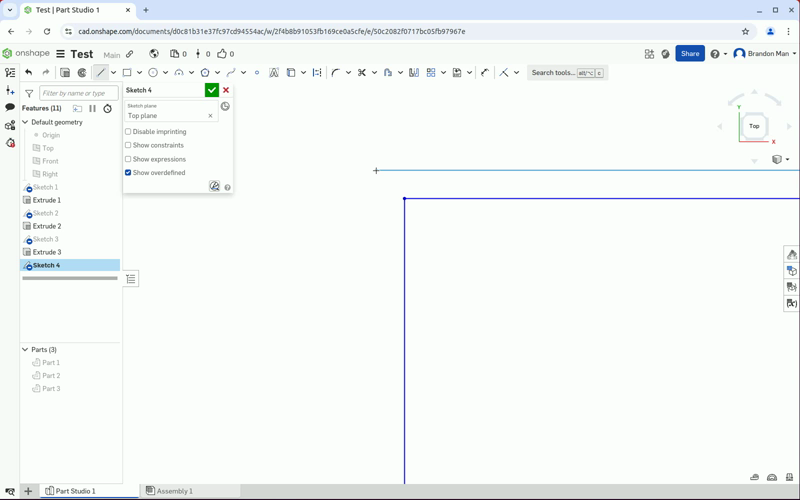
click(376, 170)
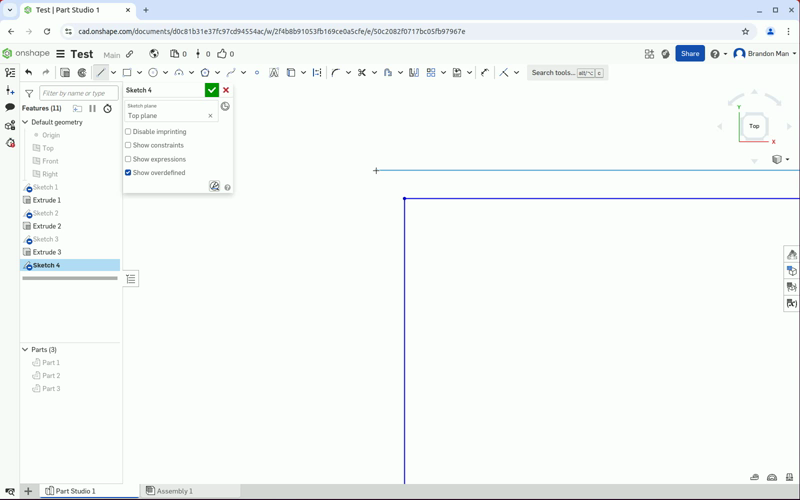
scroll(-6)
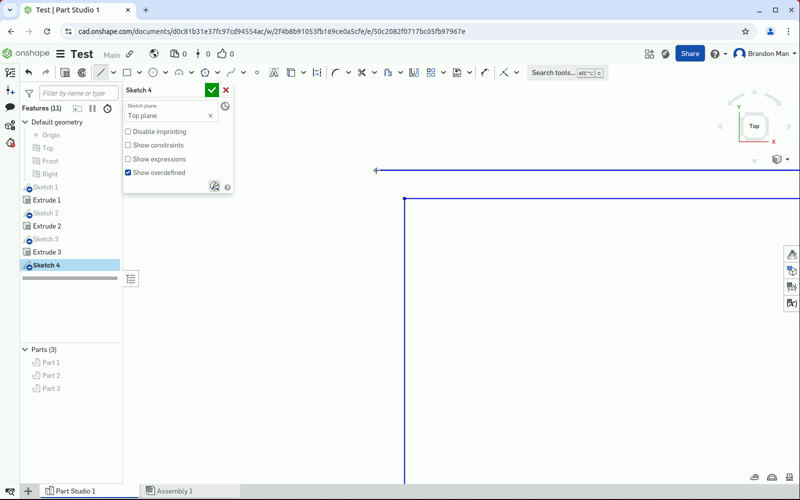
scroll(-6)
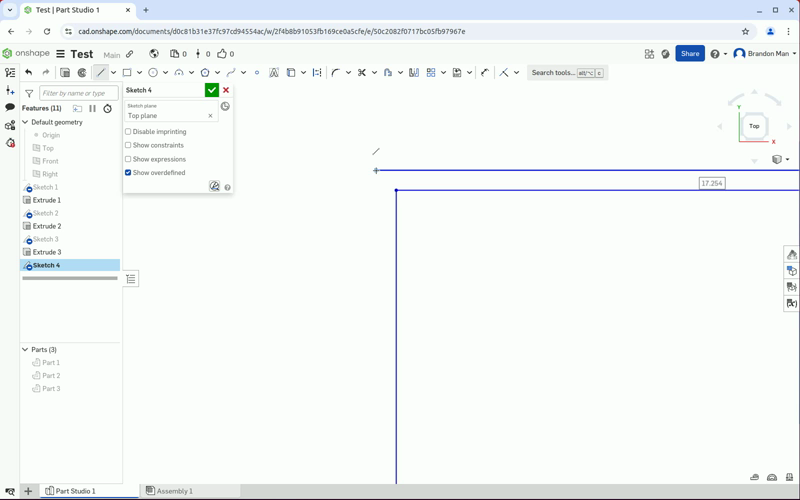
scroll(-6)
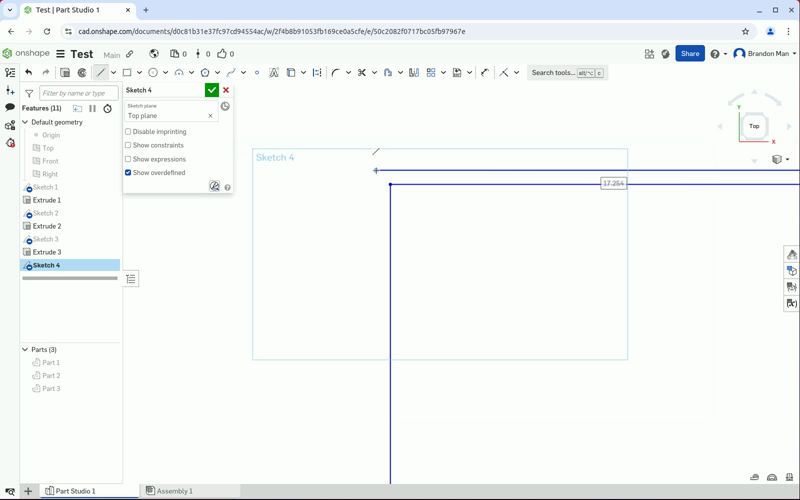
scroll(-6)
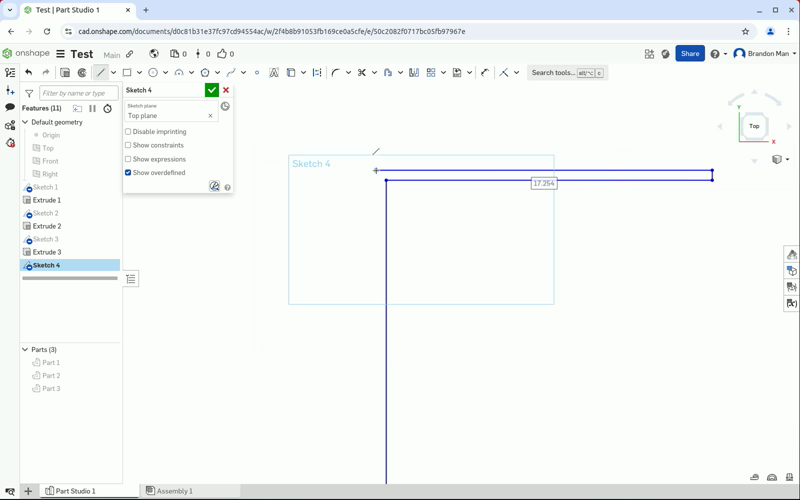
scroll(-6)
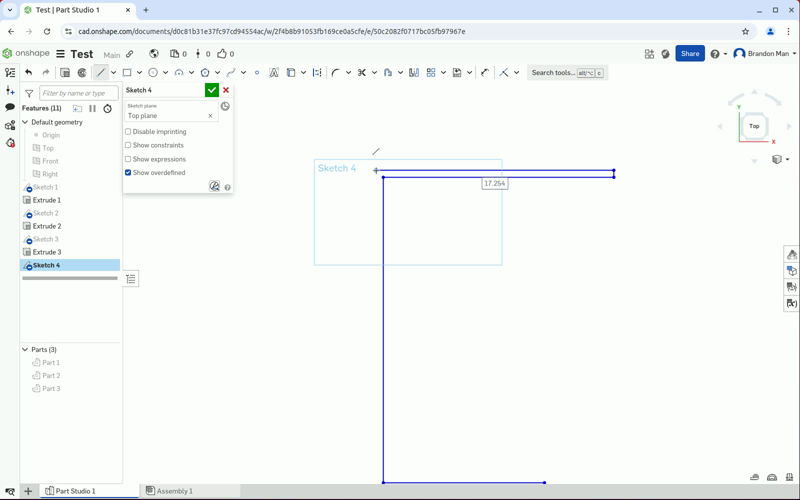
scroll(-6)
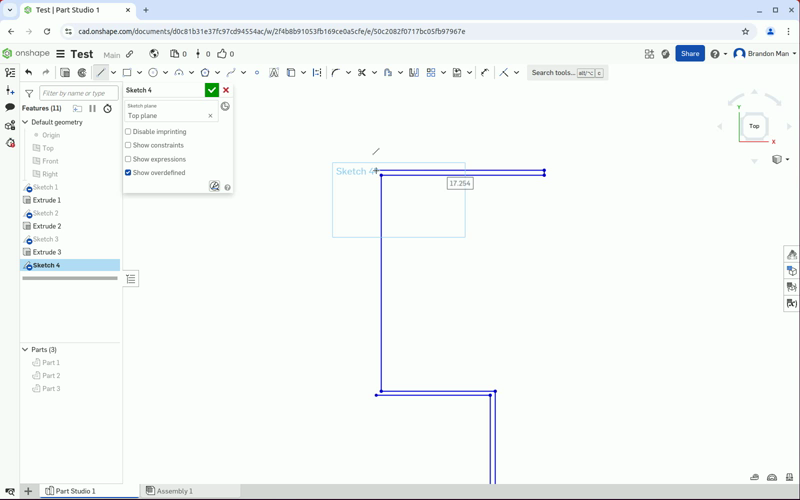
scroll(-6)
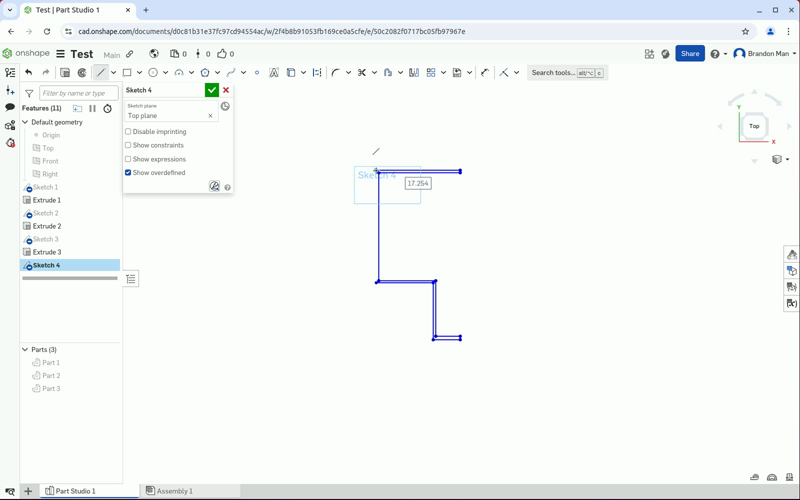
key_up(shift)
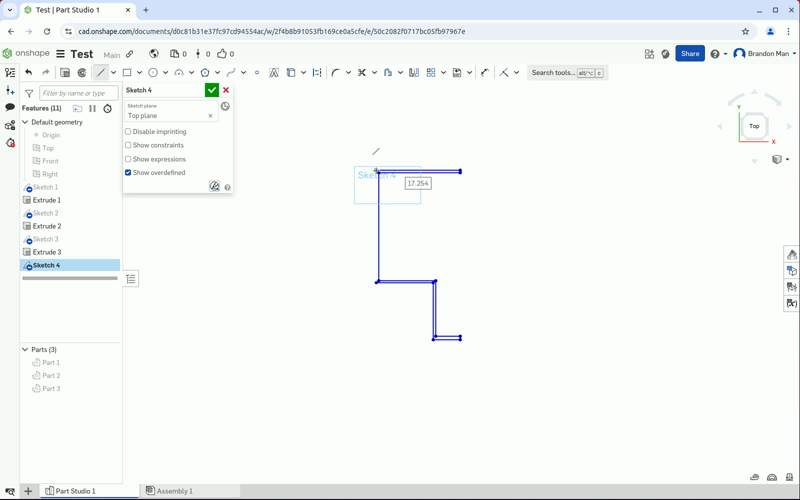
key_down(shift)
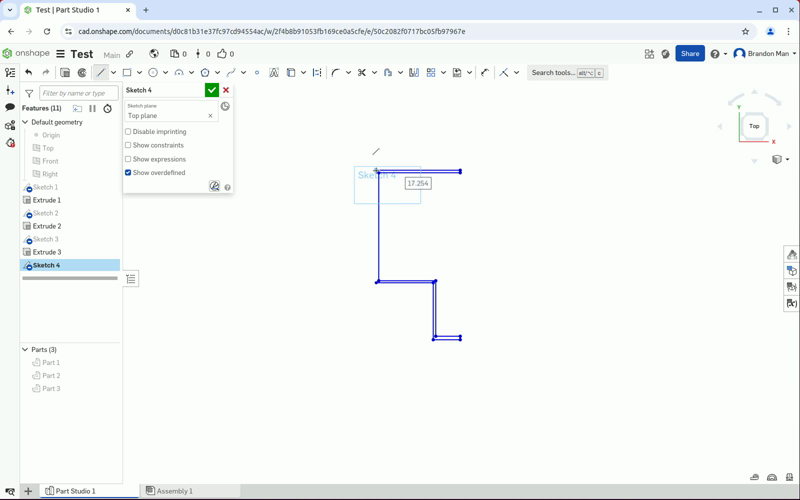
mouse_move(376, 282)
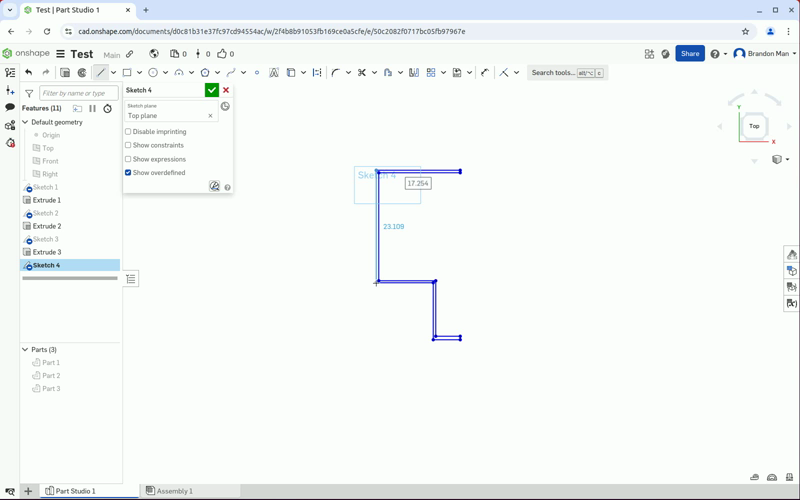
scroll(6)
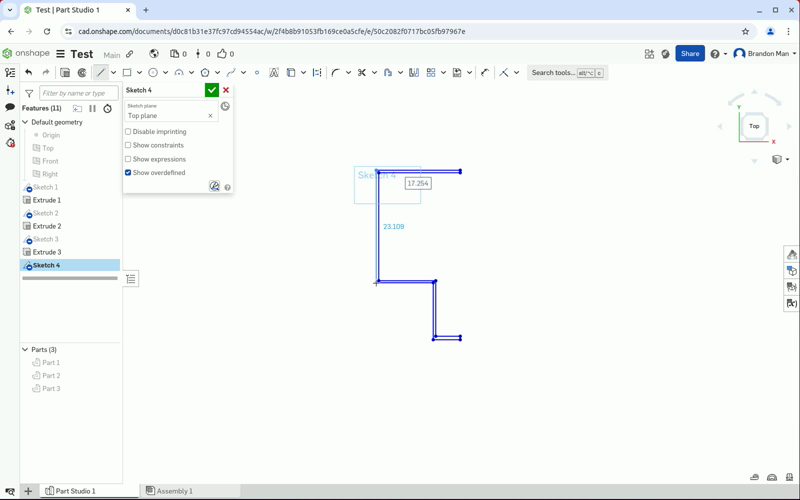
scroll(6)
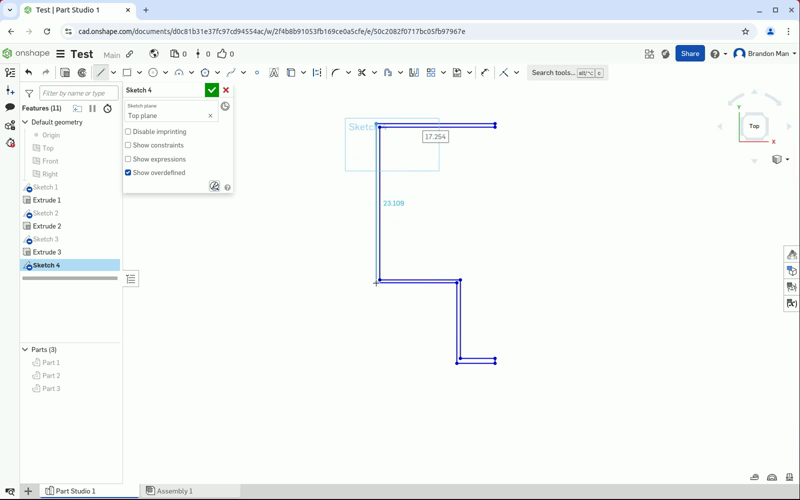
scroll(6)
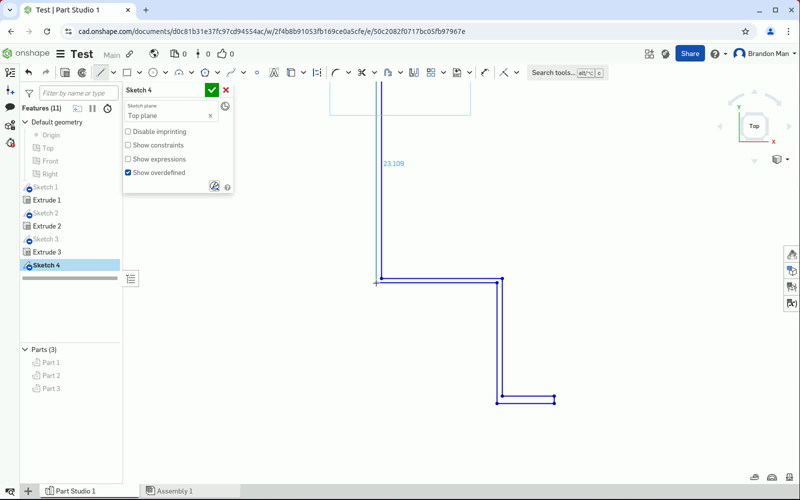
scroll(6)
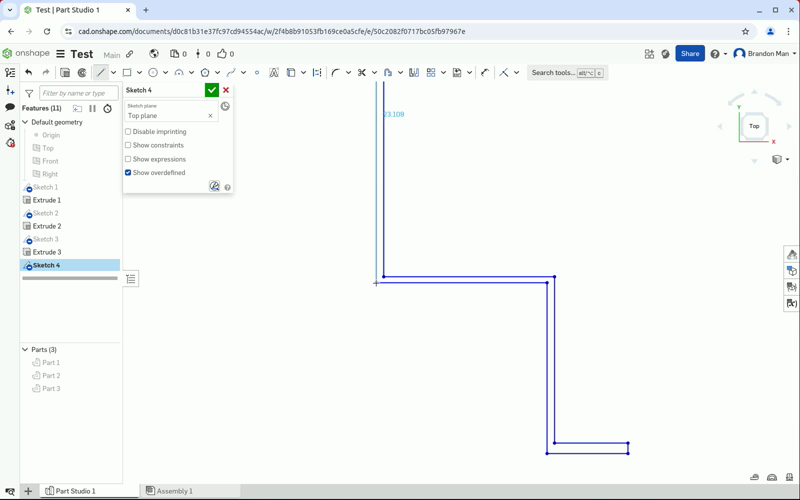
scroll(6)
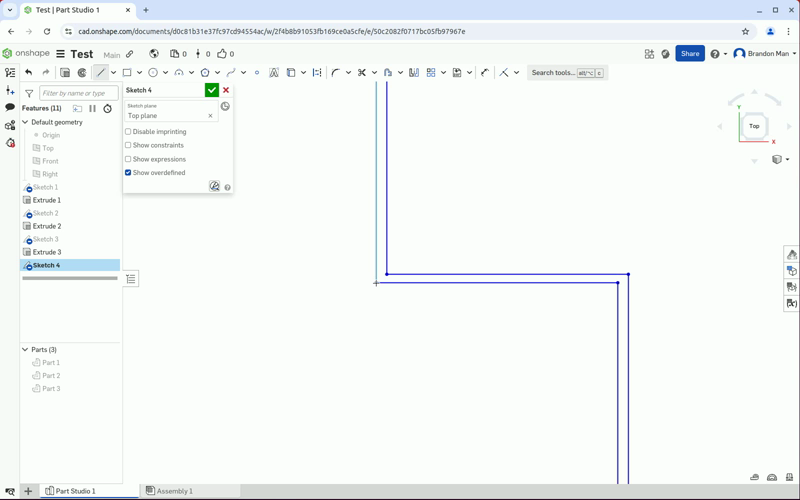
scroll(6)
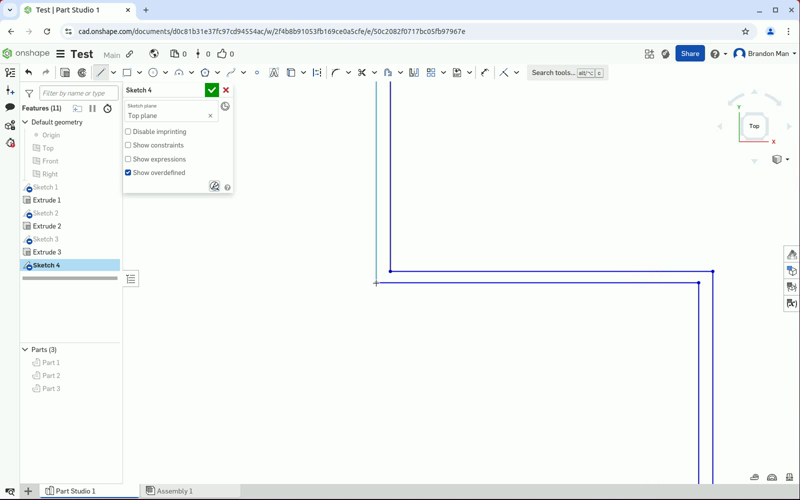
scroll(6)
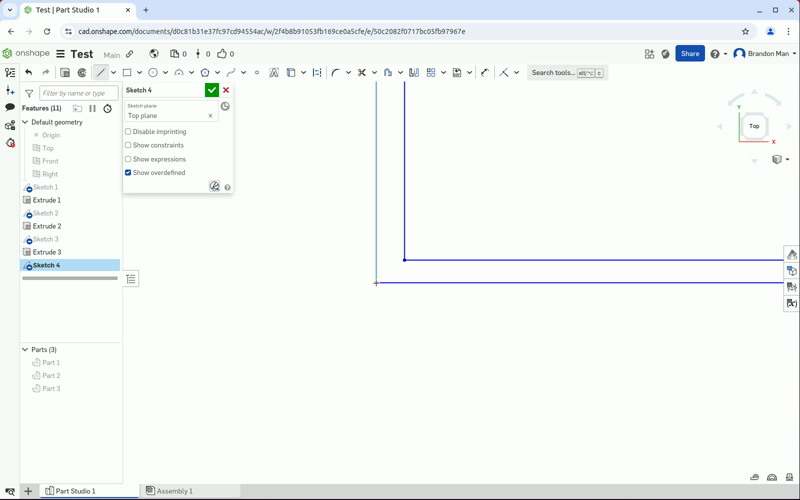
key_up(shift)
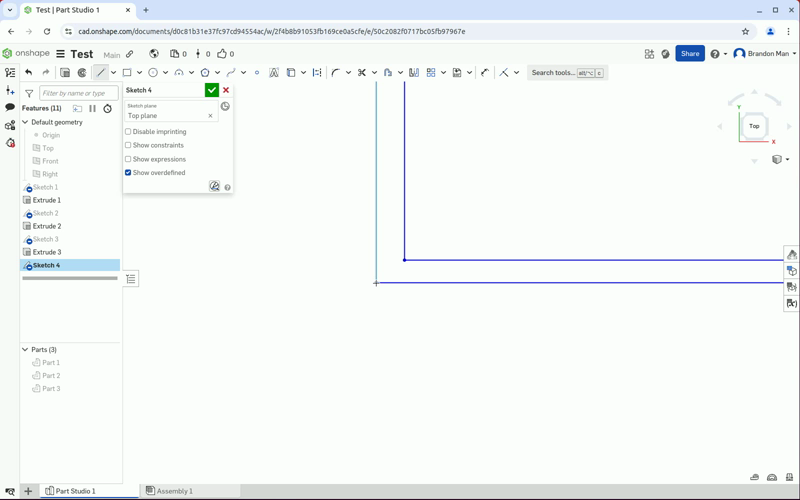
click(376, 282)
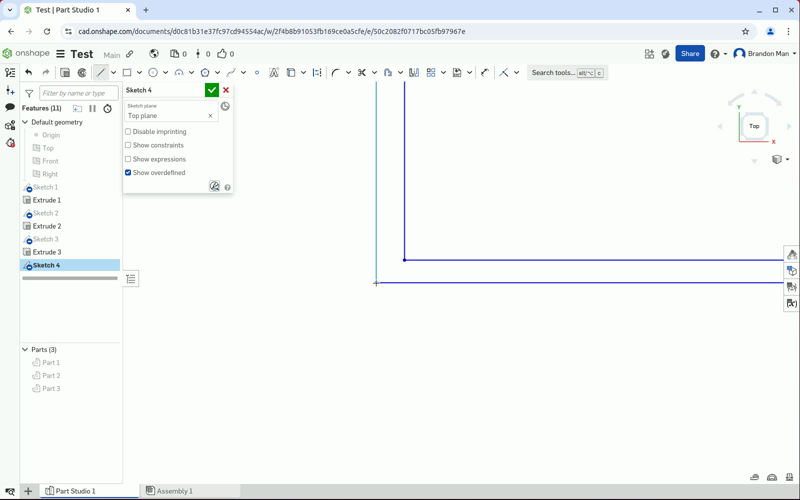
scroll(-6)
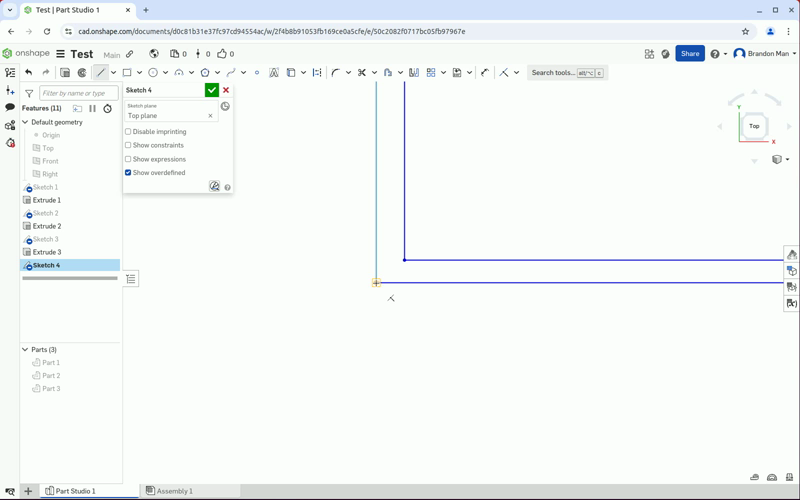
scroll(-6)
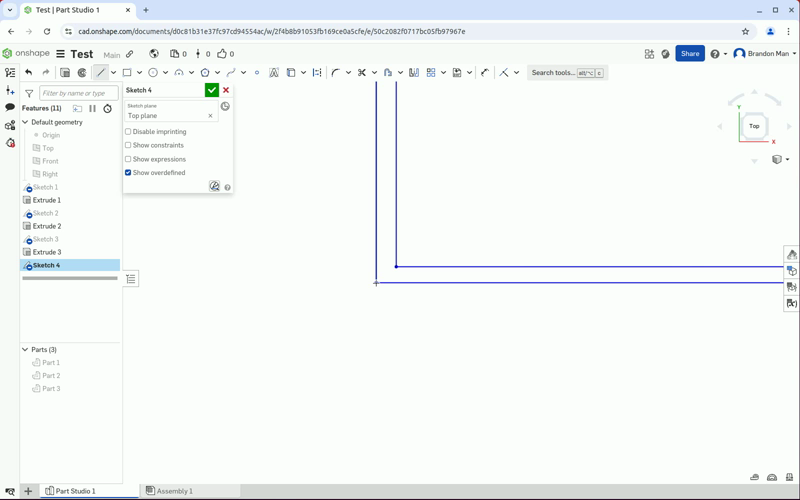
scroll(-6)
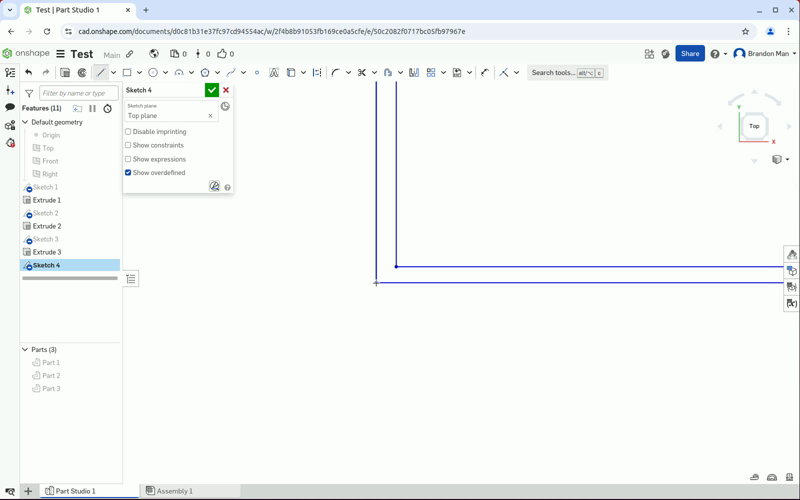
scroll(-6)
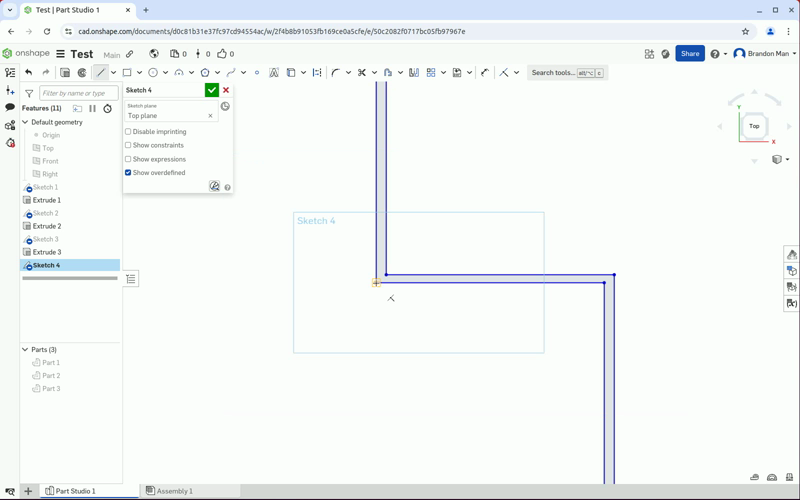
scroll(-6)
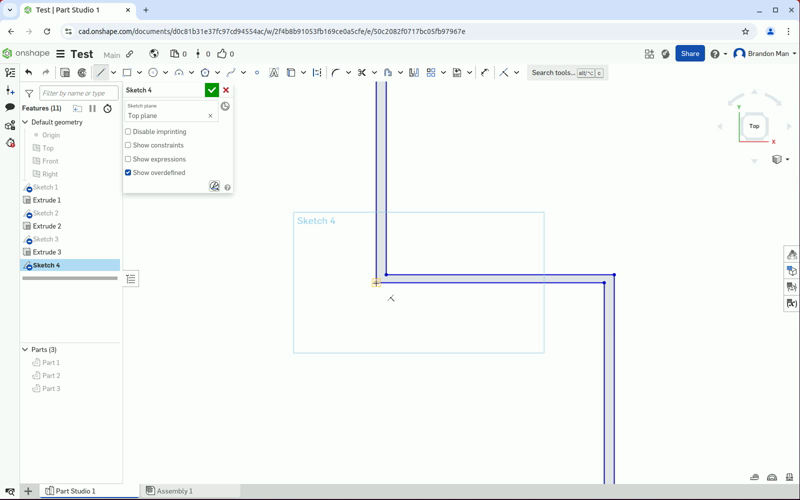
scroll(-6)
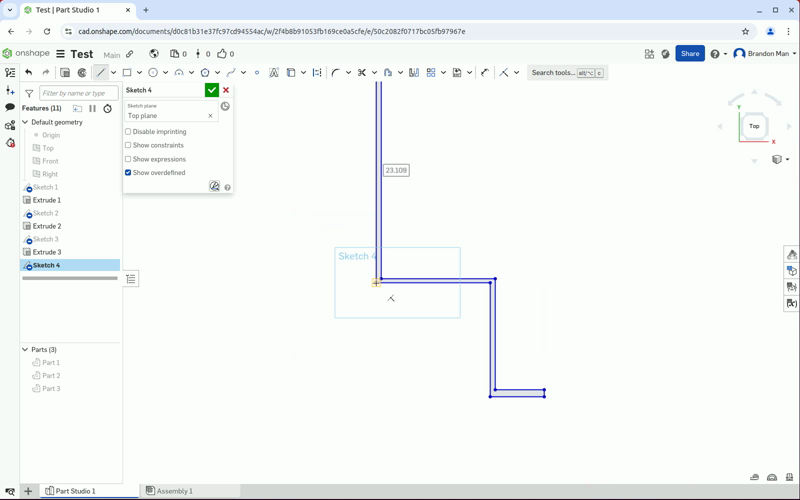
scroll(-6)
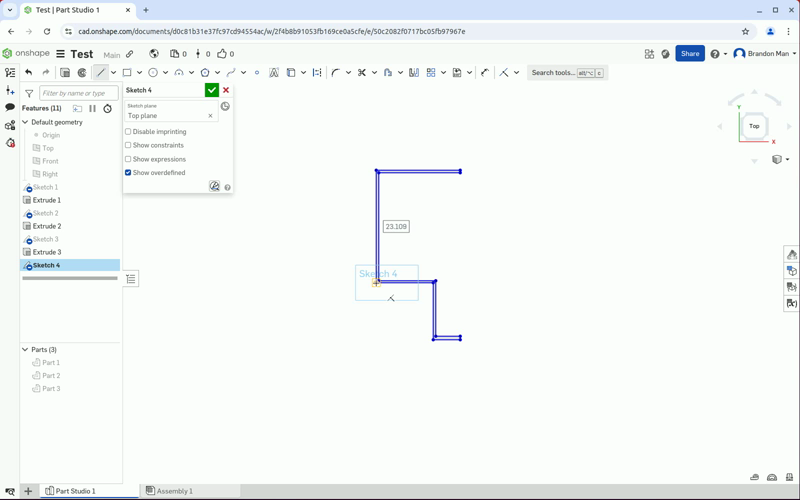
key(esc)
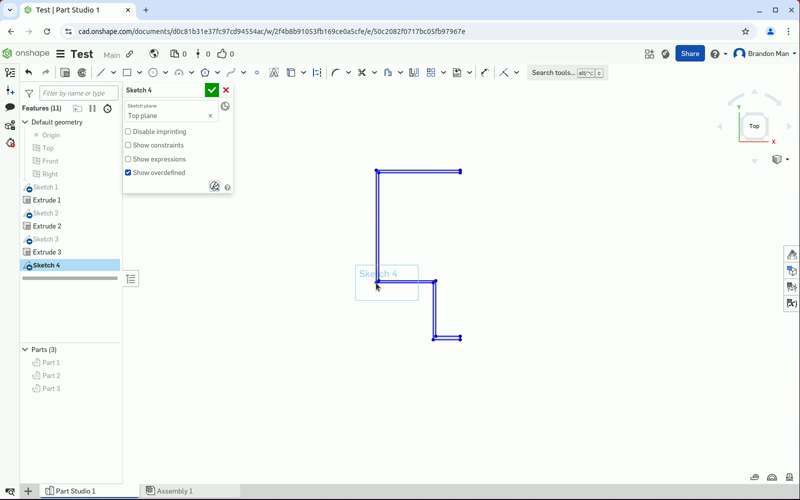
mouse_move(434, 338)
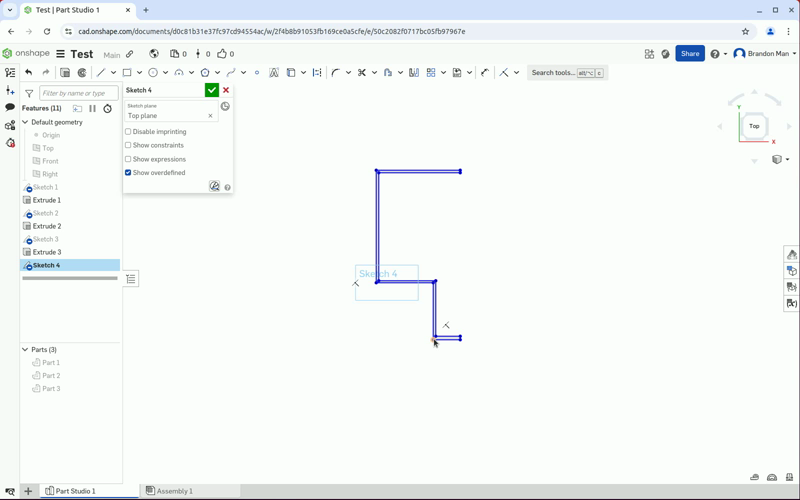
scroll(6)
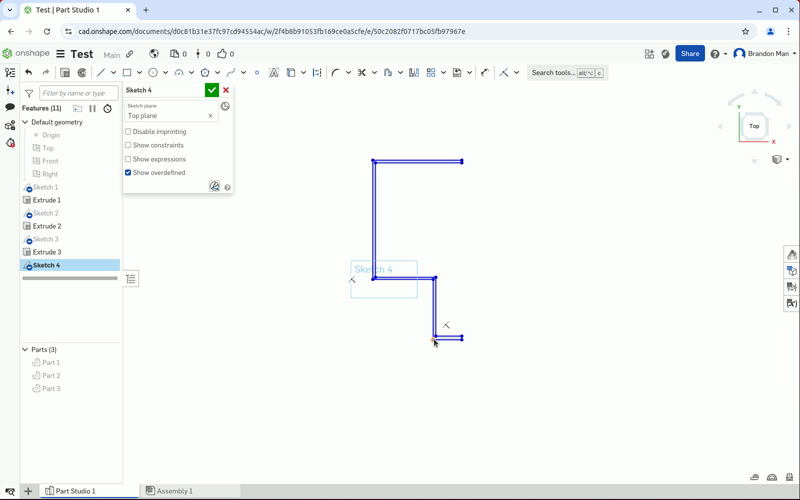
scroll(6)
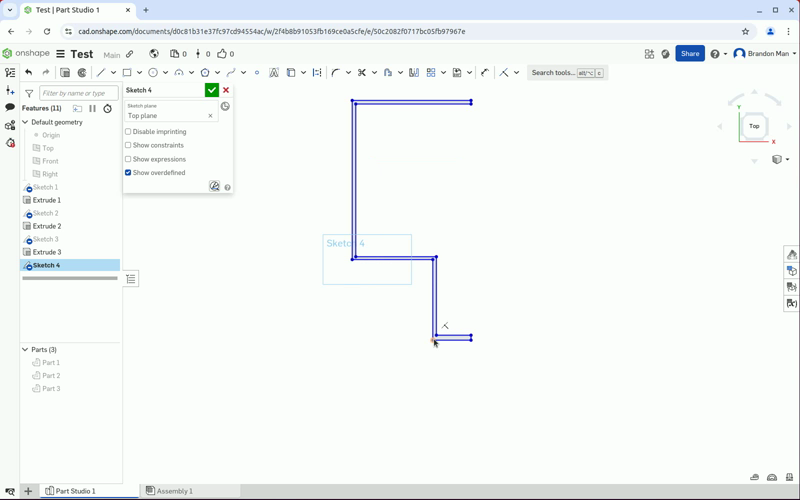
scroll(6)
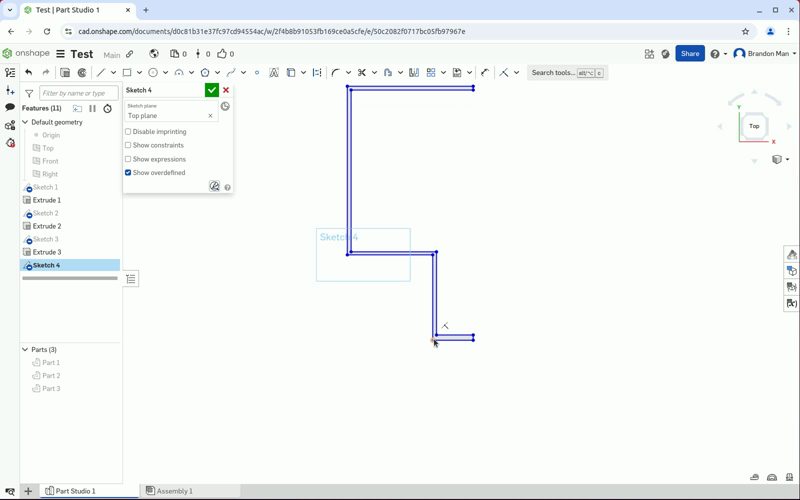
scroll(6)
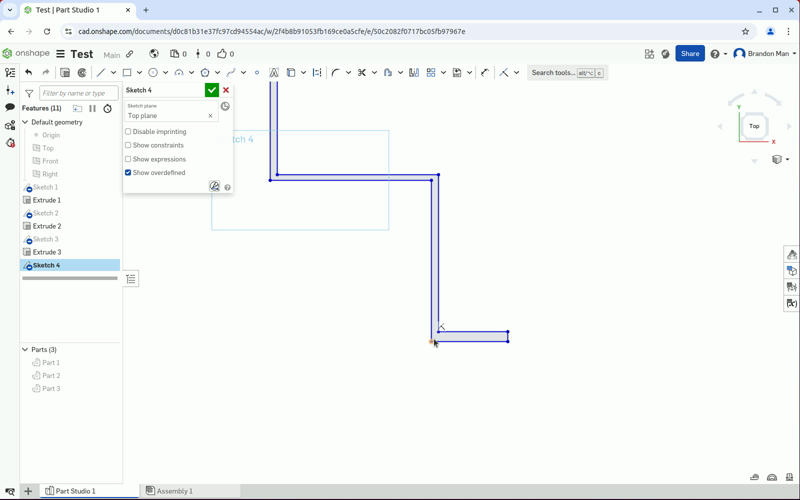
scroll(6)
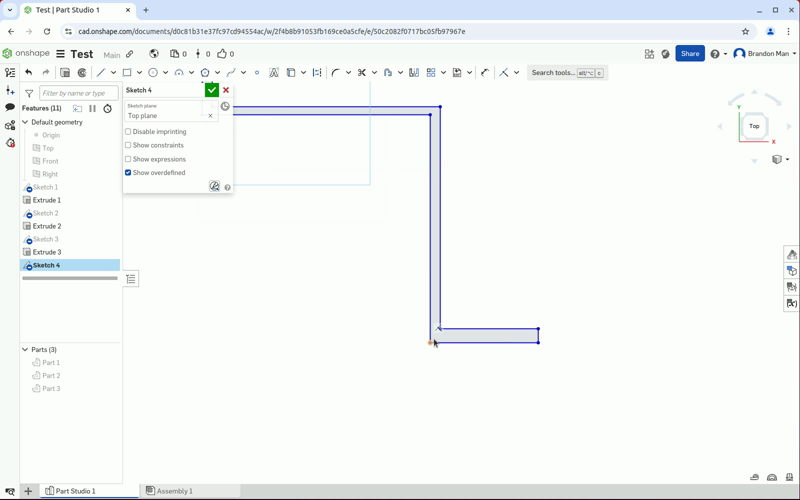
scroll(6)
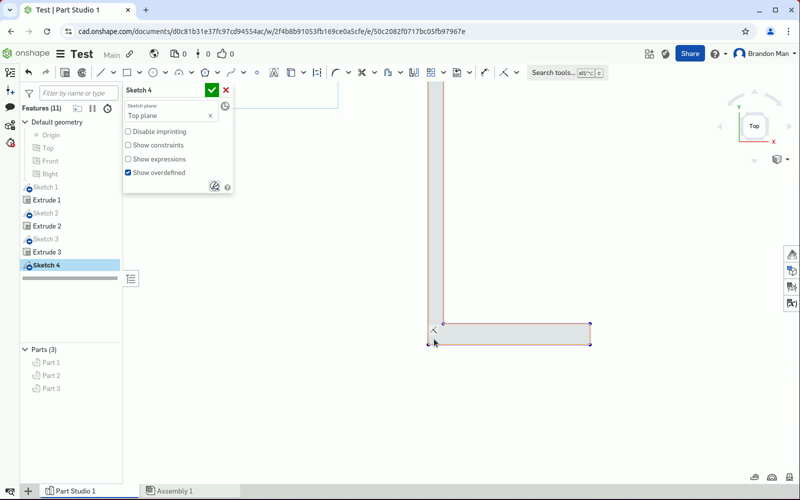
scroll(6)
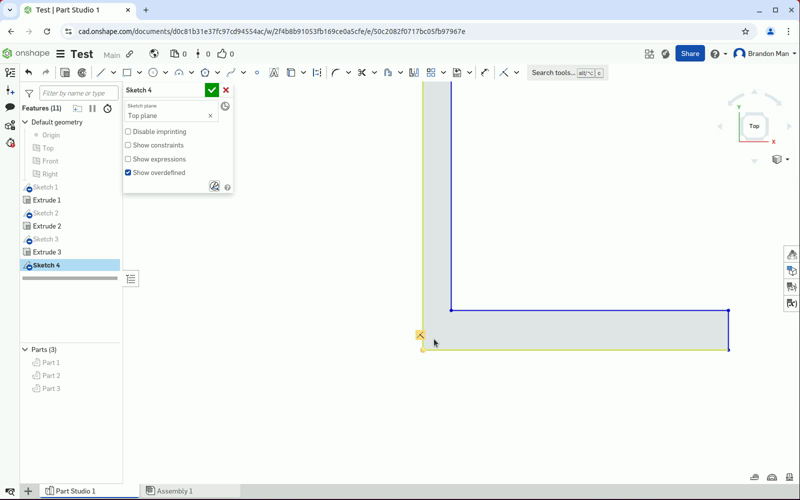
click(434, 338)
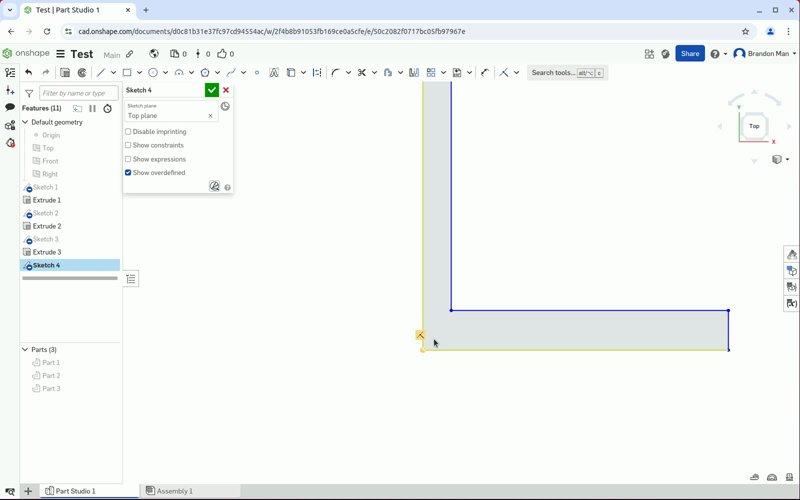
scroll(-6)
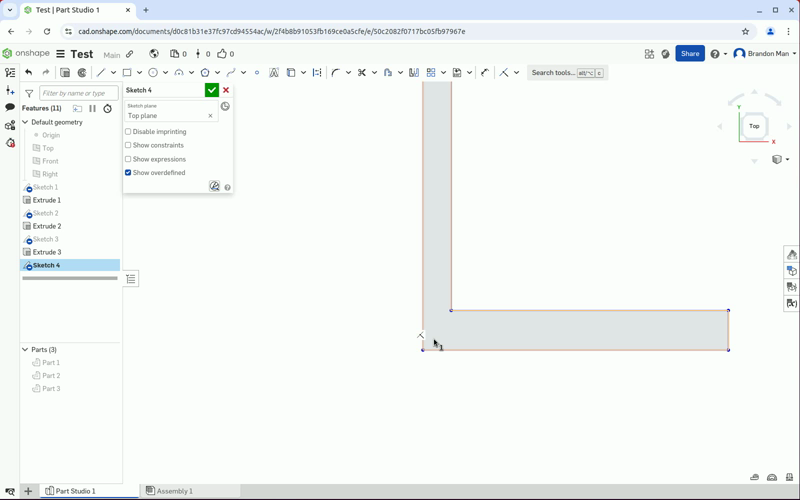
scroll(-6)
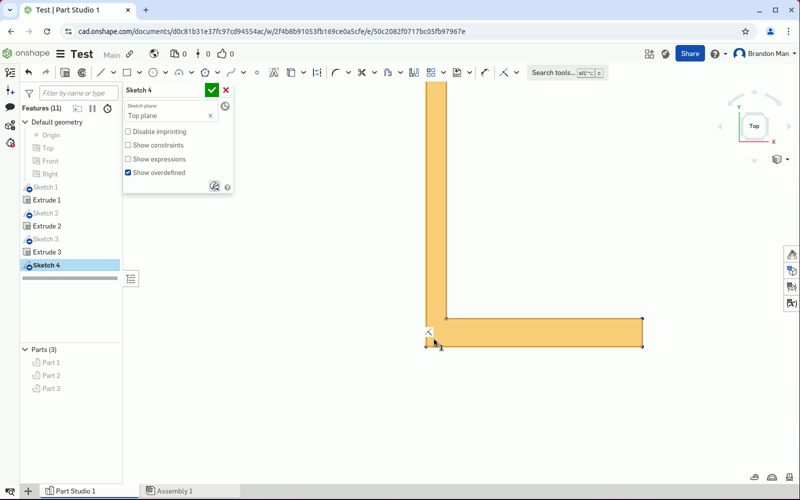
scroll(-6)
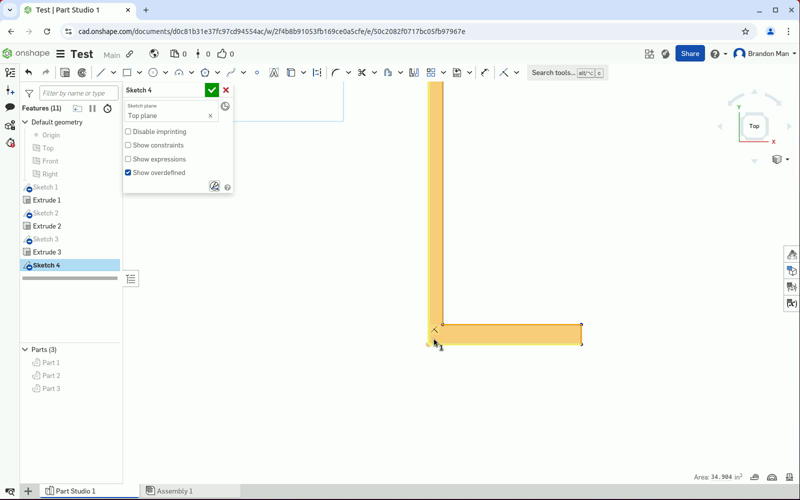
scroll(-6)
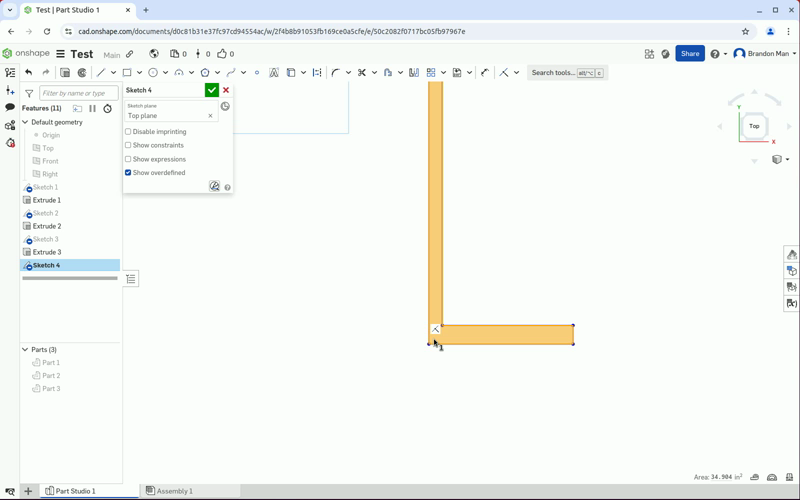
scroll(-6)
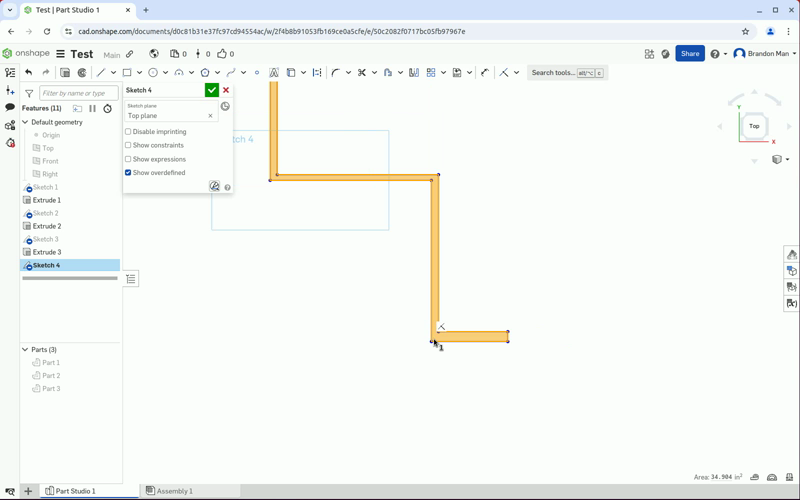
scroll(-6)
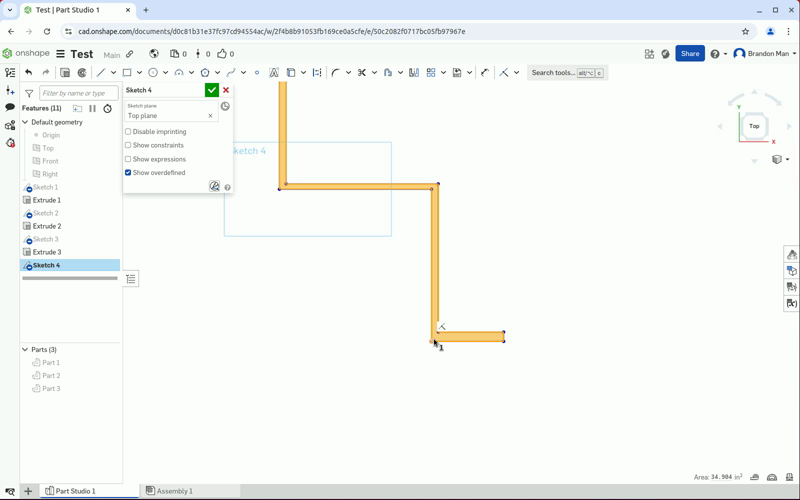
scroll(-6)
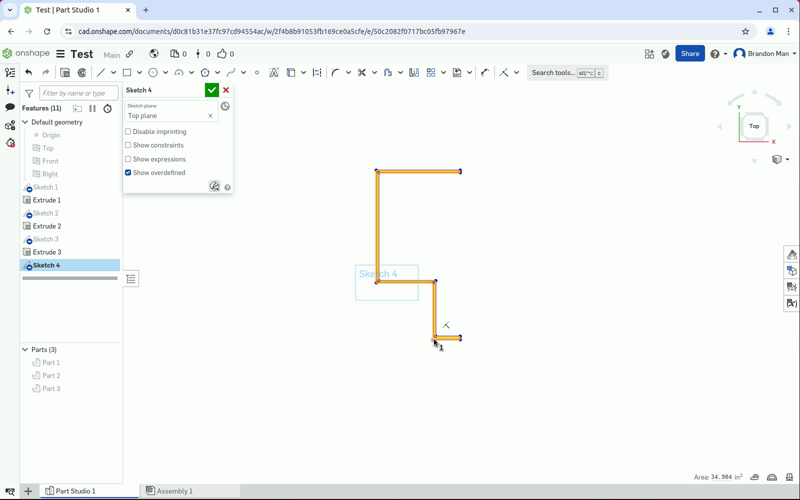
mouse_move(73, 352)
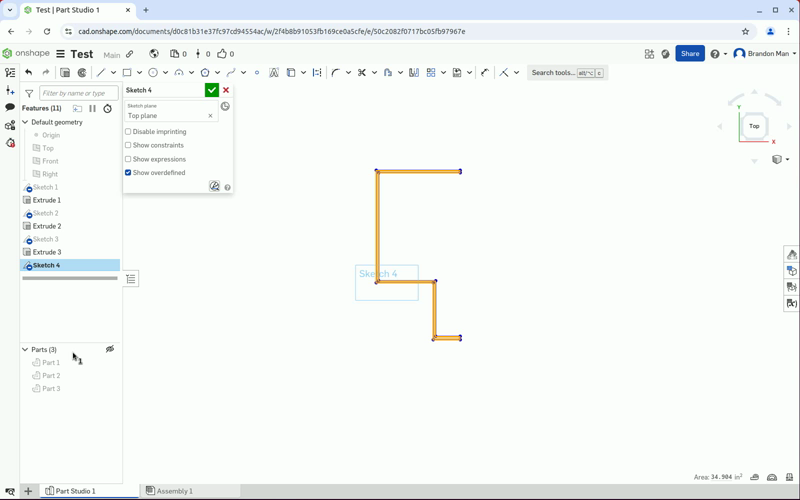
key(shift+y)
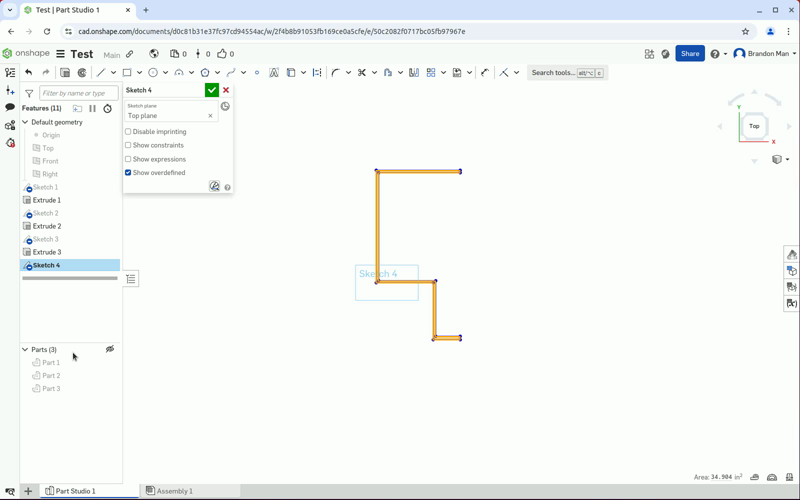
key(shift+e)
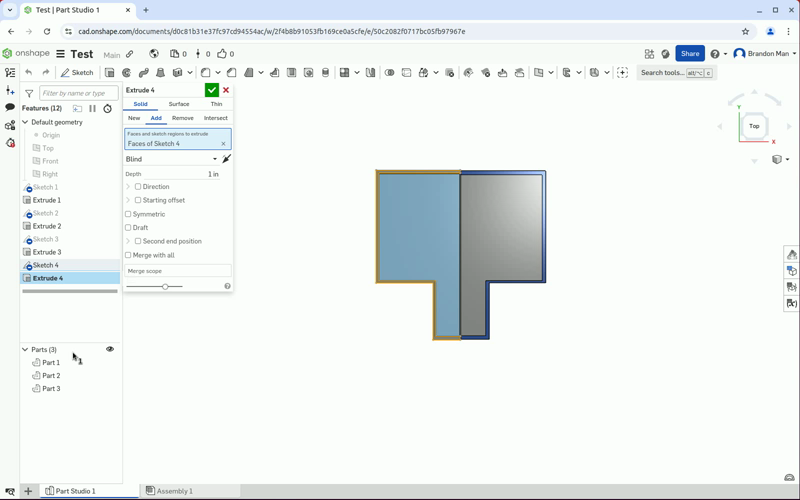
mouse_move(143, 106)
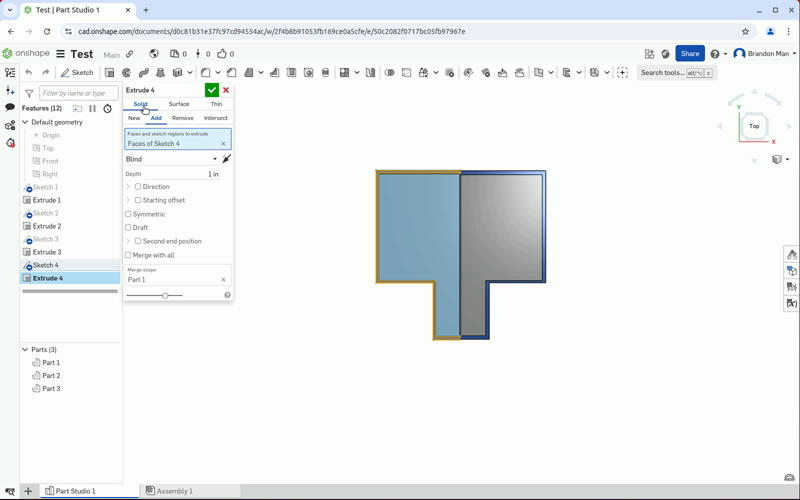
click(143, 106)
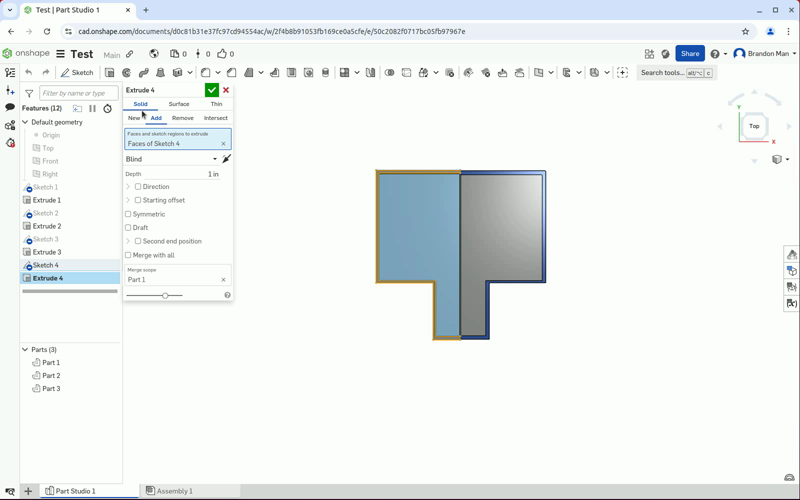
mouse_move(137, 120)
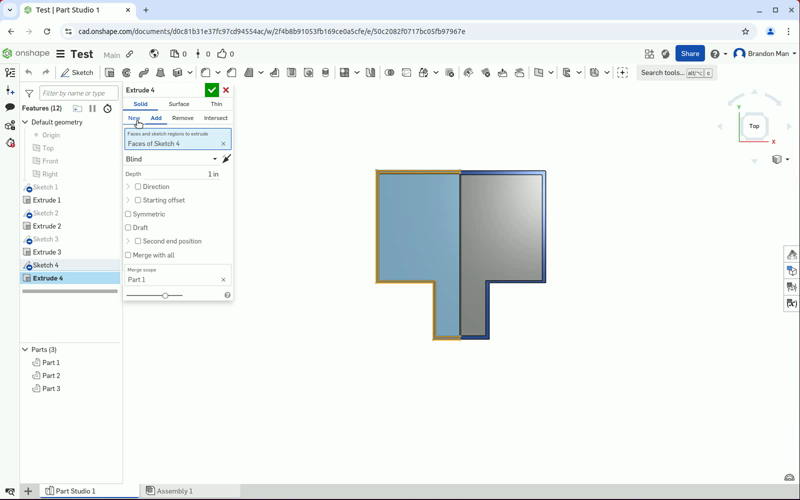
click(137, 120)
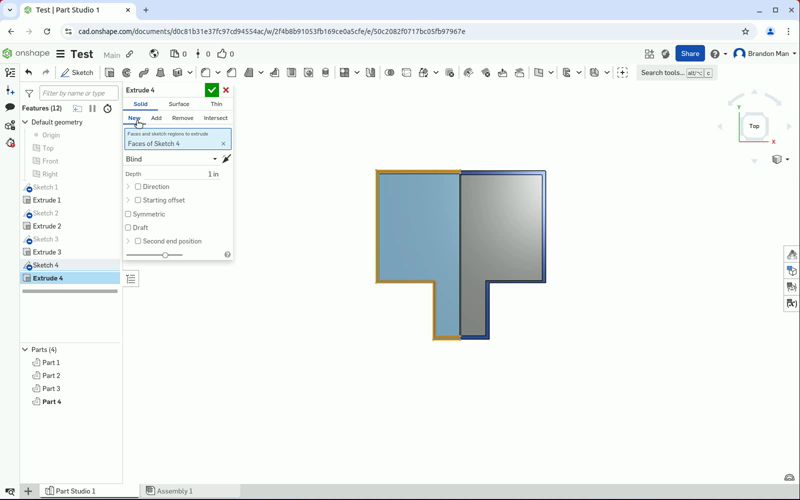
key(tab, 4)
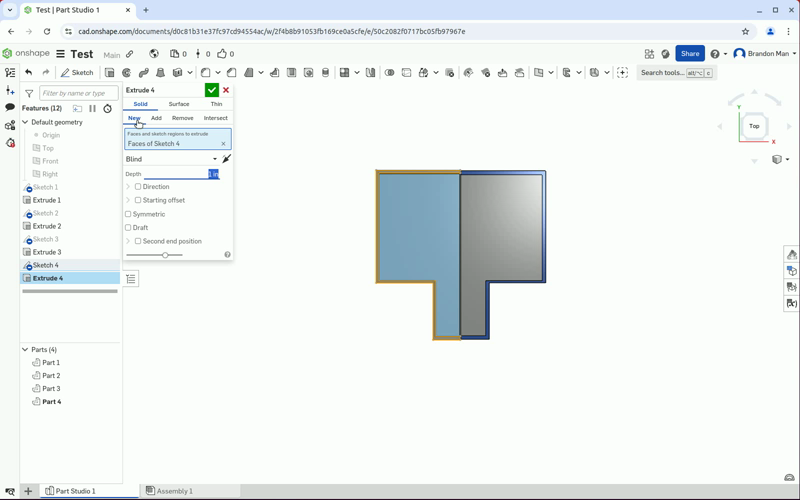
text(11.554)
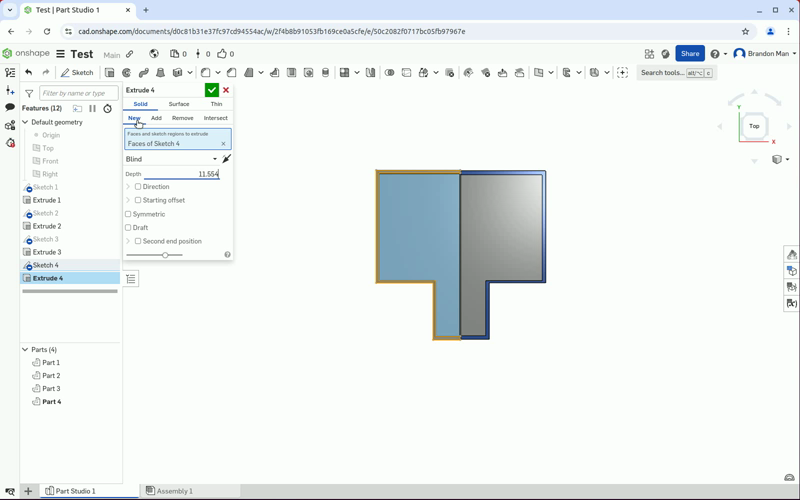
key(enter)
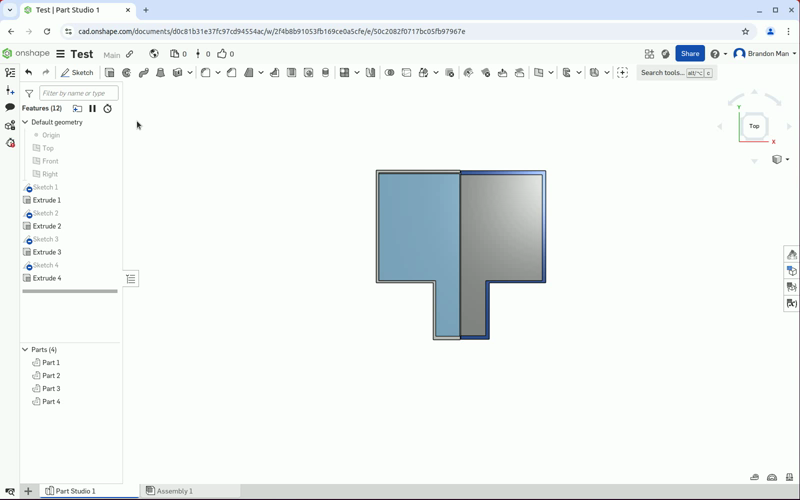
key(shift+h)
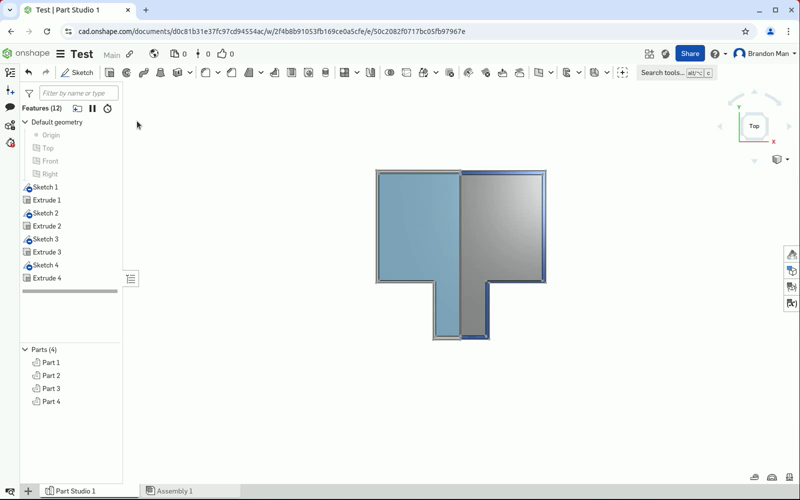
key(shift+h)
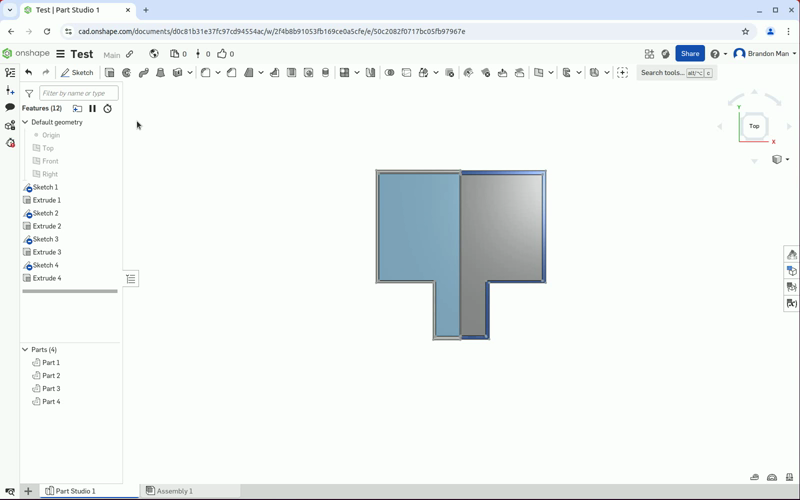
key(shift+7)
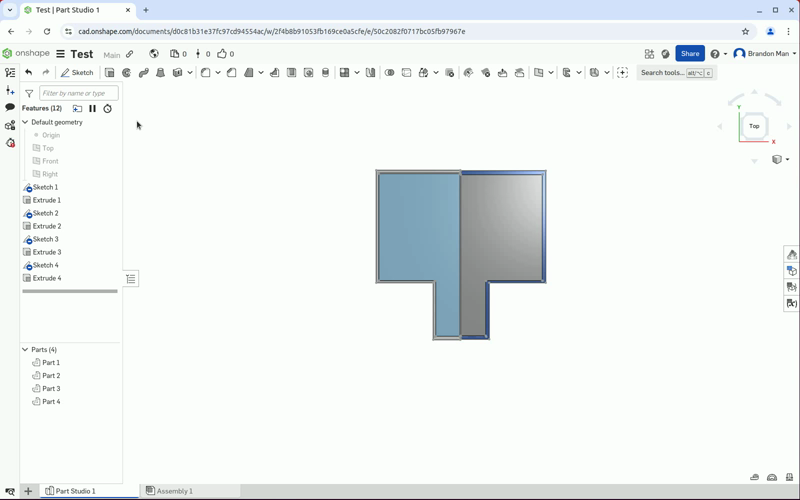
key(up, 3)
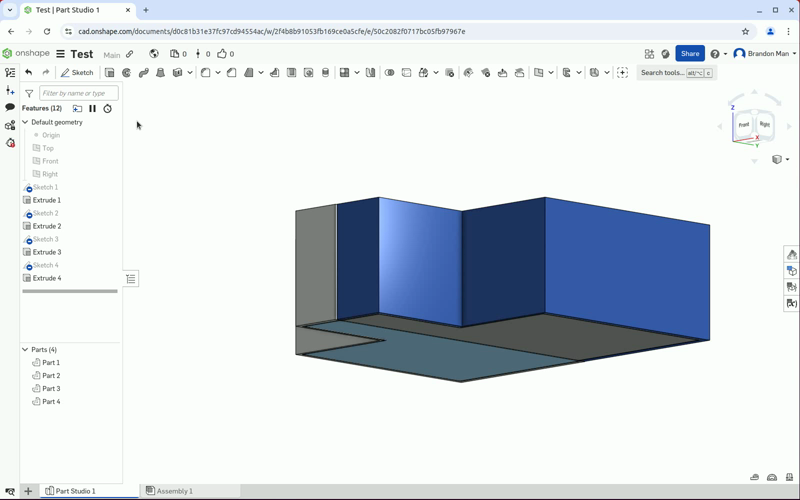
key(left, 3)
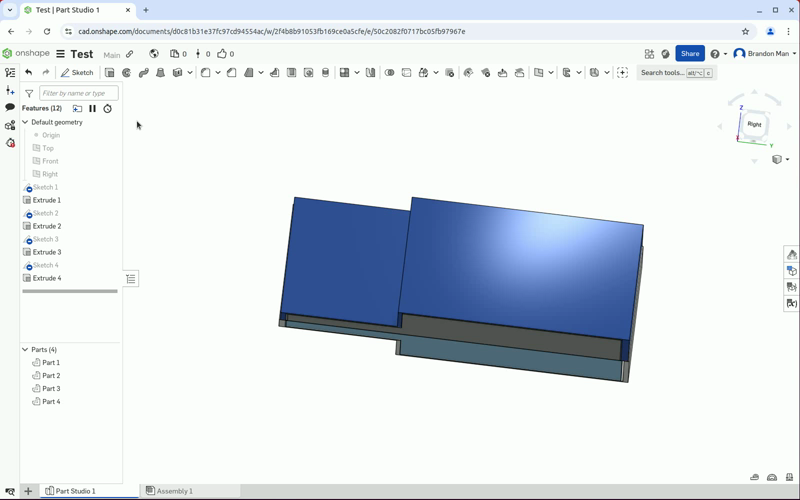
key(right, 3)
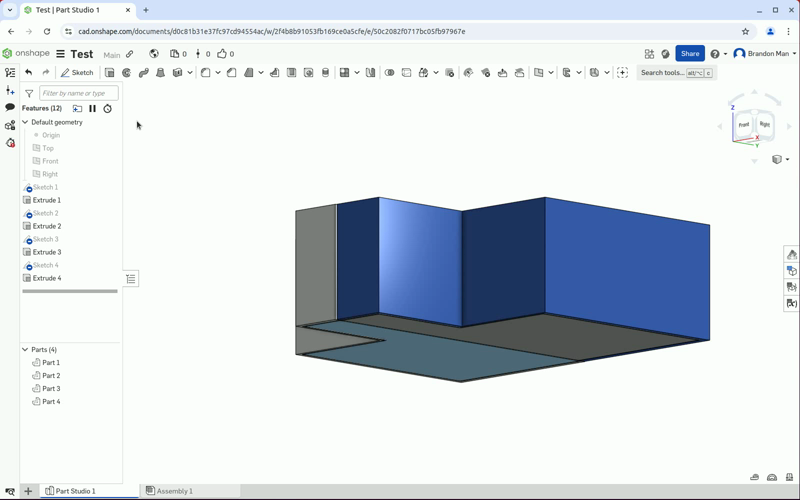
key(down, 3)
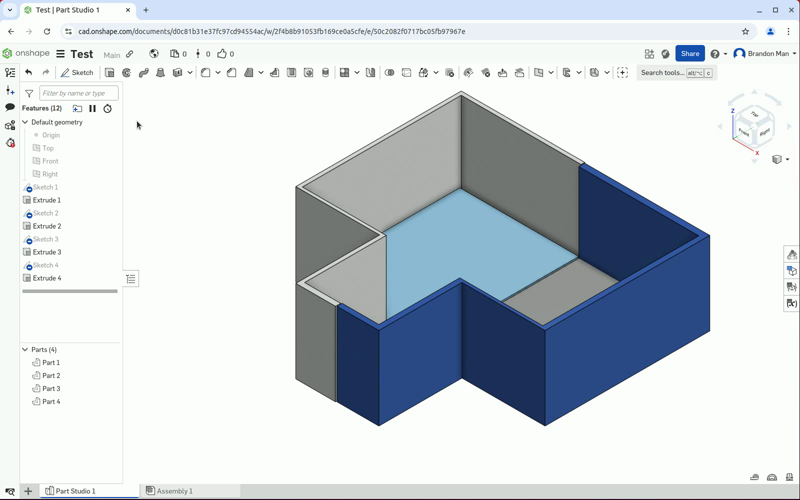
mouse_move(73, 189)
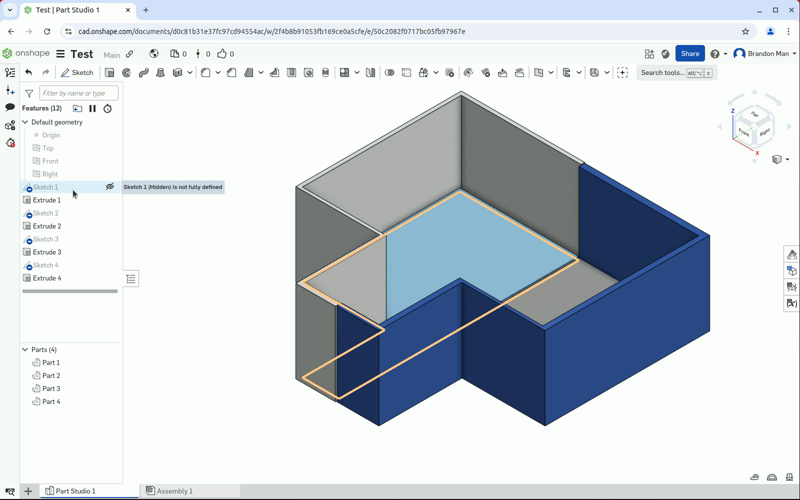
click(73, 189)